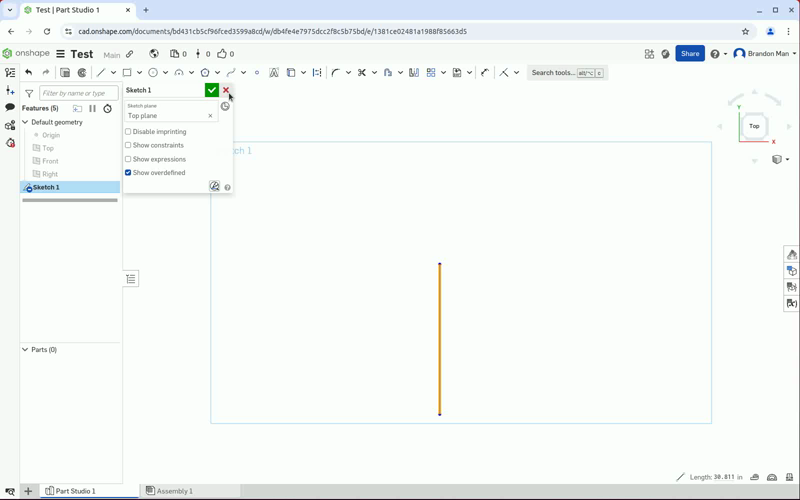
key(shift+h)
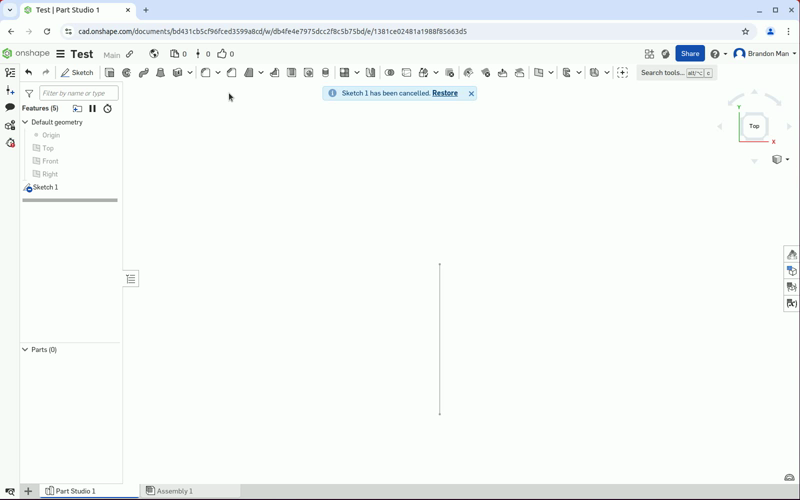
mouse_move(73, 352)
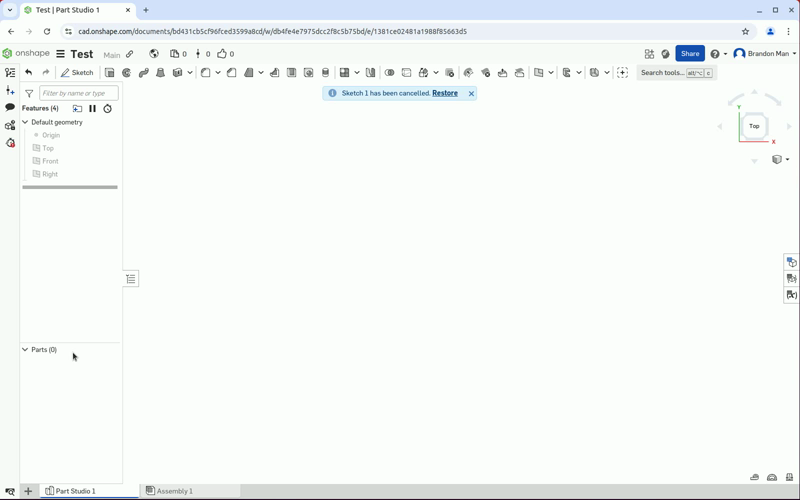
key(y)
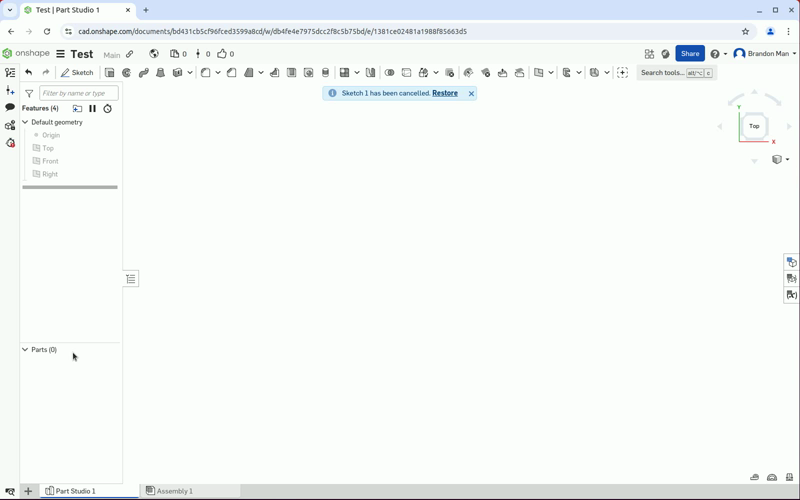
key(shift+p)
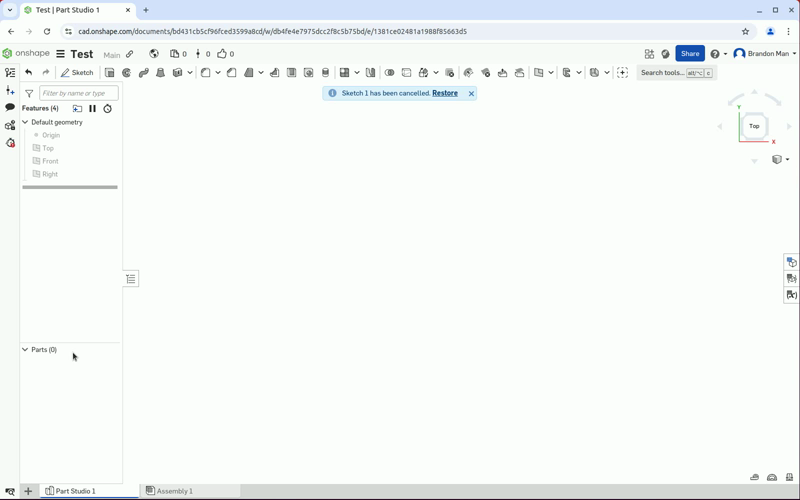
key(space)
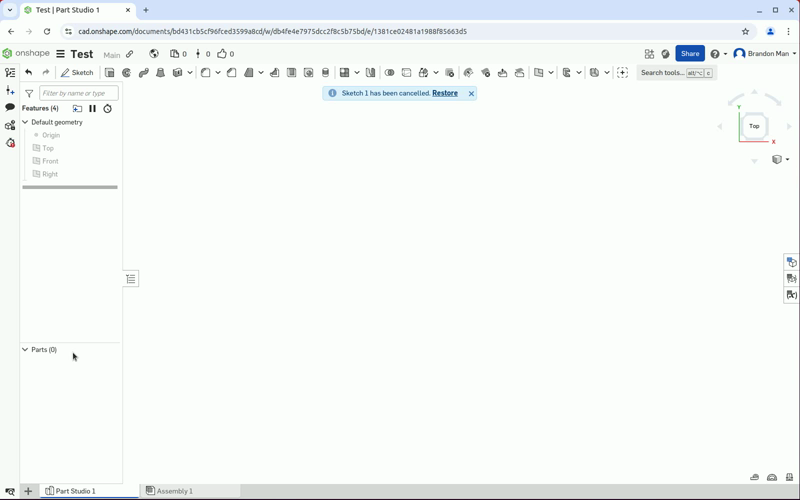
key_down(shift)
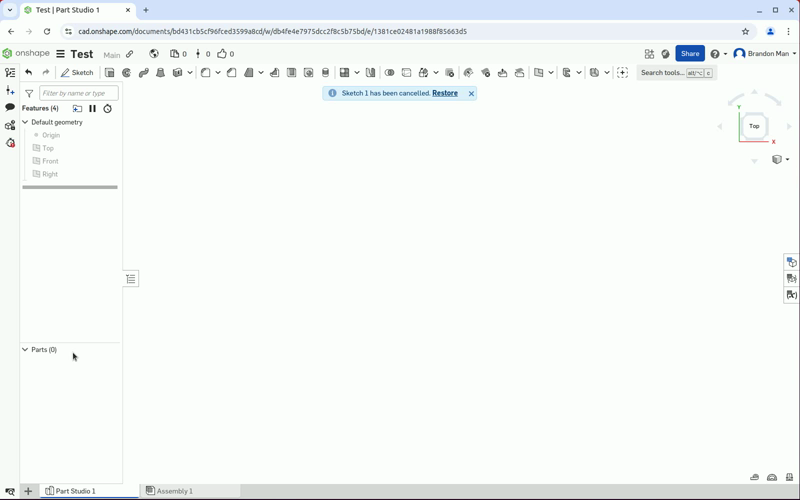
key(up)
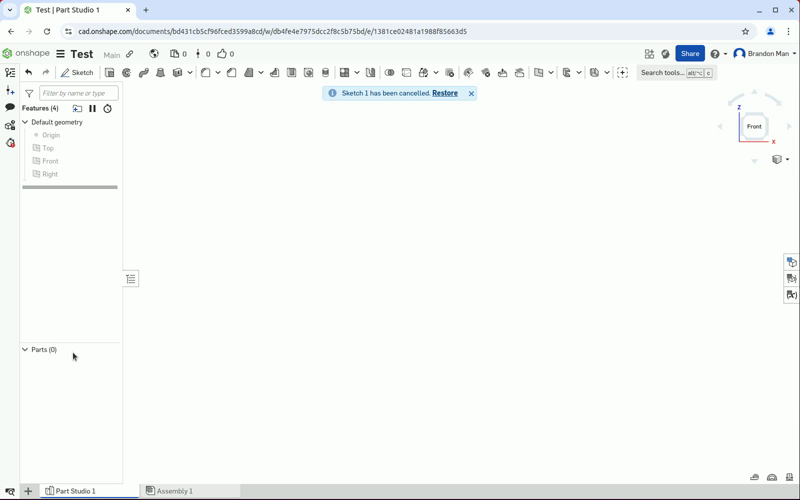
key_up(shift)
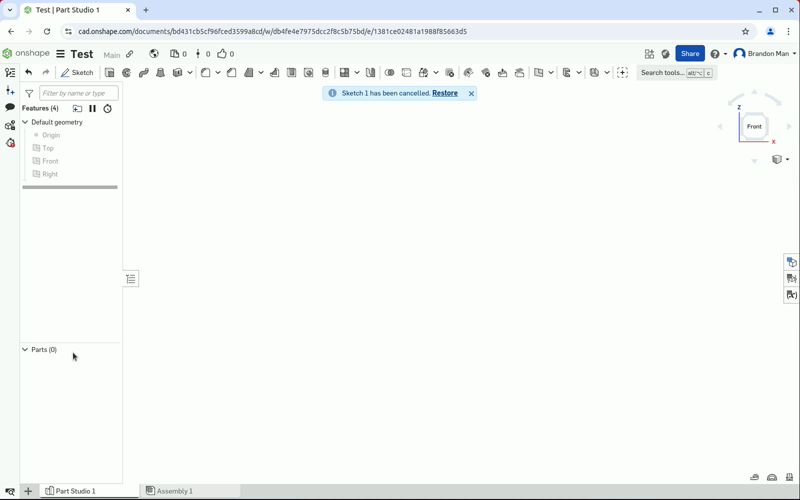
mouse_move(73, 352)
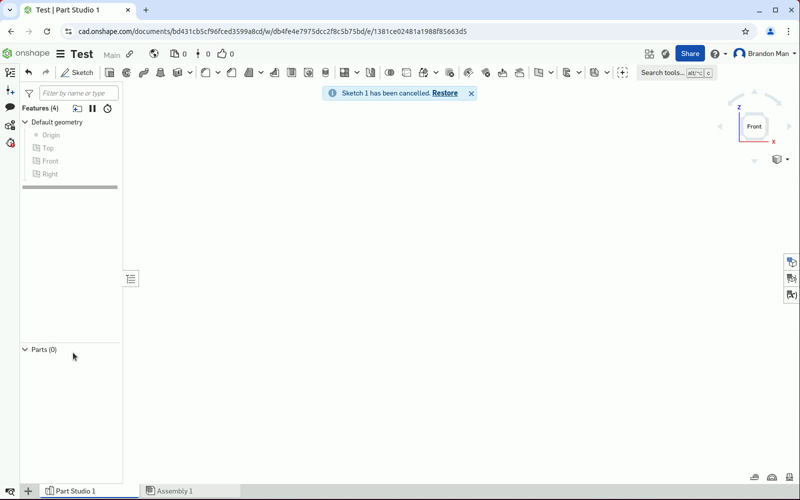
key(shift+y)
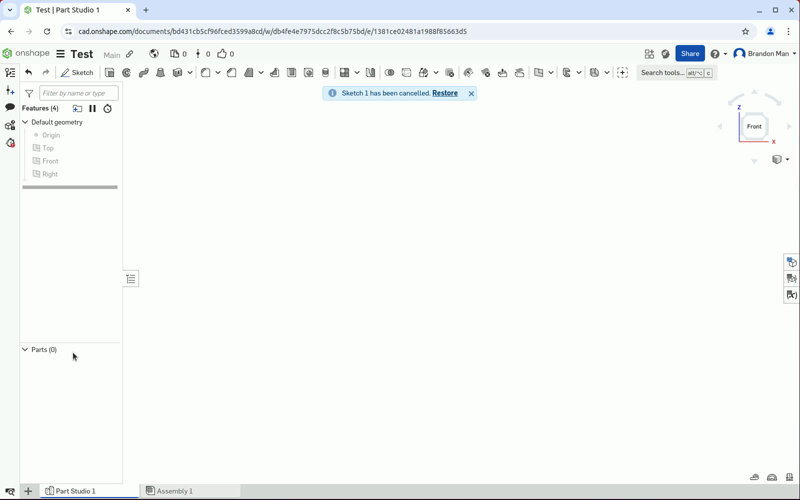
key(shift+s)
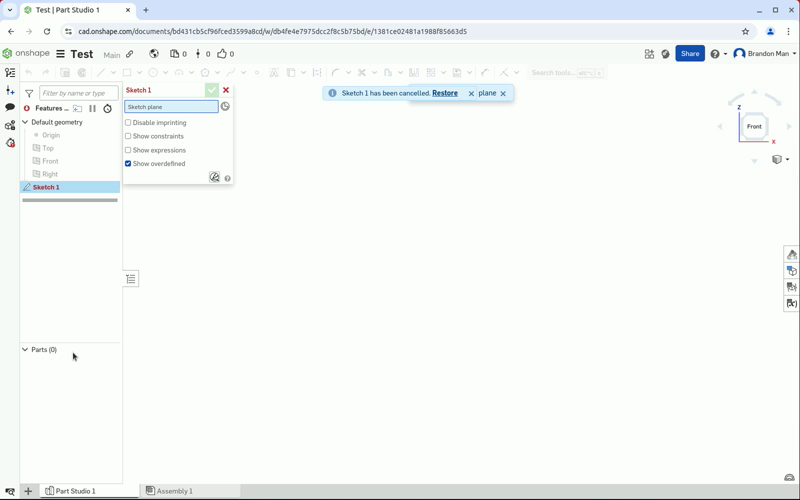
mouse_move(73, 163)
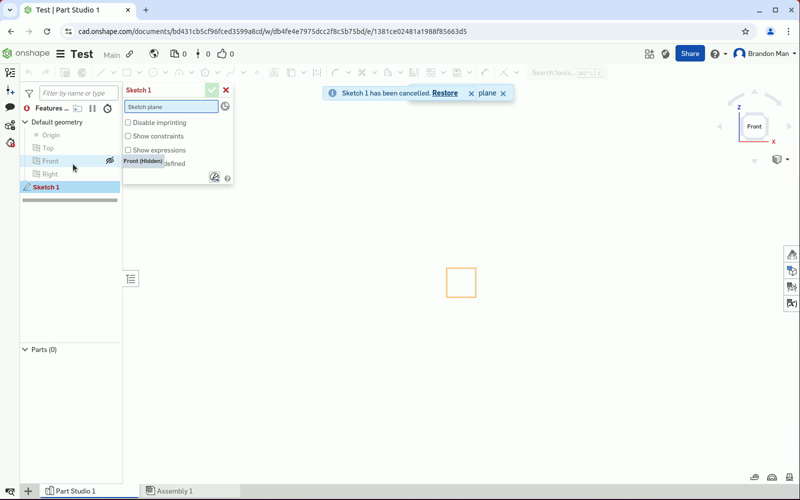
click(73, 163)
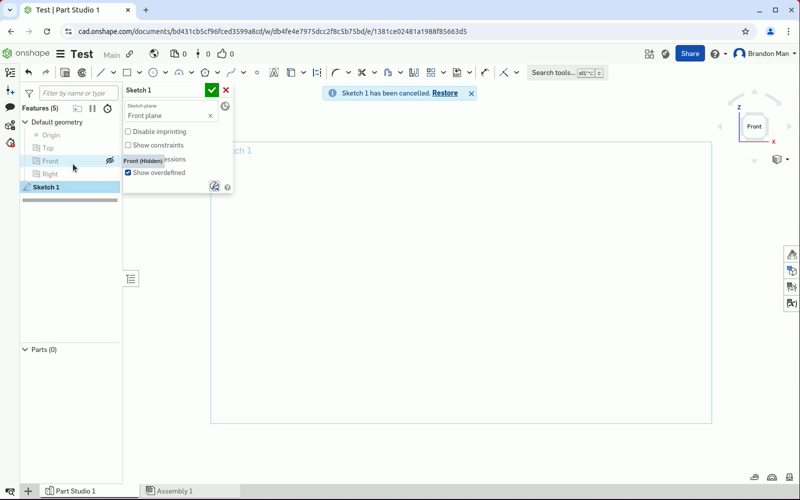
mouse_move(73, 352)
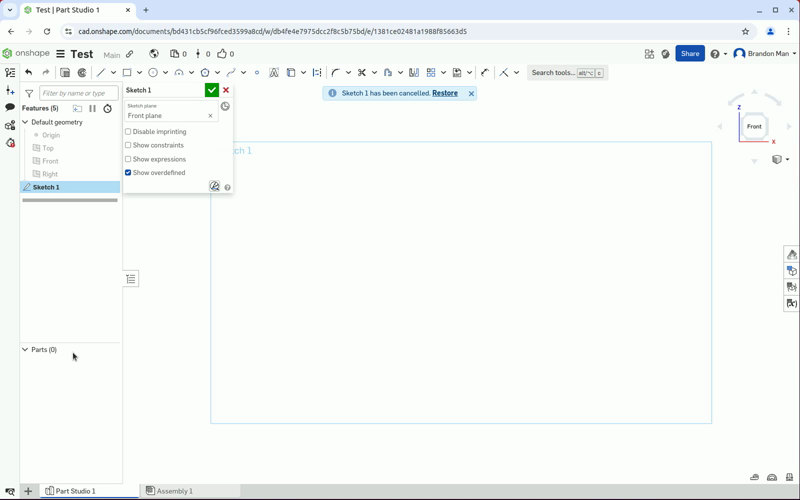
key(y)
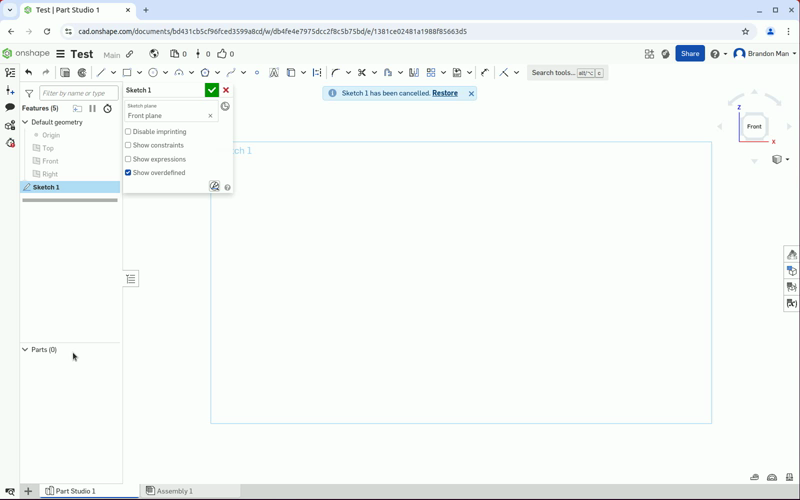
key(l)
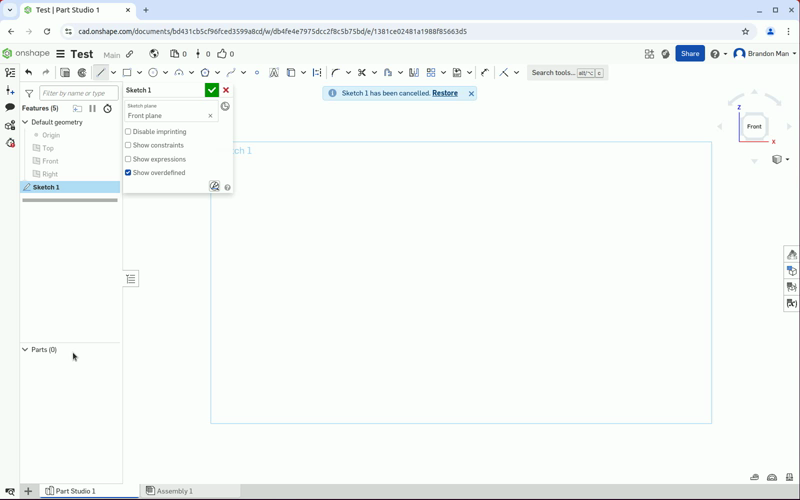
key_down(shift)
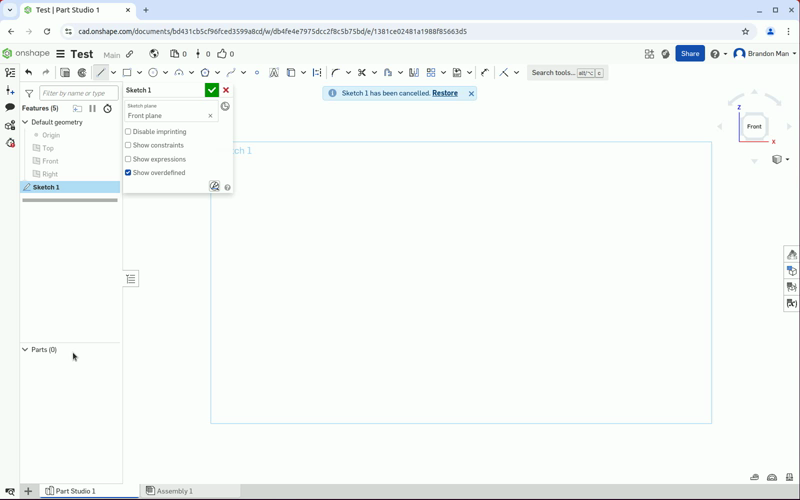
mouse_move(351, 216)
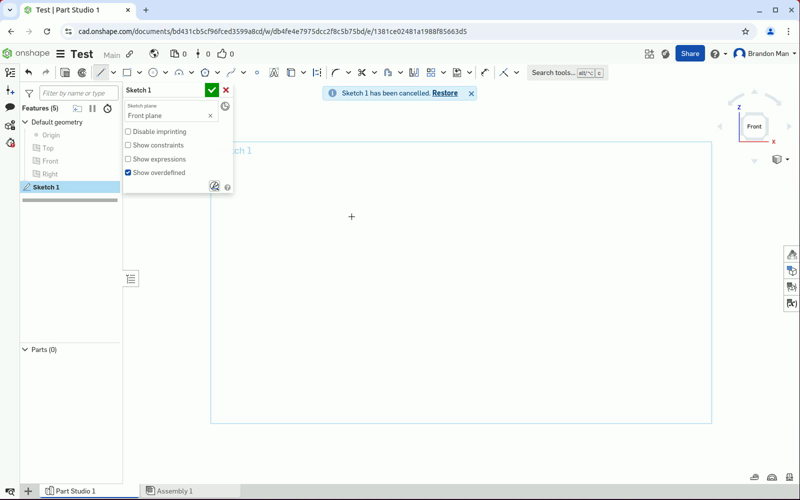
click(351, 216)
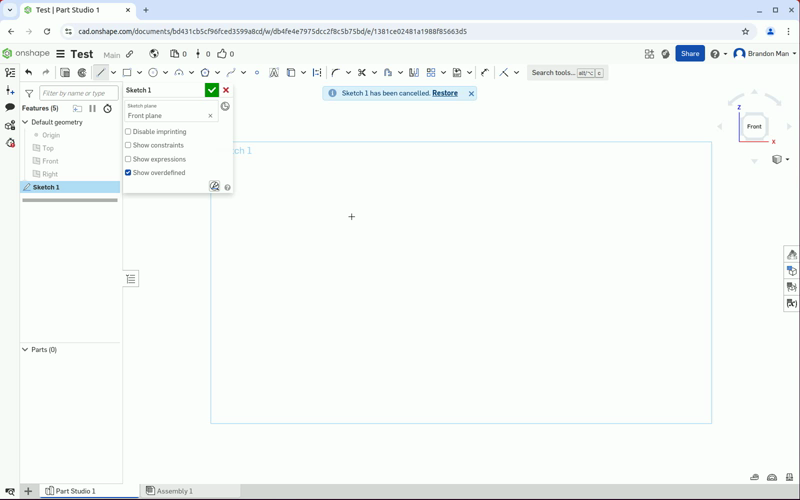
key_up(shift)
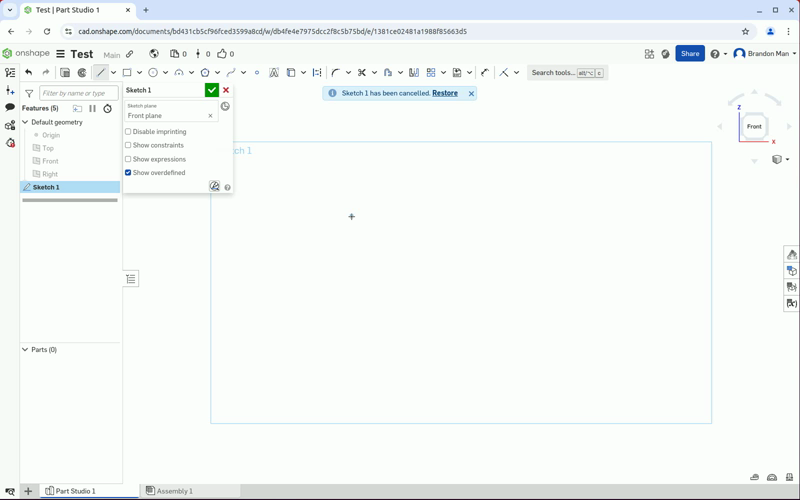
key_down(shift)
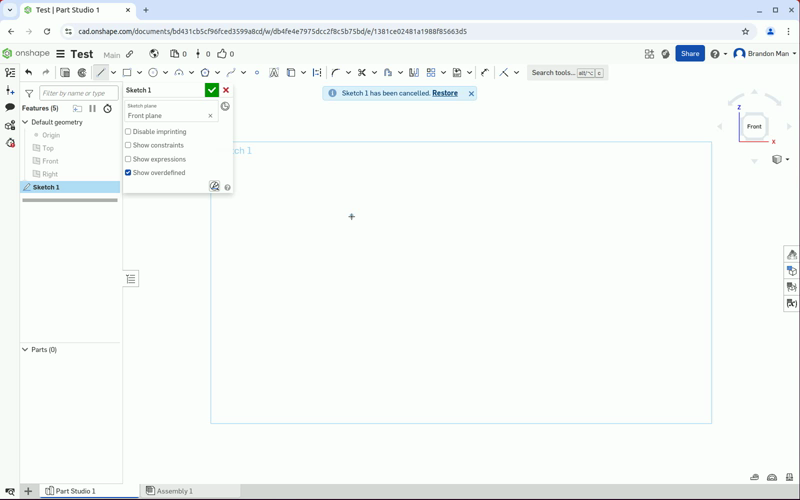
mouse_move(381, 216)
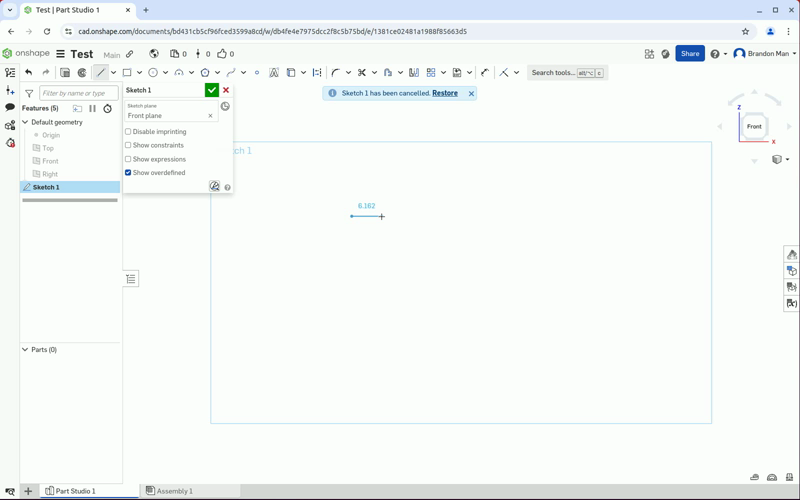
mouse_move(374, 216)
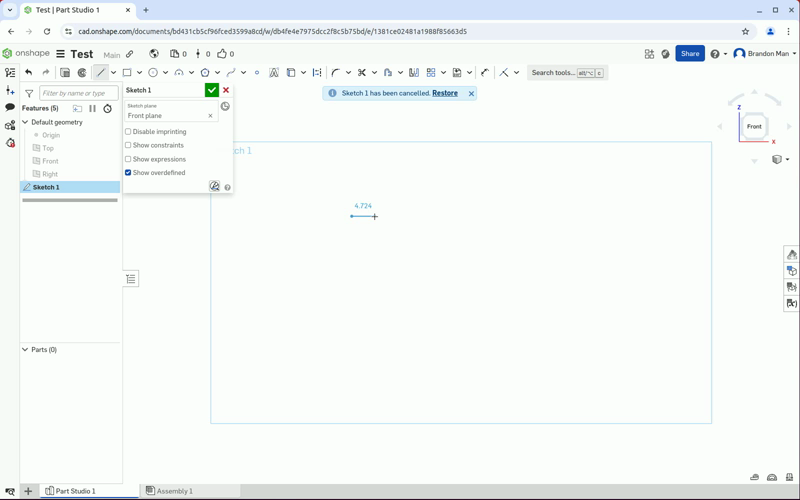
click(374, 216)
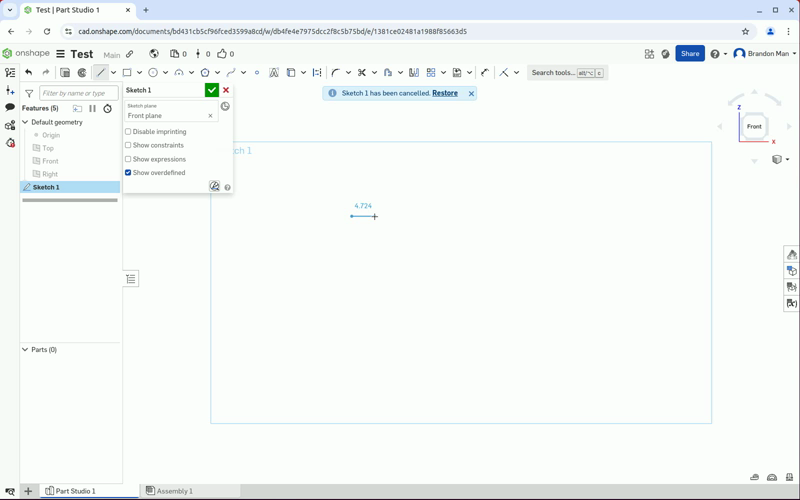
key_up(shift)
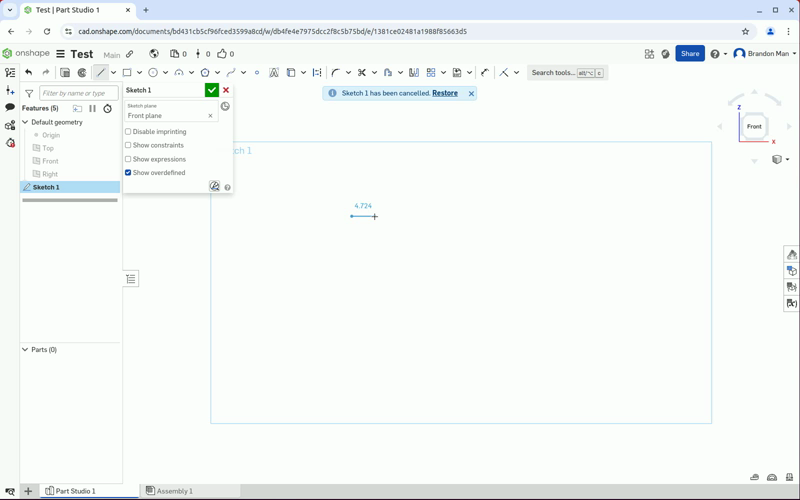
key_down(shift)
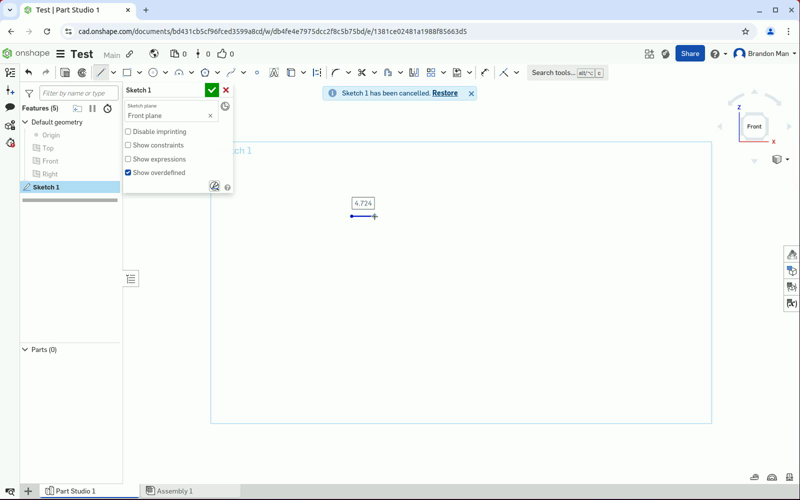
mouse_move(404, 216)
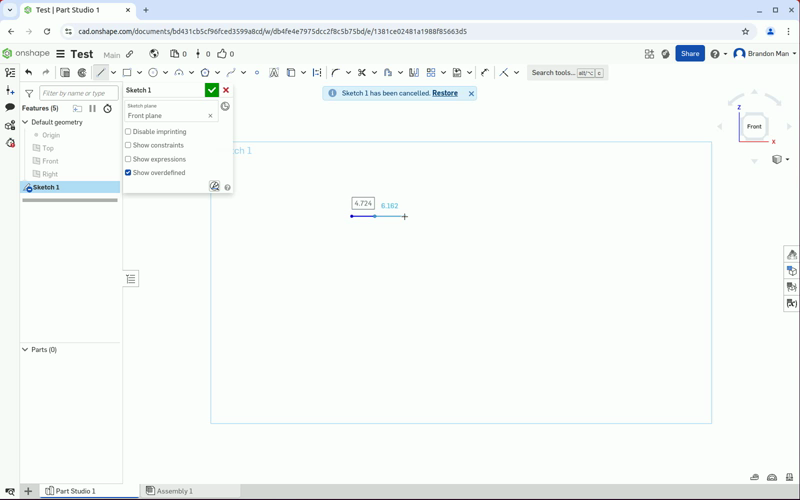
mouse_move(374, 192)
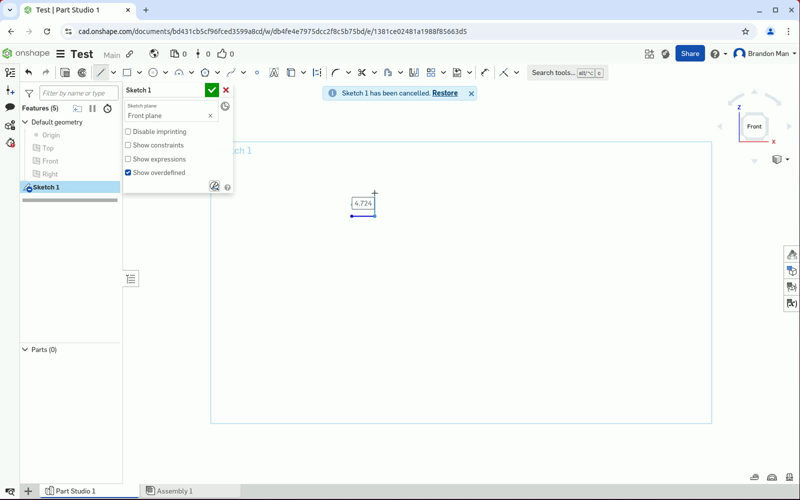
click(374, 192)
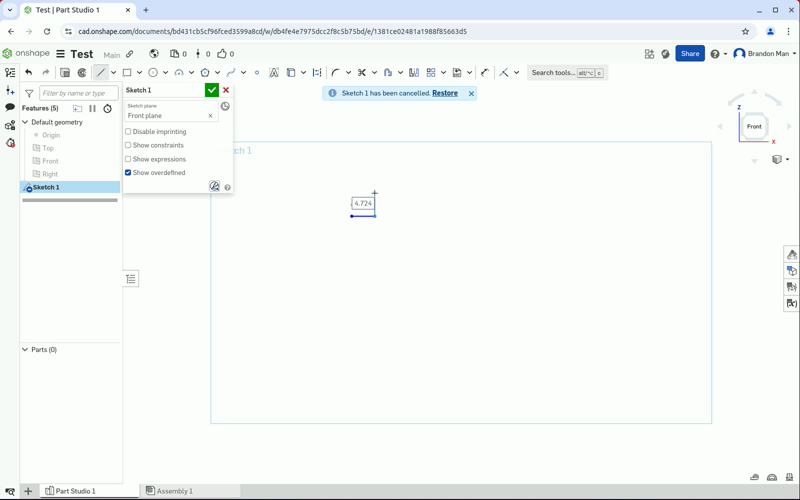
key_up(shift)
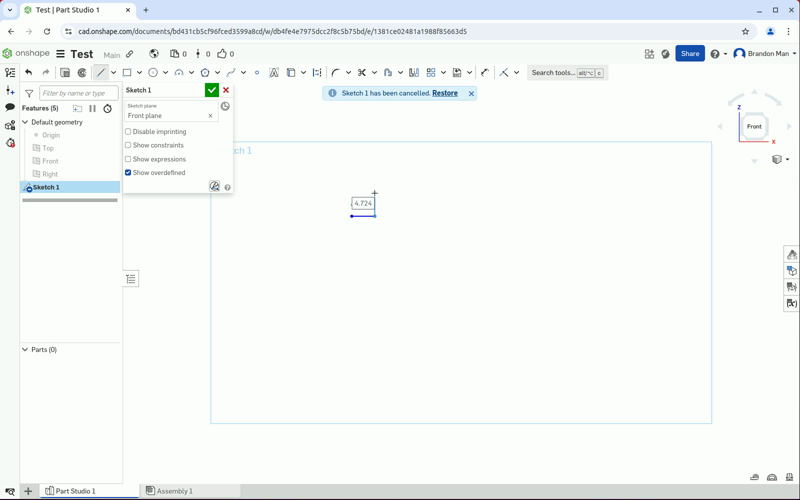
key_down(shift)
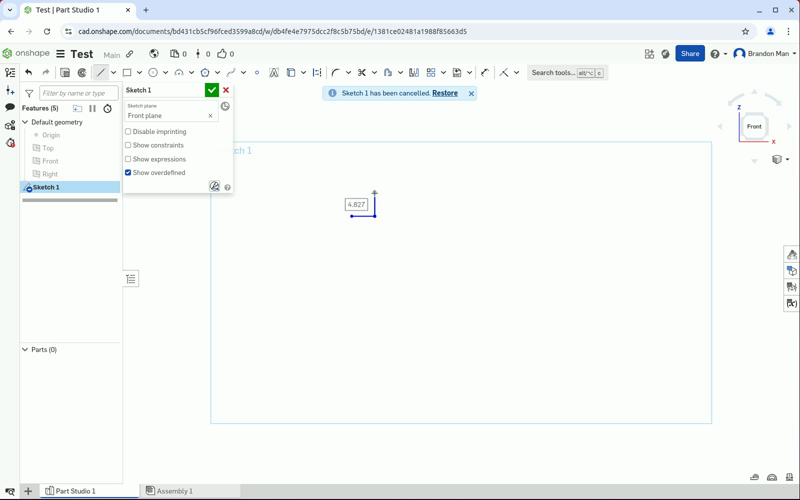
mouse_move(404, 192)
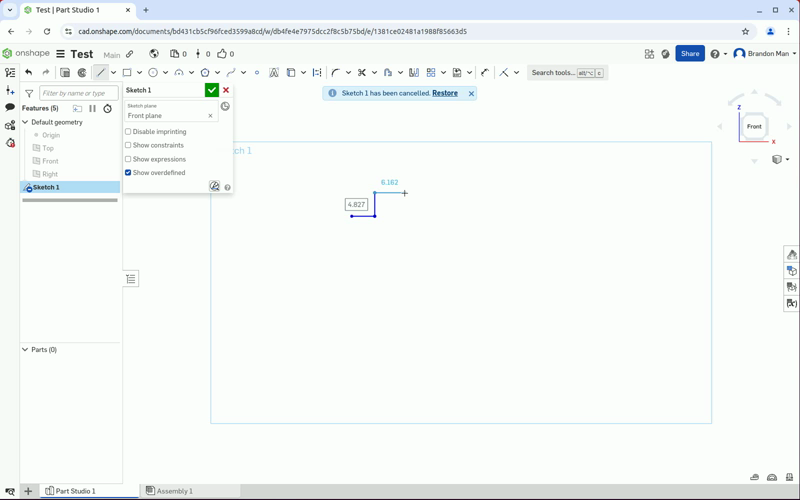
mouse_move(351, 192)
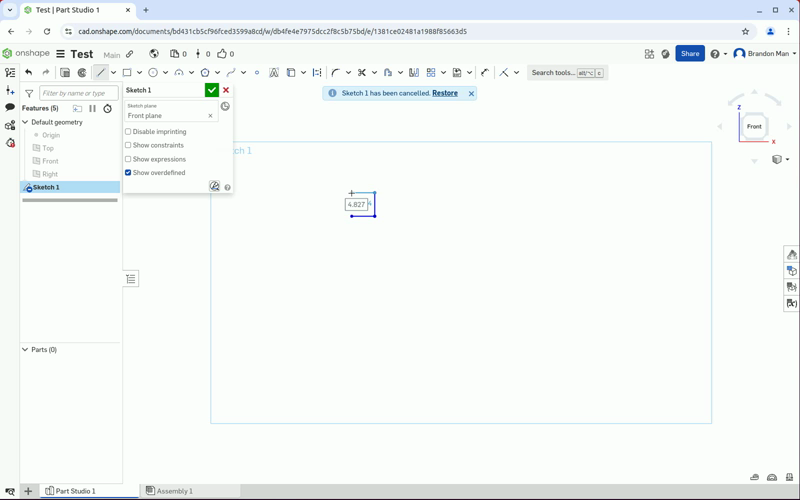
click(351, 192)
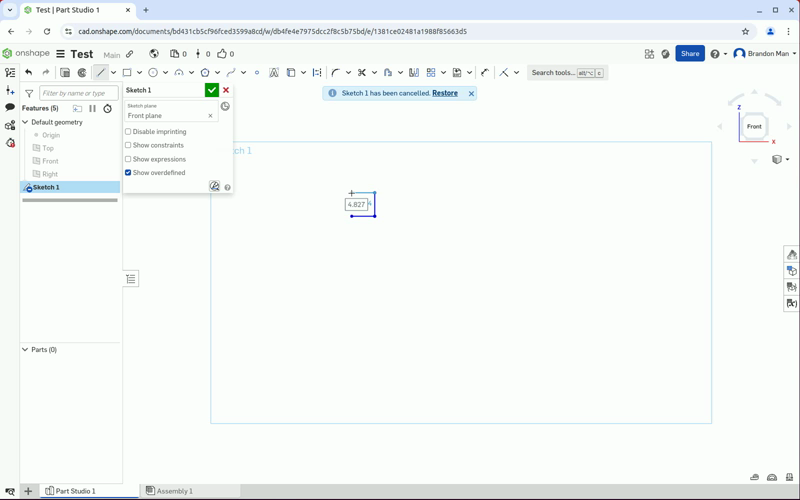
key_up(shift)
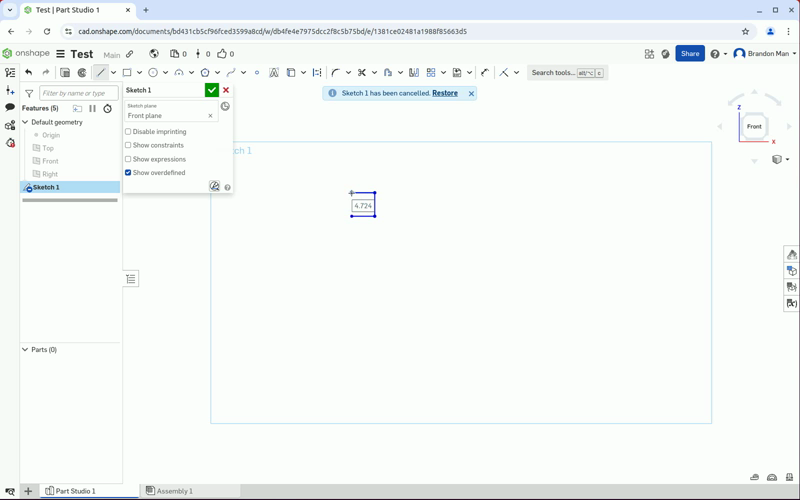
mouse_move(381, 192)
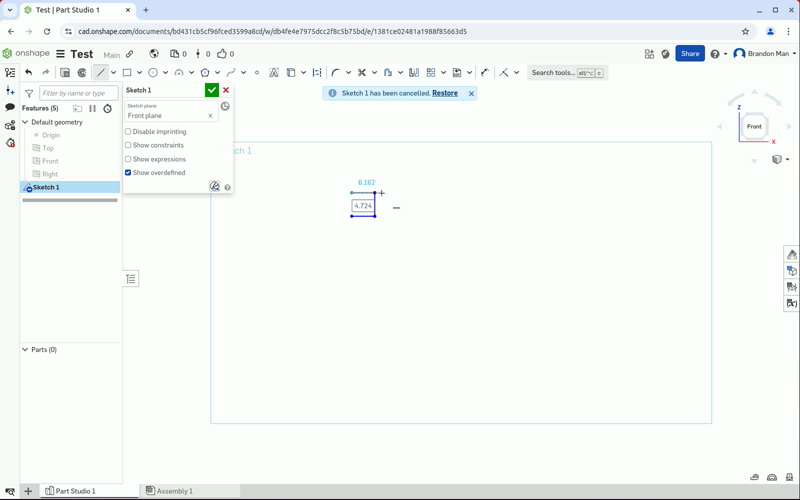
key_down(shift)
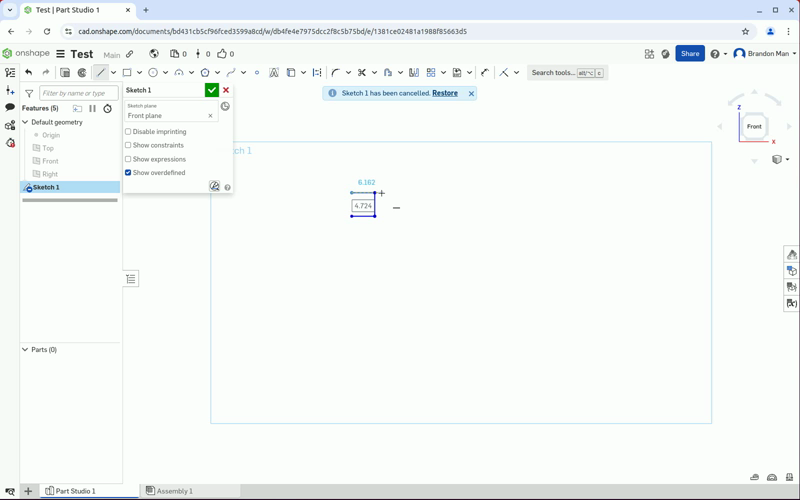
mouse_move(351, 216)
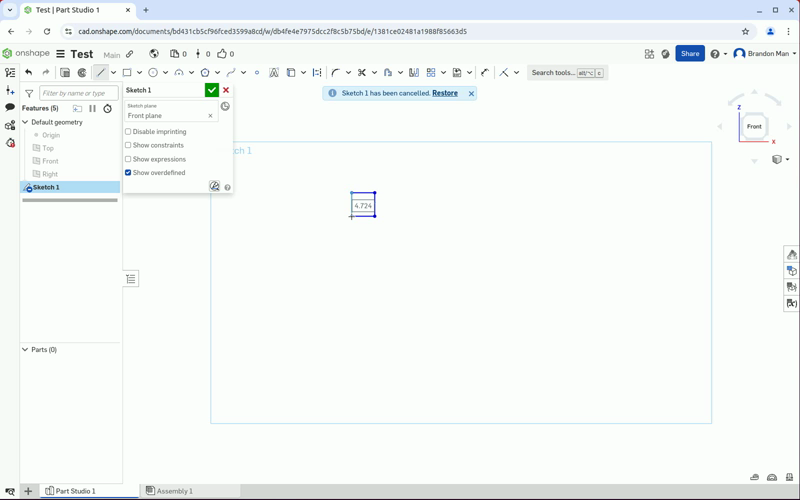
key_up(shift)
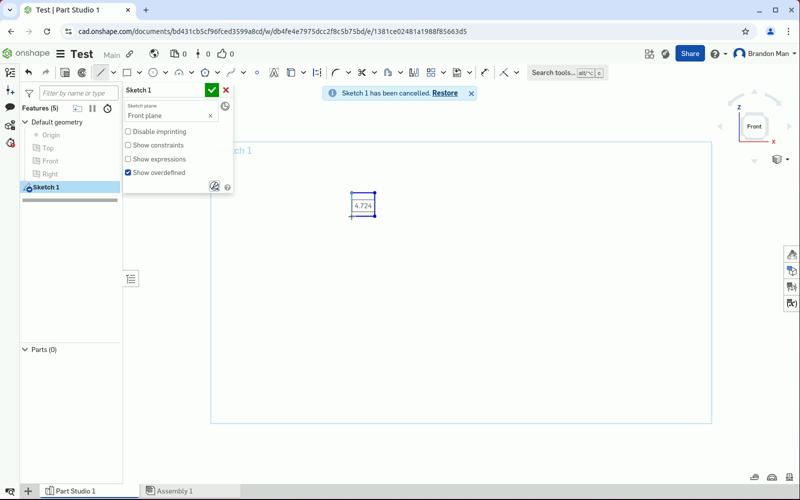
click(351, 216)
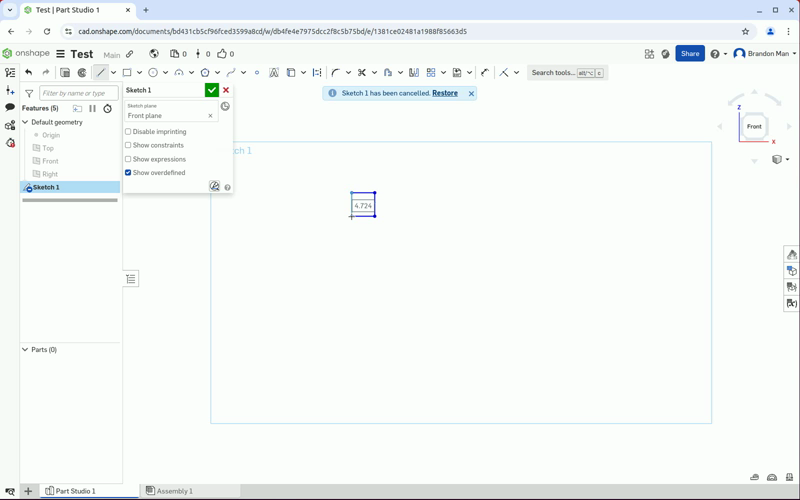
key(esc)
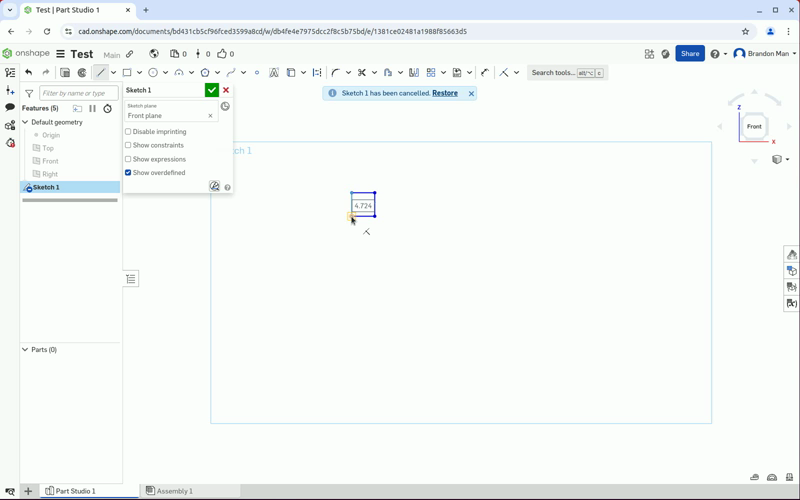
mouse_move(368, 205)
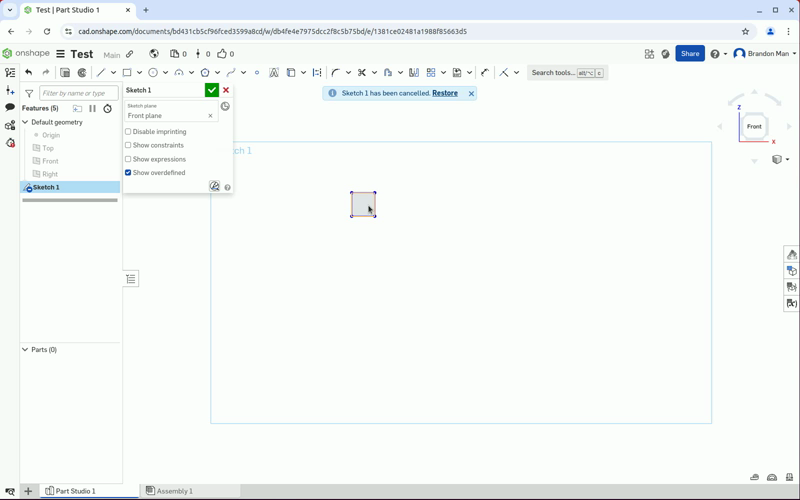
scroll(6)
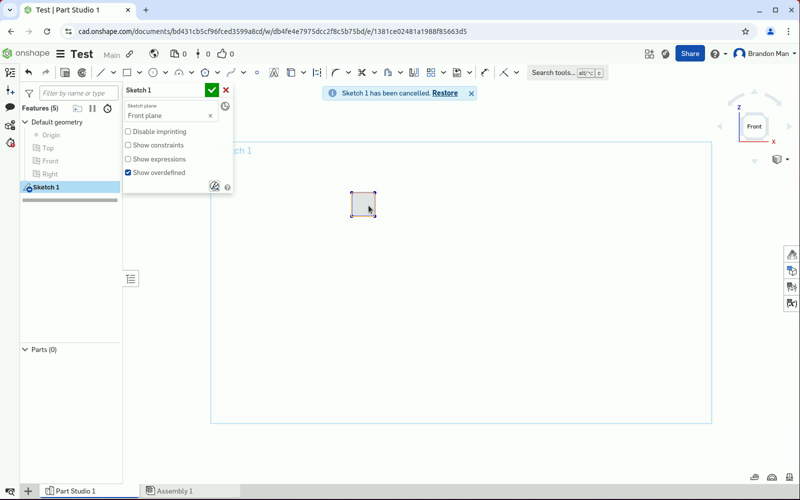
scroll(6)
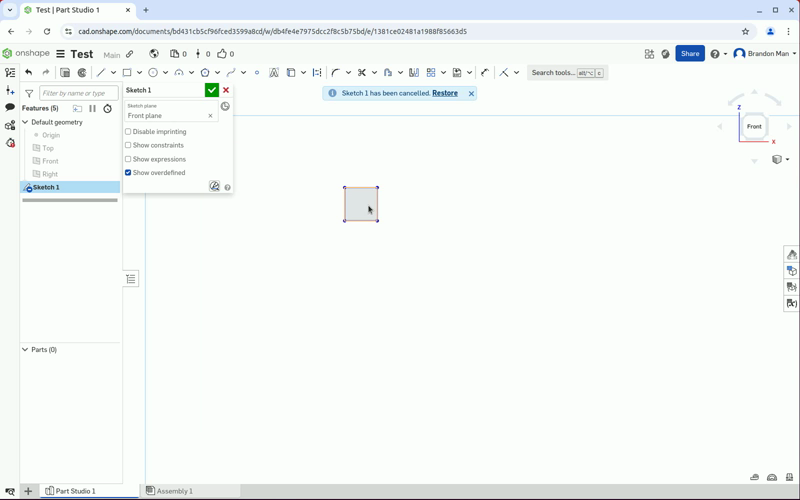
scroll(6)
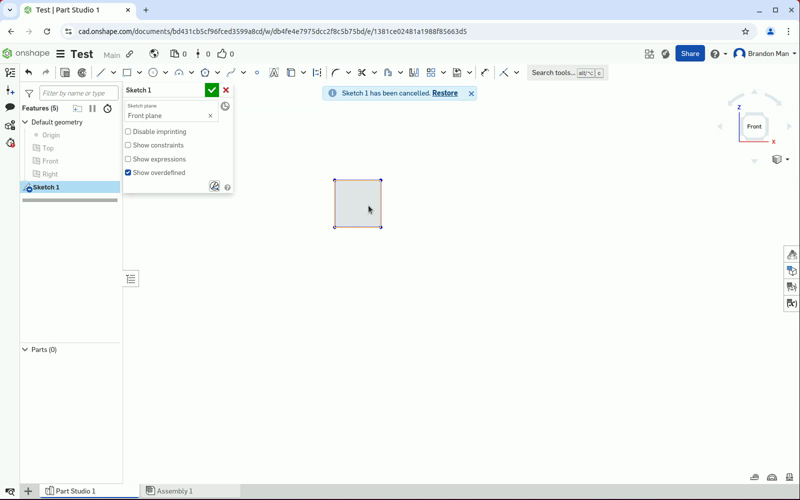
scroll(6)
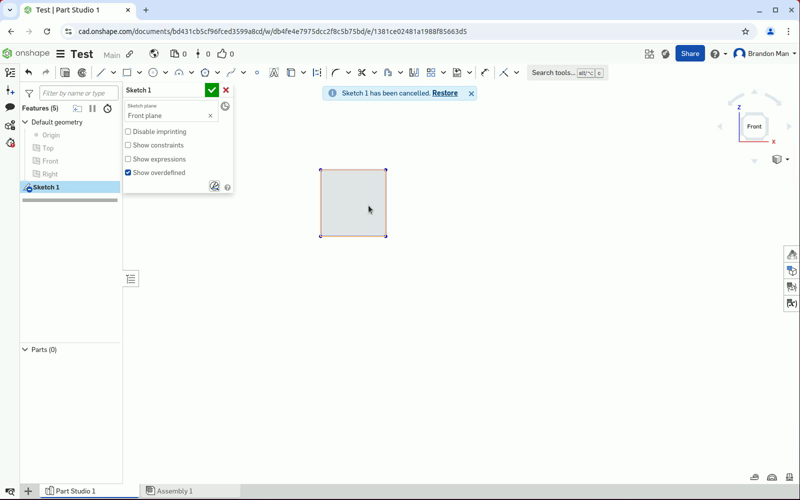
scroll(6)
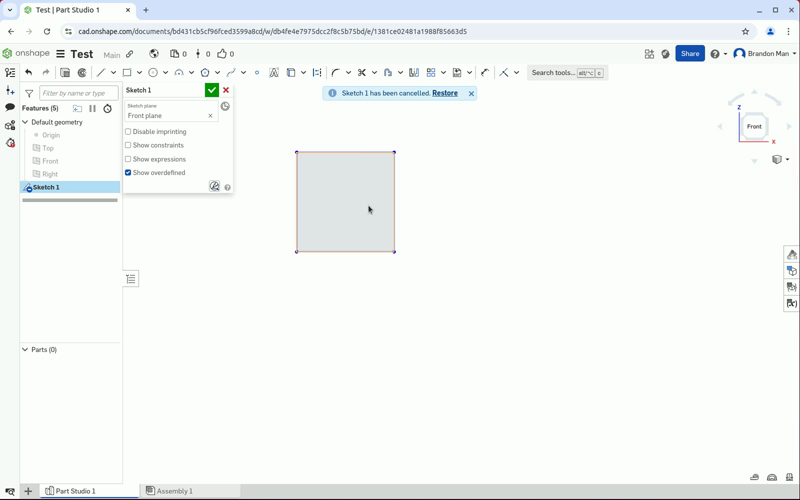
scroll(6)
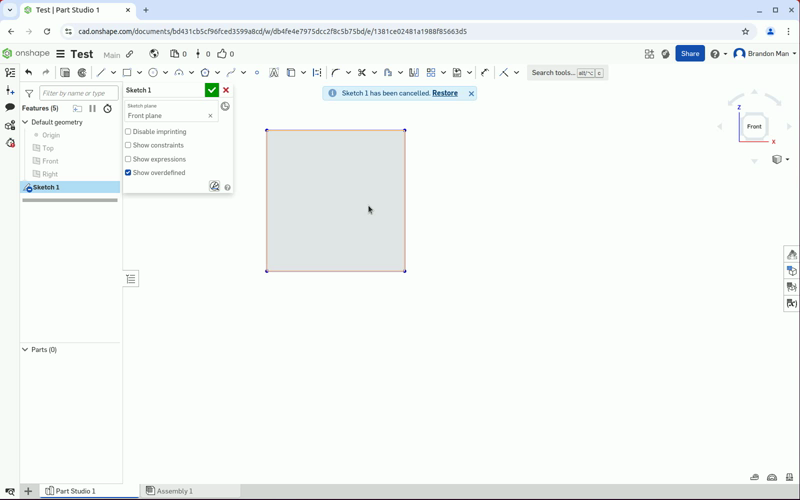
scroll(6)
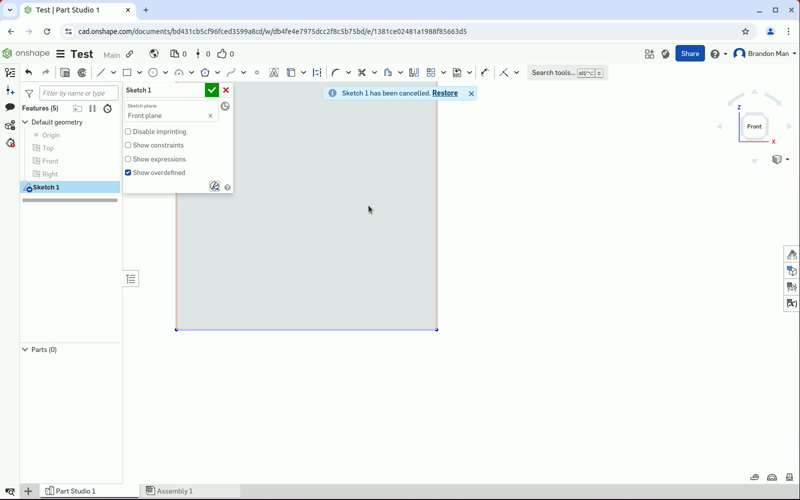
click(368, 205)
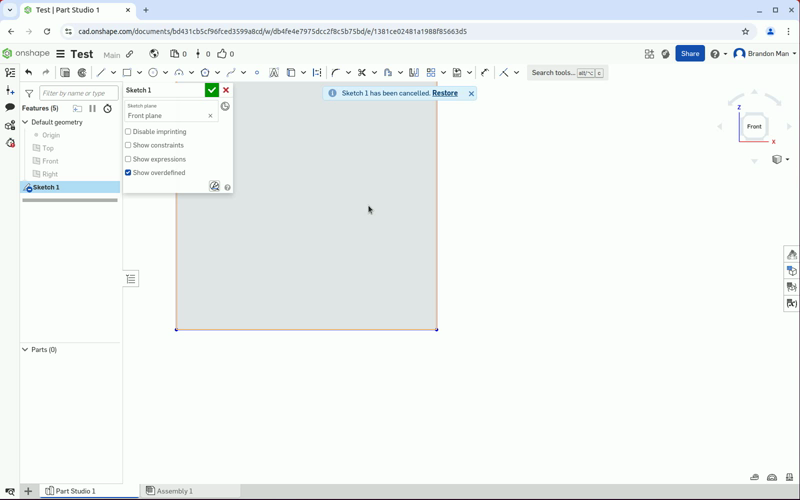
scroll(-6)
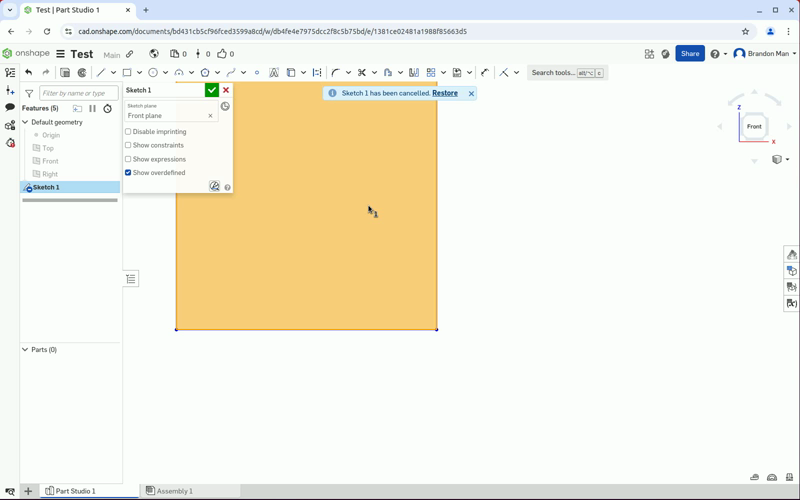
scroll(-6)
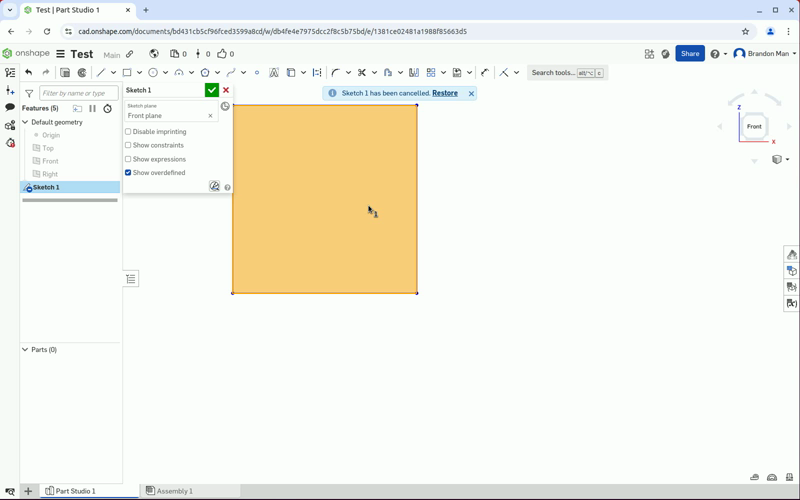
scroll(-6)
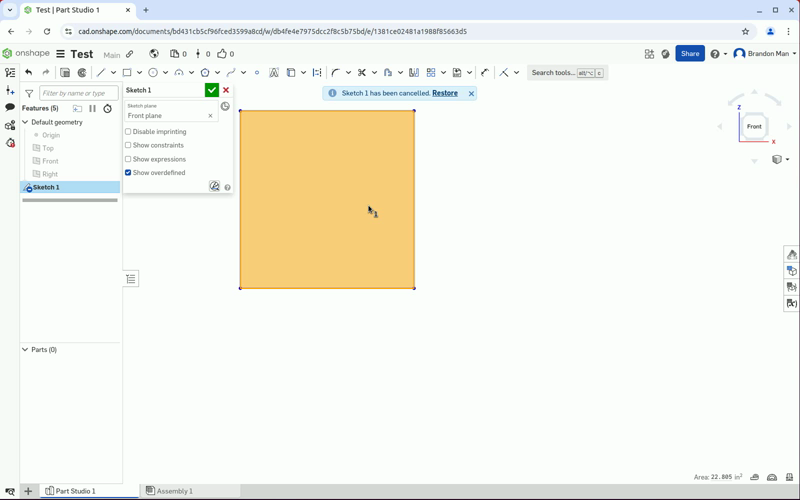
scroll(-6)
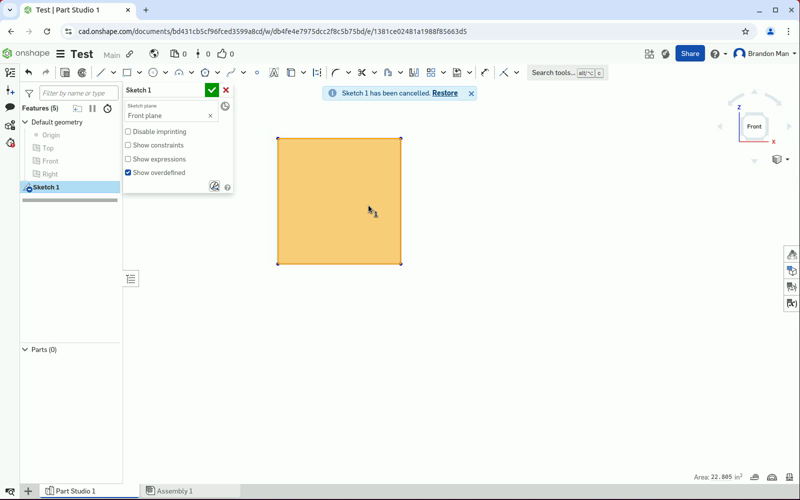
scroll(-6)
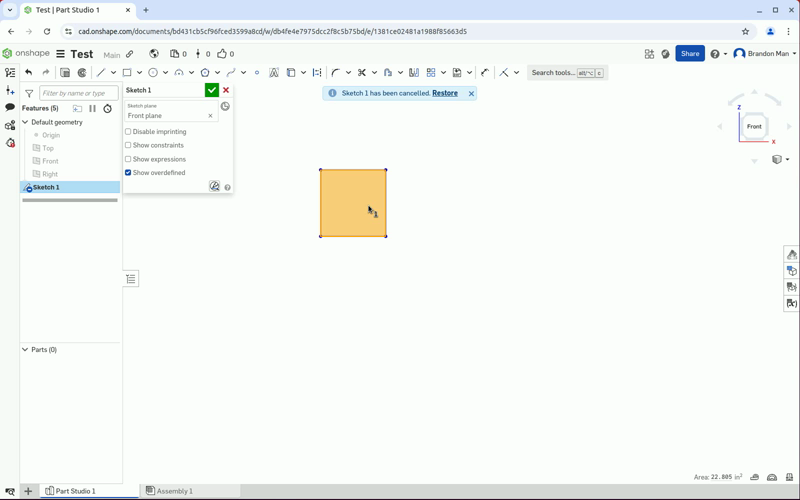
scroll(-6)
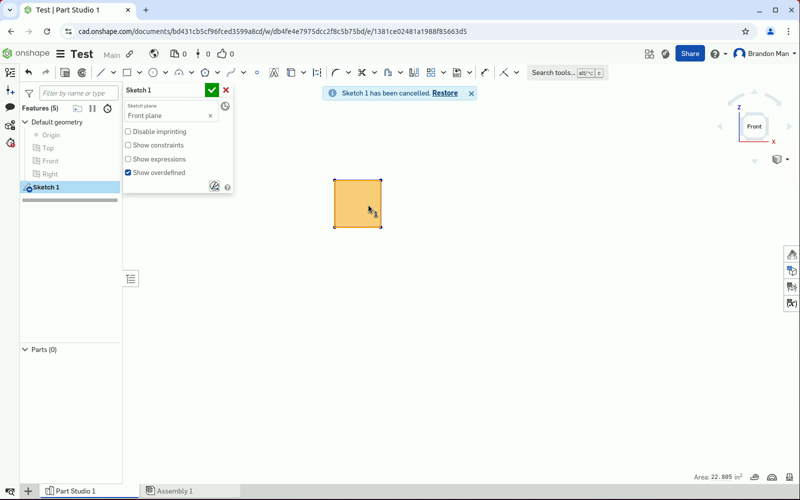
scroll(-6)
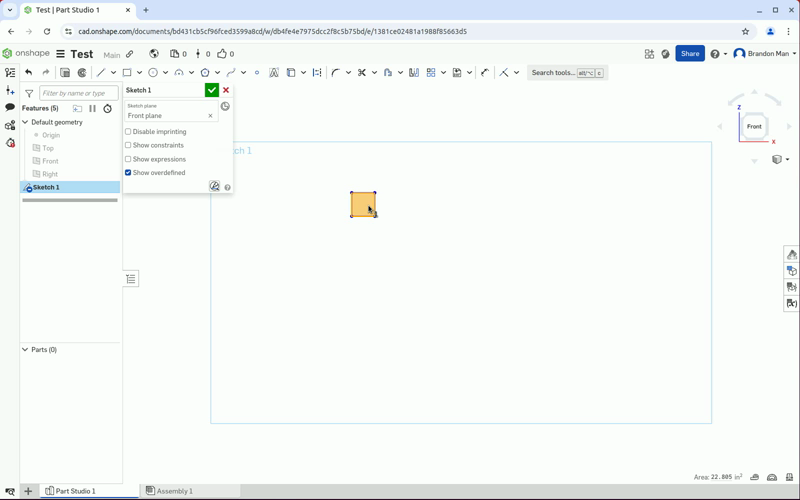
mouse_move(73, 352)
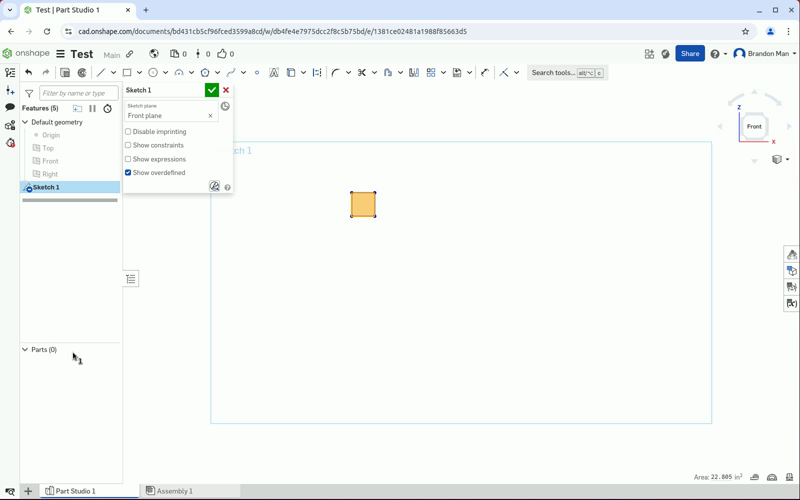
key(shift+y)
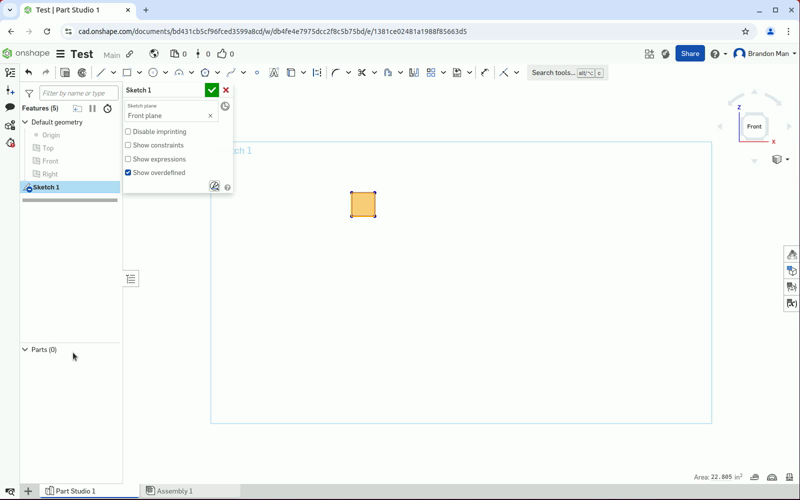
key(shift+e)
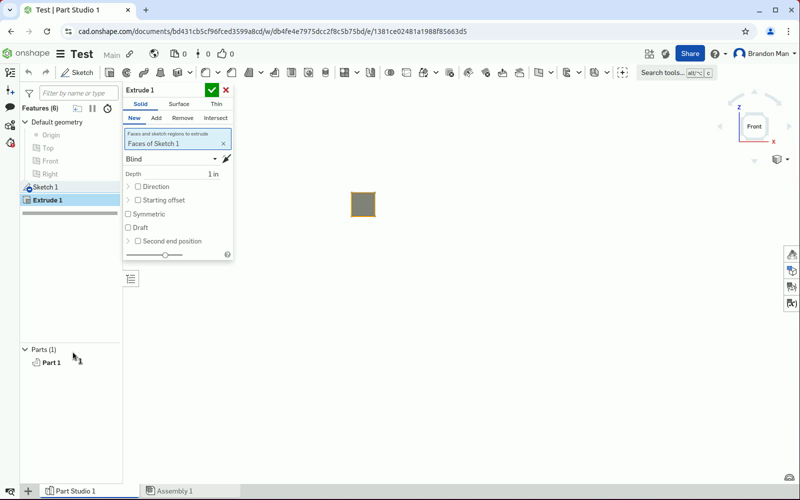
mouse_move(143, 106)
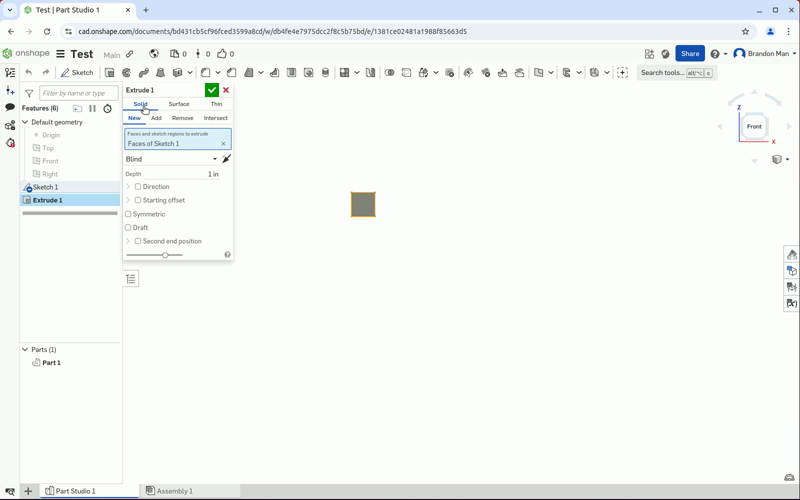
click(143, 106)
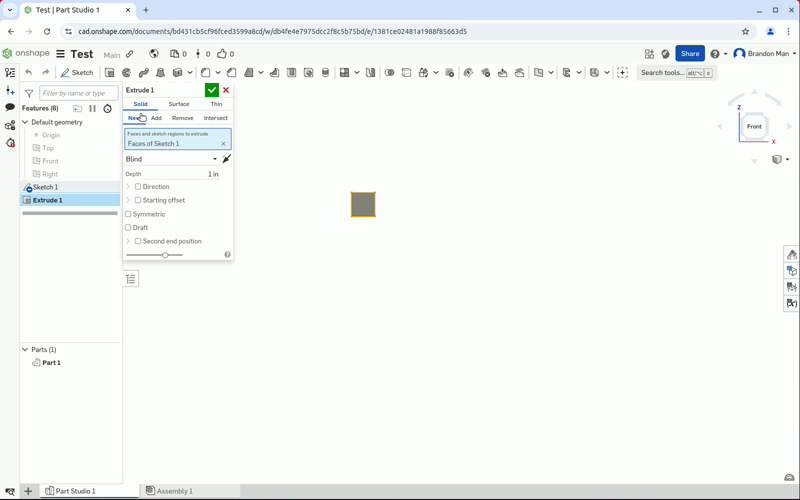
mouse_move(137, 120)
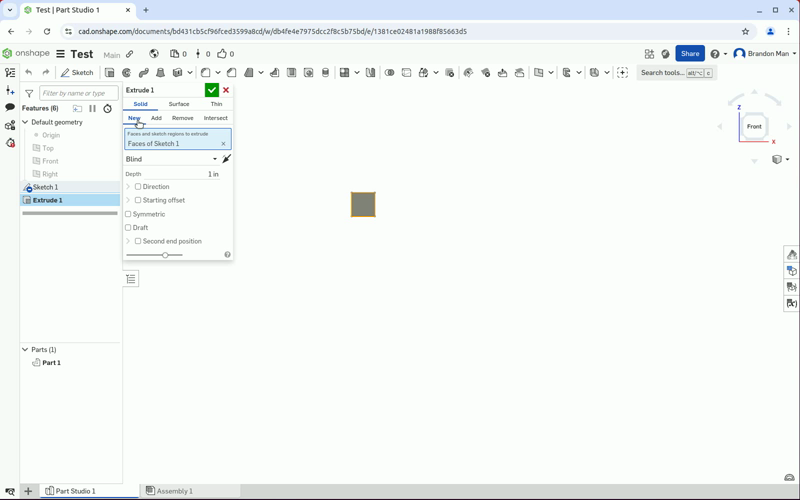
click(137, 120)
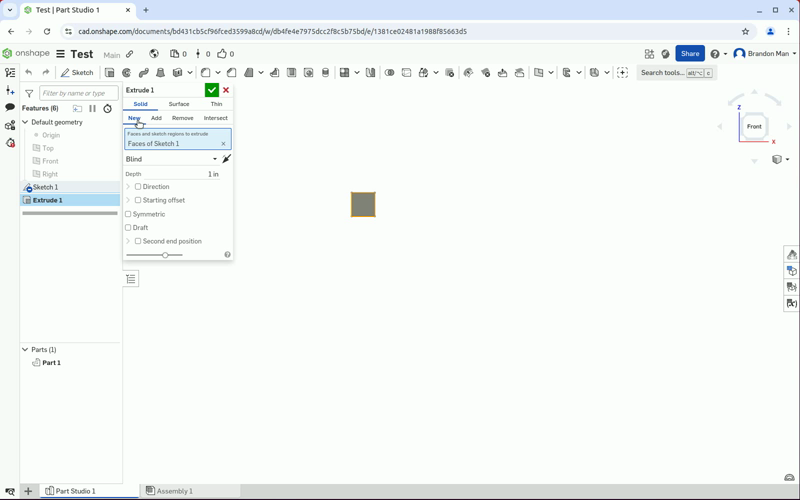
key(tab, 4)
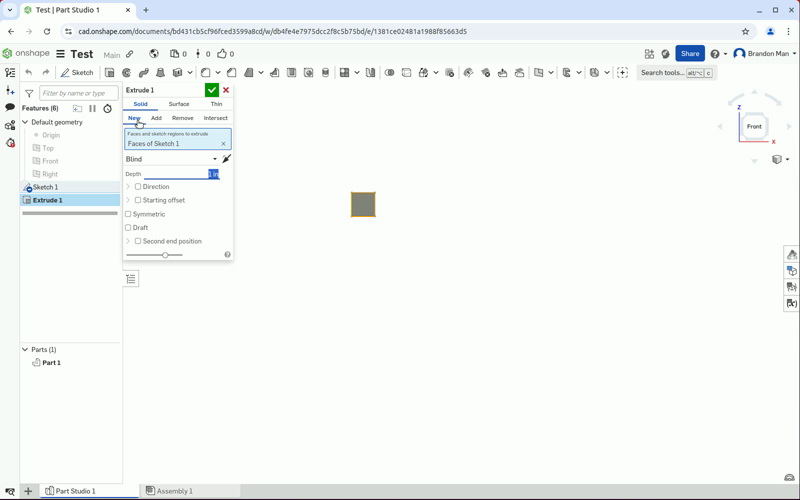
text(4.574)
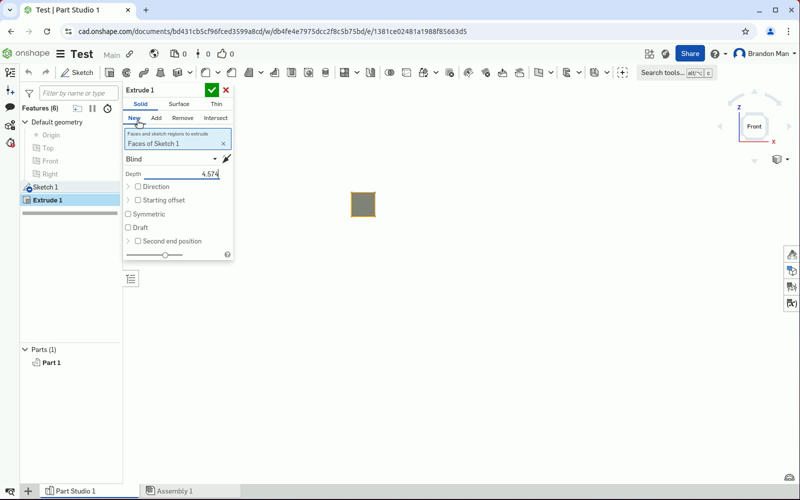
key(enter)
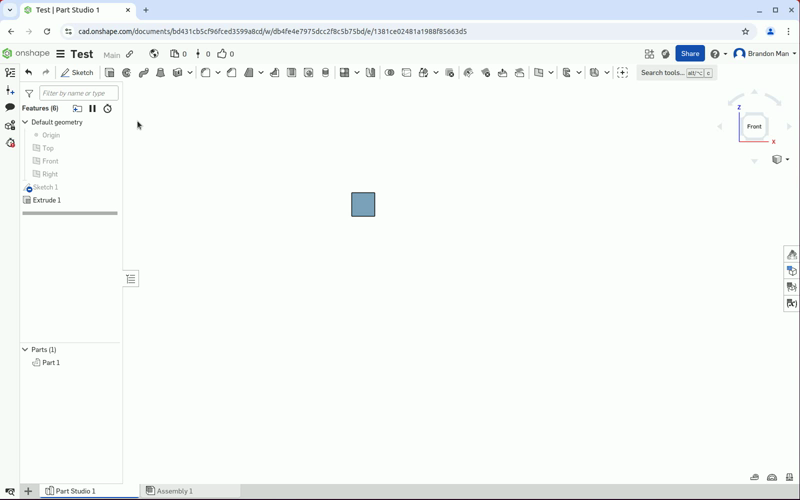
key(shift+h)
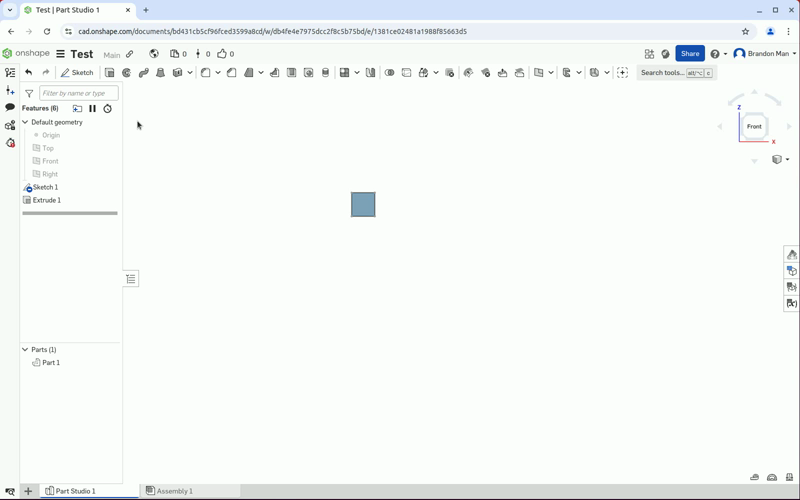
key(shift+h)
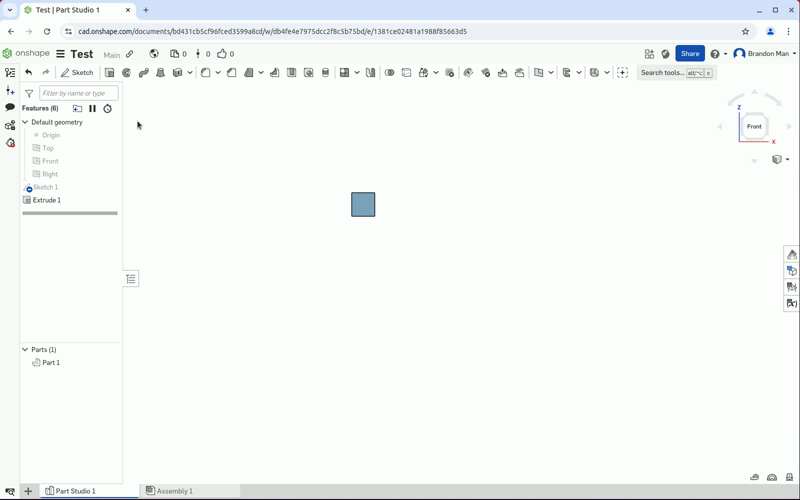
mouse_move(73, 189)
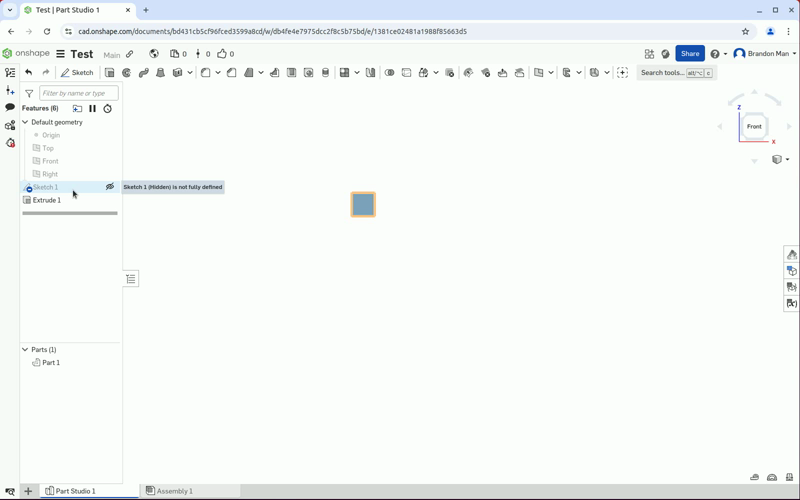
click(73, 189)
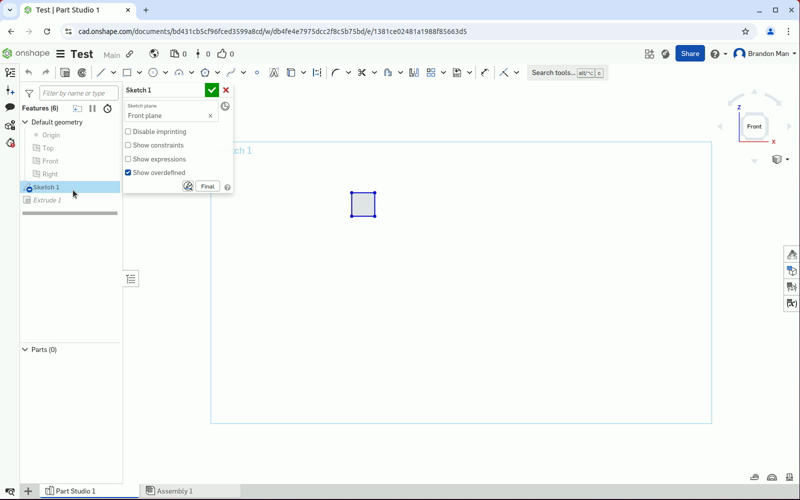
mouse_move(229, 92)
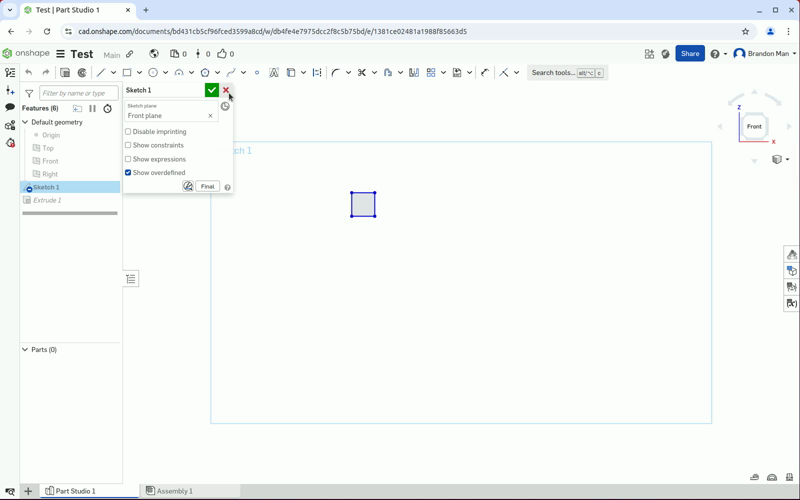
click(229, 92)
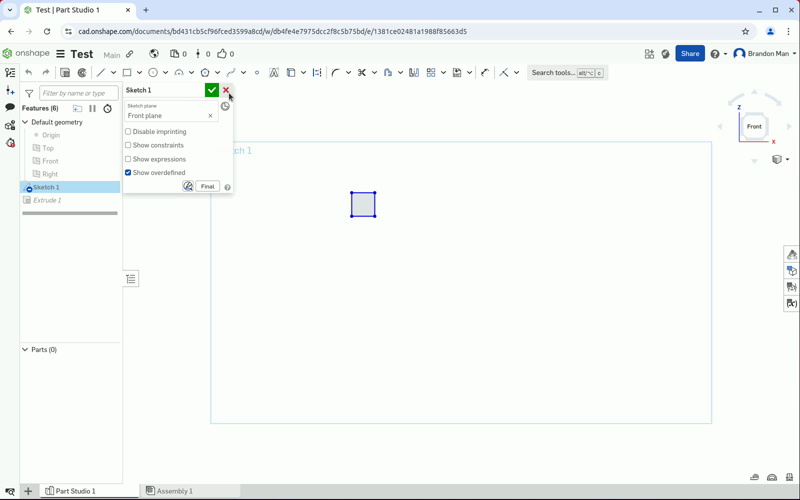
key(shift+s)
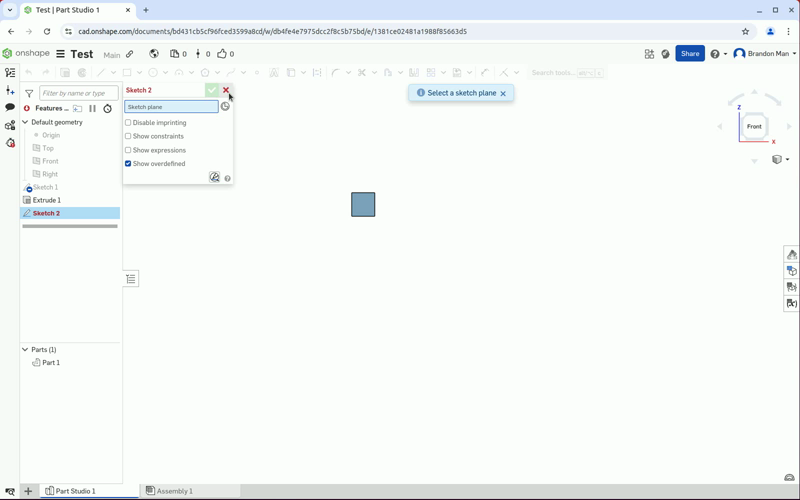
mouse_move(73, 163)
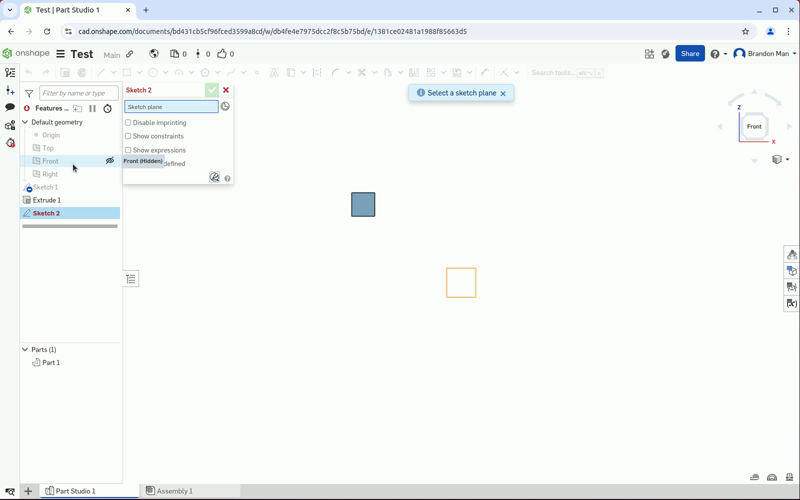
click(73, 163)
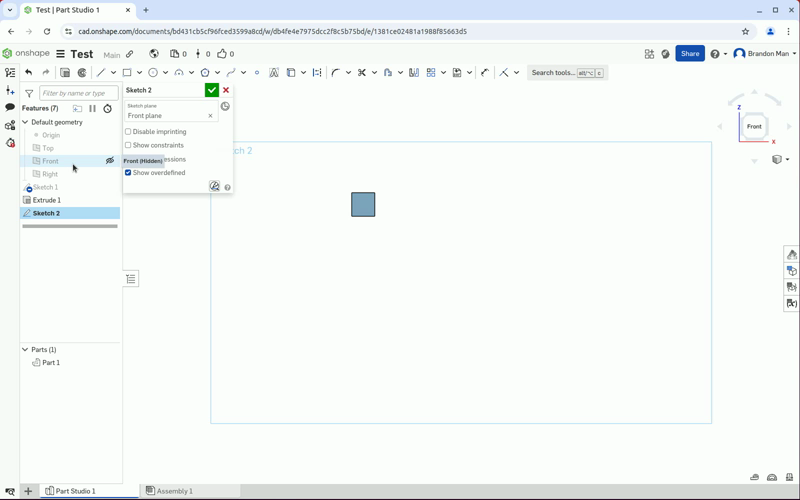
mouse_move(73, 352)
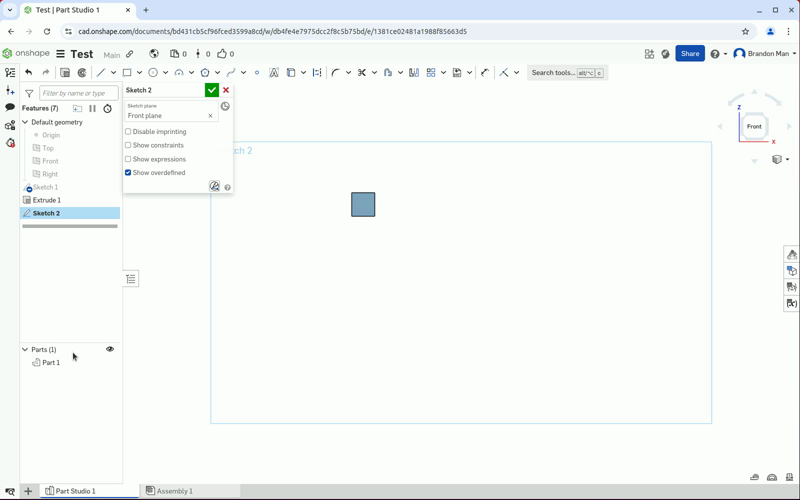
key(y)
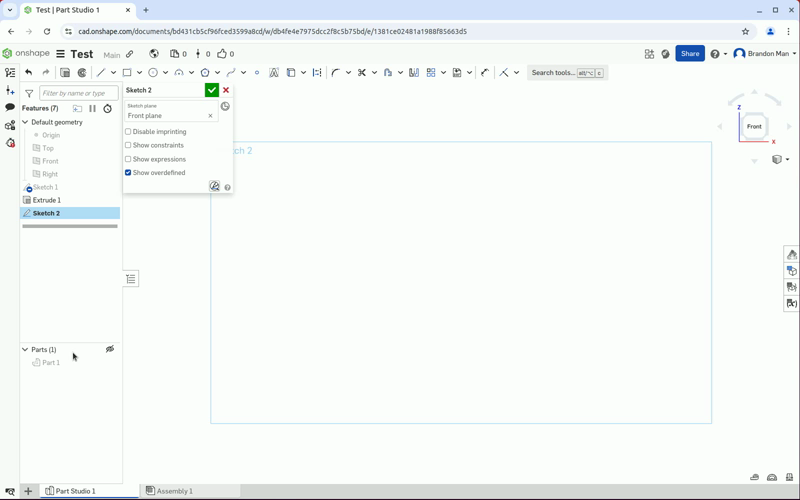
key(l)
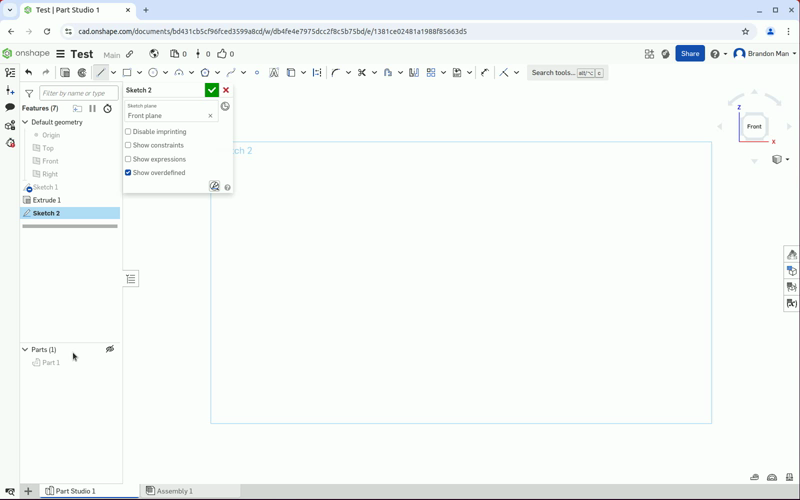
key_down(shift)
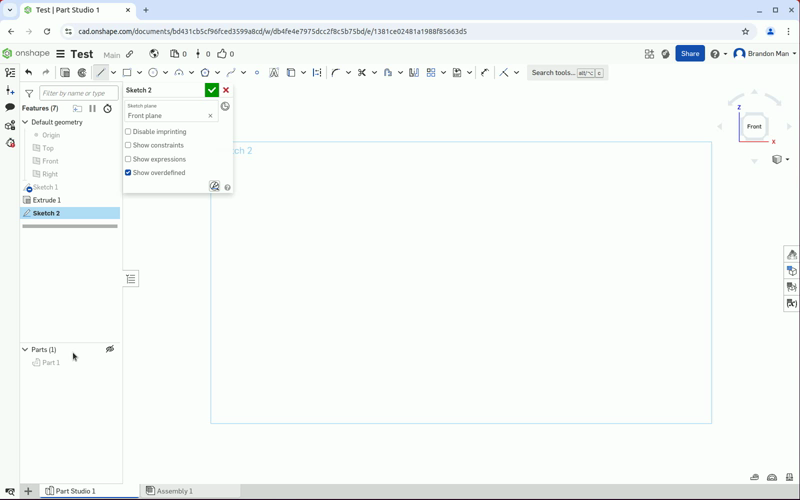
mouse_move(351, 238)
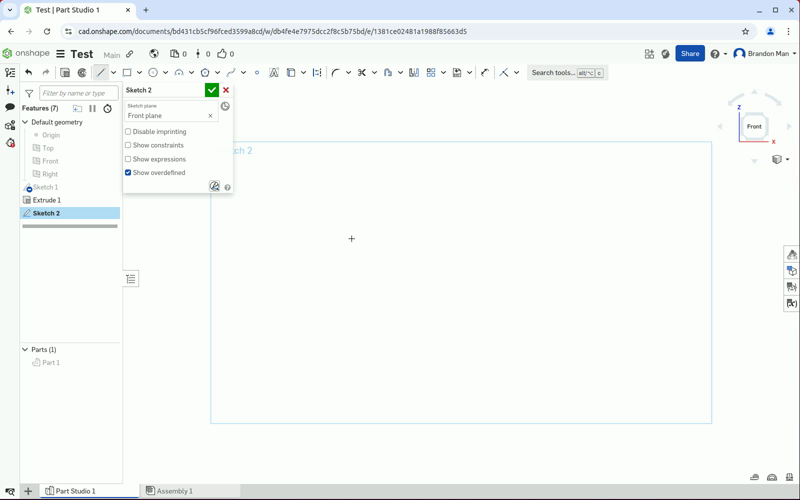
click(351, 238)
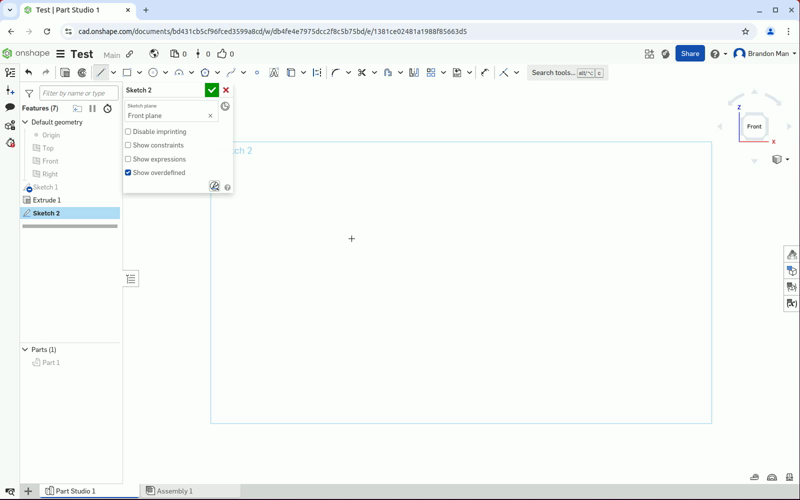
key_up(shift)
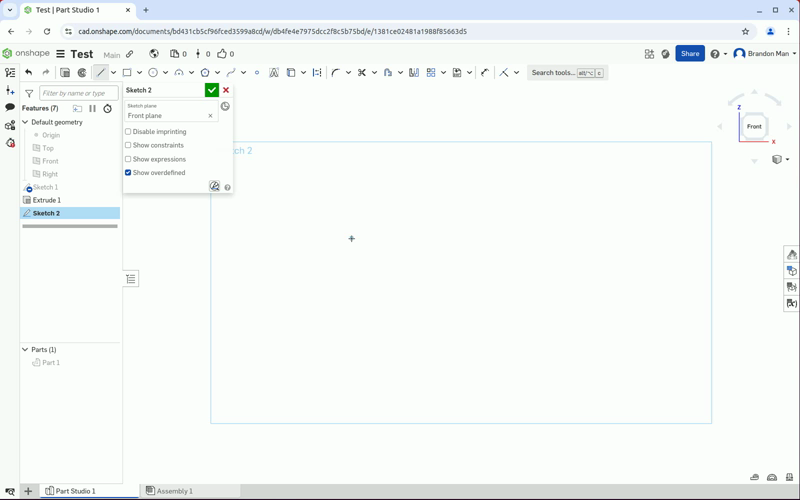
key_down(shift)
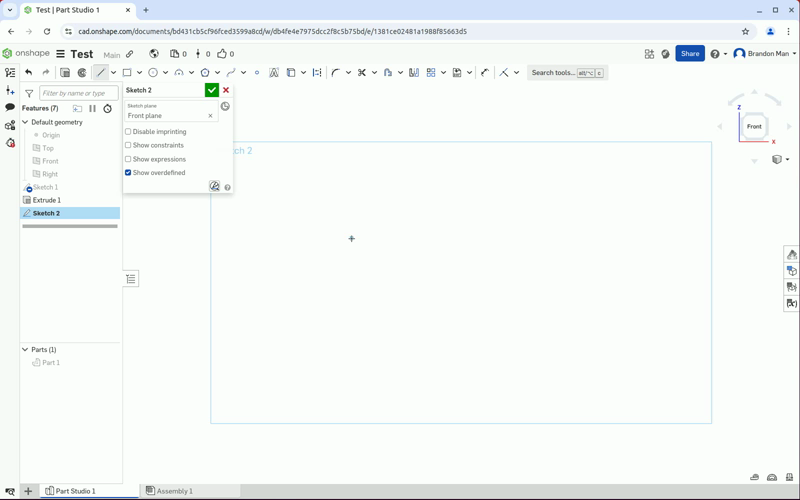
mouse_move(381, 238)
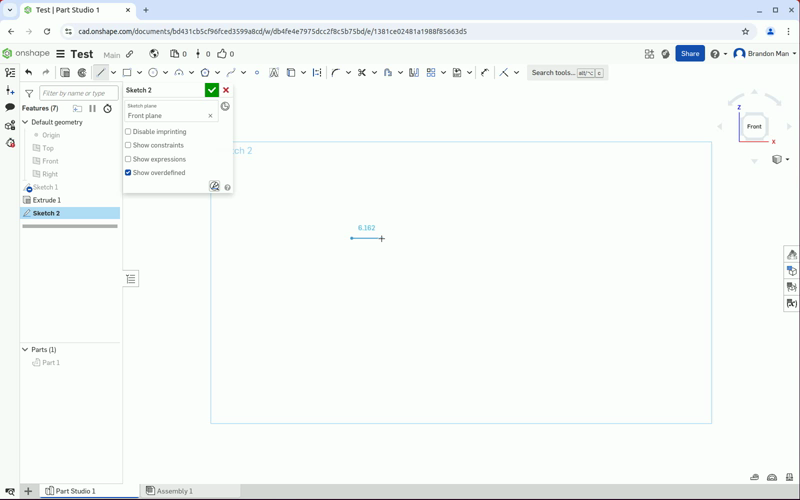
mouse_move(374, 238)
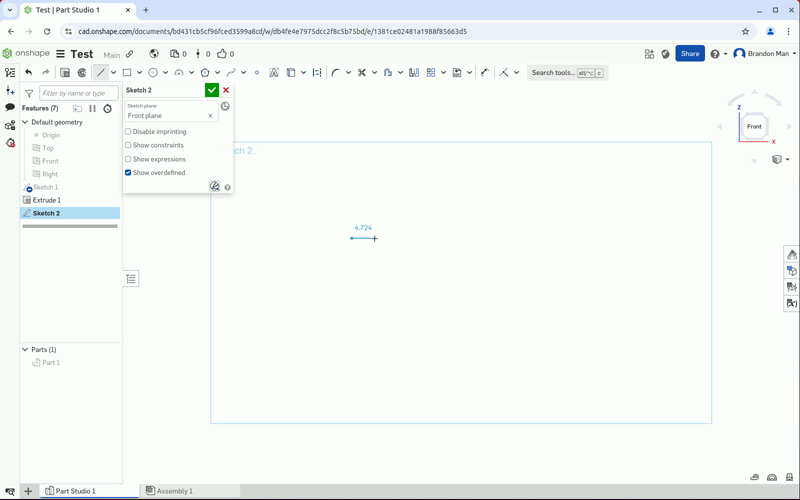
click(374, 238)
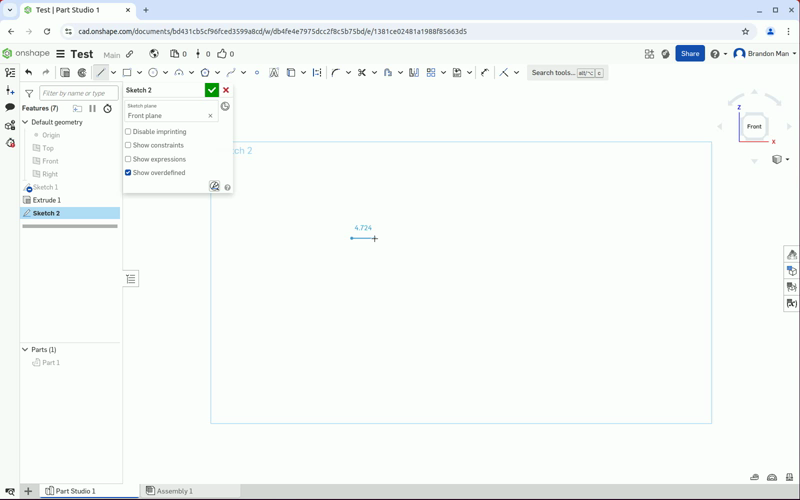
key_up(shift)
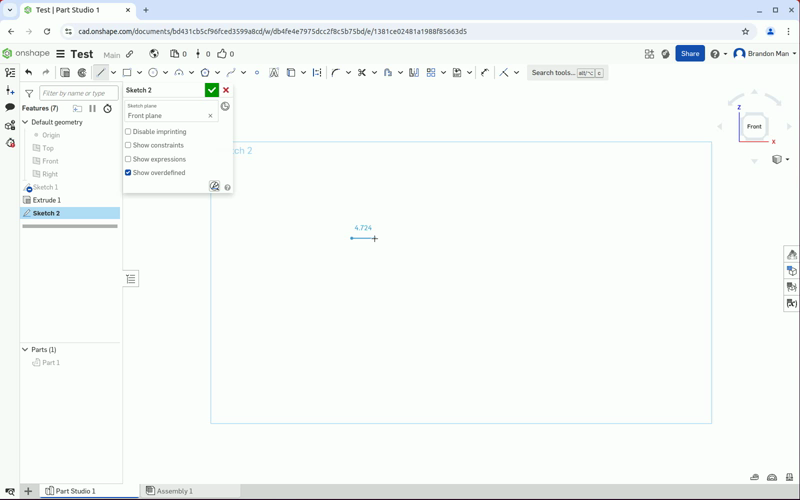
key_down(shift)
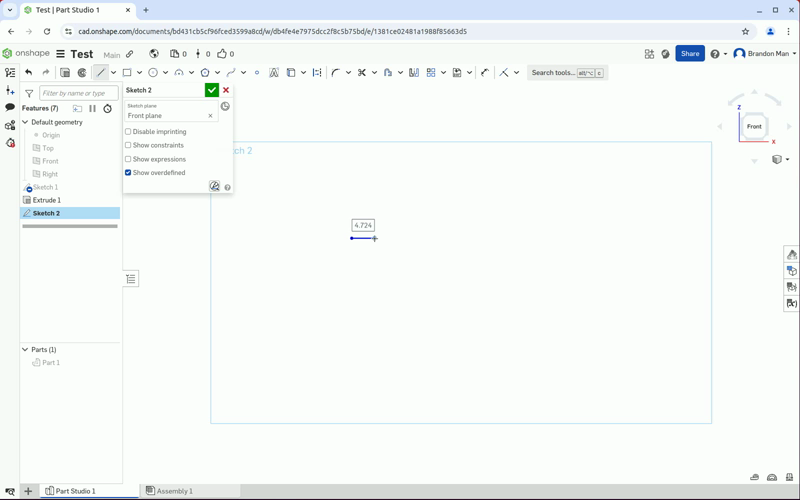
mouse_move(404, 238)
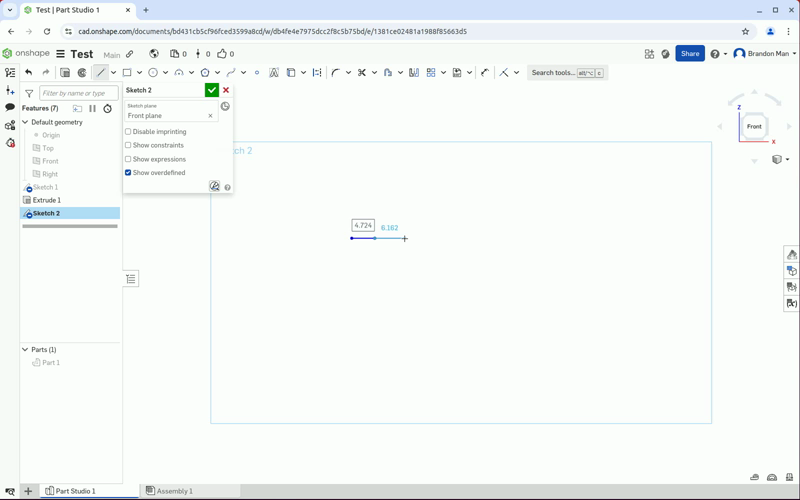
mouse_move(374, 215)
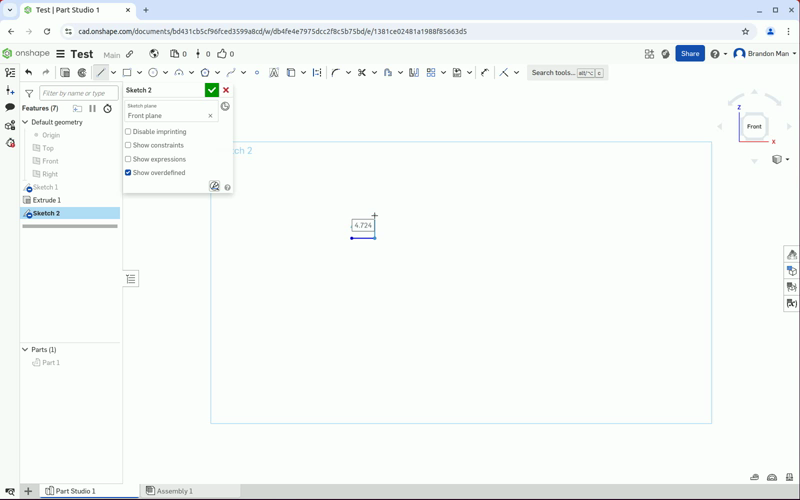
click(374, 215)
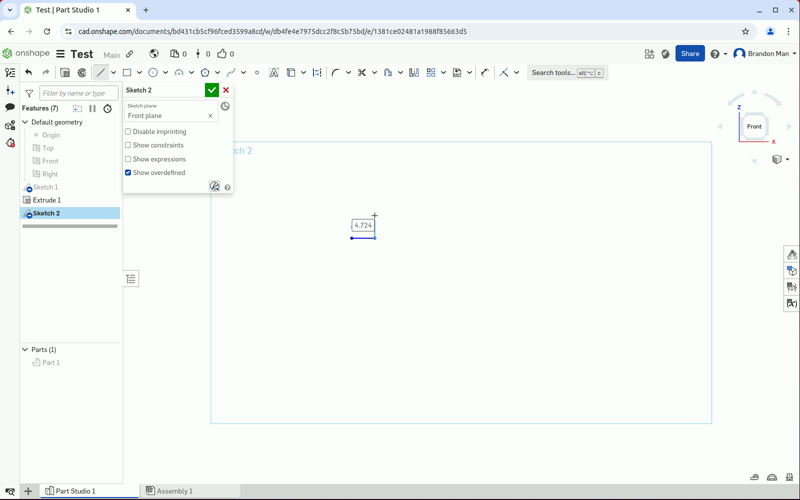
key_up(shift)
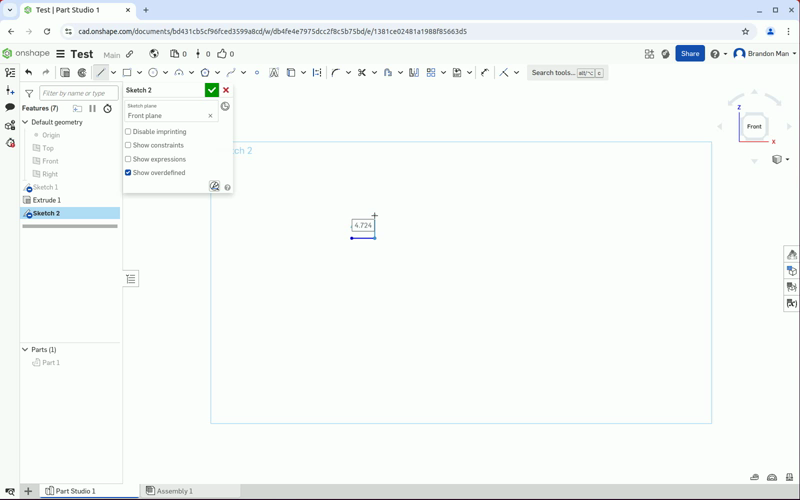
key_down(shift)
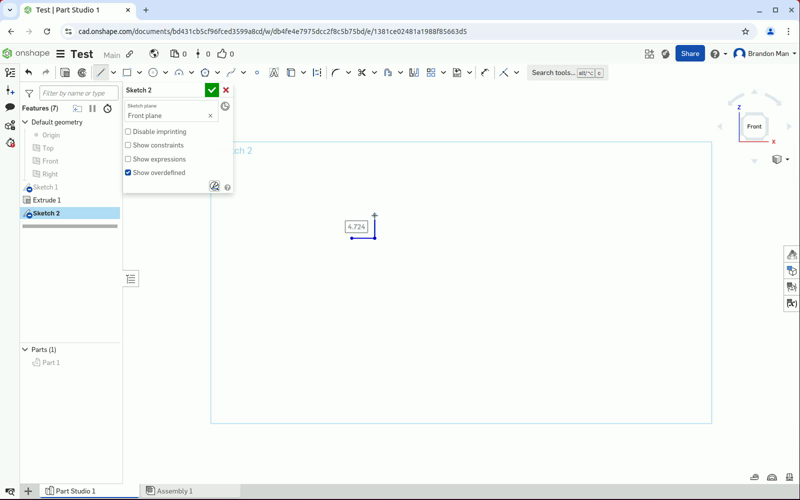
mouse_move(404, 215)
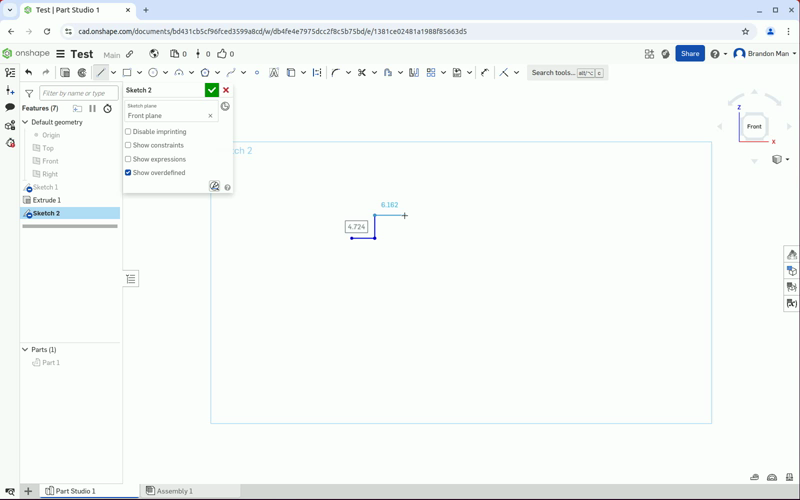
mouse_move(351, 215)
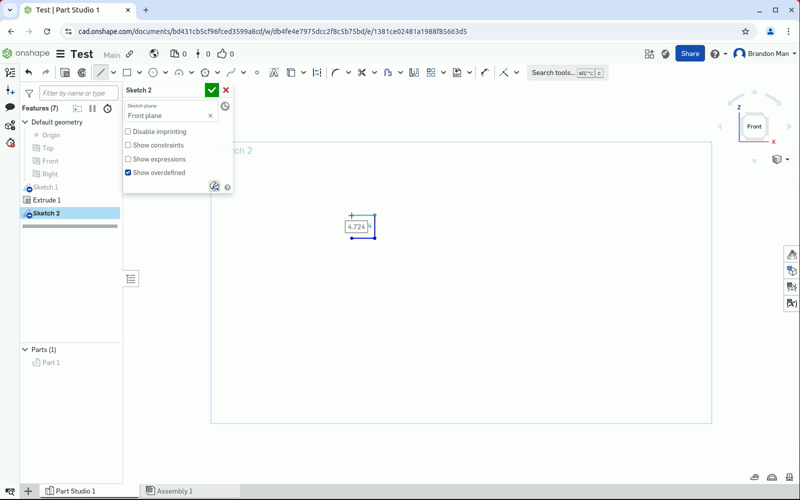
click(351, 215)
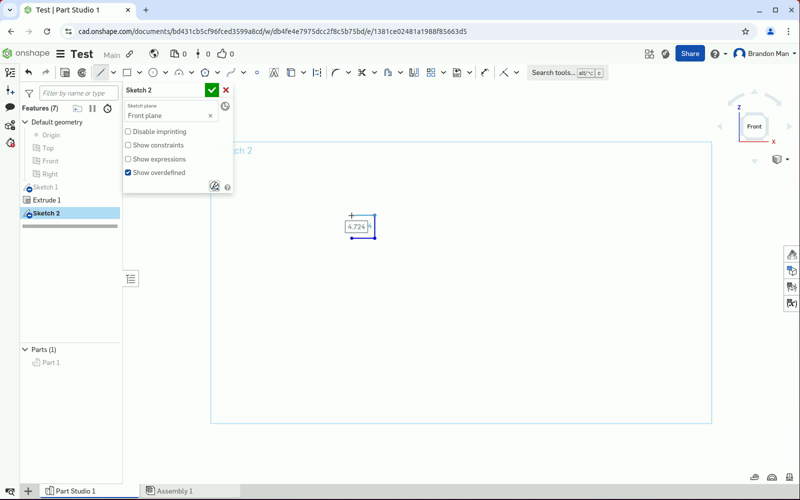
key_up(shift)
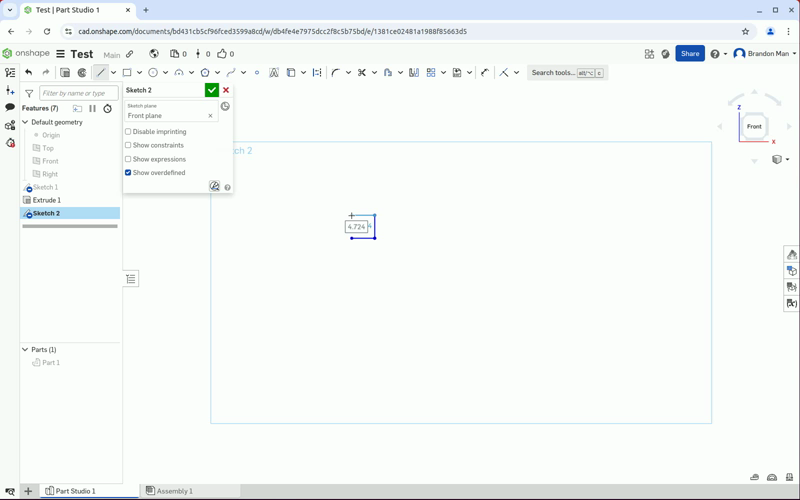
mouse_move(381, 215)
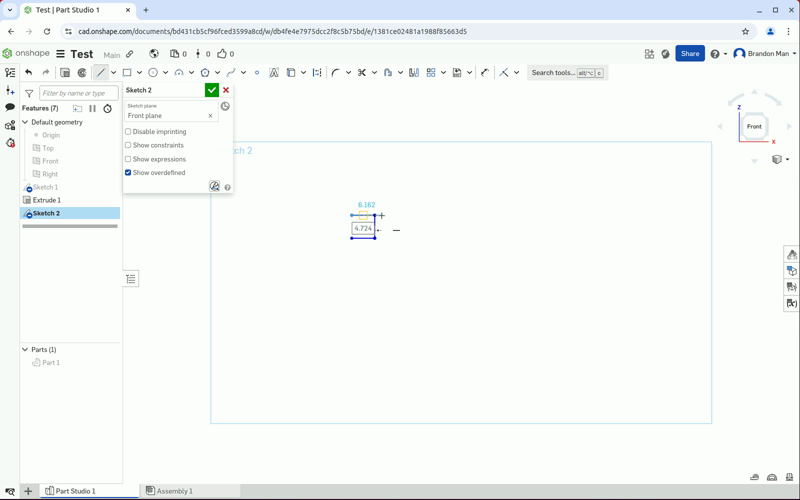
key_down(shift)
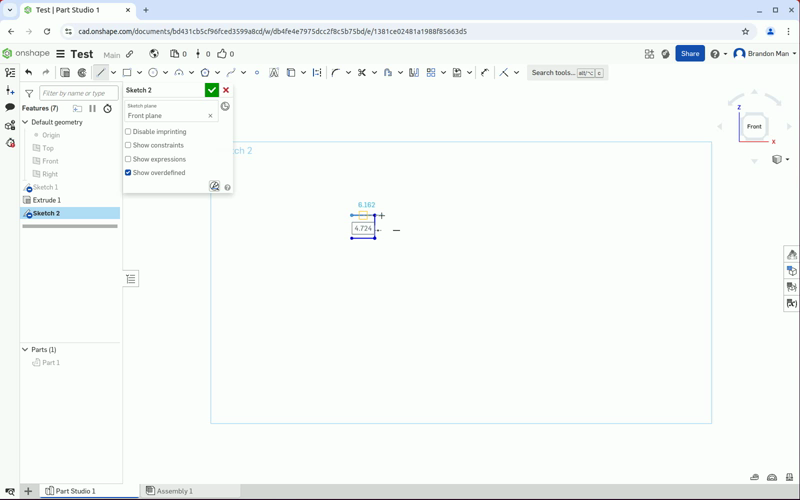
mouse_move(351, 238)
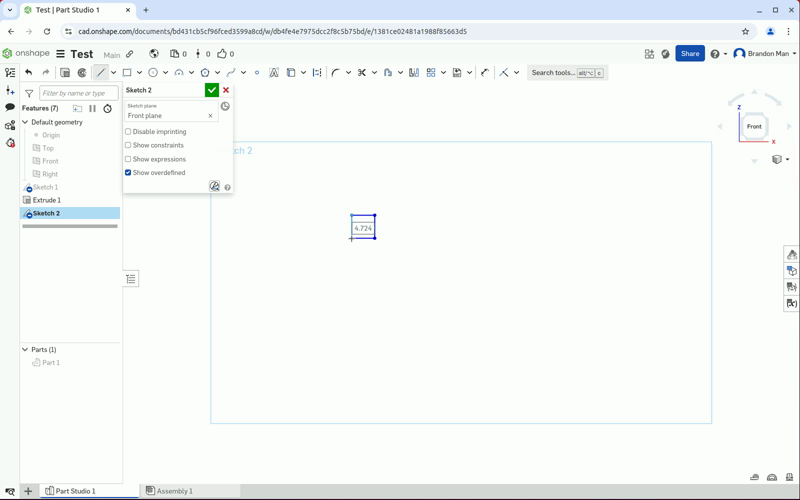
key_up(shift)
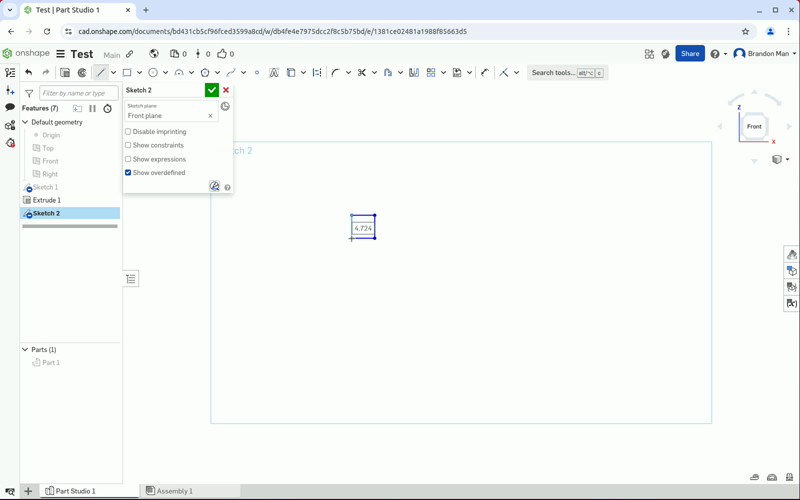
click(351, 238)
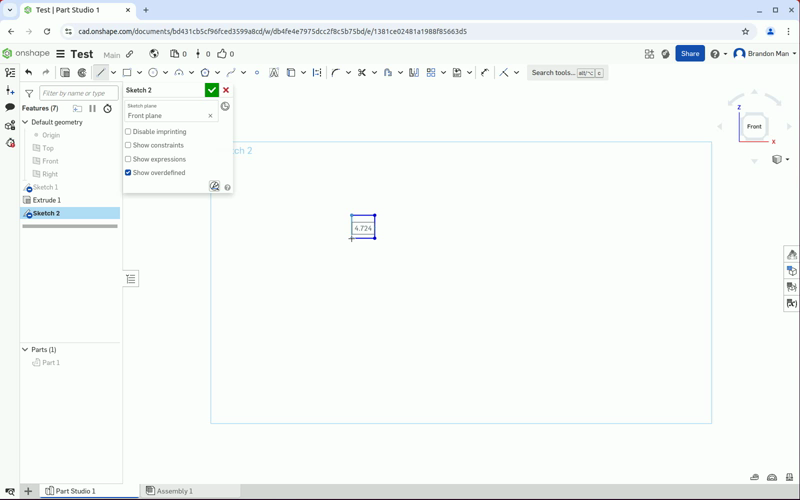
key(esc)
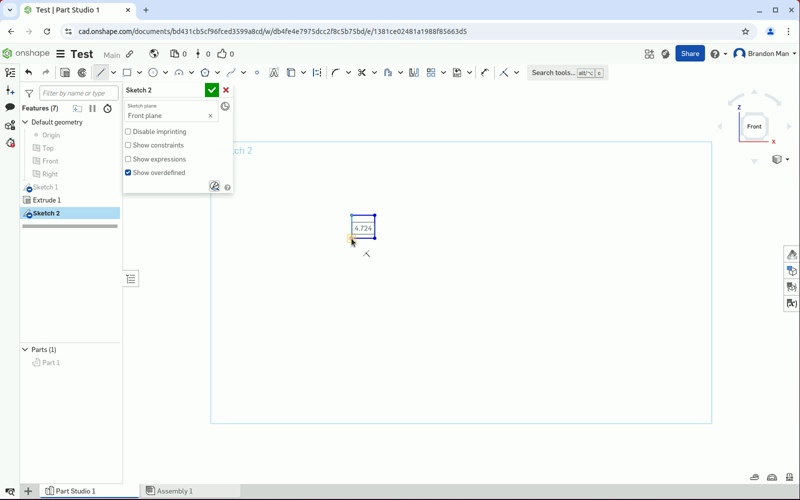
mouse_move(354, 233)
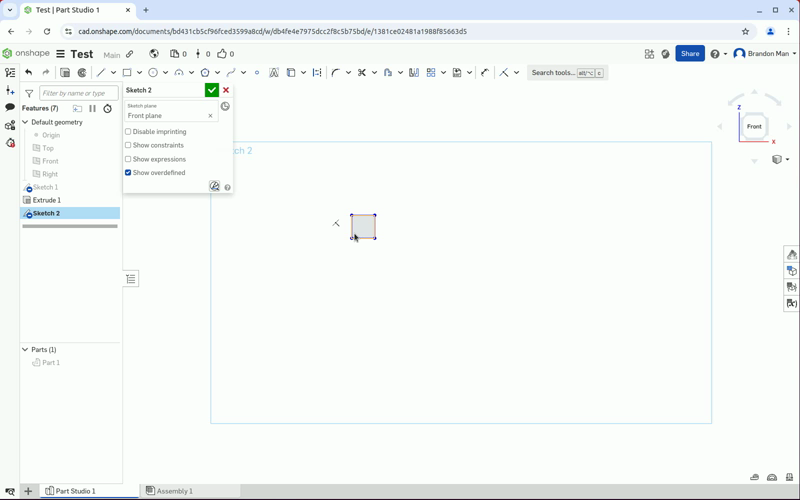
scroll(6)
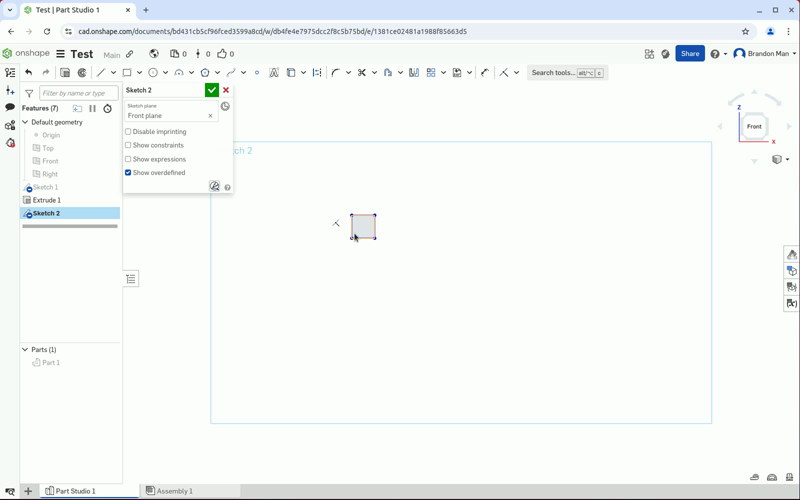
scroll(6)
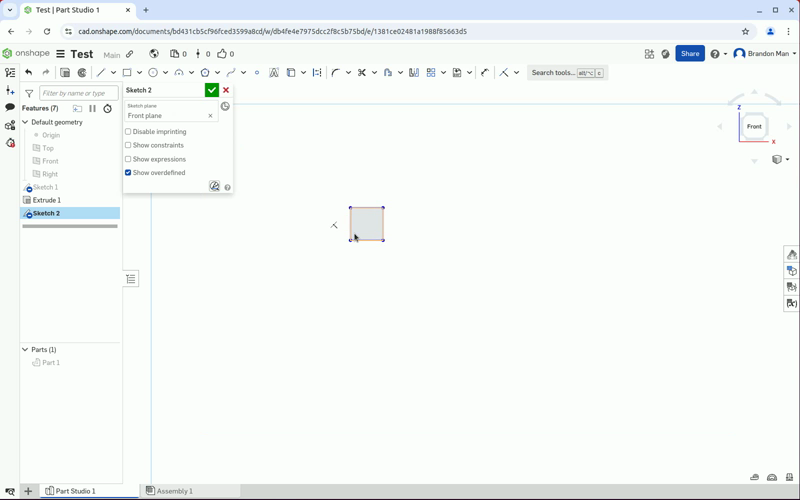
scroll(6)
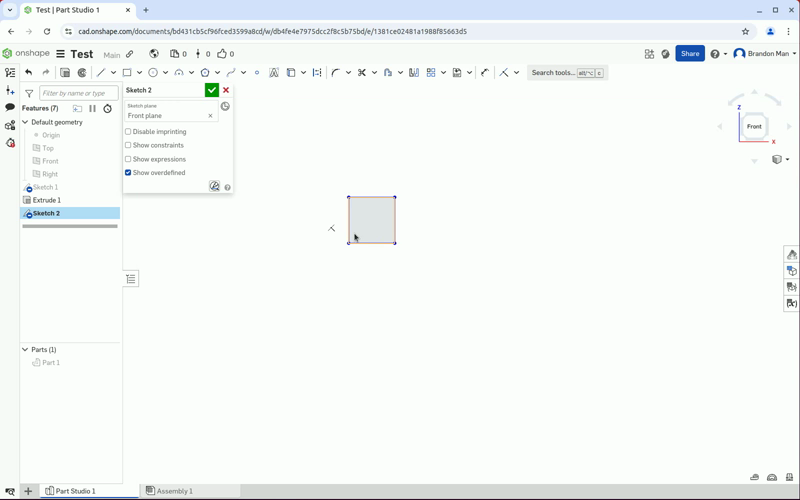
scroll(6)
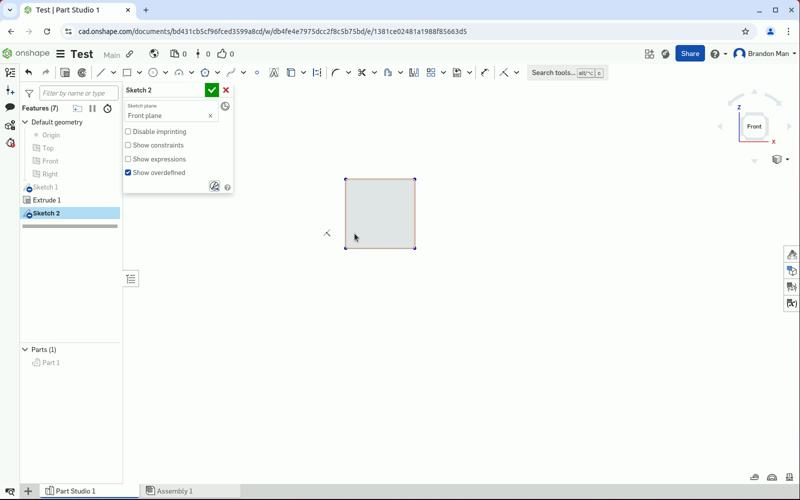
scroll(6)
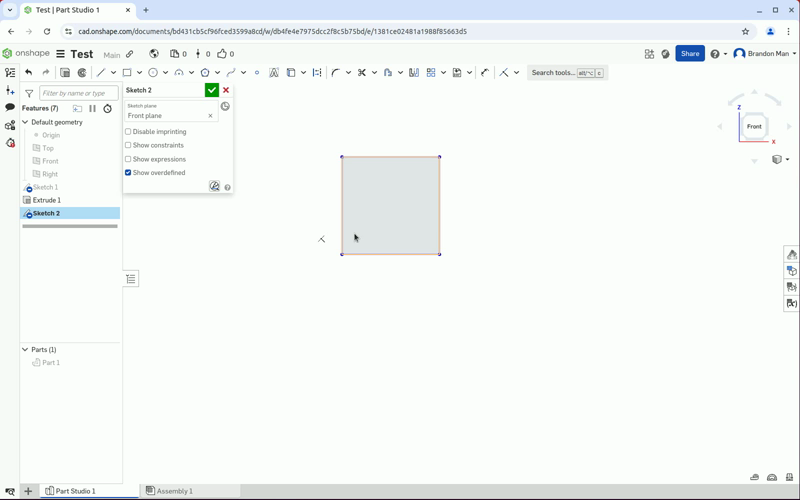
scroll(6)
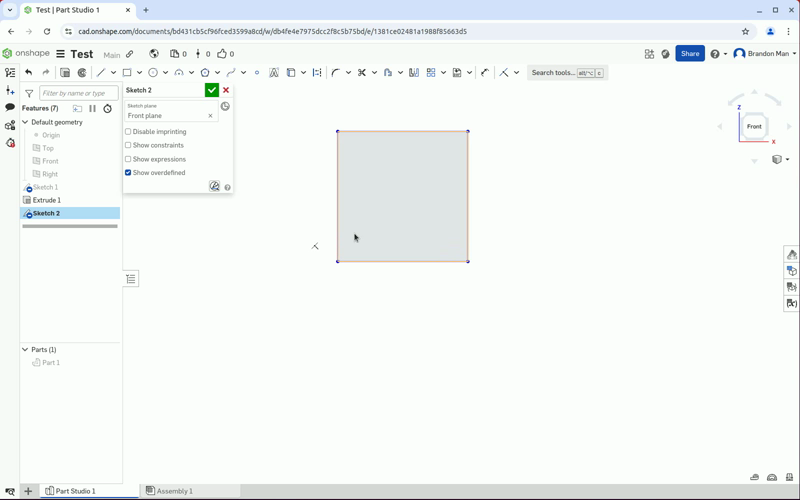
scroll(6)
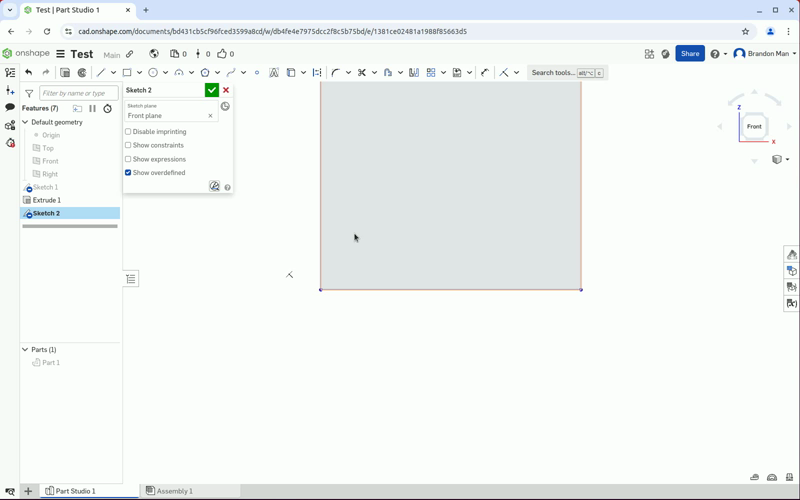
click(354, 233)
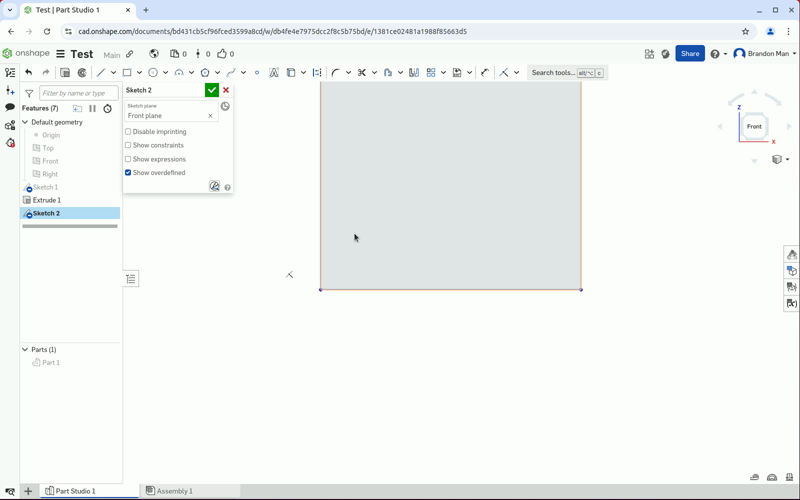
scroll(-6)
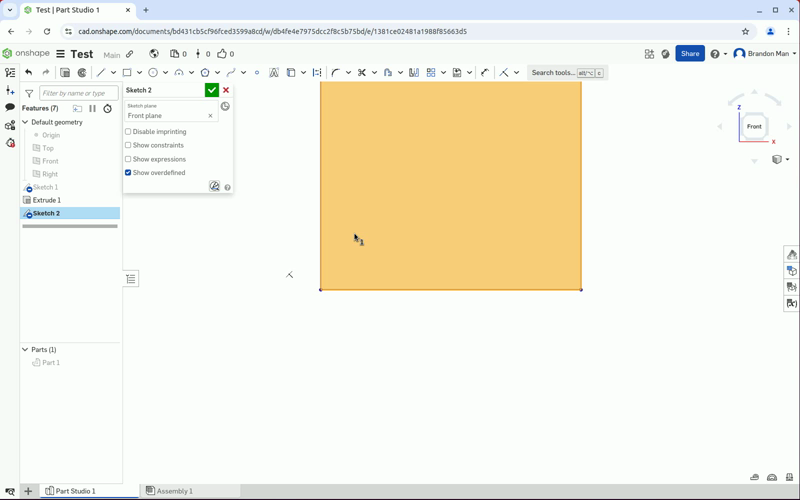
scroll(-6)
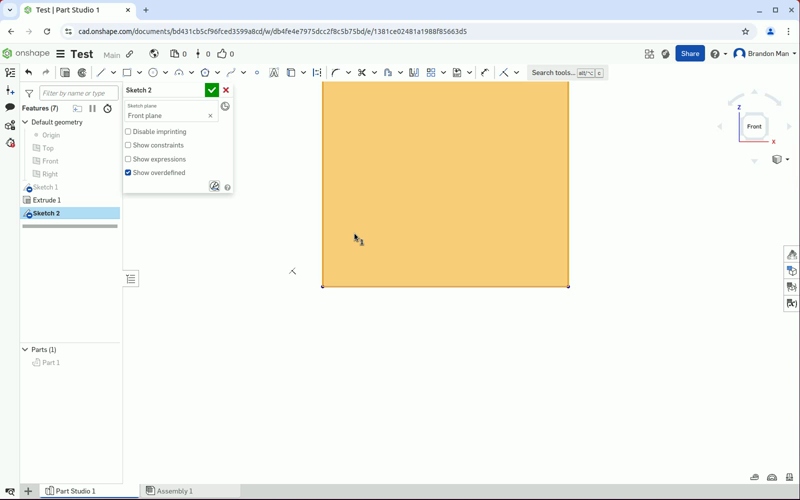
scroll(-6)
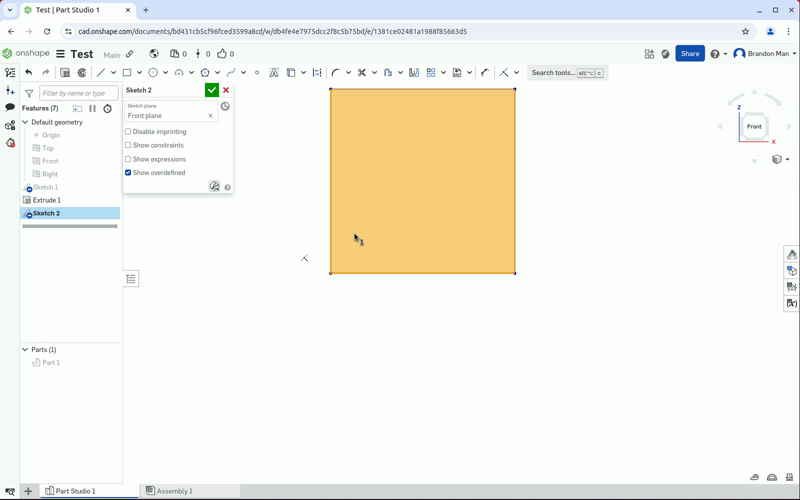
scroll(-6)
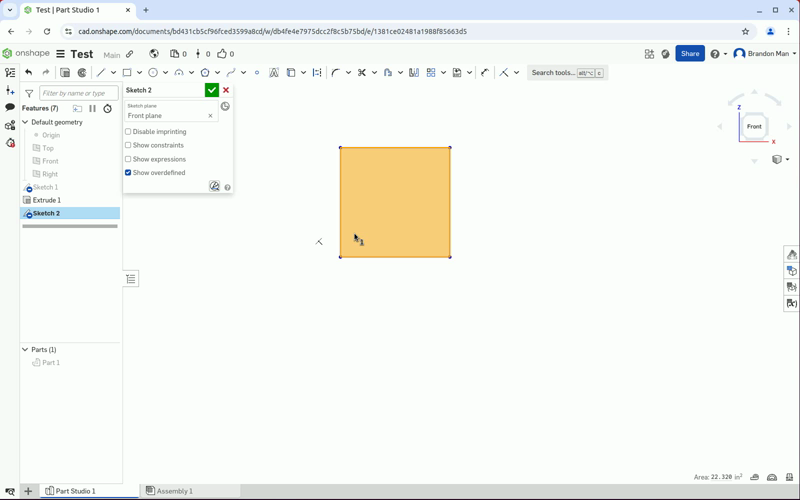
scroll(-6)
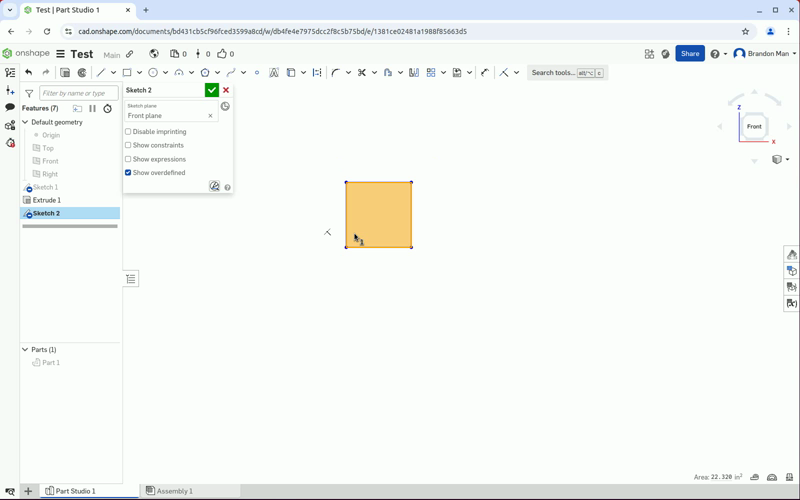
scroll(-6)
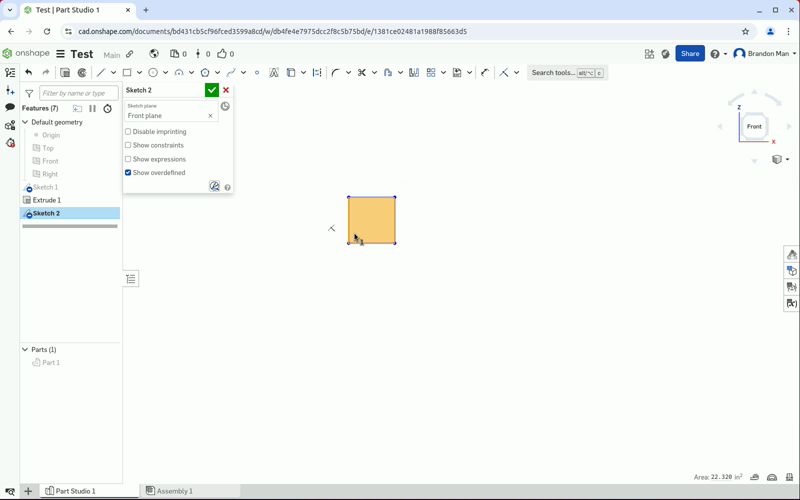
scroll(-6)
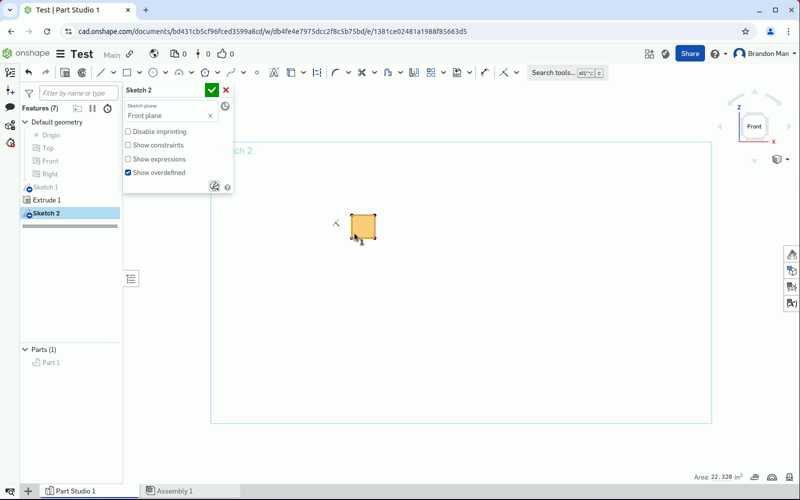
mouse_move(73, 352)
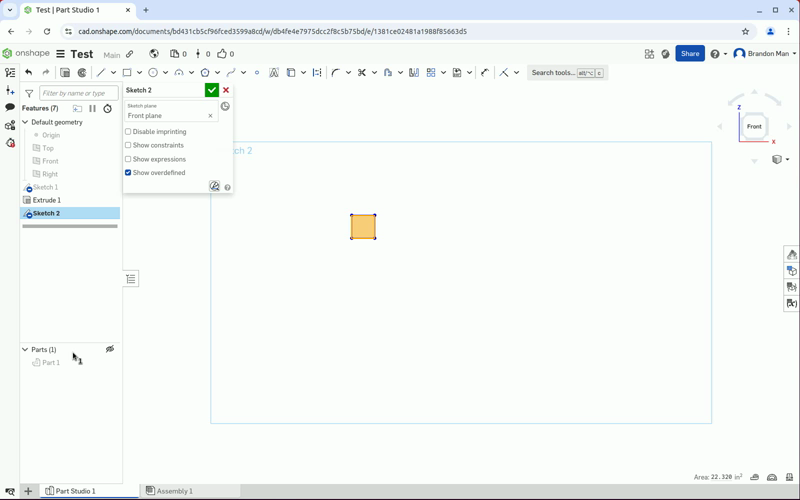
key(shift+y)
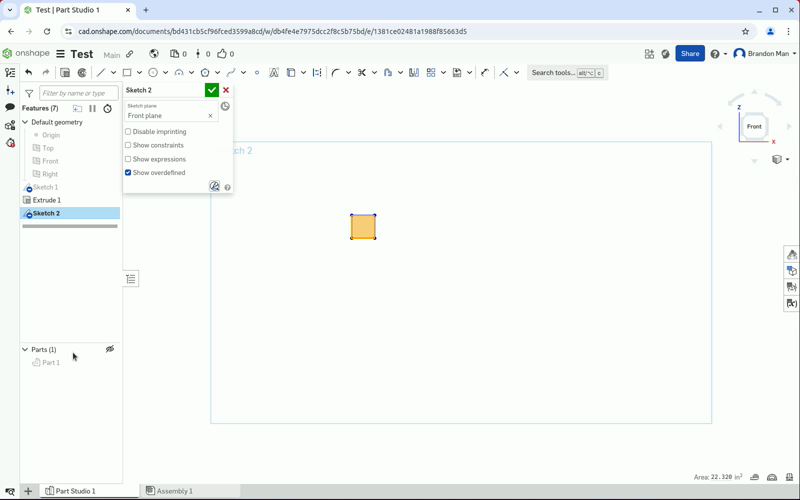
key(shift+e)
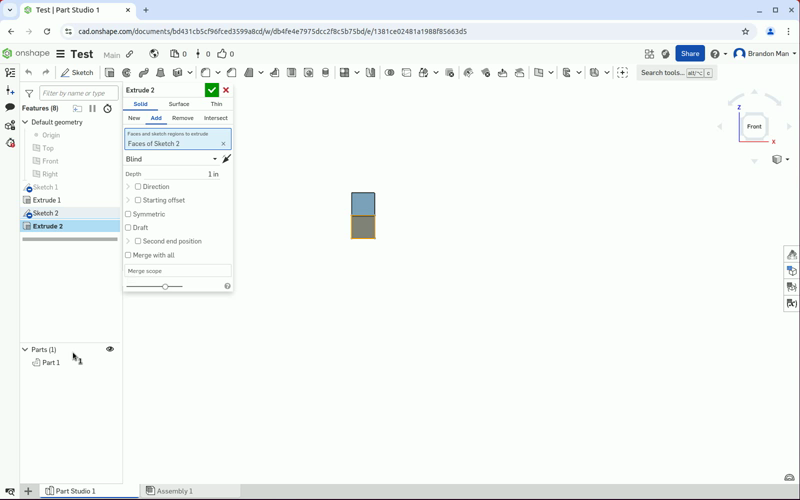
mouse_move(143, 106)
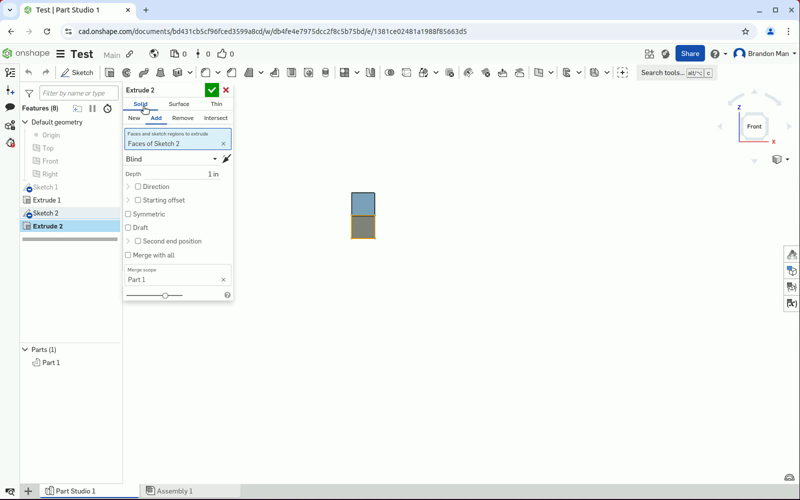
click(143, 106)
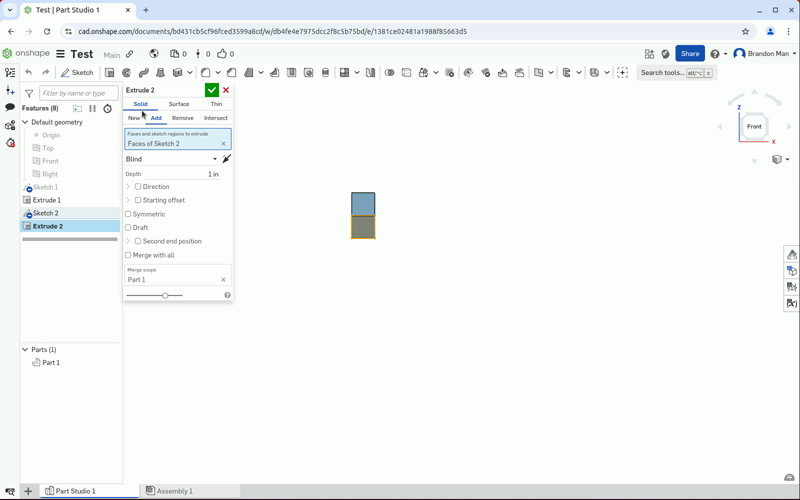
mouse_move(137, 120)
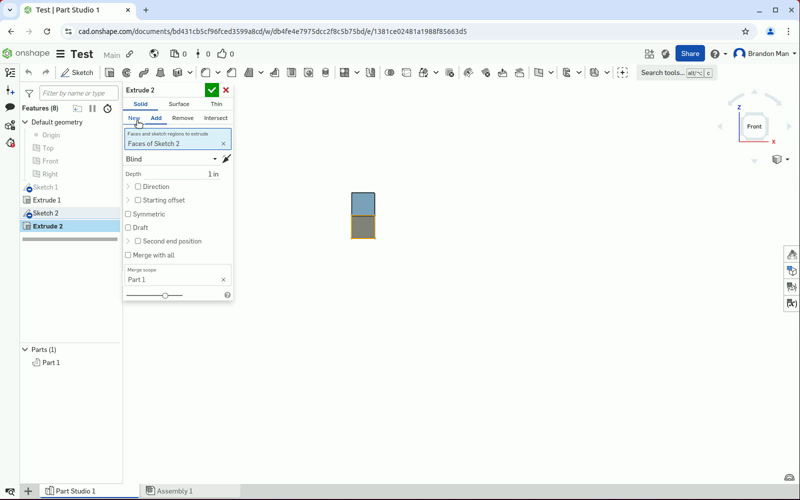
click(137, 120)
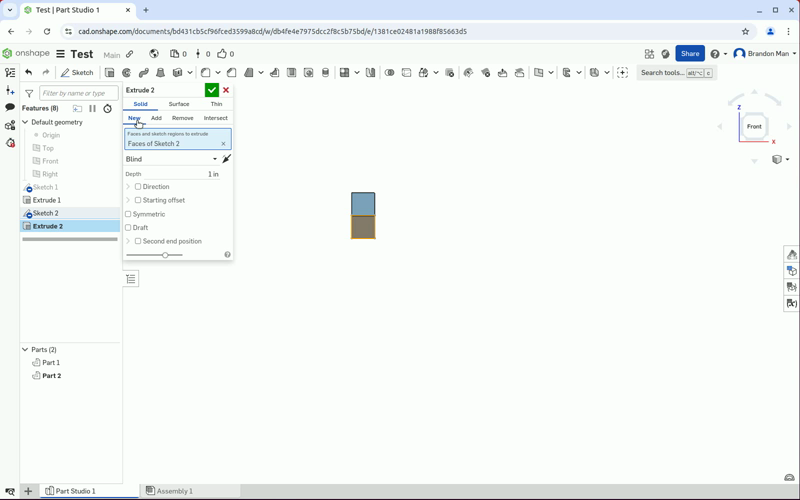
key(tab, 4)
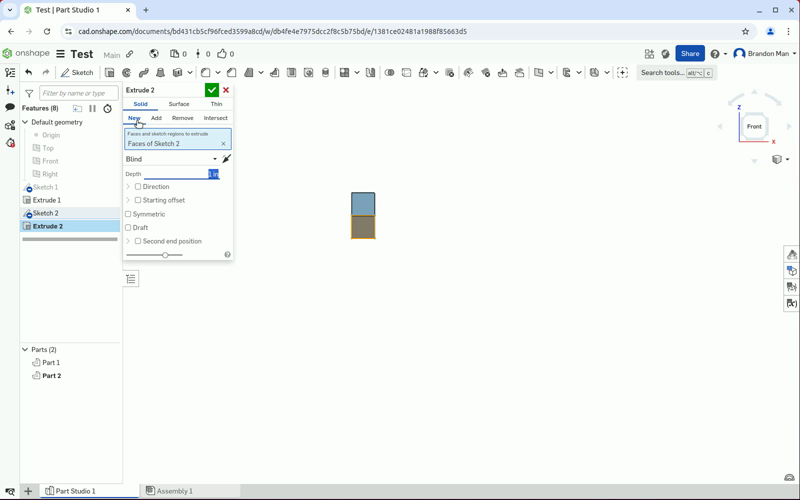
text(4.574)
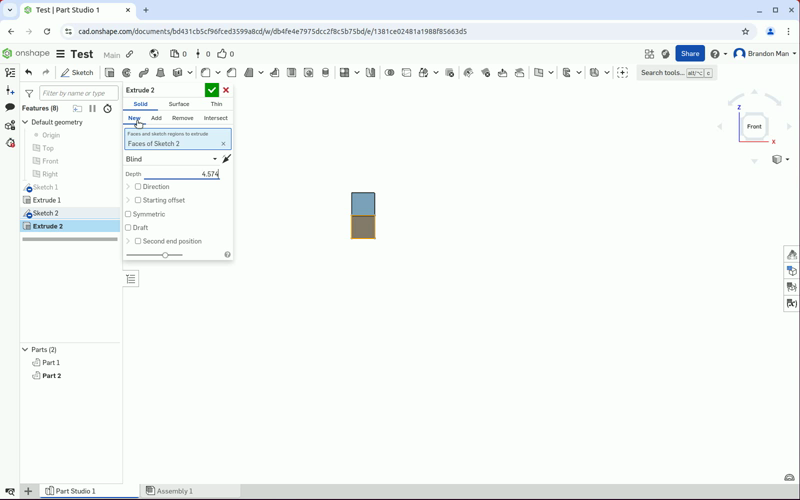
key(enter)
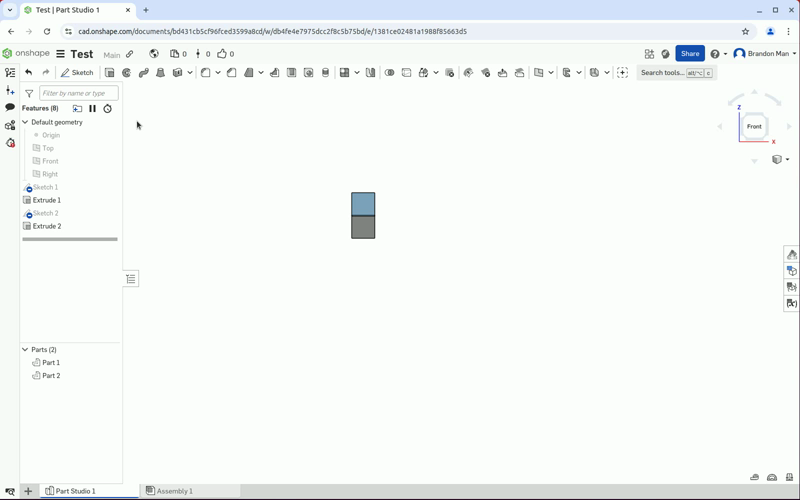
key(shift+h)
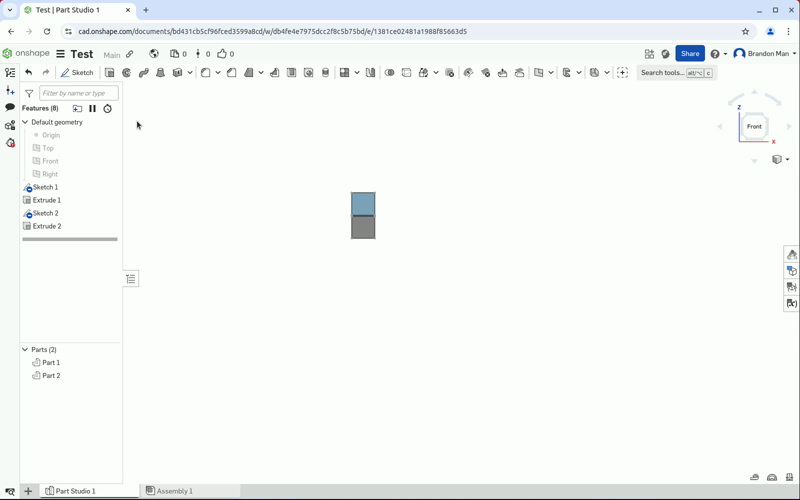
key(shift+h)
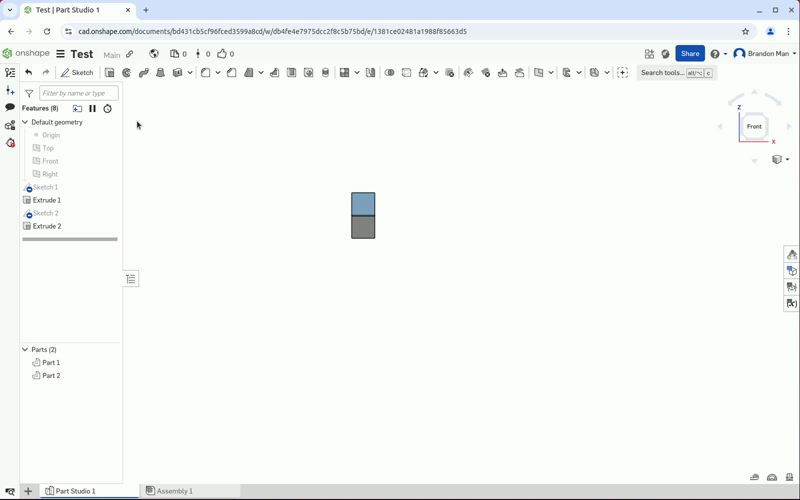
mouse_move(73, 189)
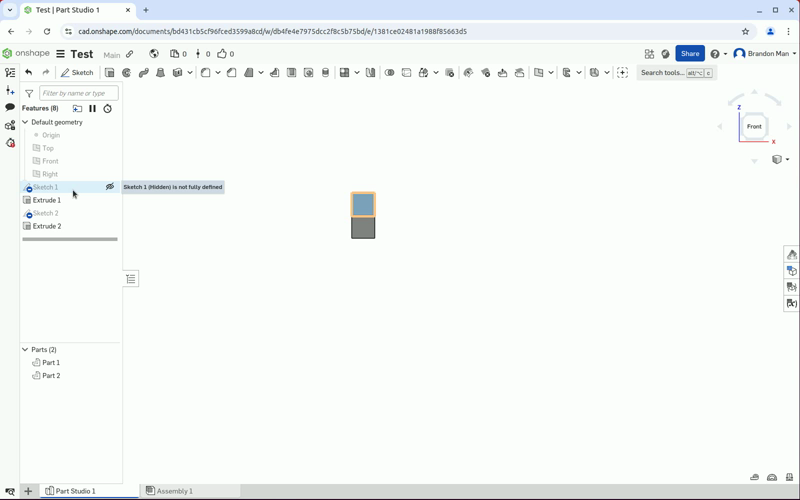
click(73, 189)
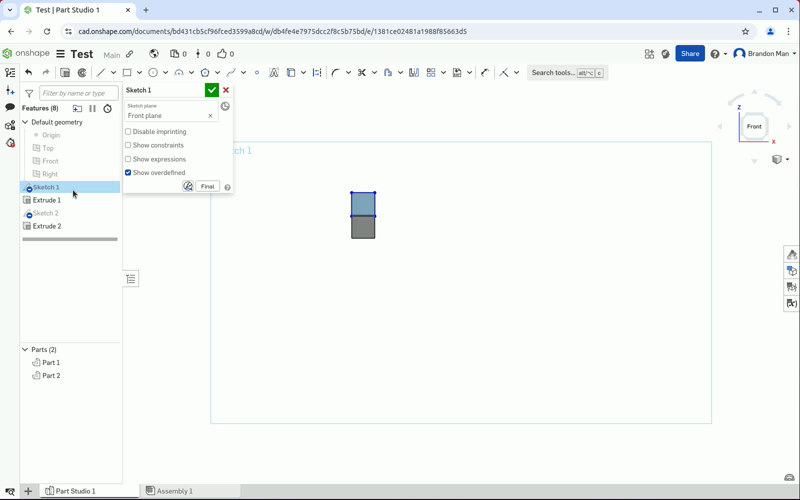
mouse_move(229, 92)
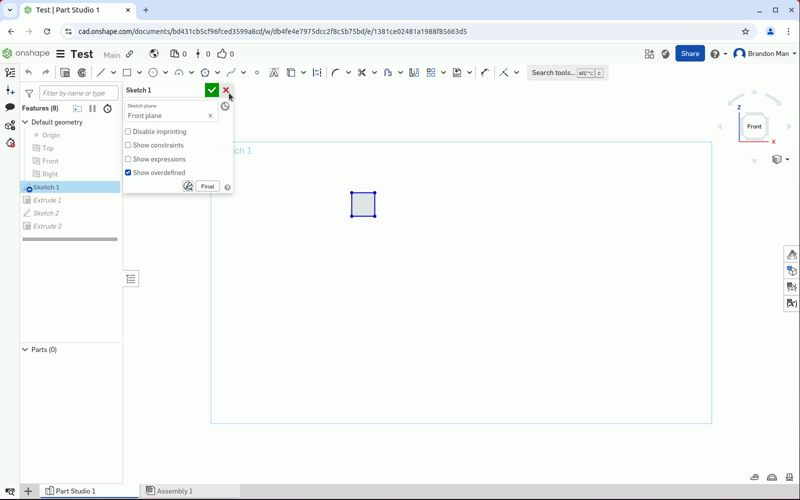
click(229, 92)
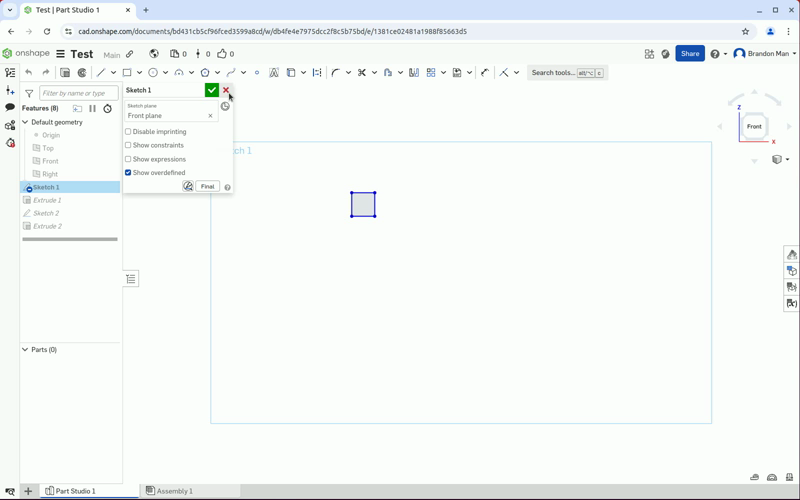
key(shift+s)
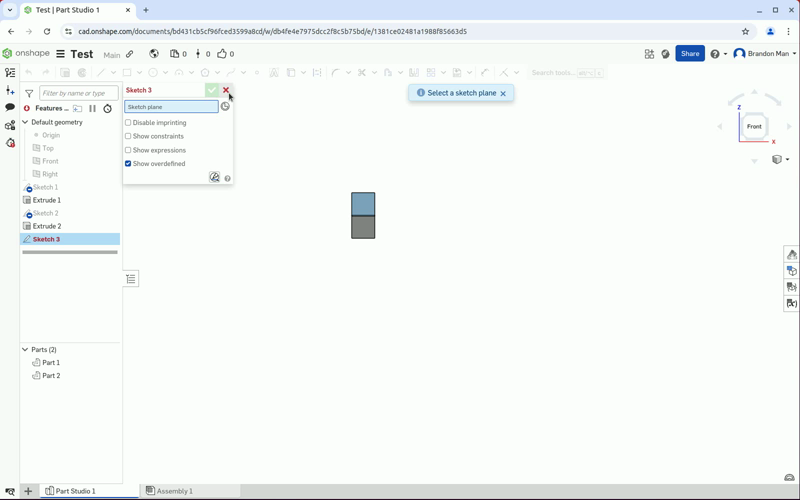
mouse_move(73, 163)
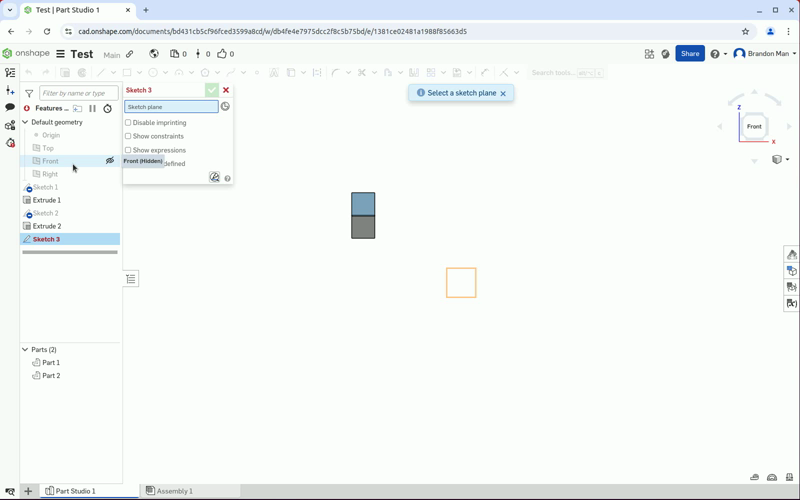
click(73, 163)
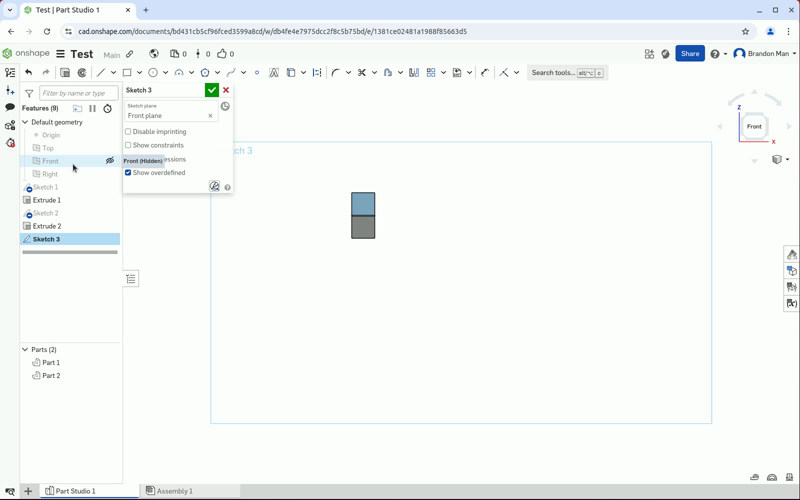
mouse_move(73, 352)
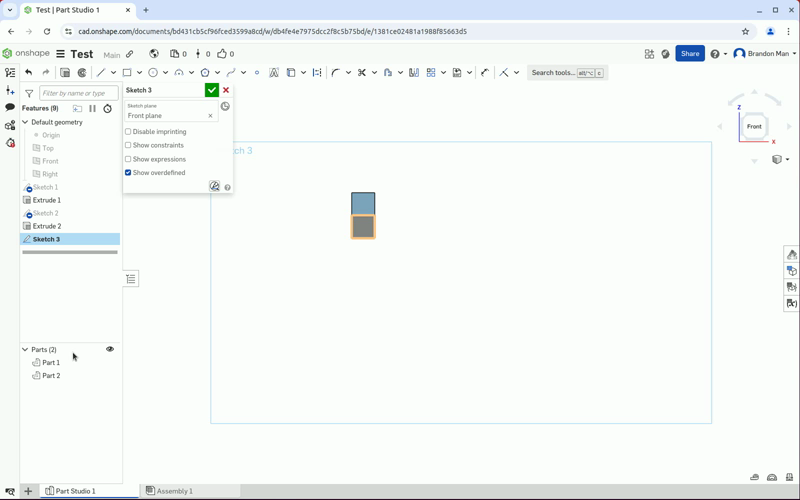
key(y)
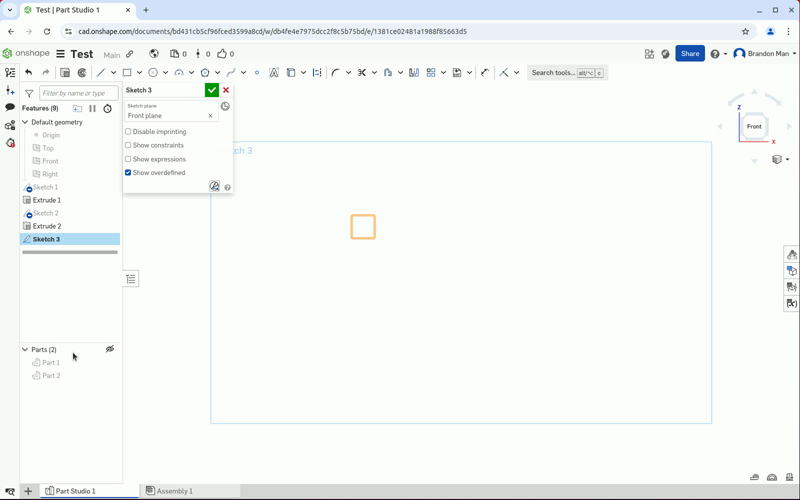
key(l)
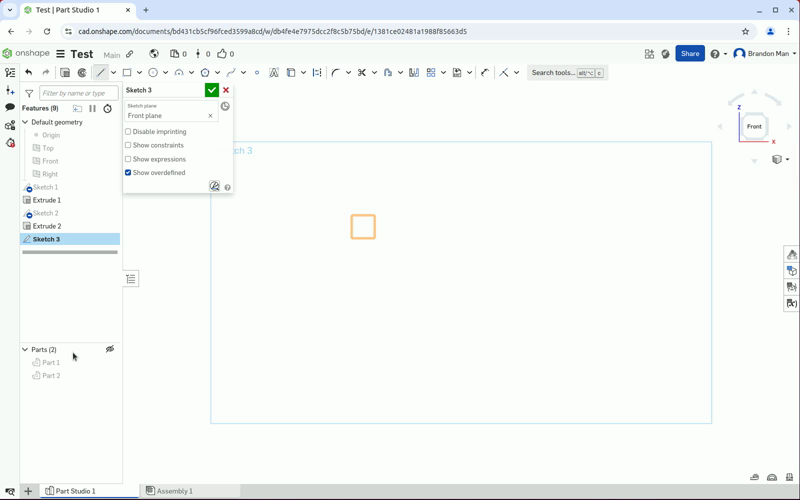
key_down(shift)
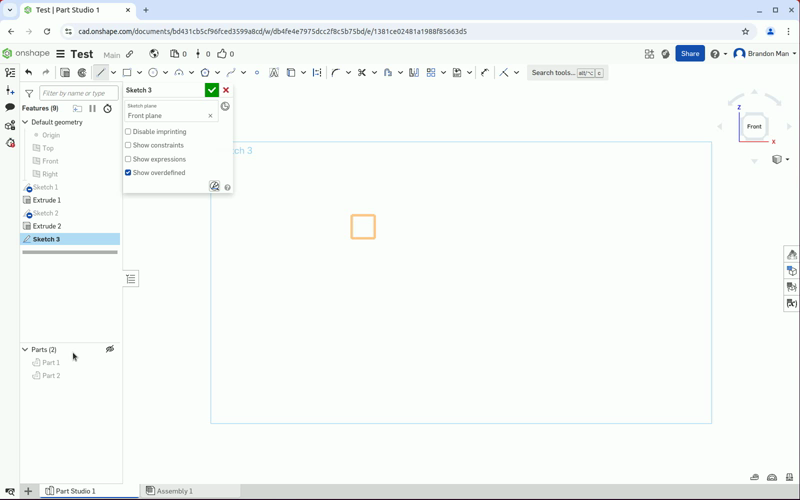
mouse_move(396, 238)
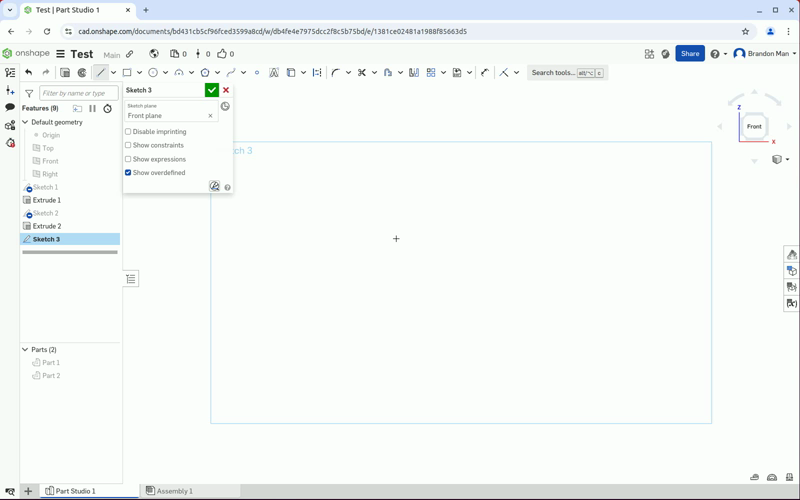
click(396, 238)
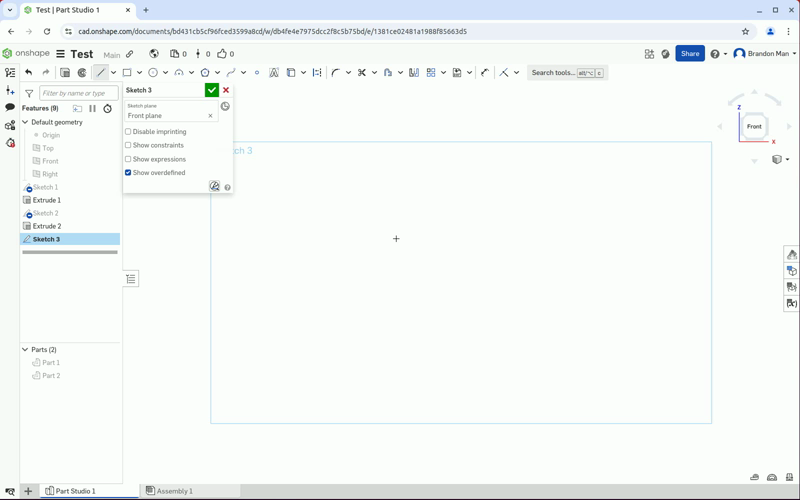
key_up(shift)
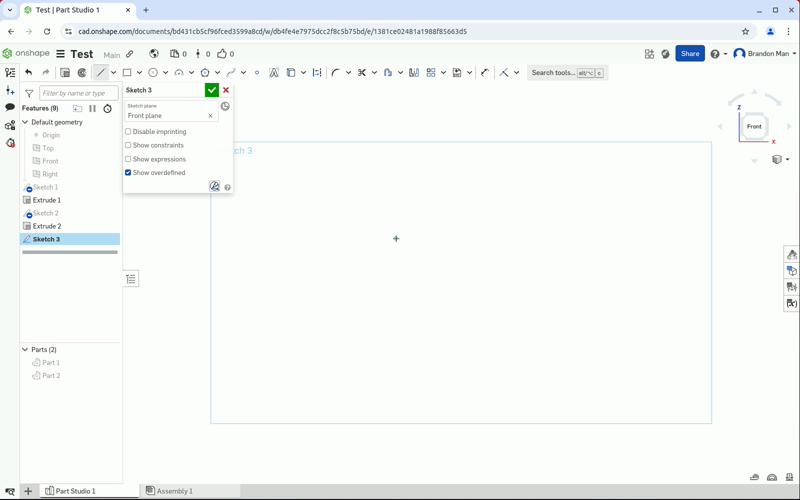
key_down(shift)
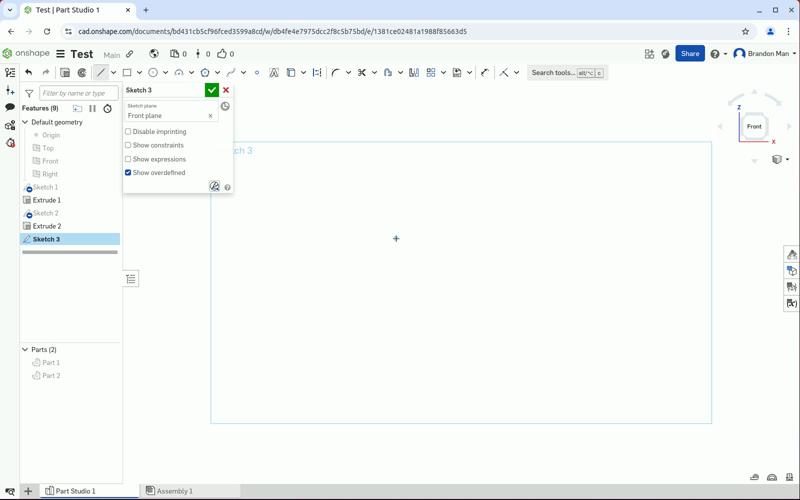
mouse_move(426, 238)
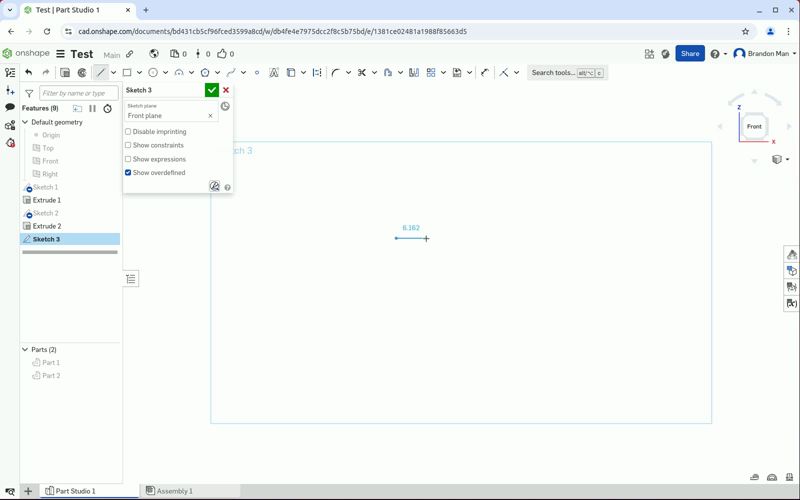
mouse_move(419, 238)
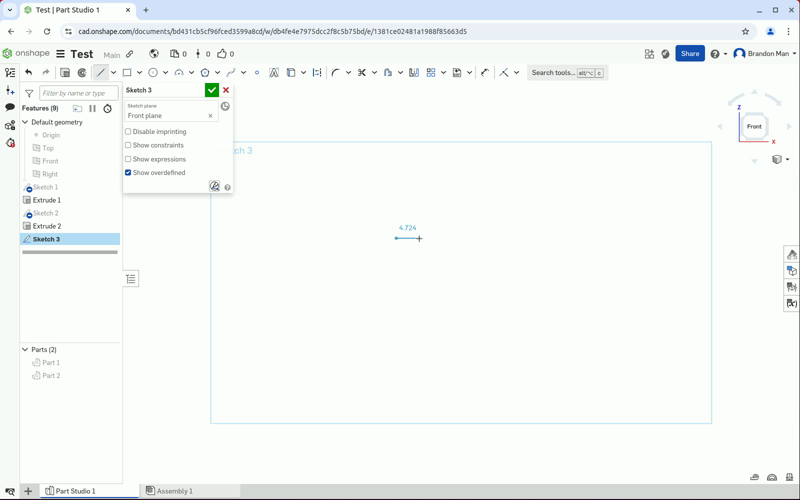
click(419, 238)
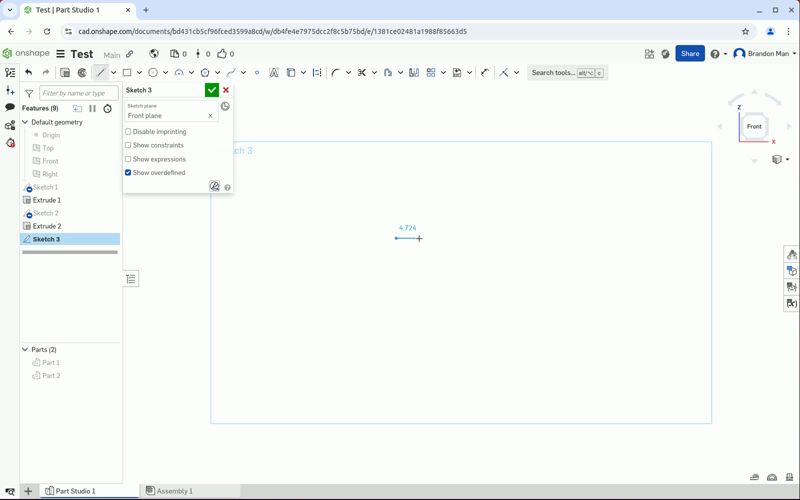
key_up(shift)
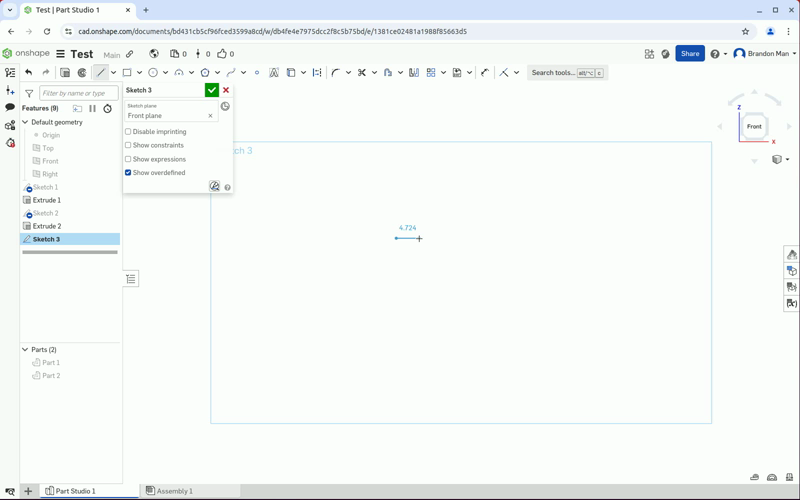
key_down(shift)
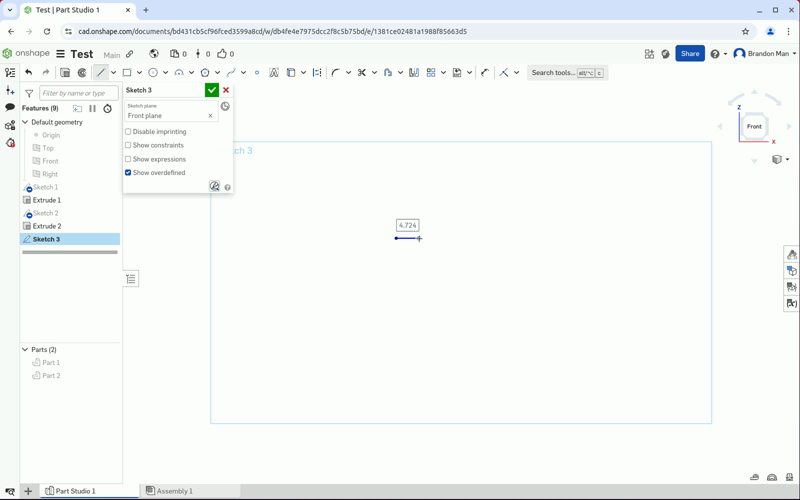
mouse_move(449, 238)
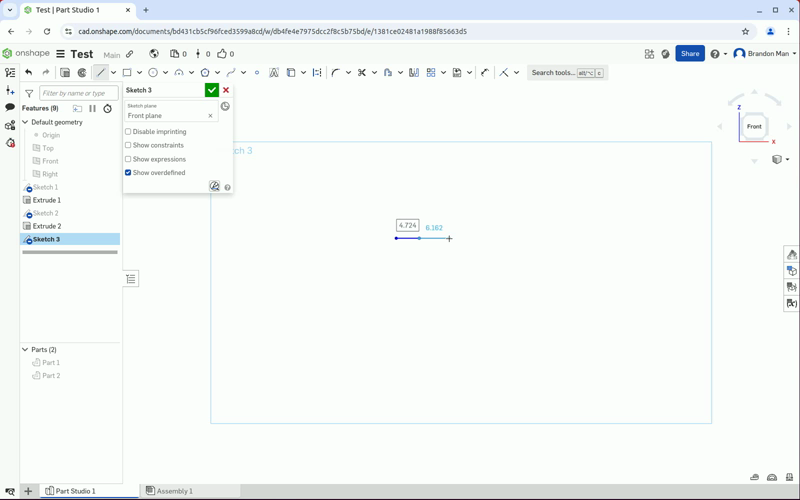
mouse_move(419, 215)
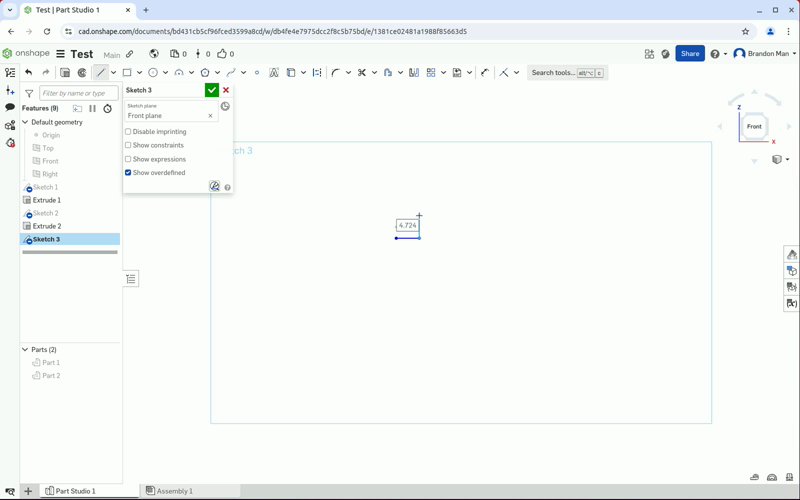
click(419, 215)
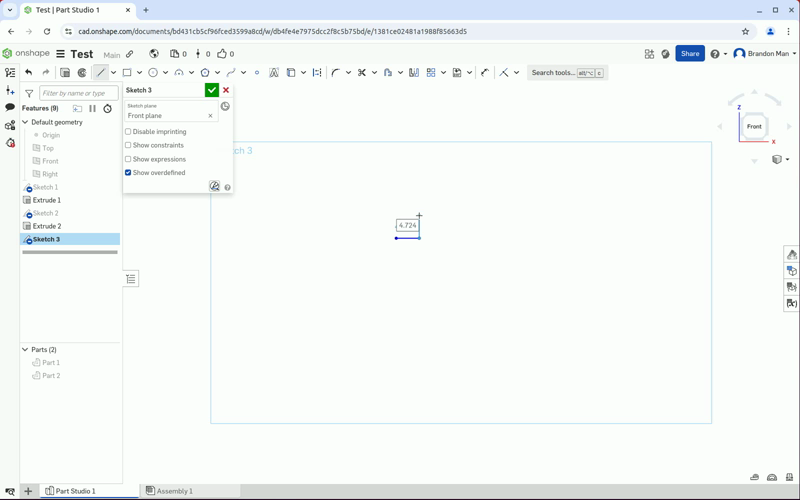
key_up(shift)
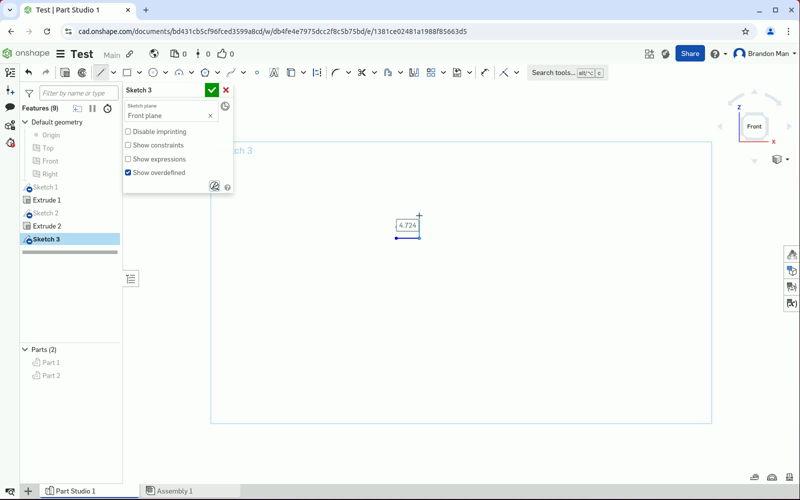
key_down(shift)
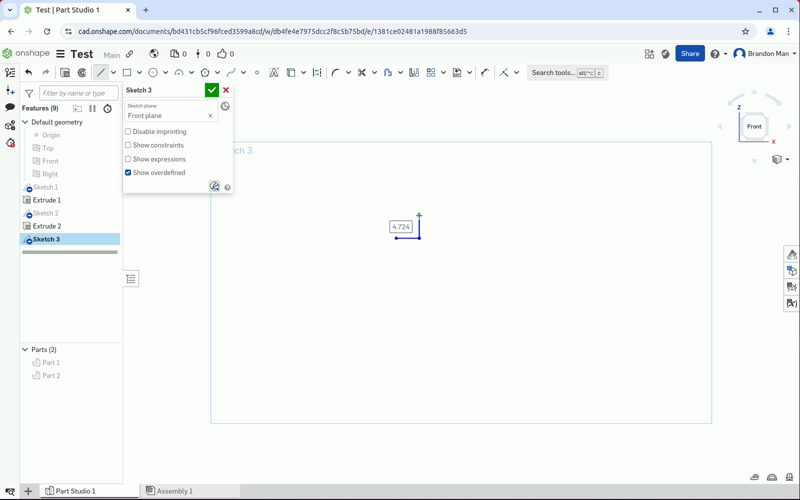
mouse_move(449, 215)
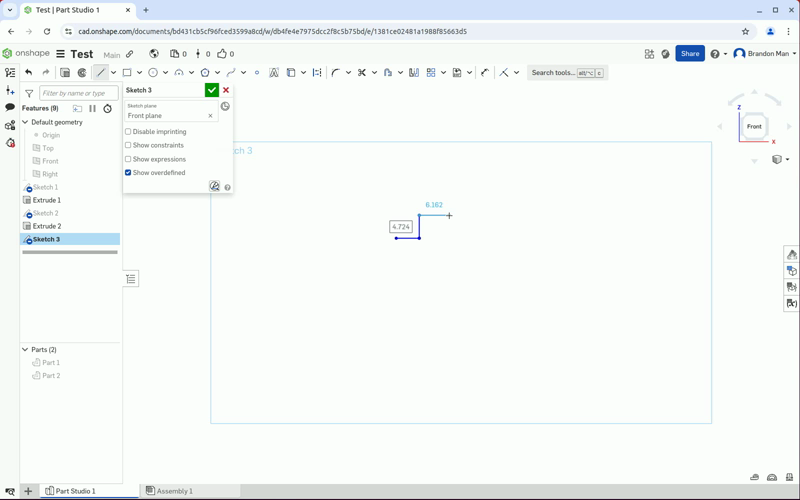
mouse_move(396, 215)
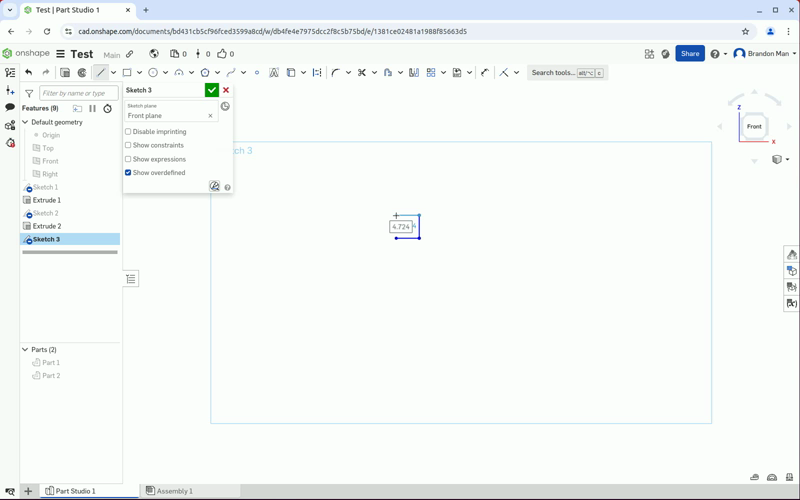
click(396, 215)
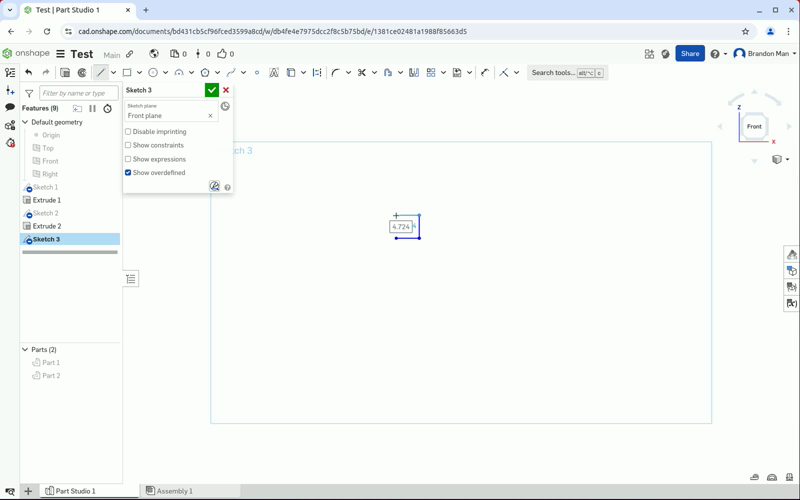
key_up(shift)
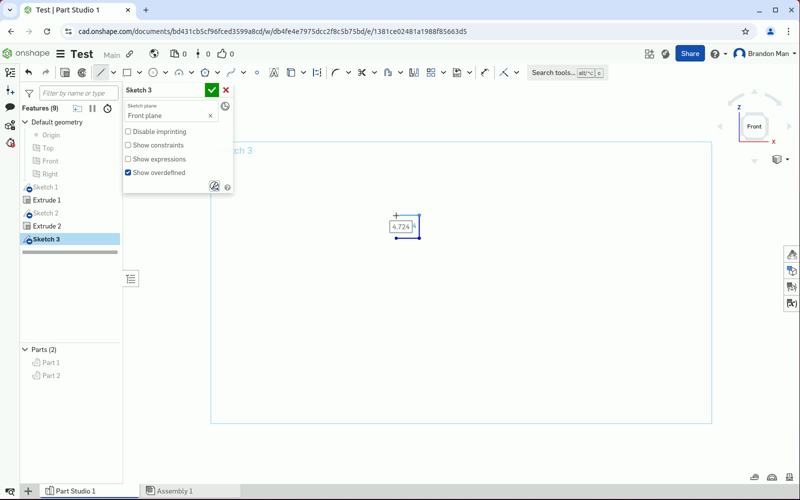
mouse_move(426, 215)
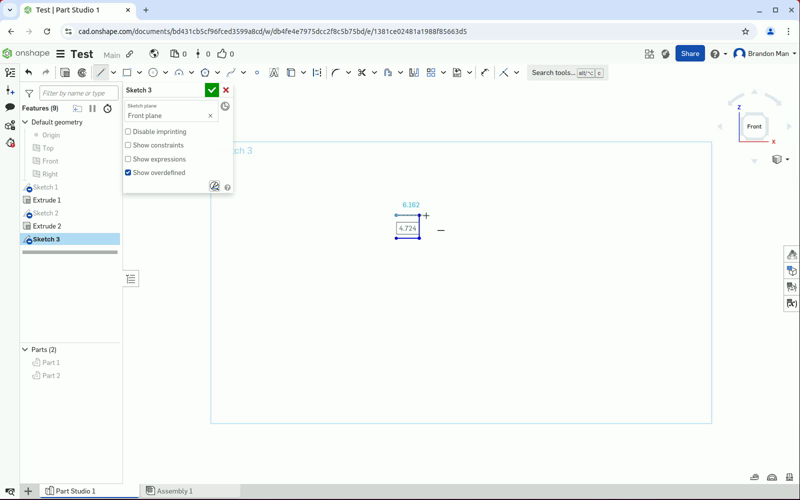
key_down(shift)
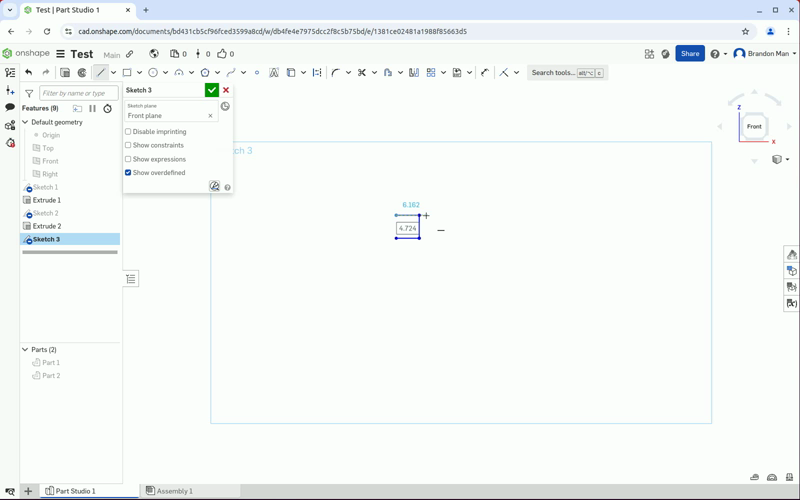
mouse_move(396, 238)
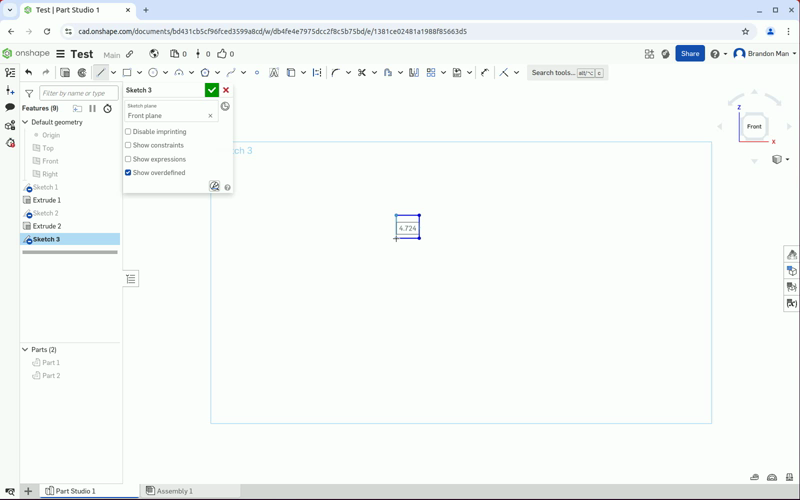
key_up(shift)
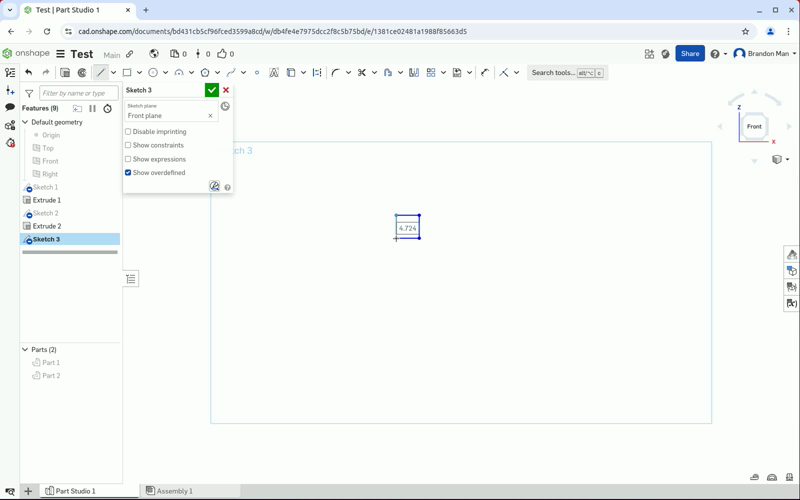
click(396, 238)
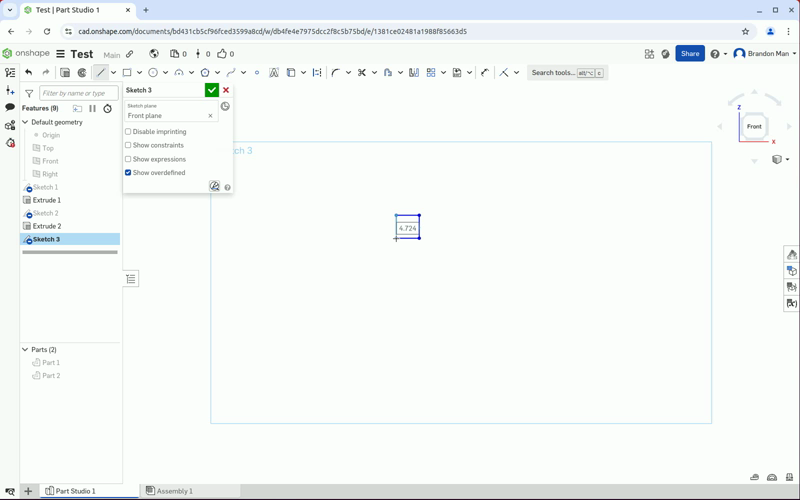
key(esc)
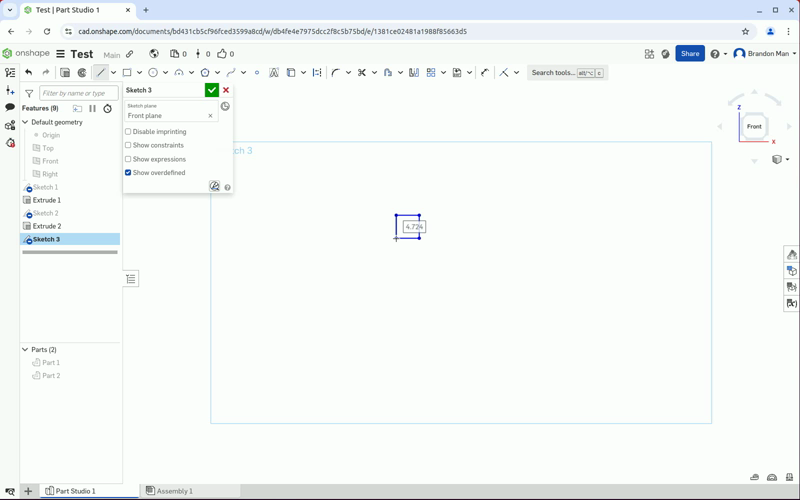
mouse_move(400, 232)
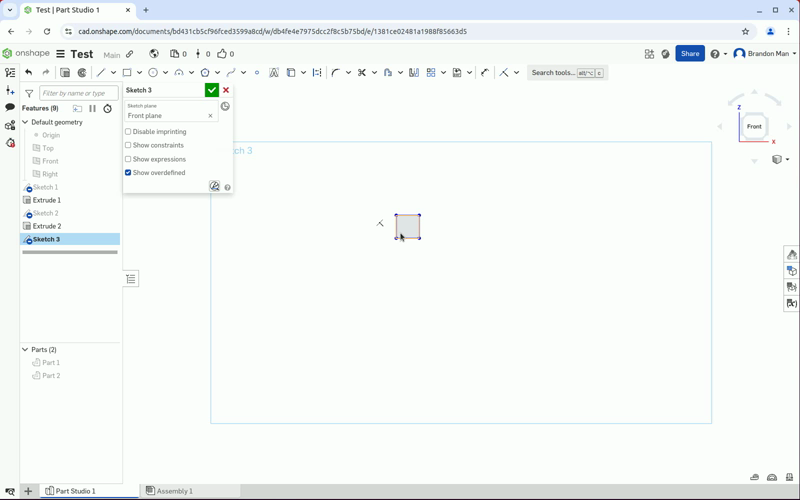
scroll(6)
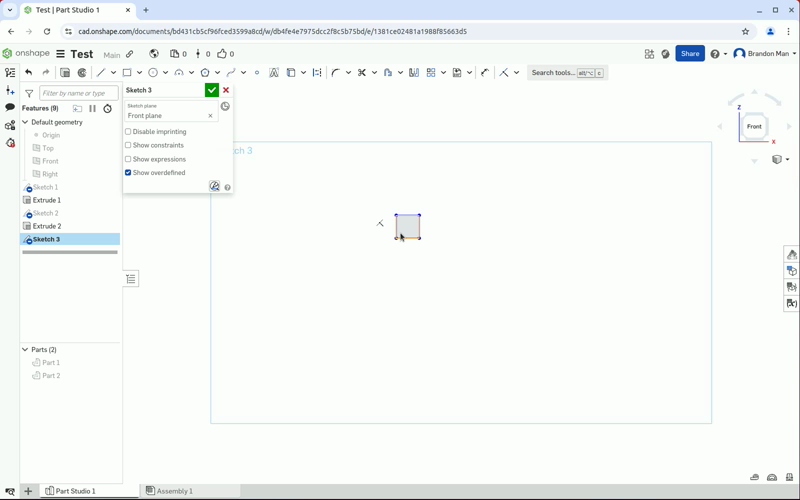
scroll(6)
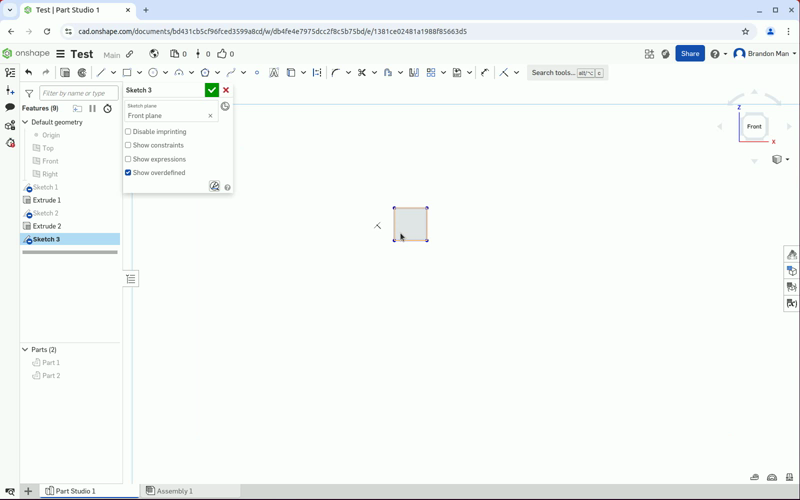
scroll(6)
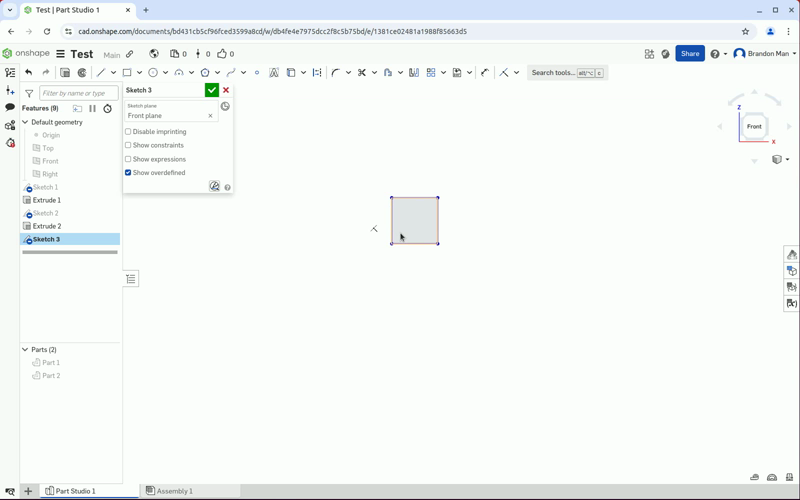
scroll(6)
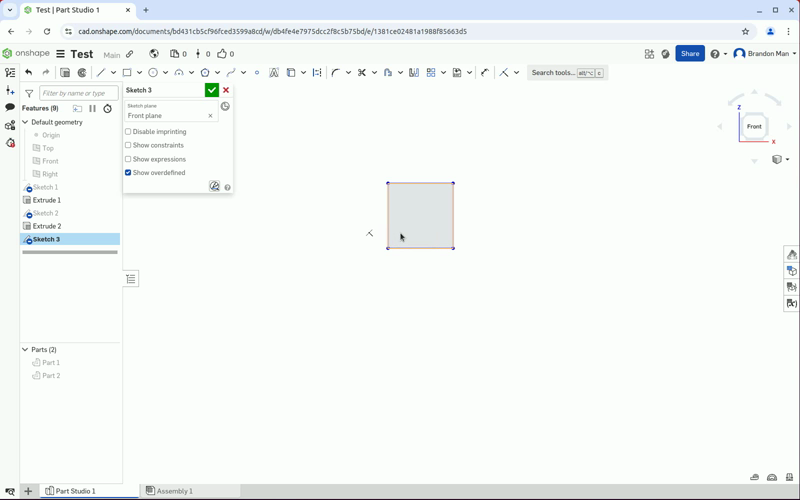
scroll(6)
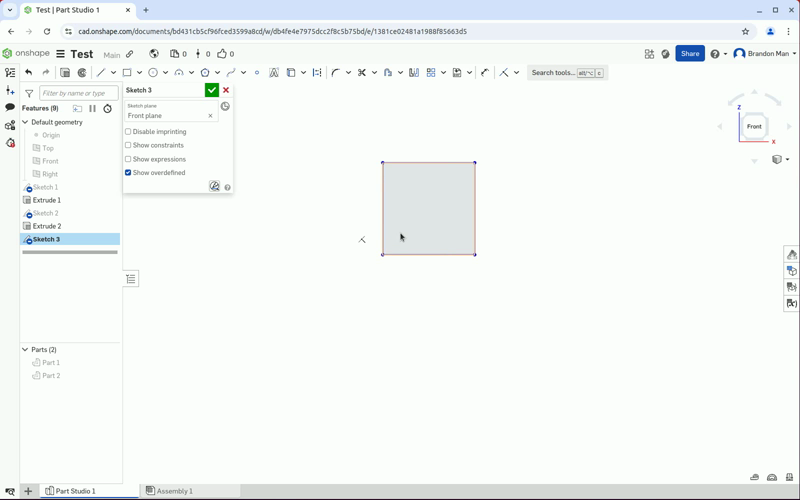
scroll(6)
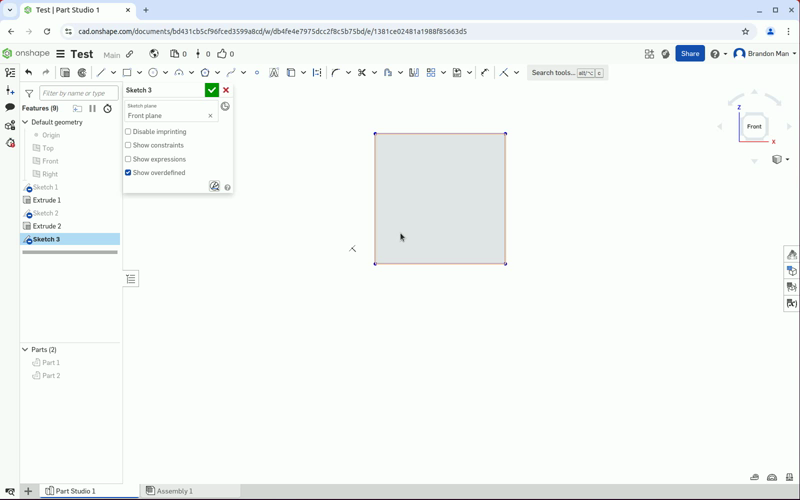
scroll(6)
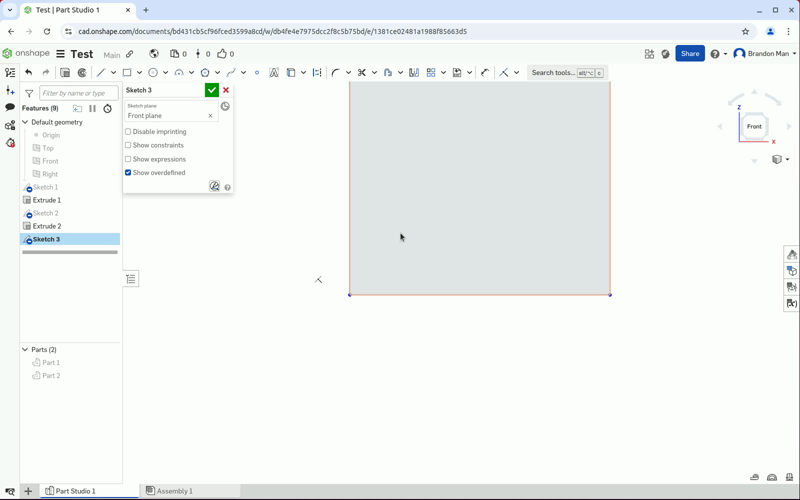
click(400, 232)
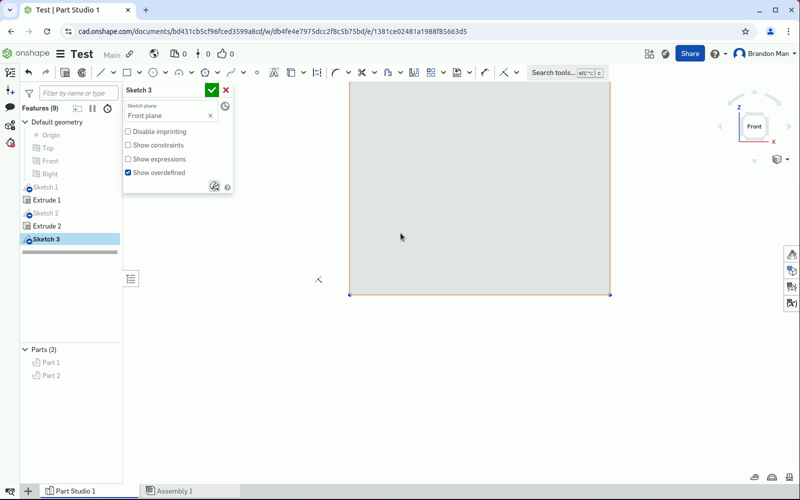
scroll(-6)
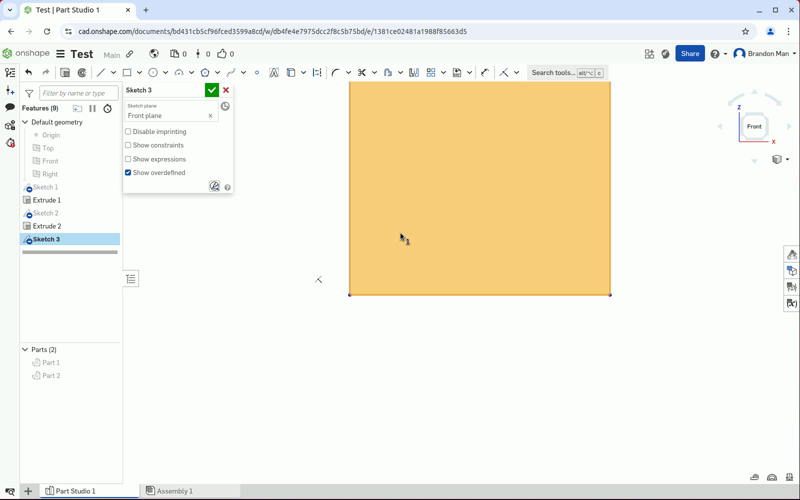
scroll(-6)
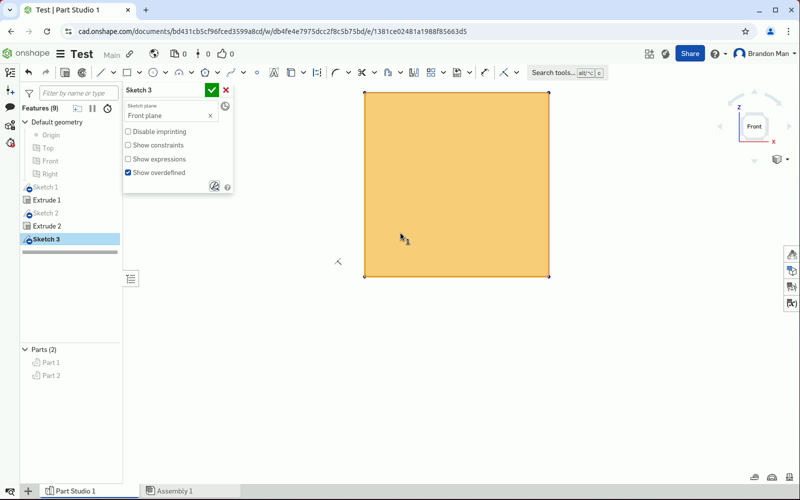
scroll(-6)
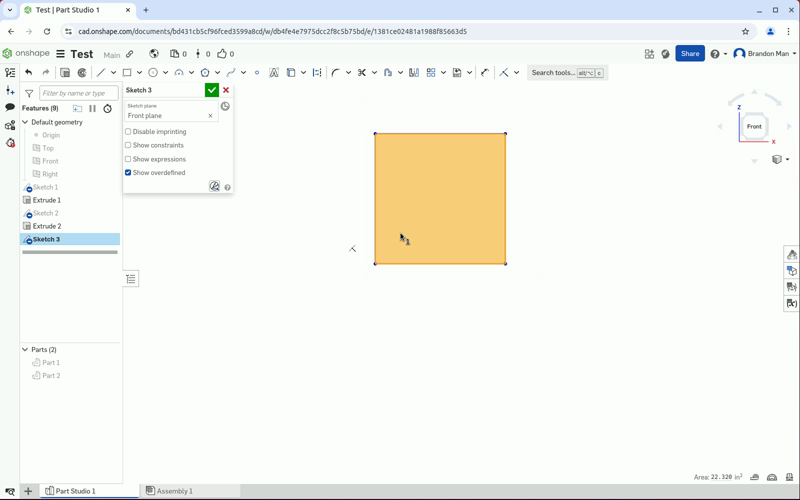
scroll(-6)
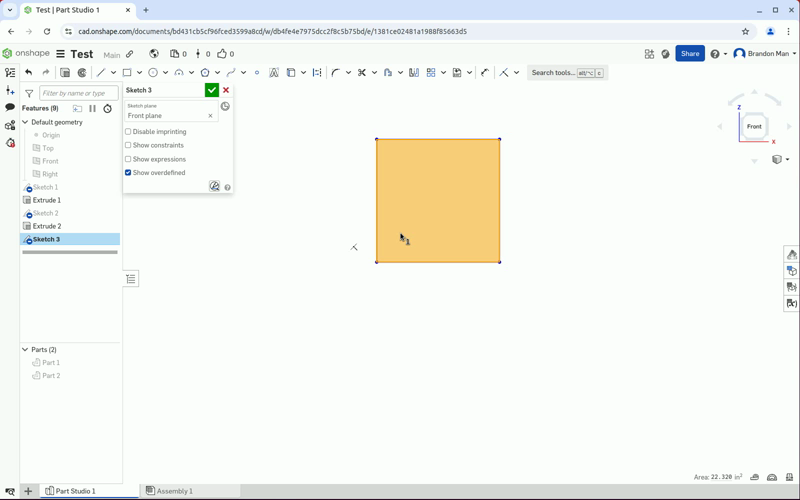
scroll(-6)
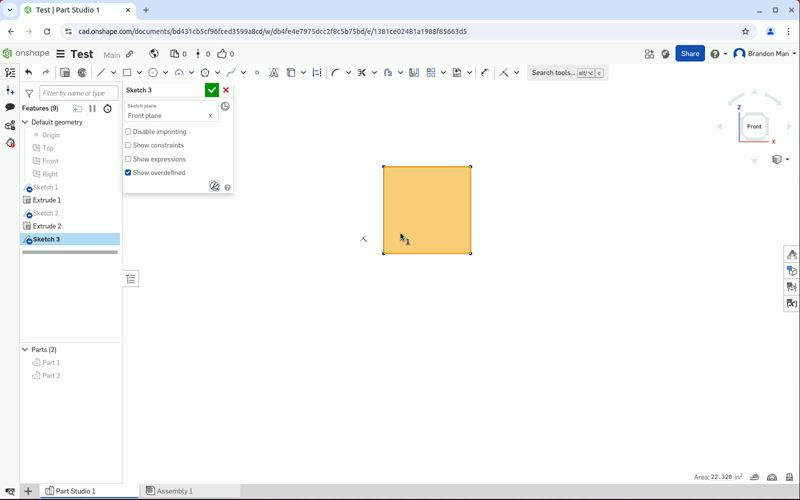
scroll(-6)
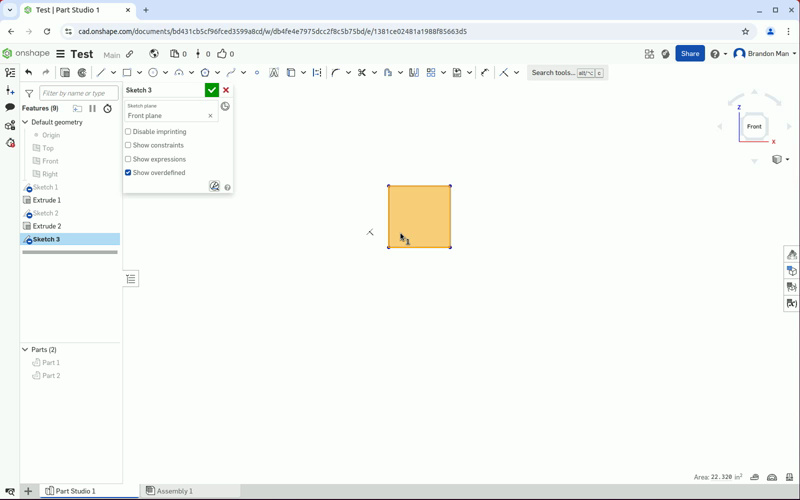
scroll(-6)
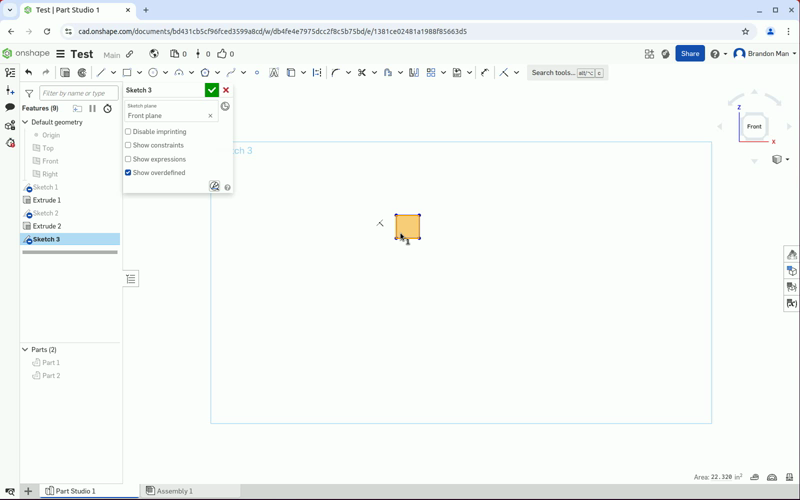
mouse_move(73, 352)
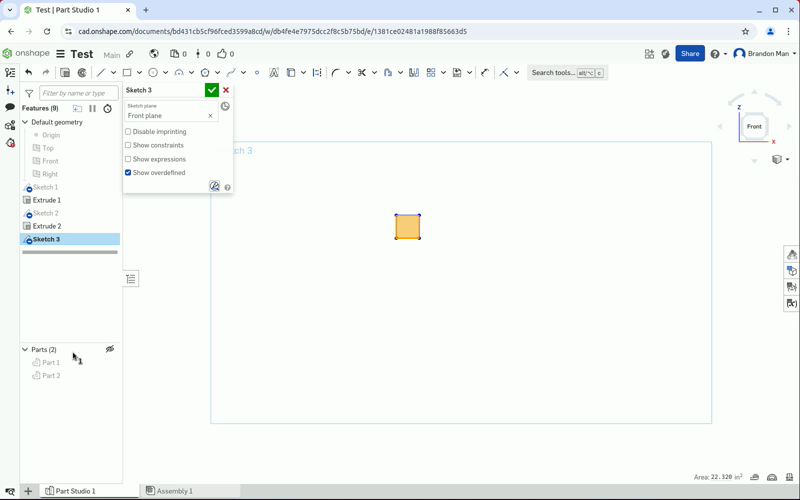
key(shift+y)
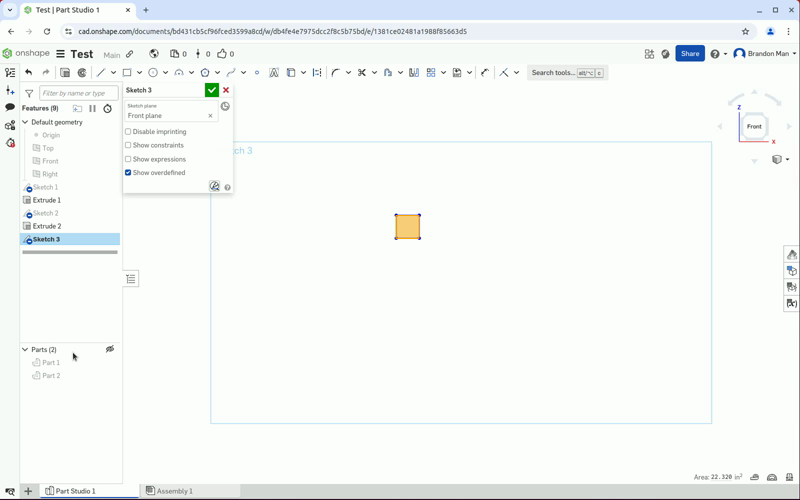
key(shift+e)
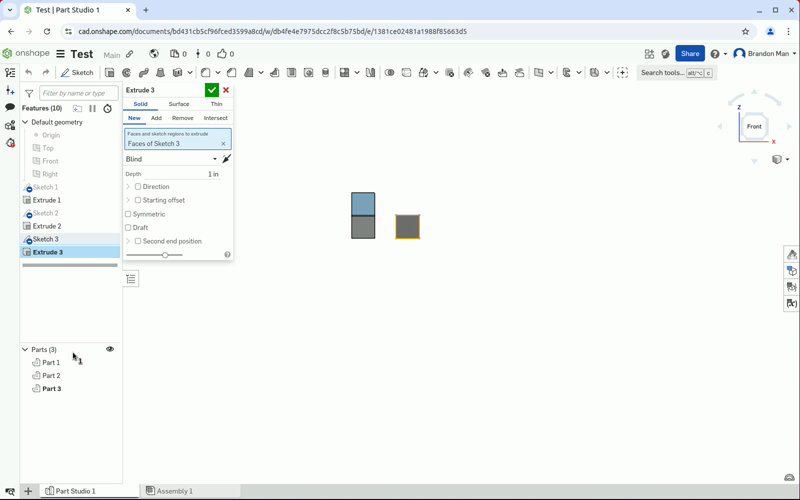
mouse_move(143, 106)
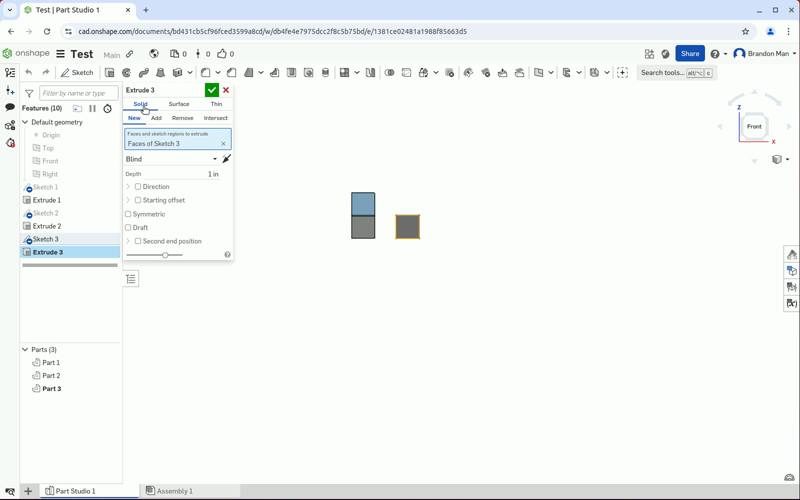
click(143, 106)
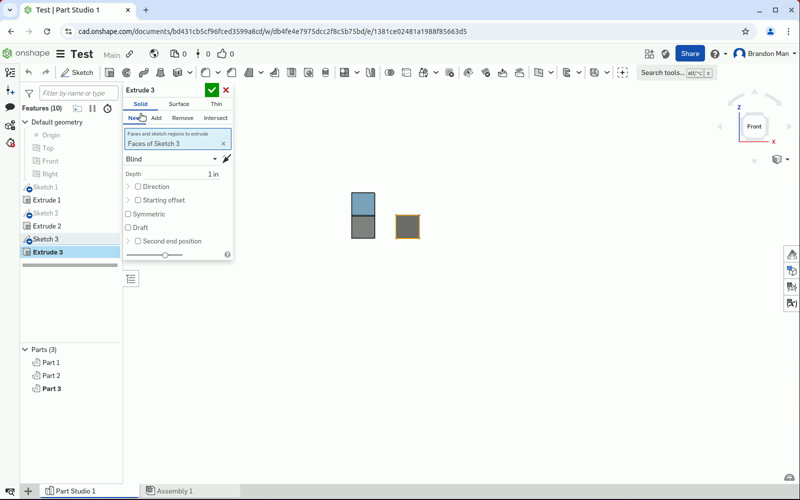
mouse_move(137, 120)
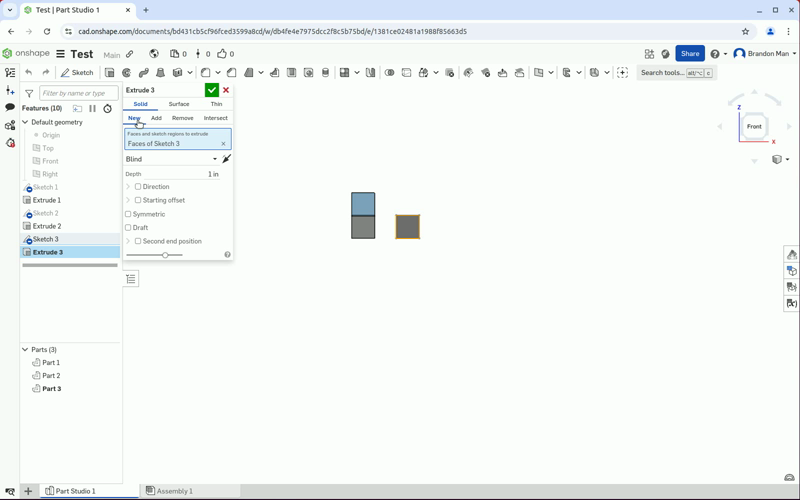
click(137, 120)
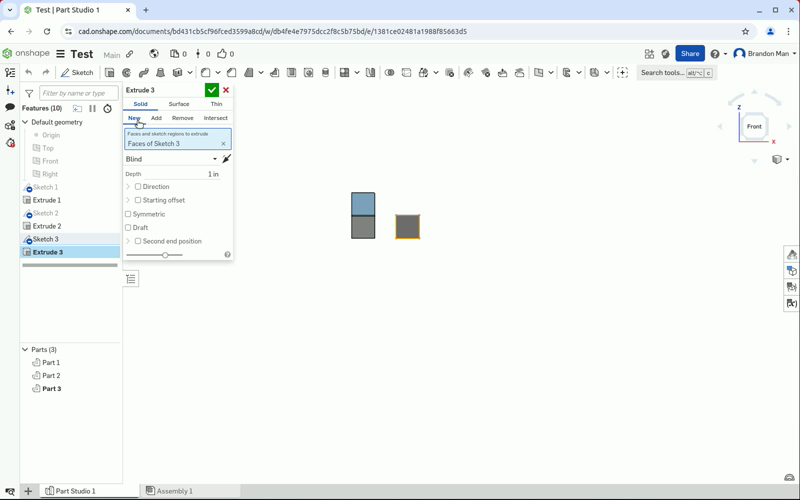
key(tab, 4)
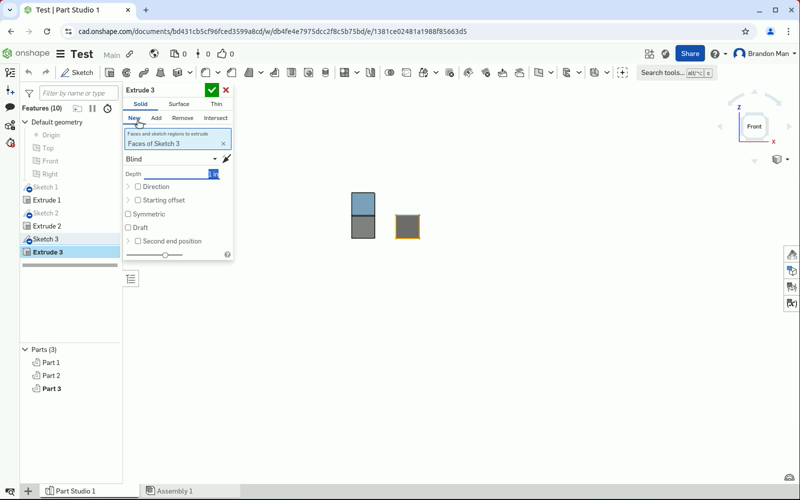
text(4.574)
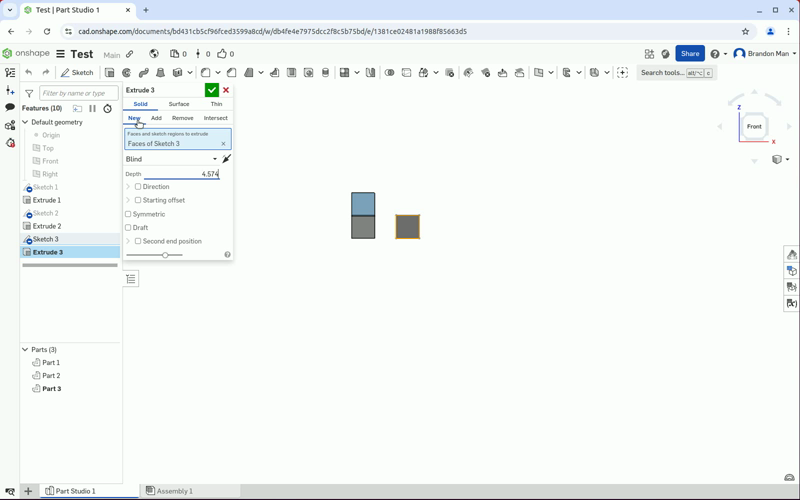
key(enter)
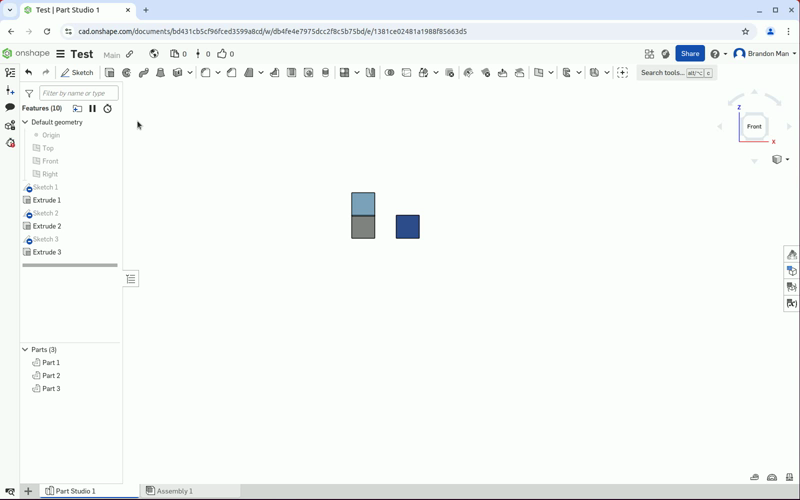
key(shift+h)
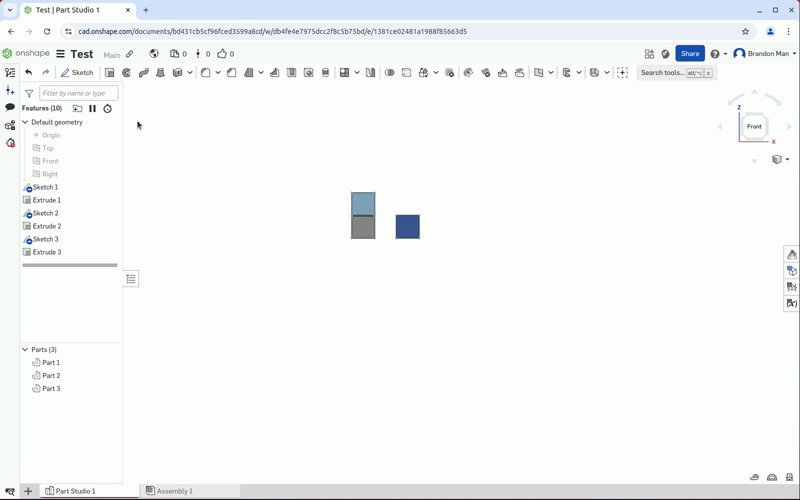
key(shift+h)
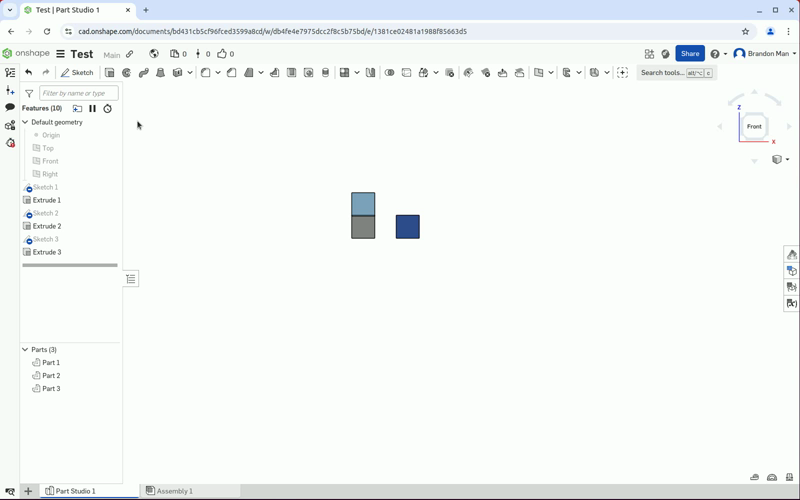
mouse_move(73, 189)
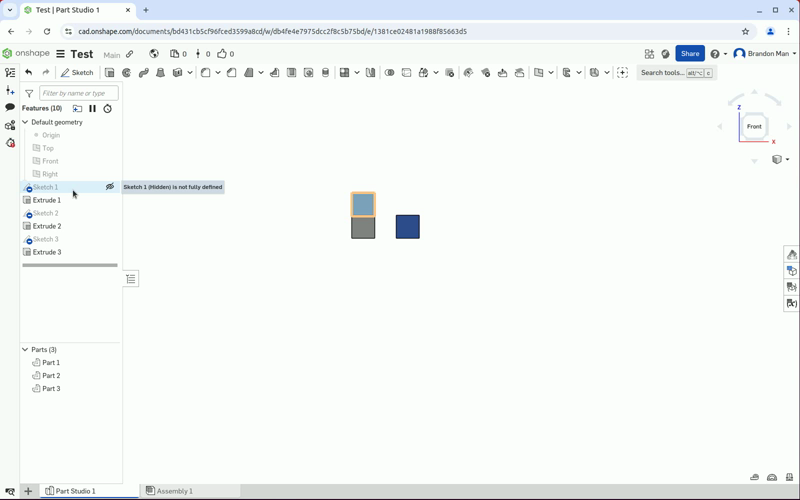
click(73, 189)
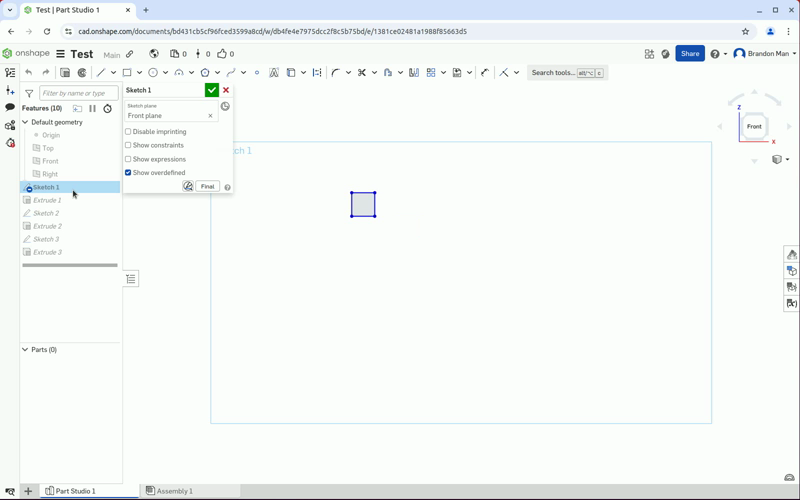
mouse_move(229, 92)
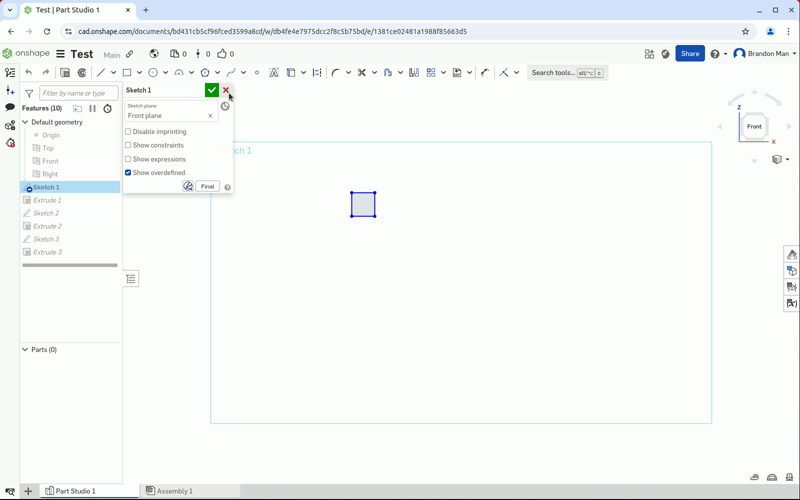
click(229, 92)
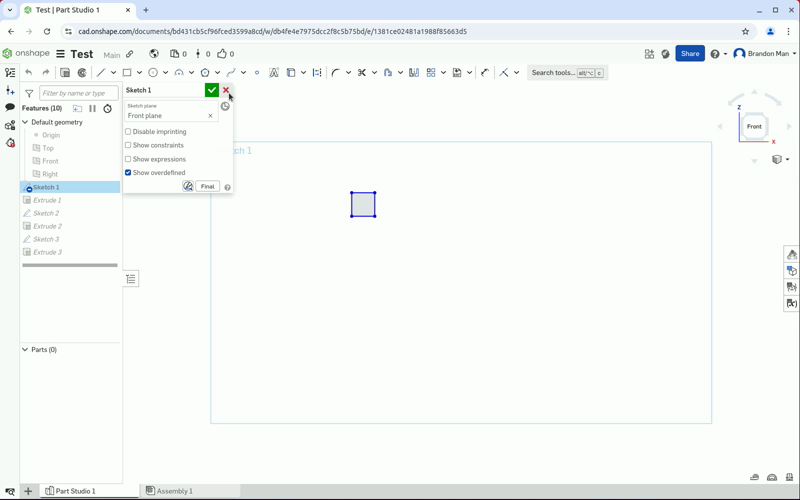
key(shift+s)
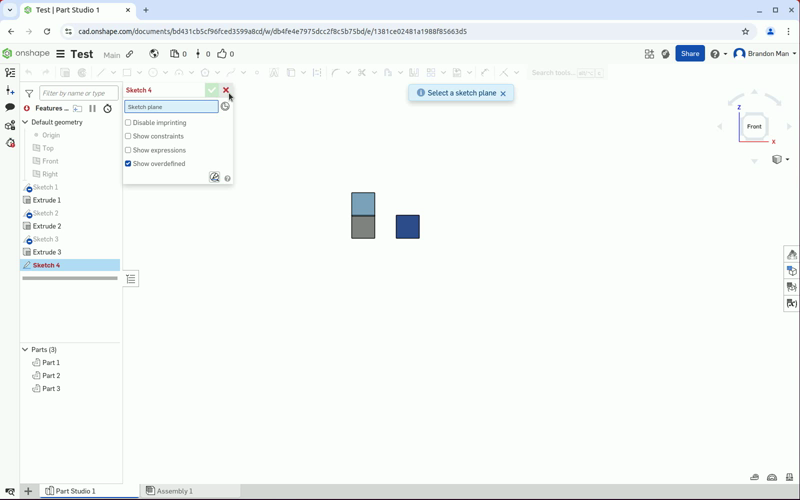
mouse_move(73, 163)
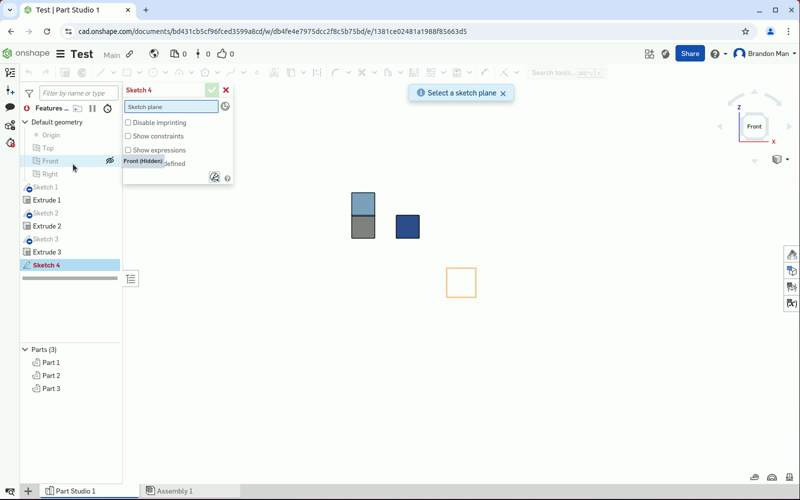
click(73, 163)
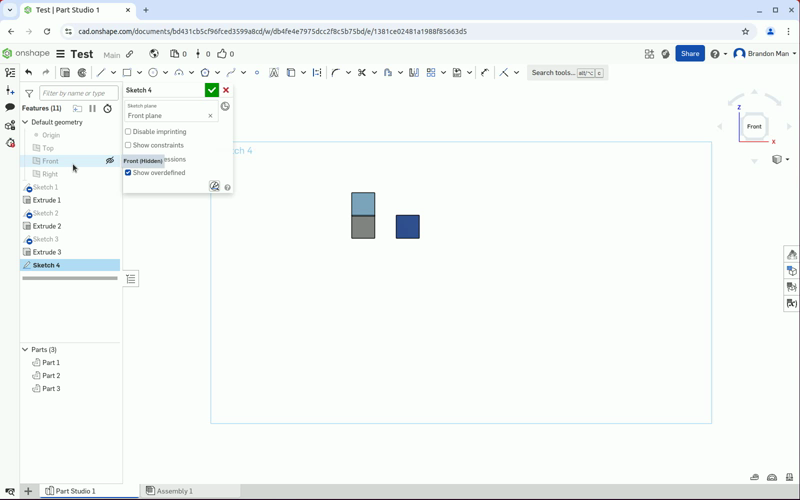
mouse_move(73, 352)
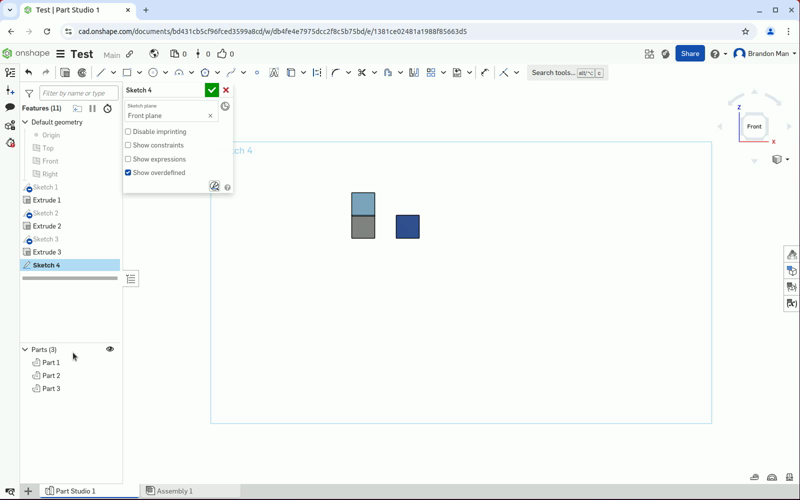
key(y)
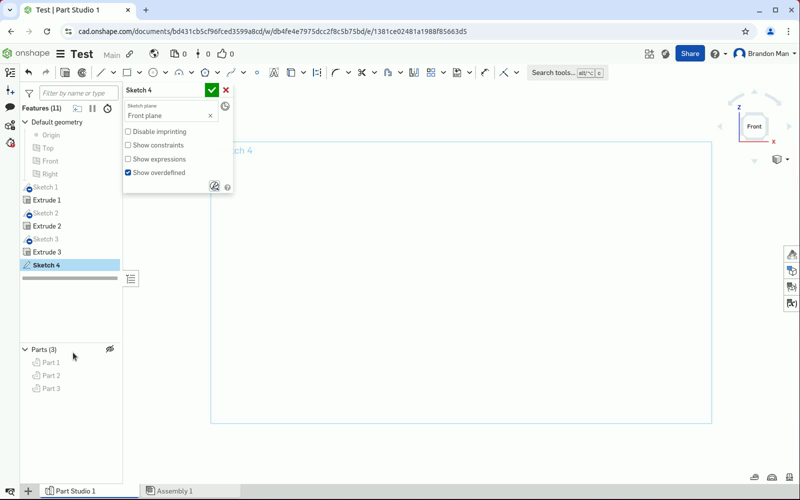
key(l)
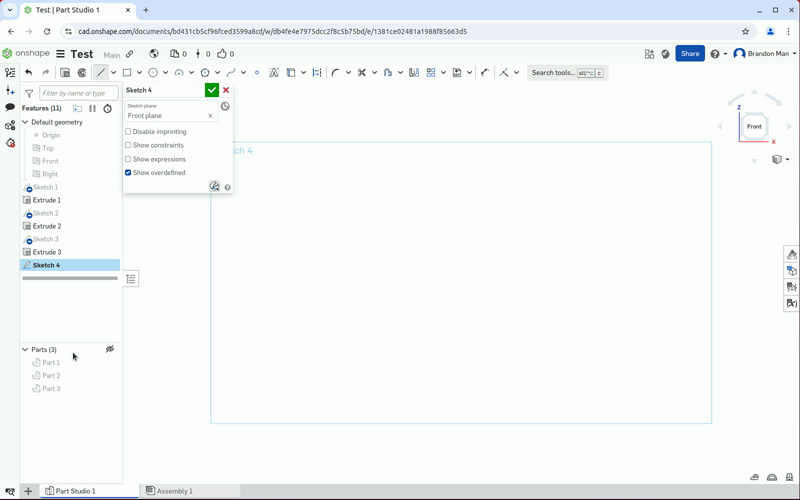
key_down(shift)
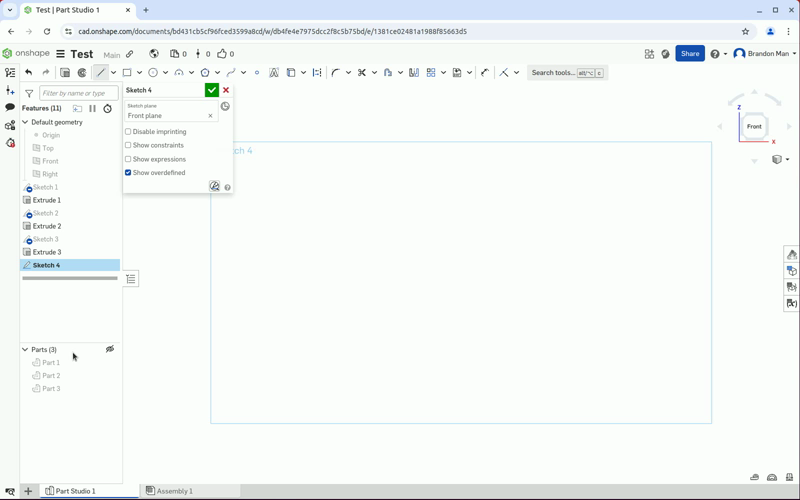
mouse_move(374, 238)
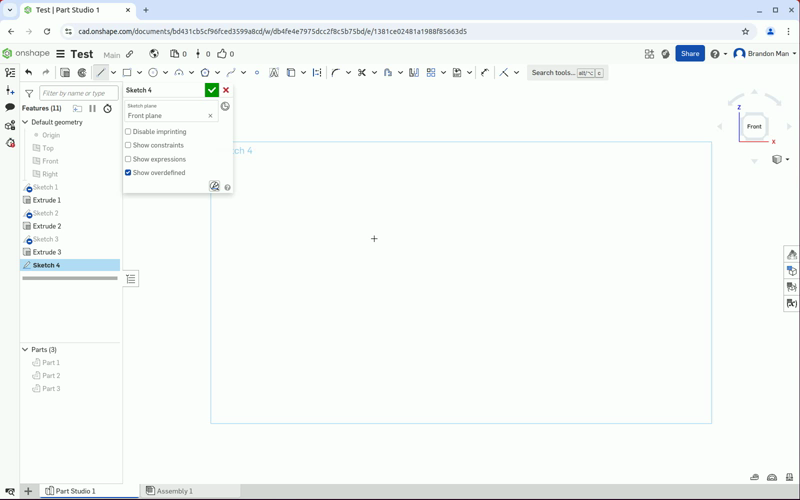
click(374, 238)
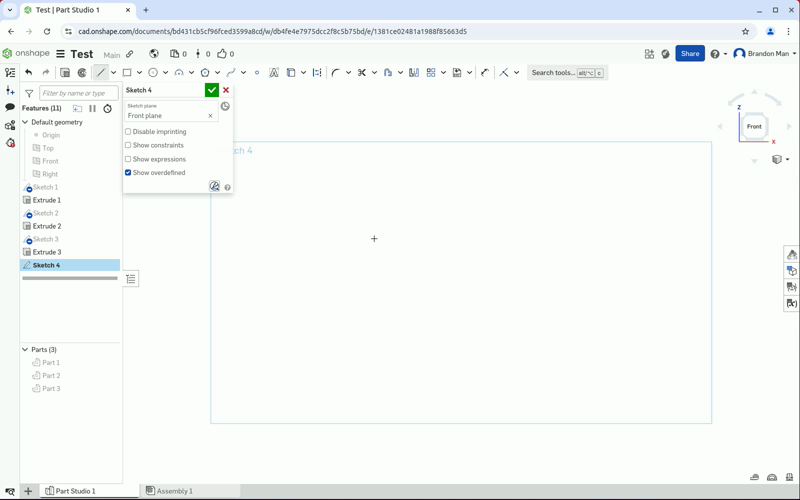
key_up(shift)
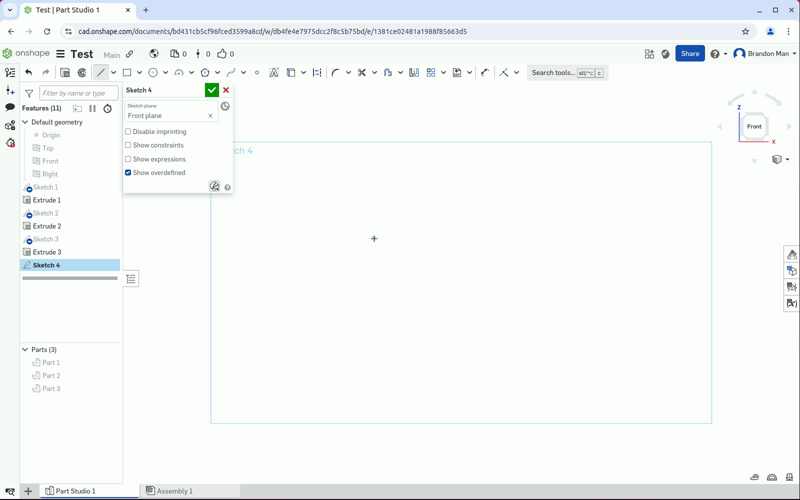
key_down(shift)
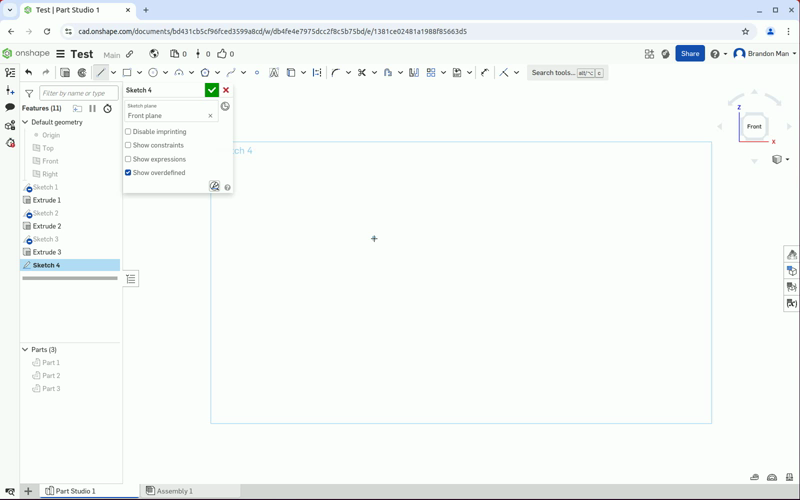
mouse_move(404, 238)
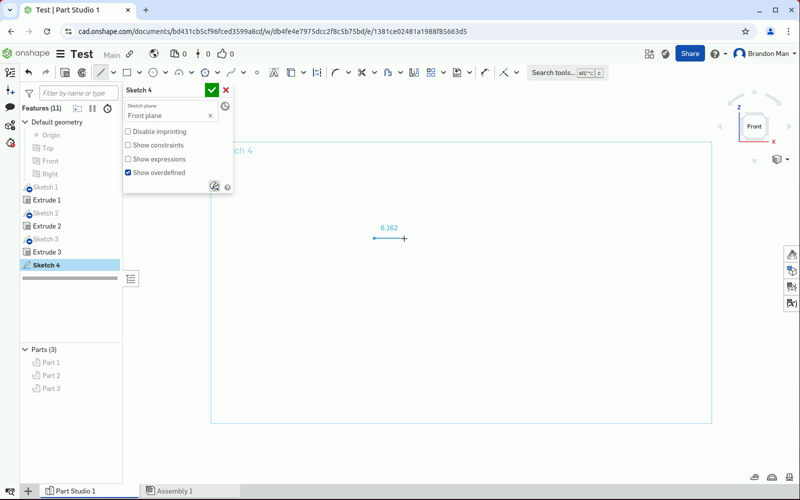
mouse_move(397, 238)
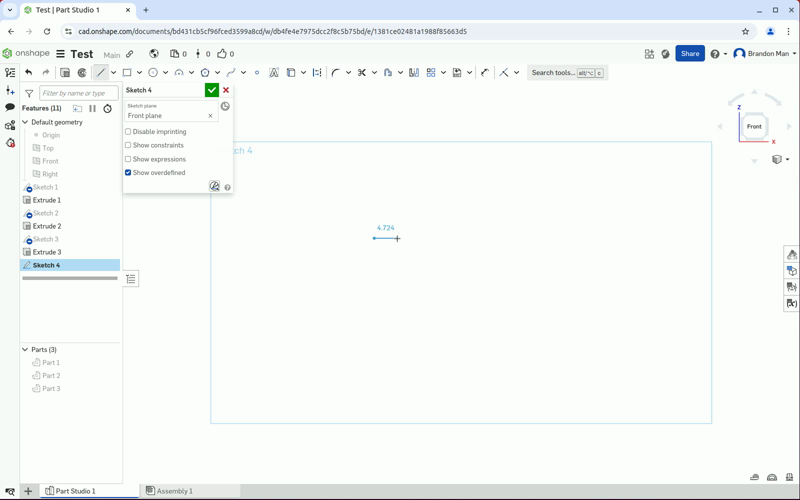
click(397, 238)
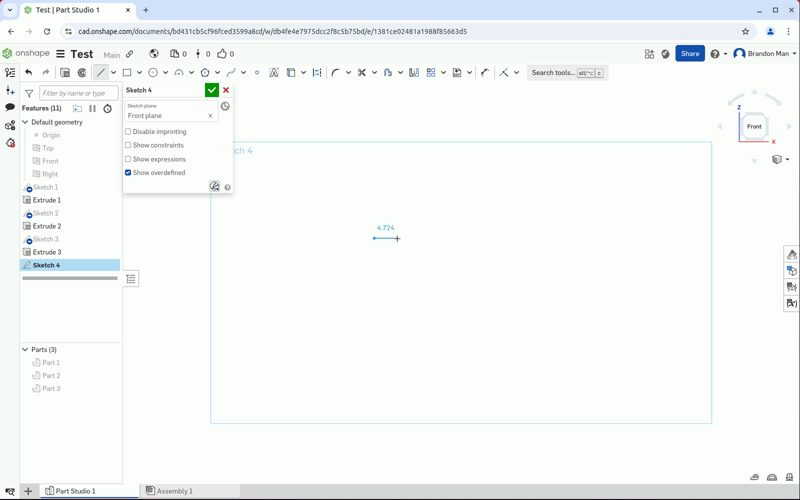
key_up(shift)
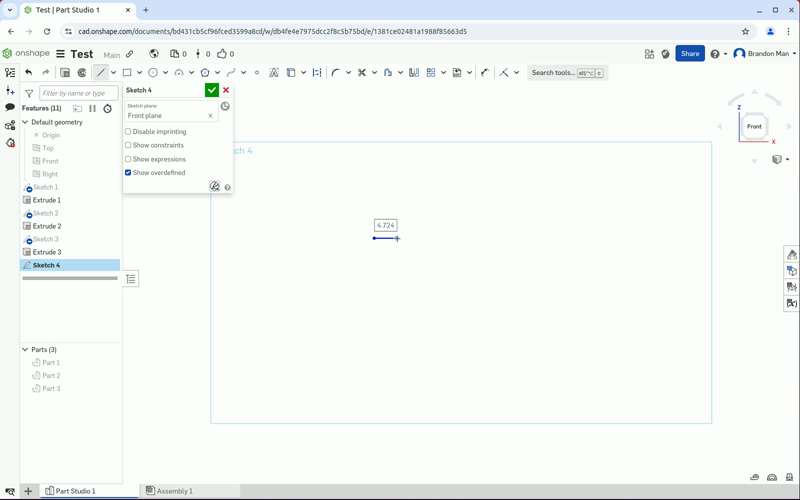
key_down(shift)
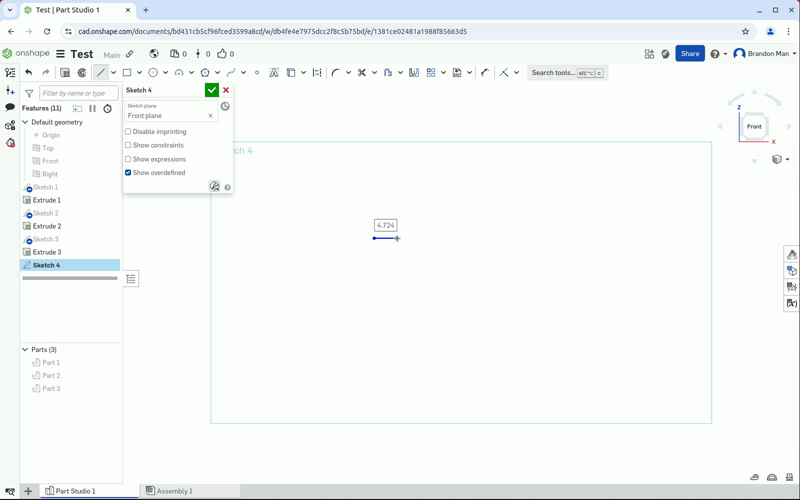
mouse_move(427, 238)
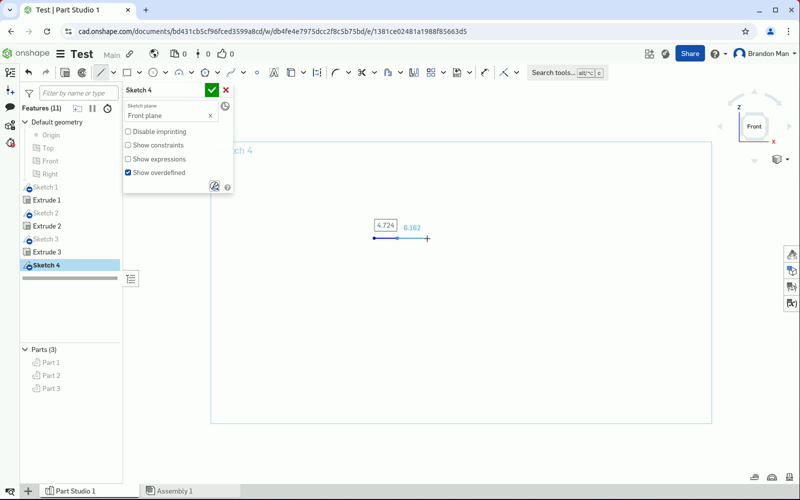
mouse_move(397, 215)
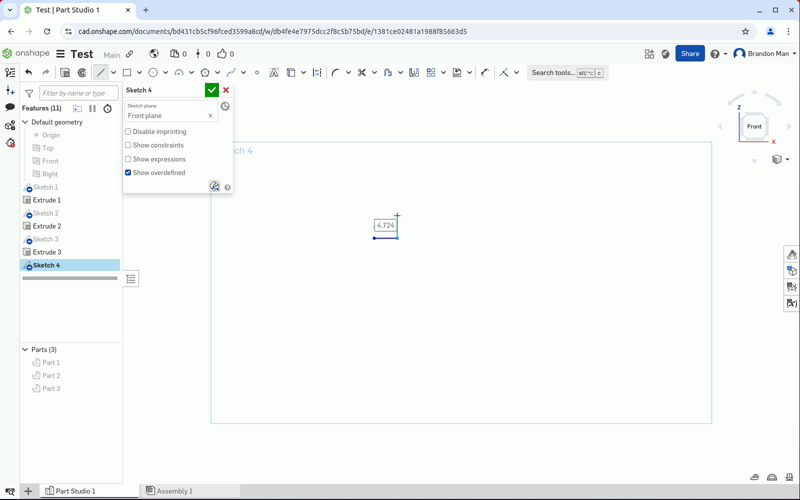
click(397, 215)
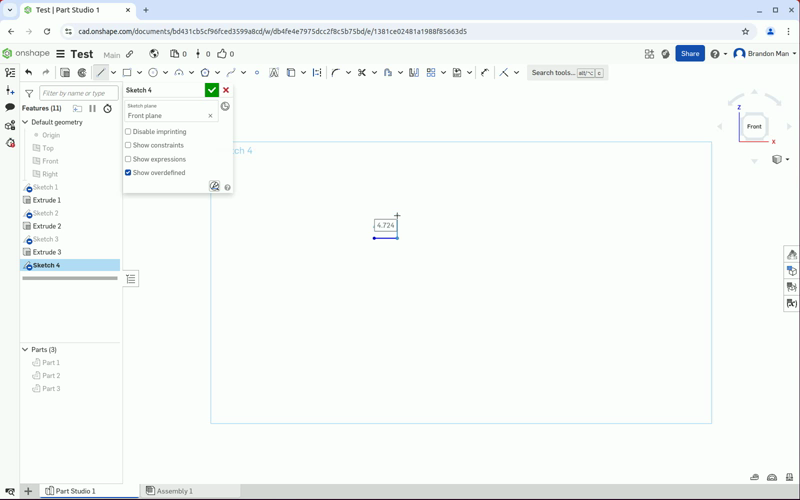
key_up(shift)
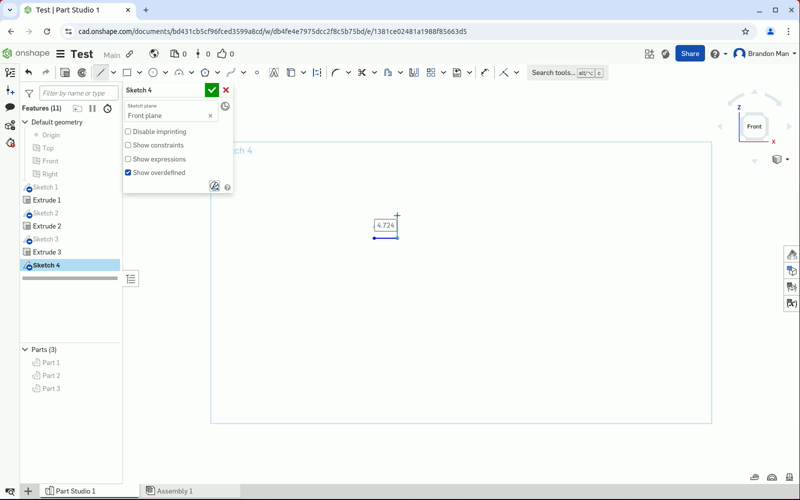
key_down(shift)
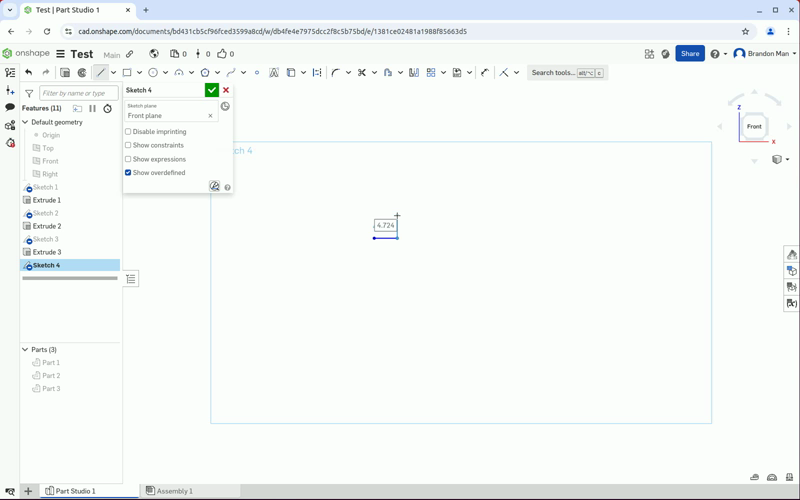
mouse_move(427, 215)
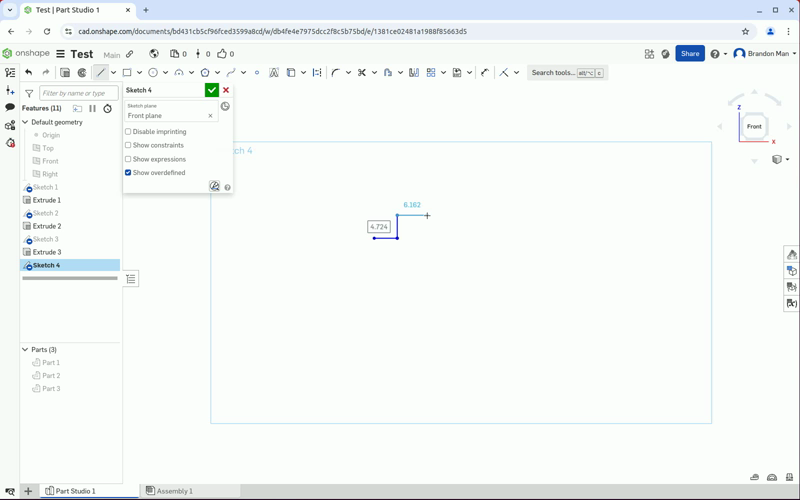
mouse_move(374, 215)
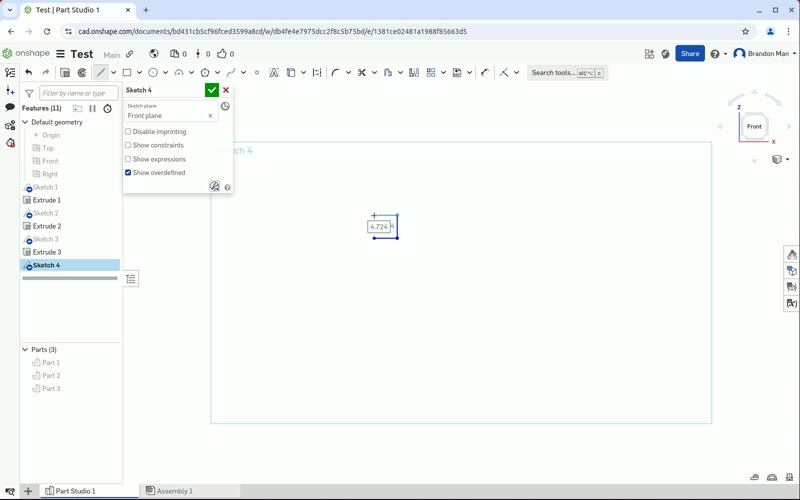
click(374, 215)
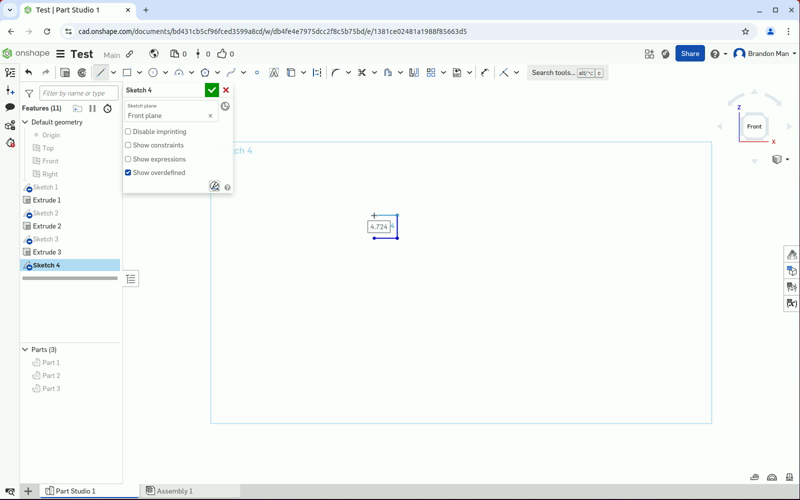
key_up(shift)
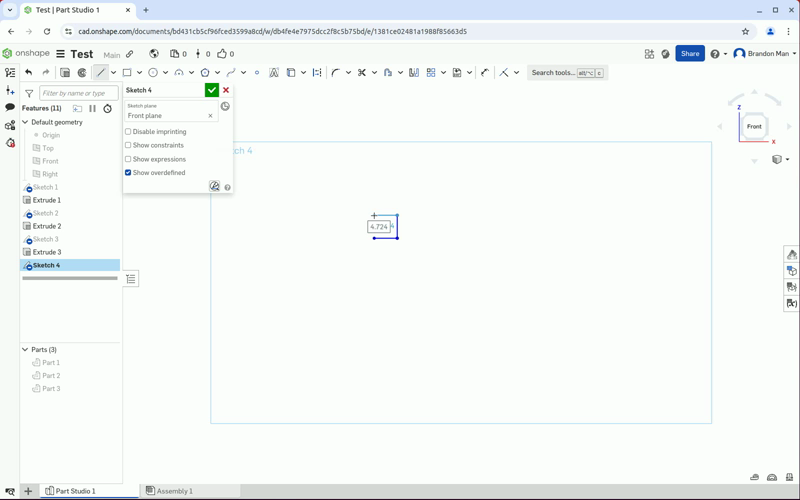
mouse_move(404, 215)
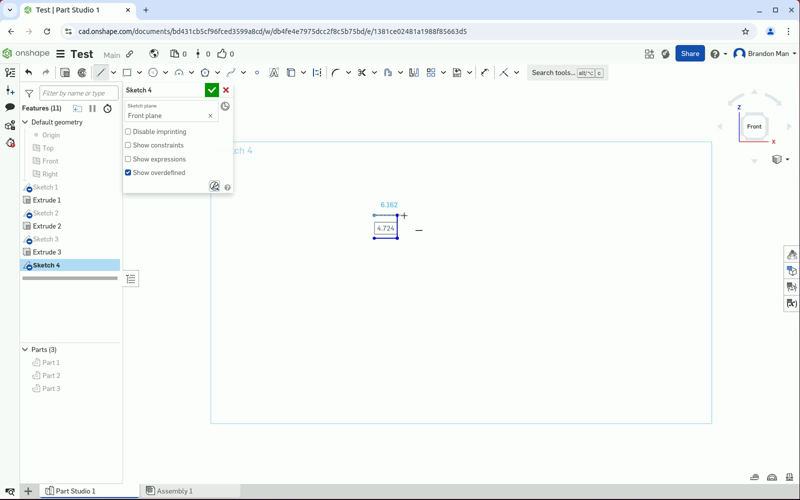
key_down(shift)
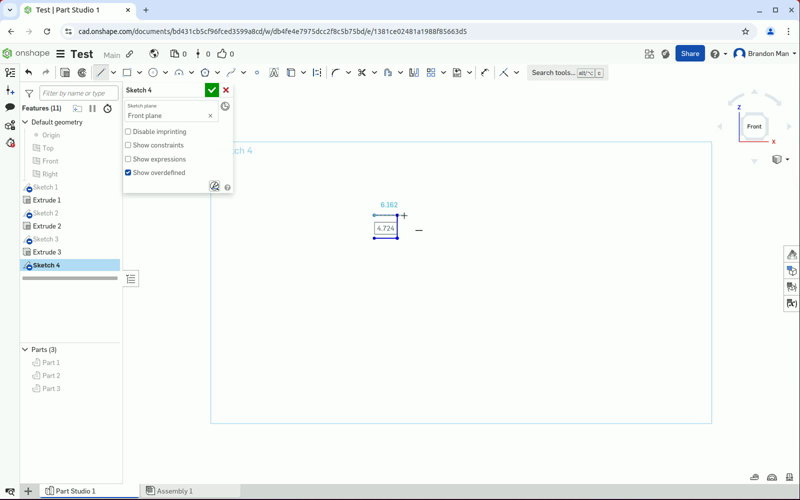
mouse_move(374, 238)
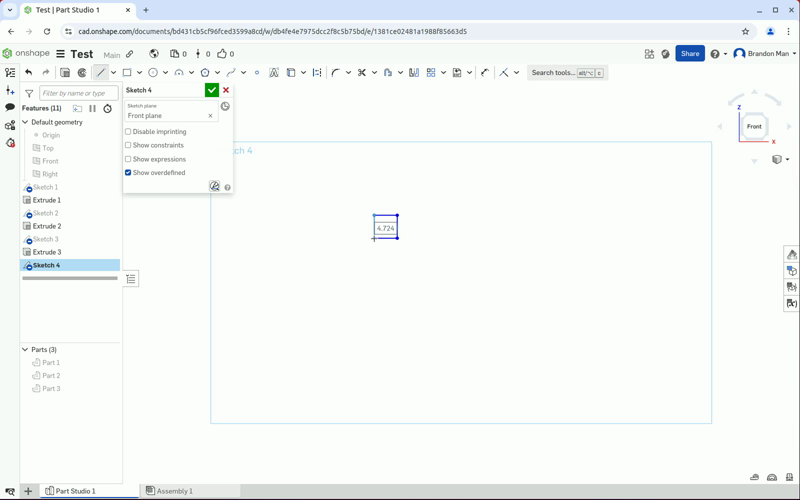
key_up(shift)
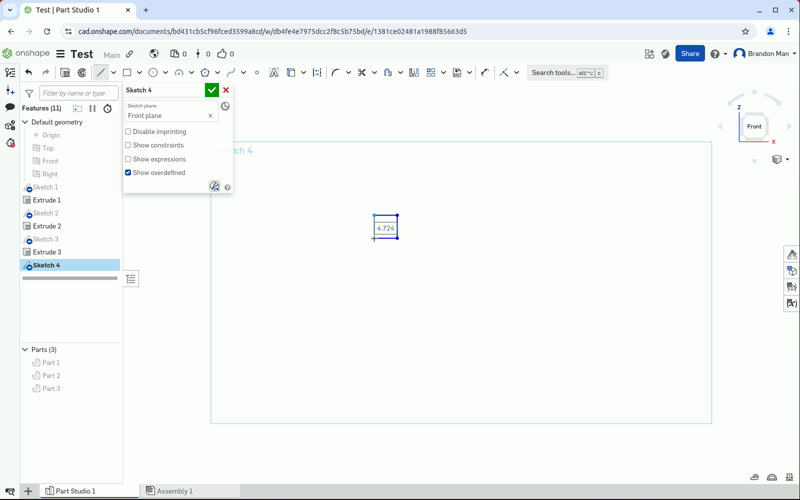
click(374, 238)
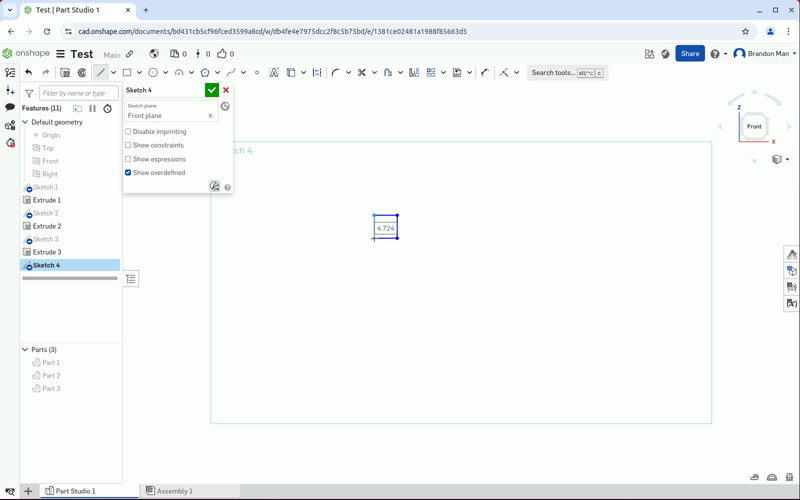
key(esc)
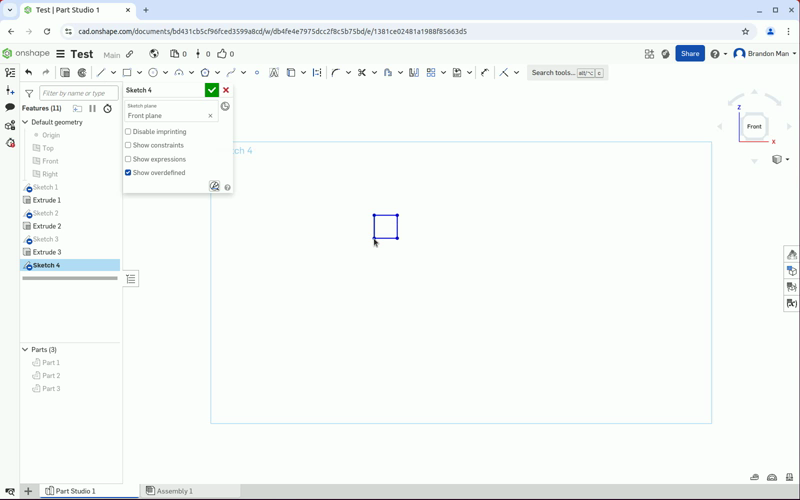
mouse_move(380, 227)
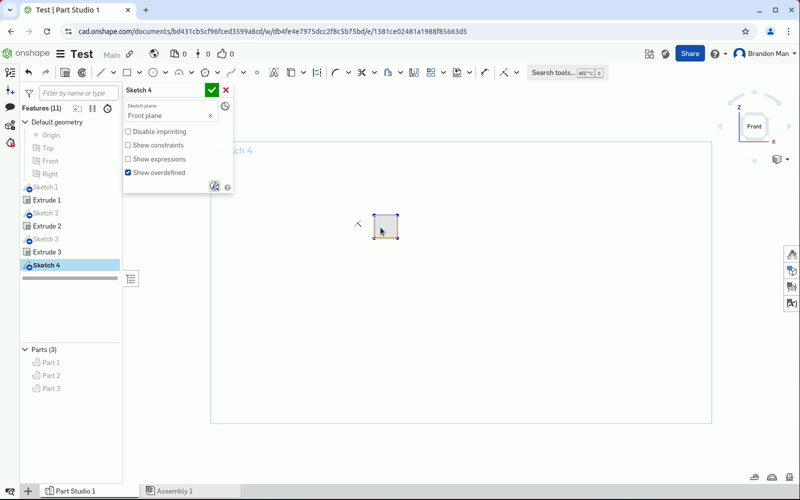
scroll(6)
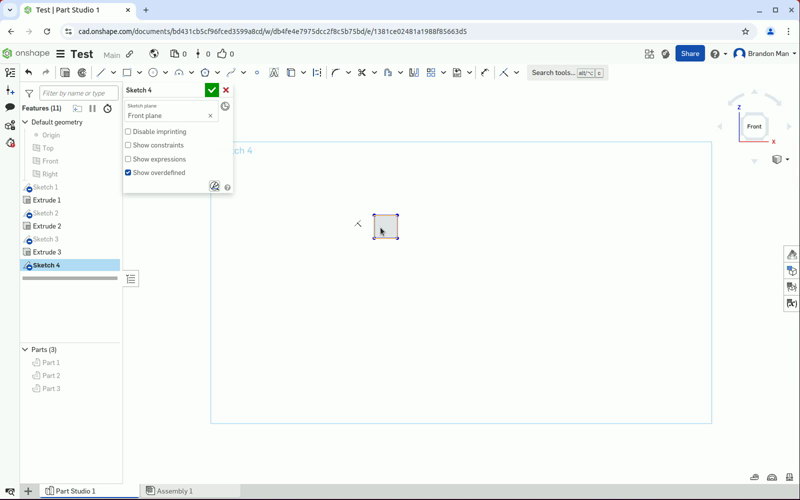
scroll(6)
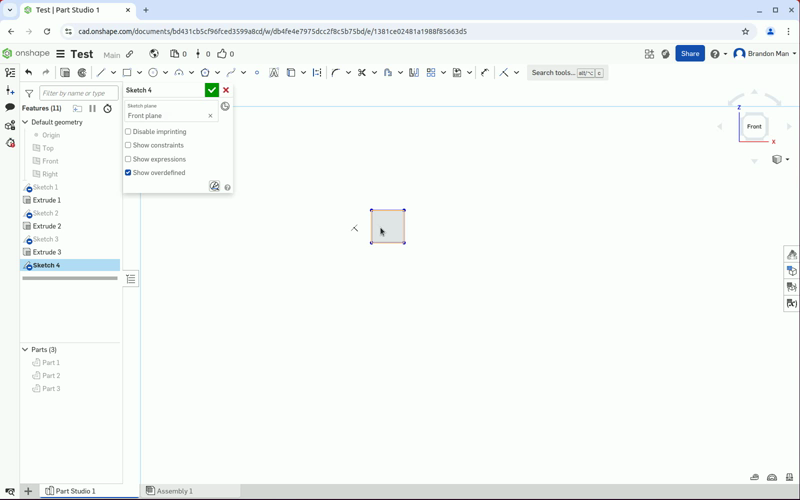
scroll(6)
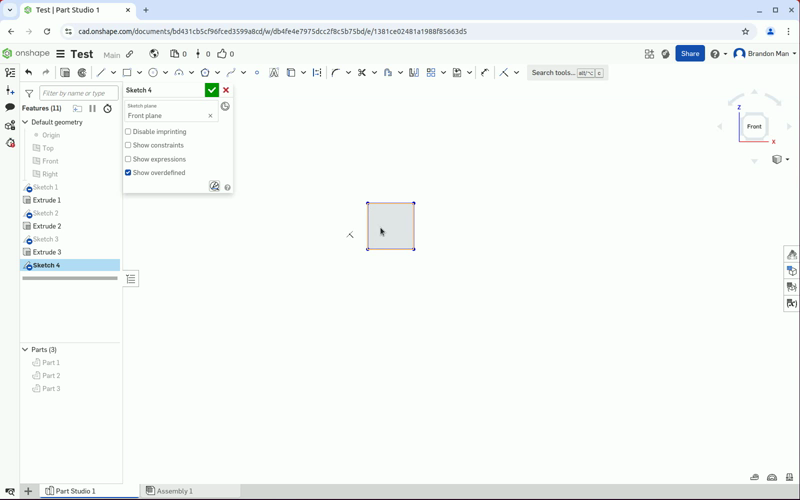
scroll(6)
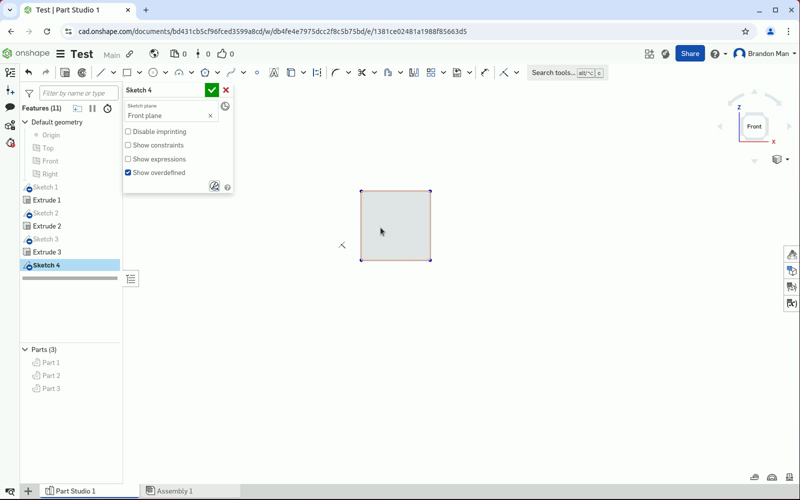
scroll(6)
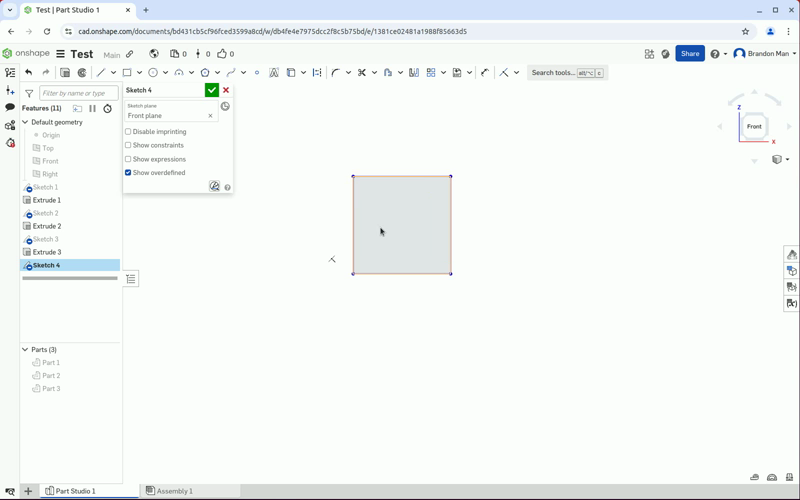
scroll(6)
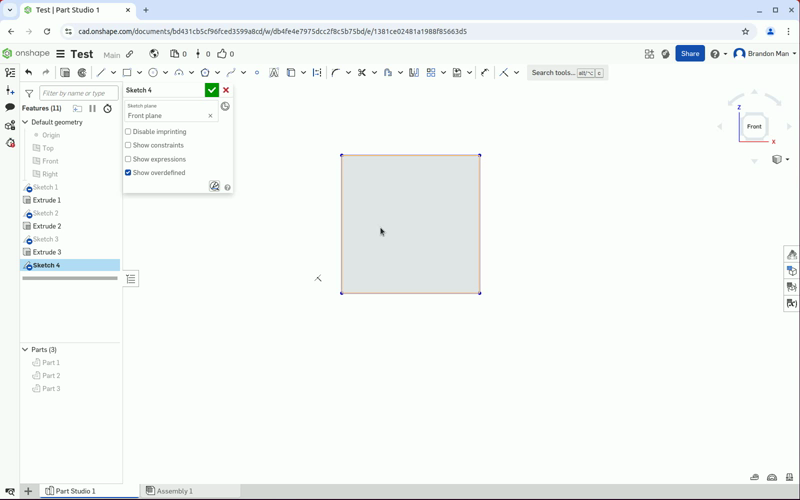
scroll(6)
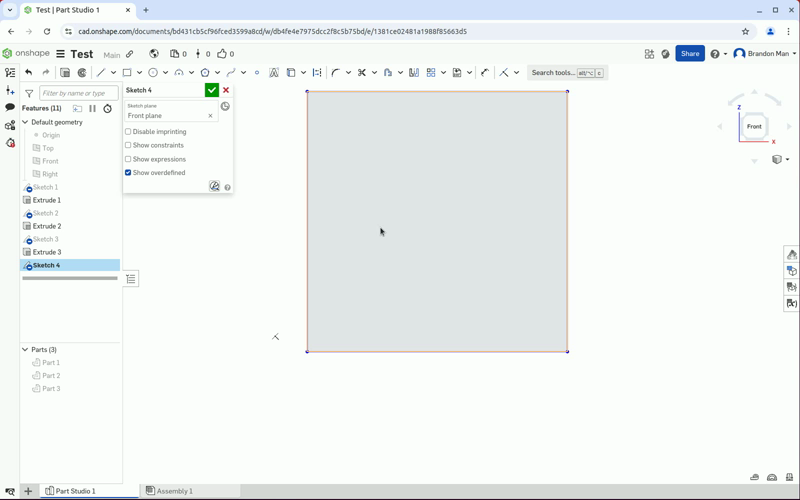
click(380, 227)
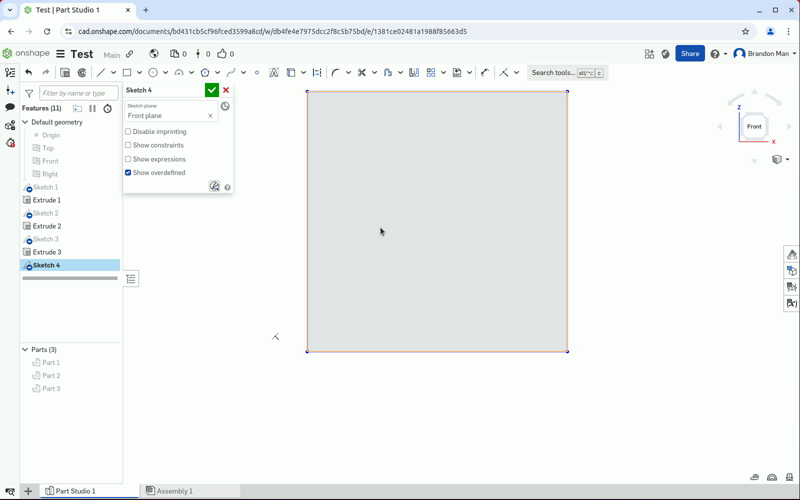
scroll(-6)
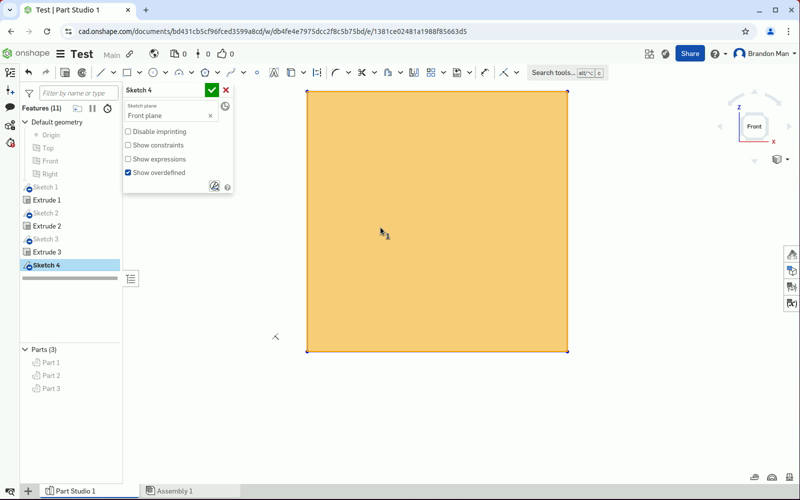
scroll(-6)
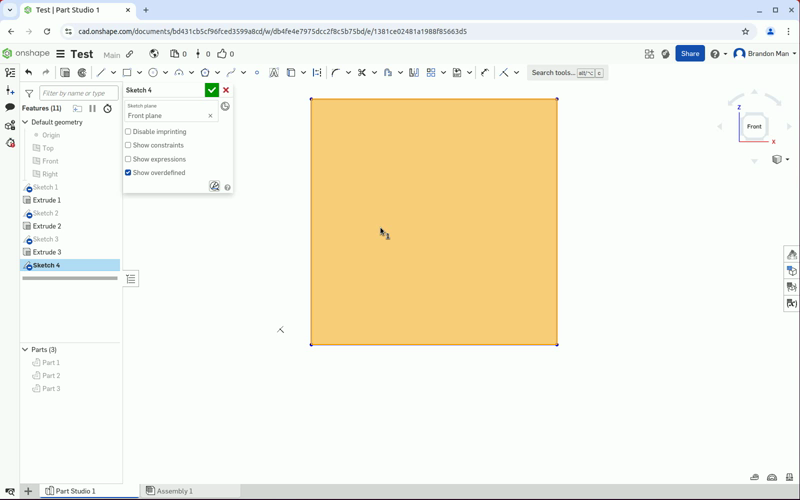
scroll(-6)
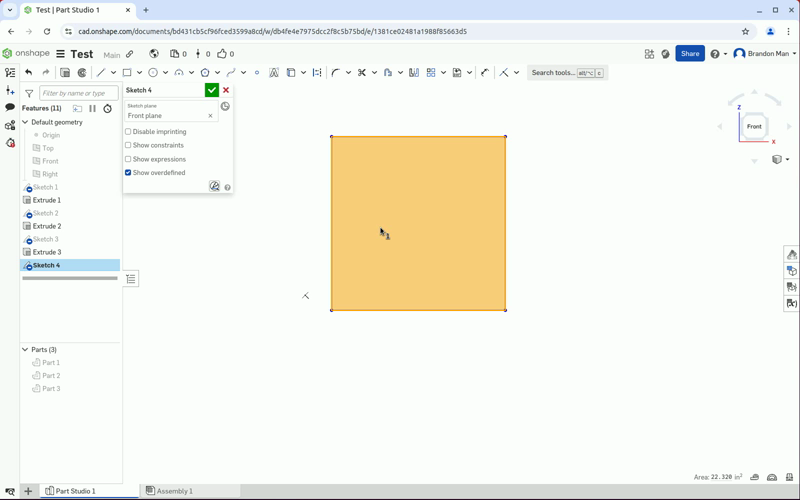
scroll(-6)
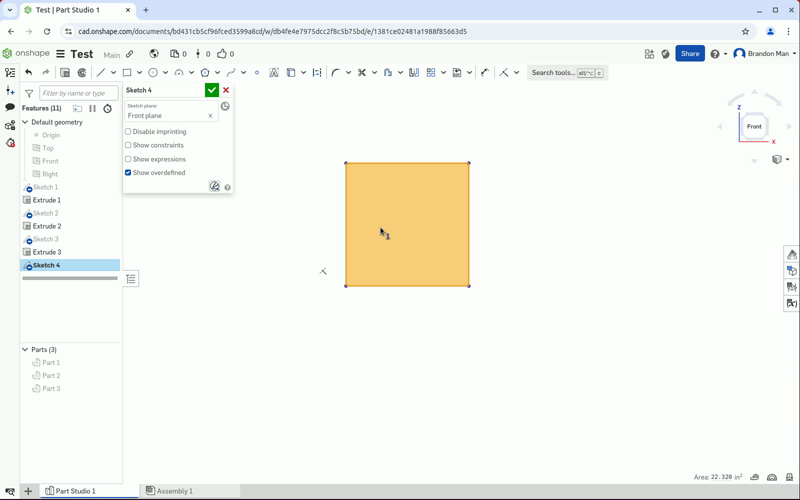
scroll(-6)
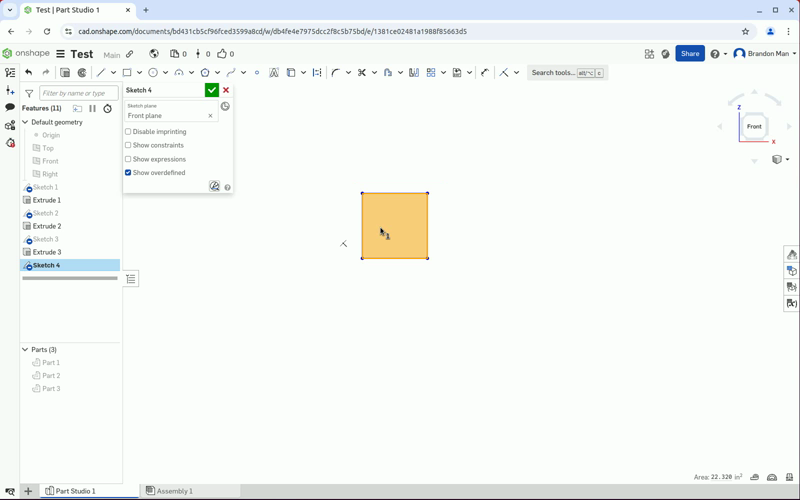
scroll(-6)
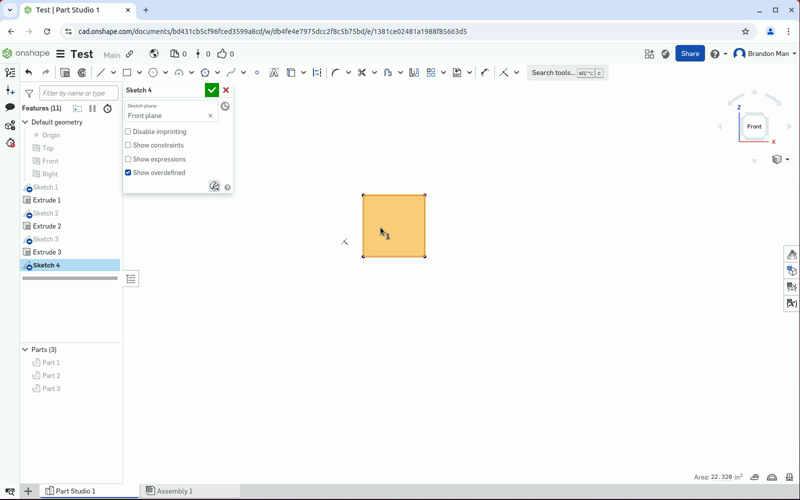
scroll(-6)
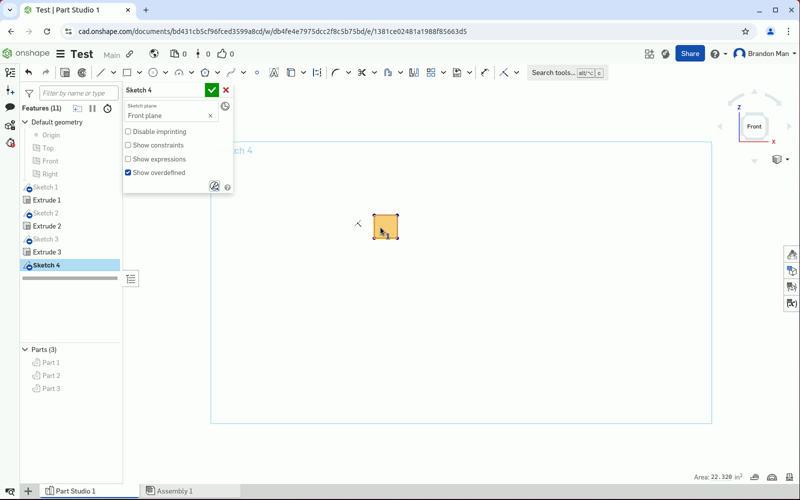
mouse_move(73, 352)
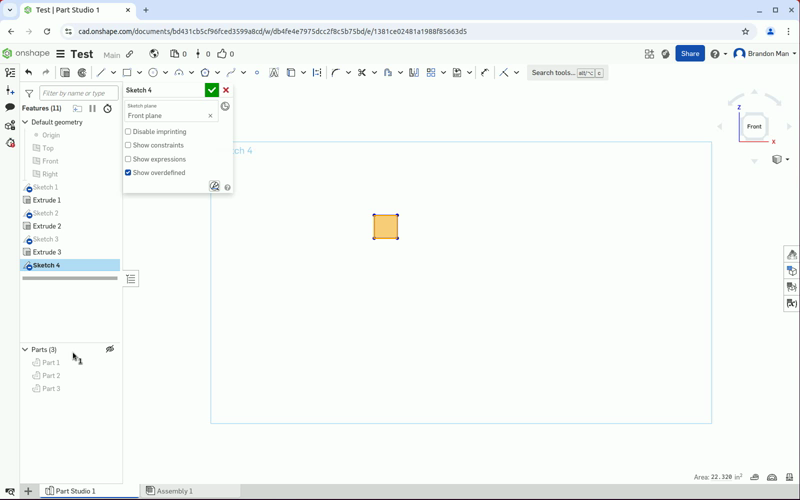
key(shift+y)
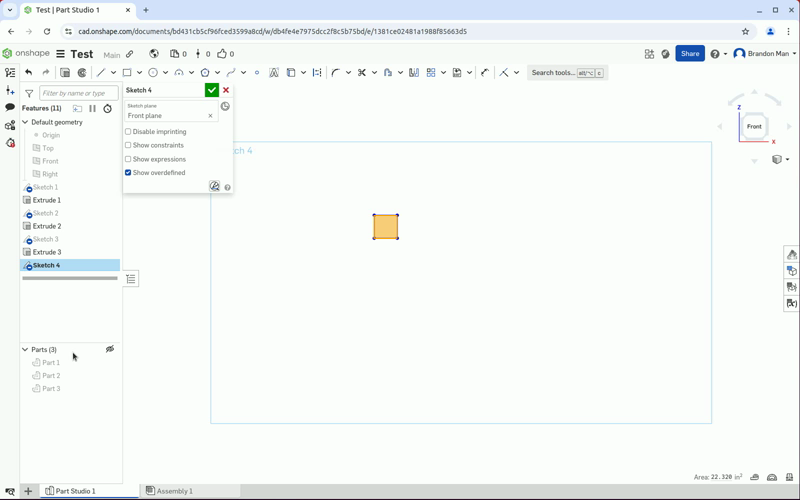
key(shift+e)
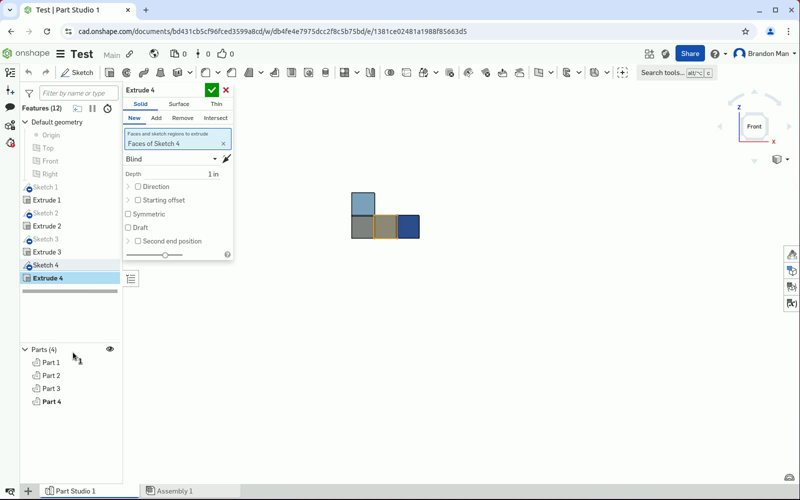
mouse_move(143, 106)
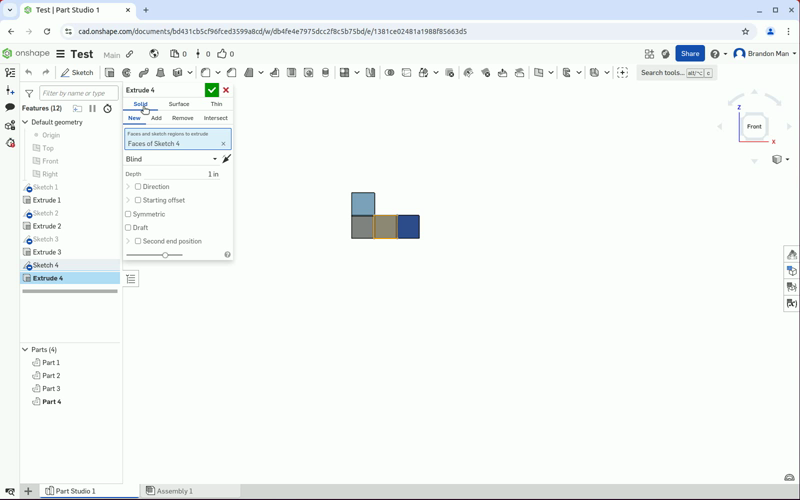
click(143, 106)
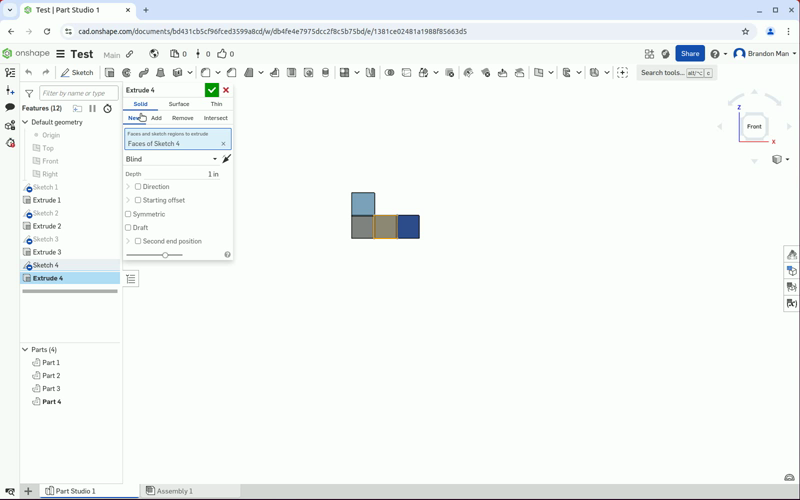
mouse_move(137, 120)
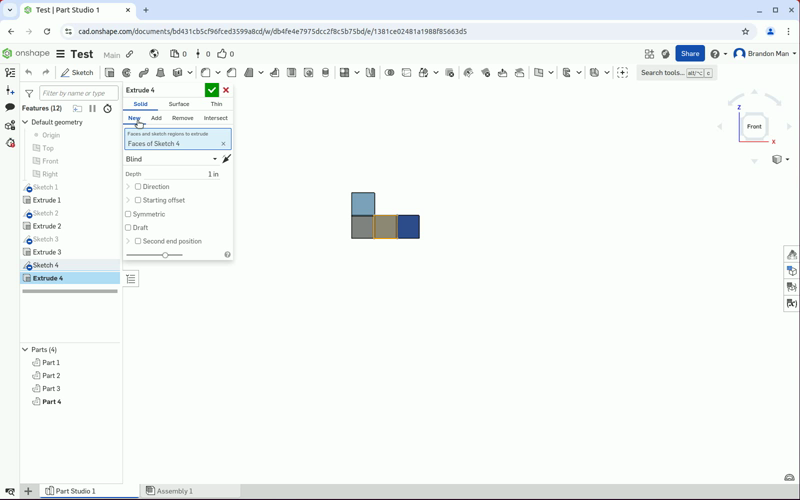
click(137, 120)
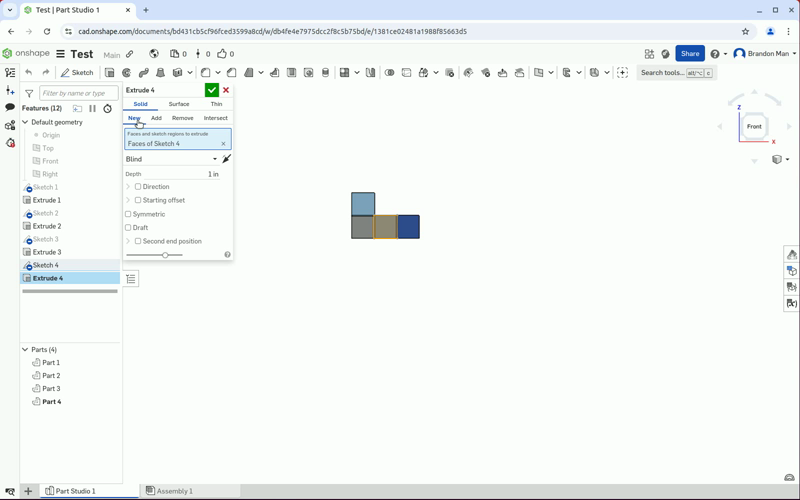
key(tab, 4)
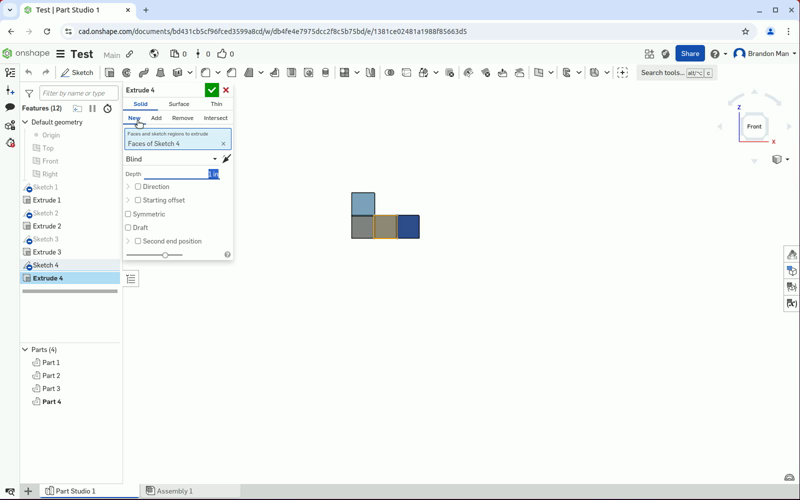
text(4.574)
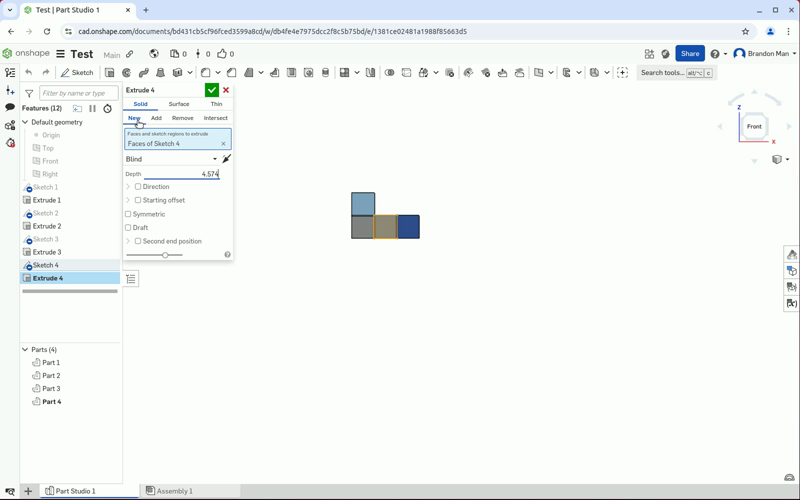
key(enter)
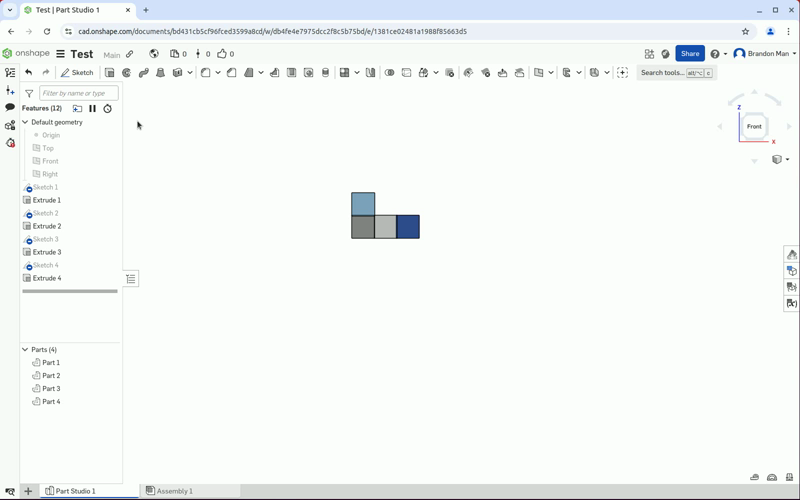
key(shift+h)
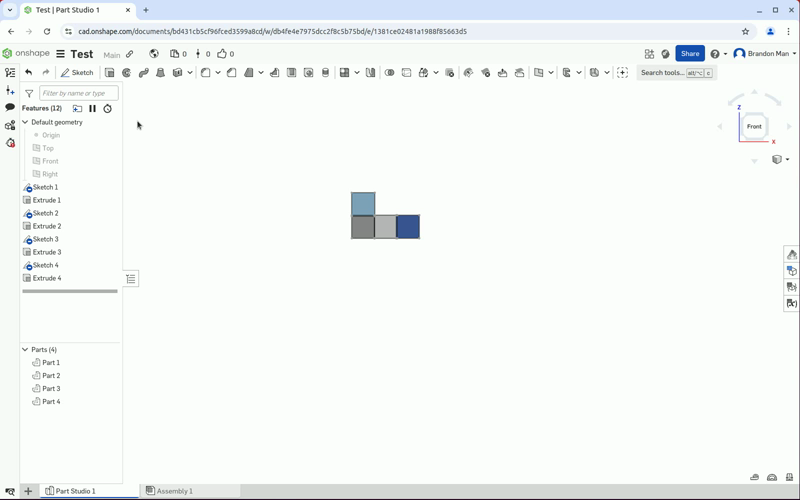
key(shift+h)
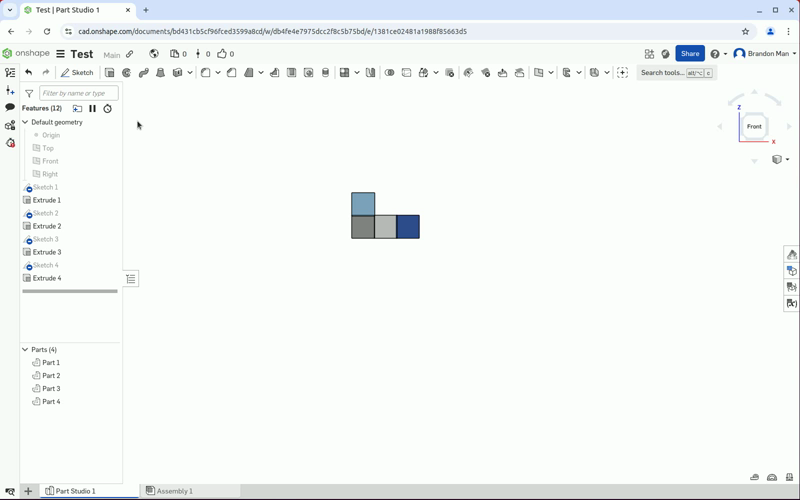
mouse_move(73, 189)
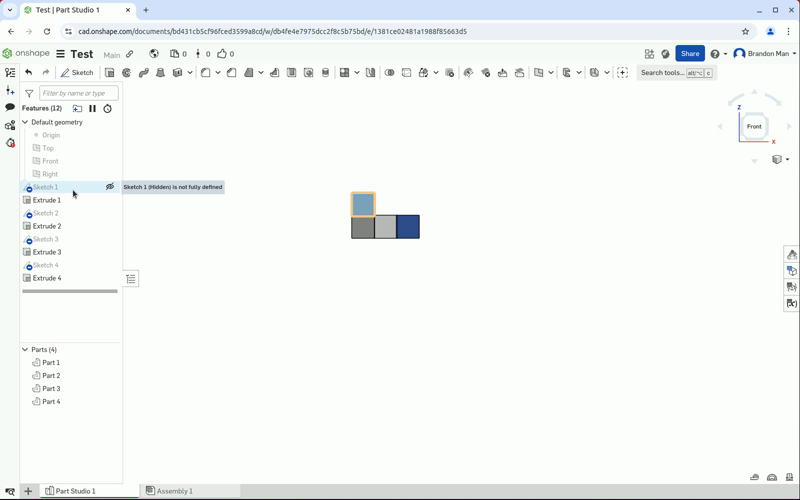
click(73, 189)
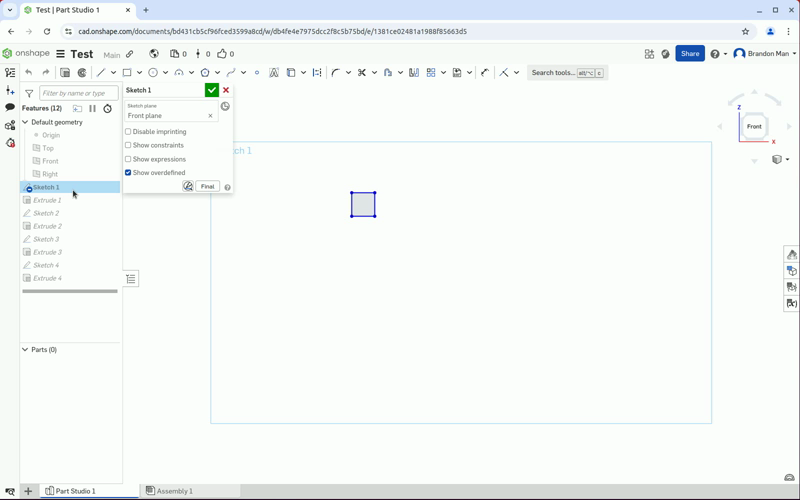
mouse_move(229, 92)
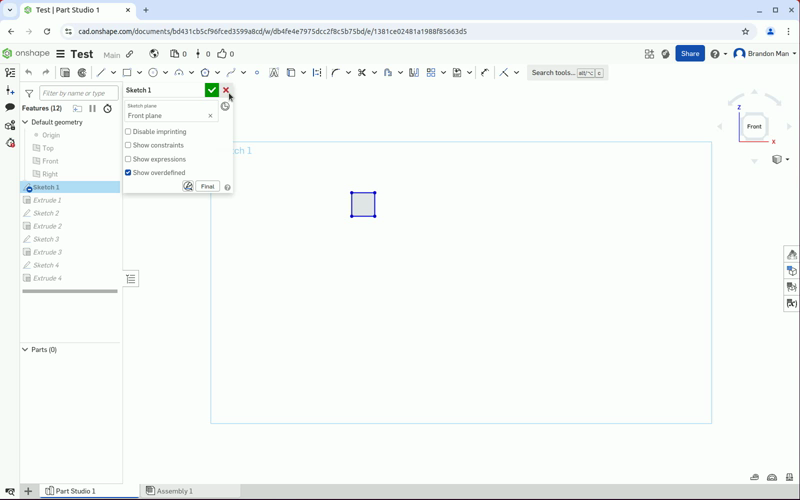
click(229, 92)
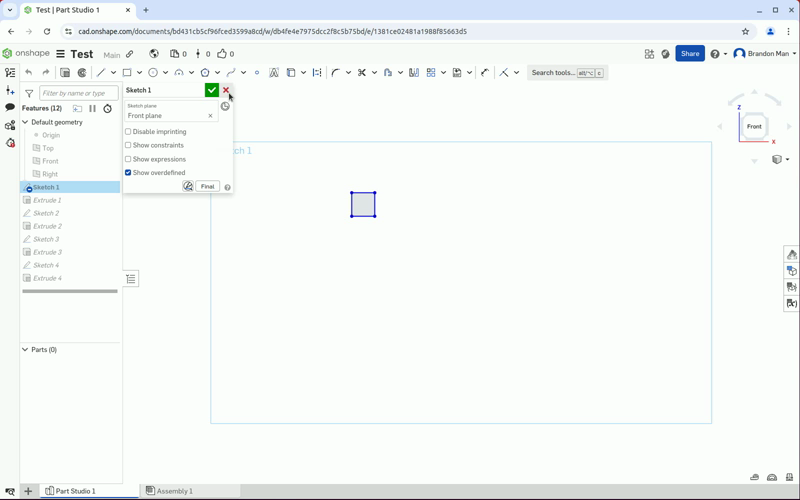
key(shift+s)
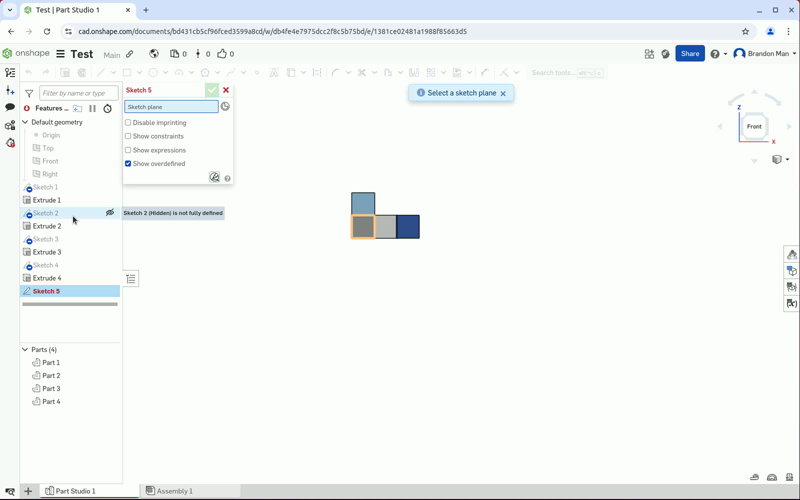
scroll(3)
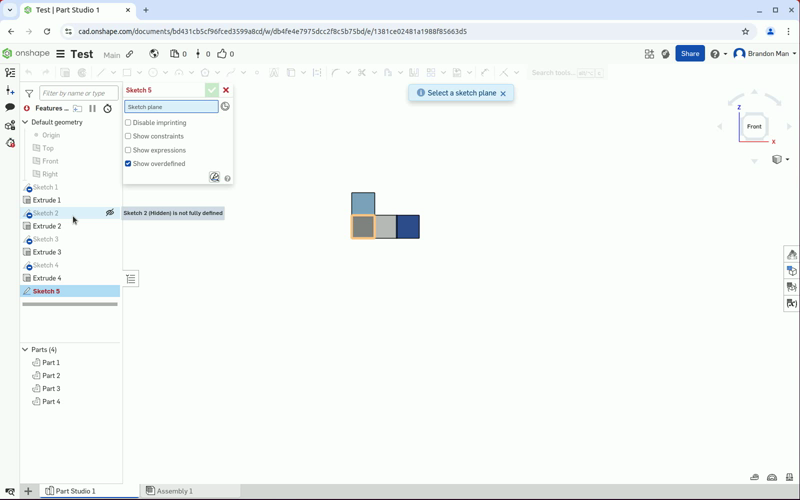
mouse_move(73, 163)
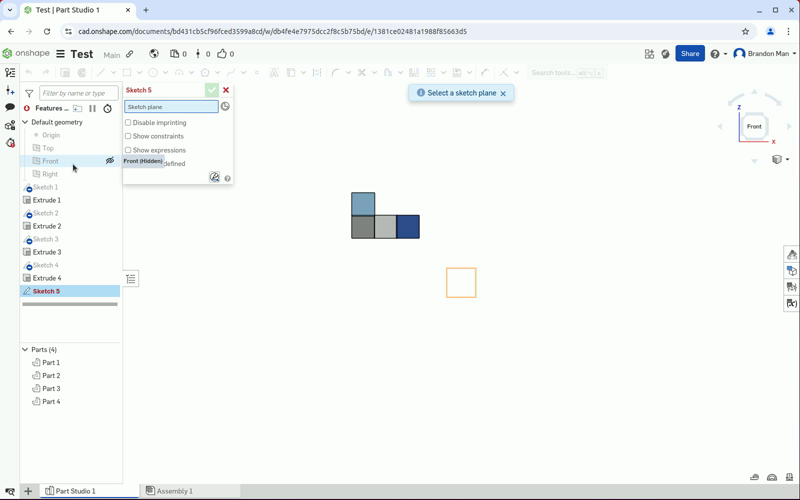
click(73, 163)
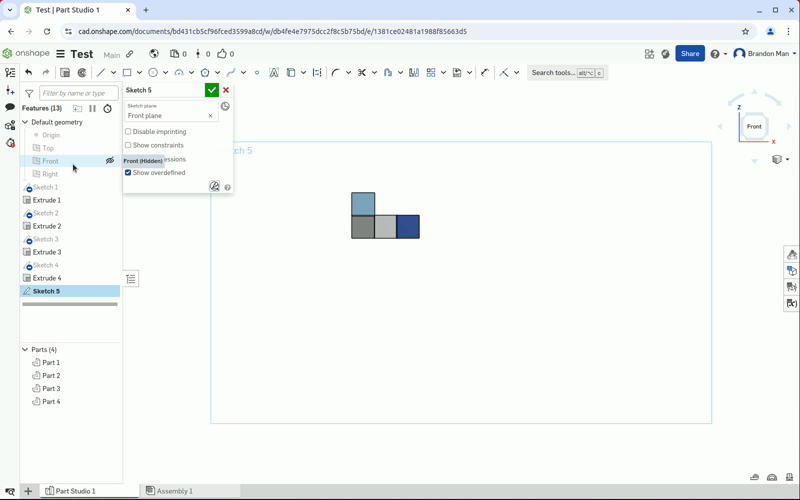
mouse_move(73, 352)
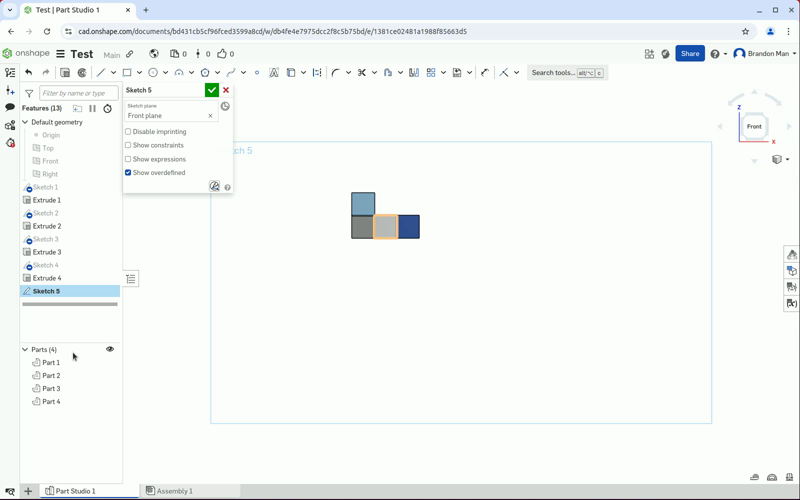
key(y)
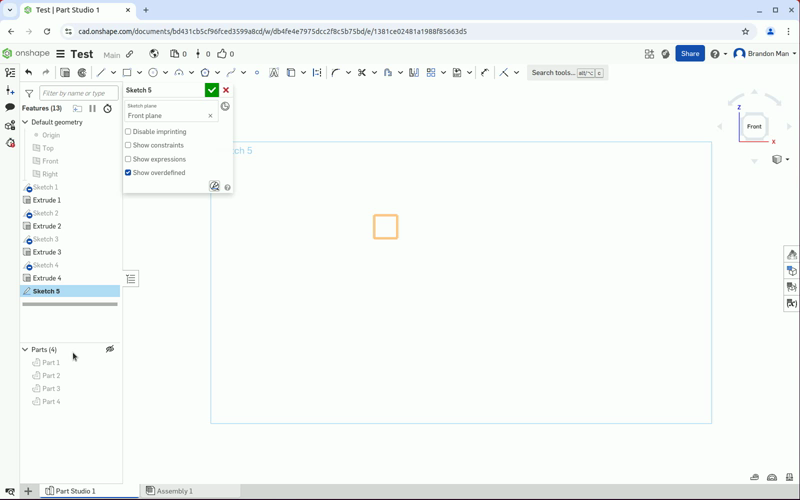
key(l)
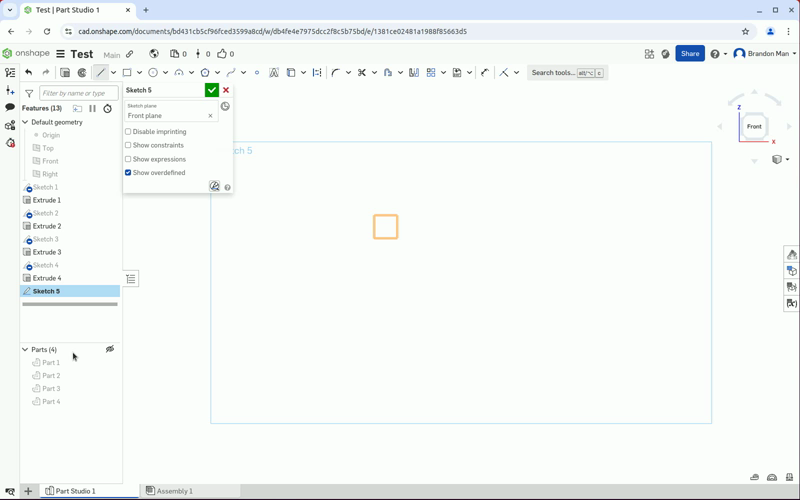
key_down(shift)
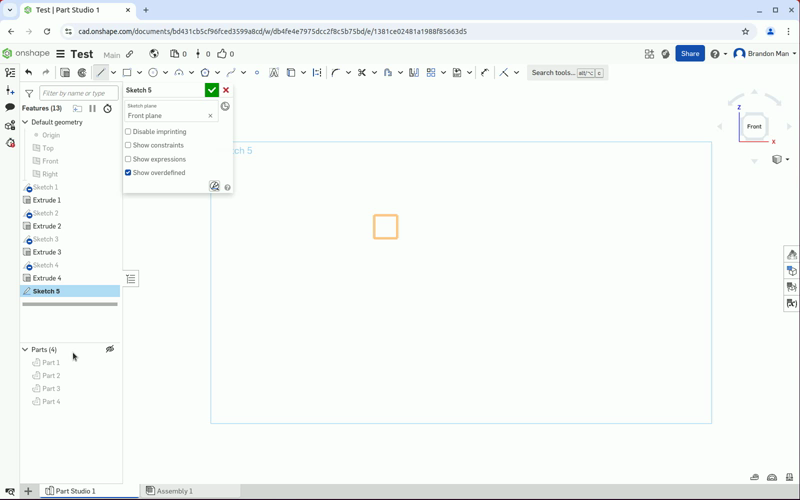
mouse_move(396, 216)
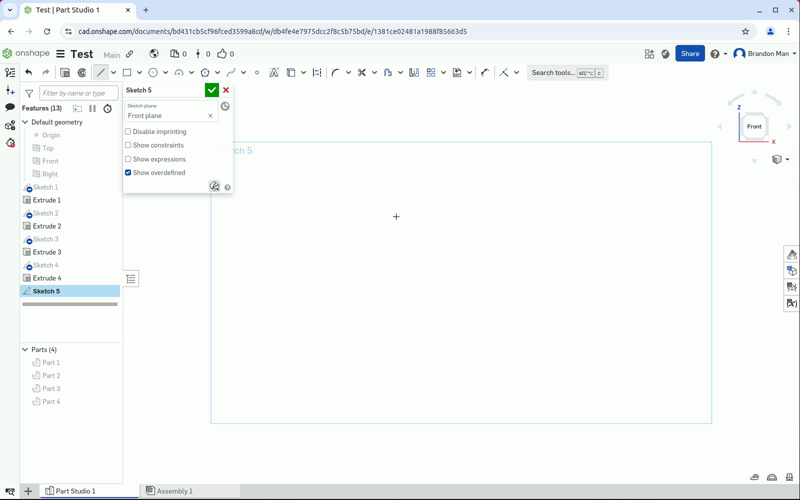
click(396, 216)
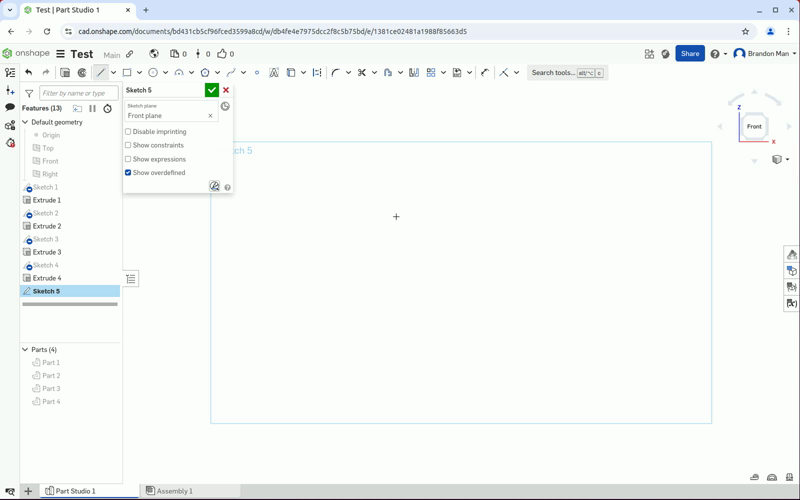
key_up(shift)
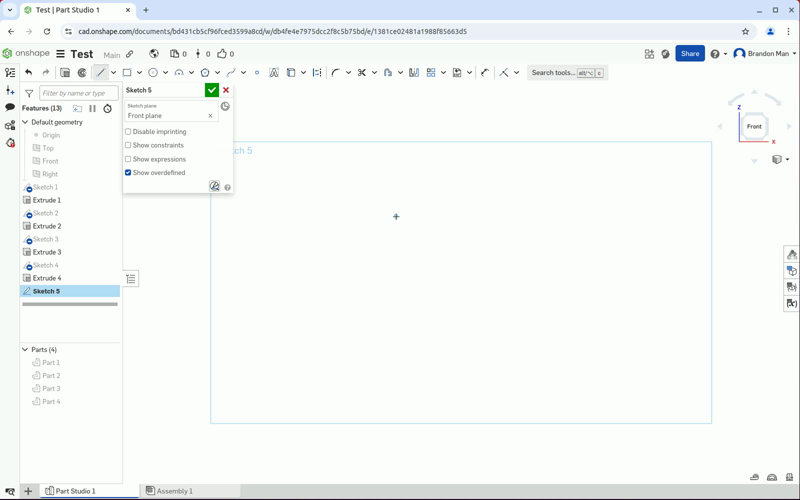
key_down(shift)
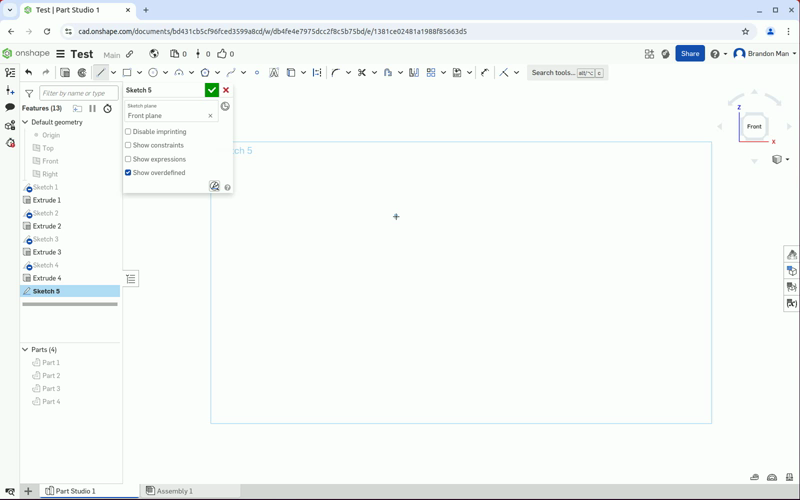
mouse_move(426, 216)
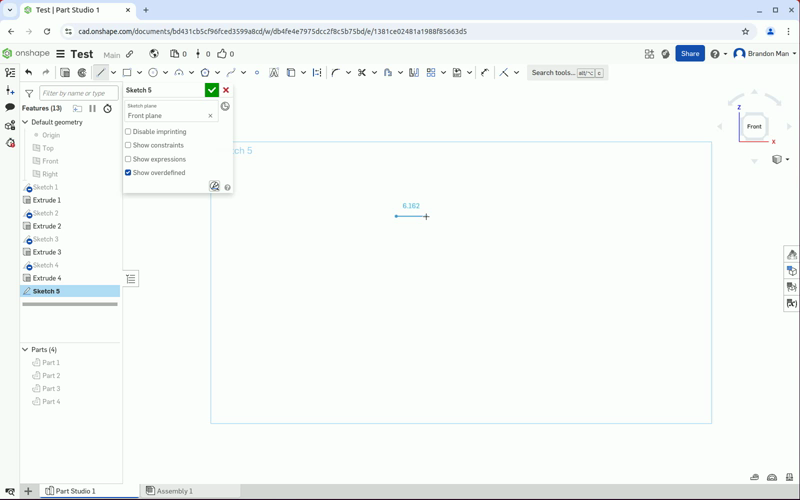
mouse_move(419, 216)
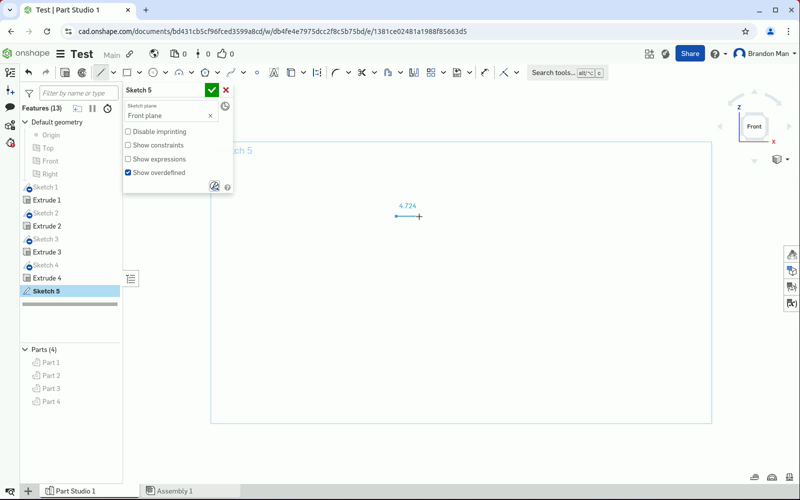
click(419, 216)
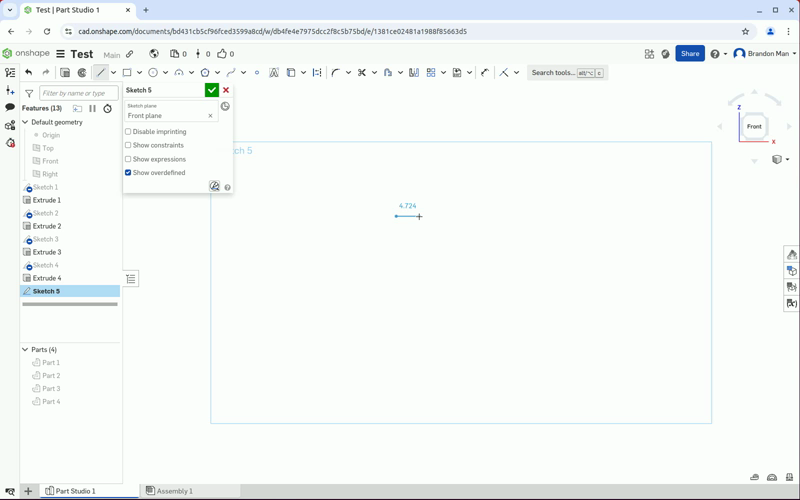
key_up(shift)
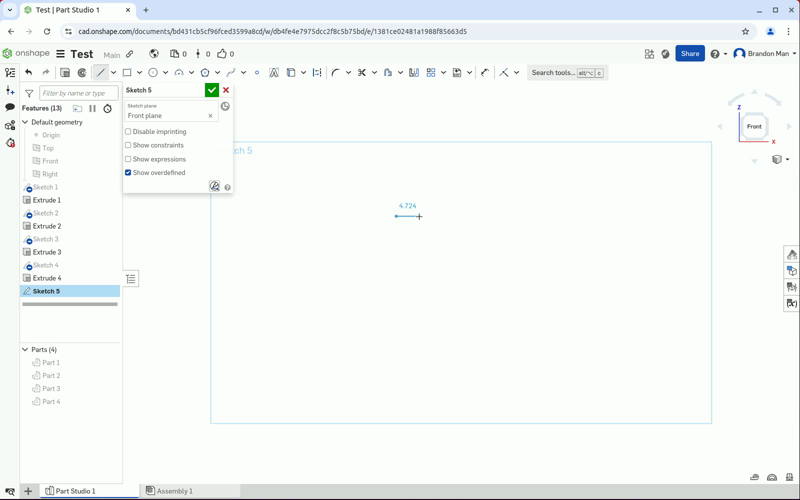
key_down(shift)
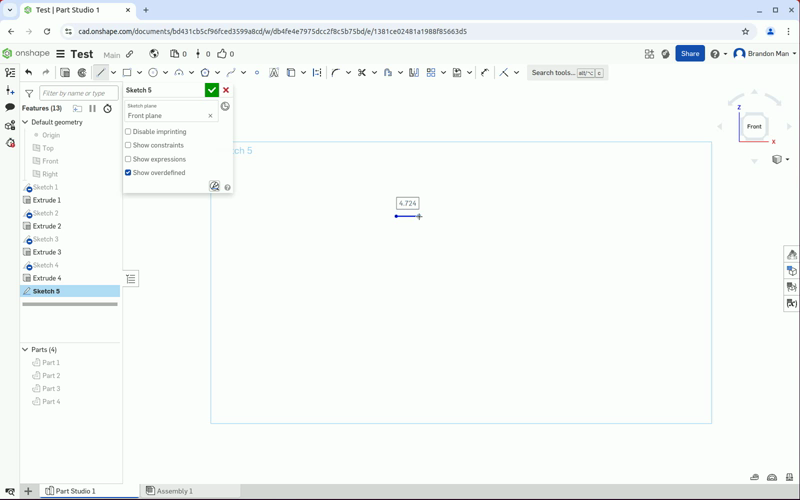
mouse_move(449, 216)
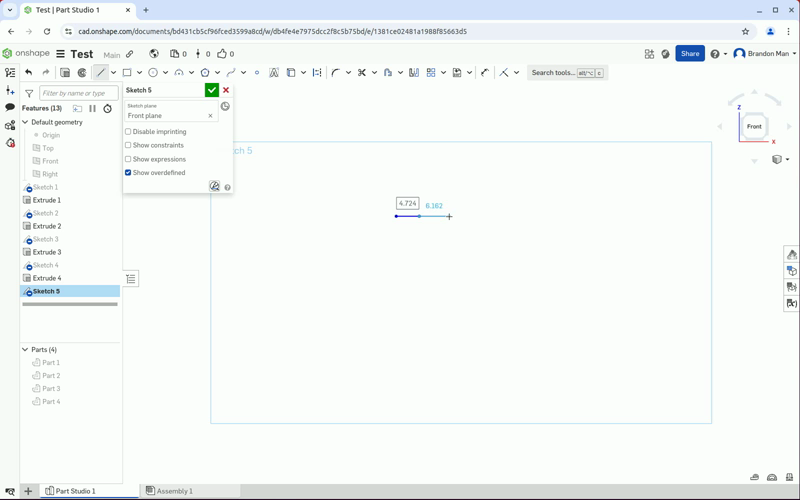
mouse_move(419, 192)
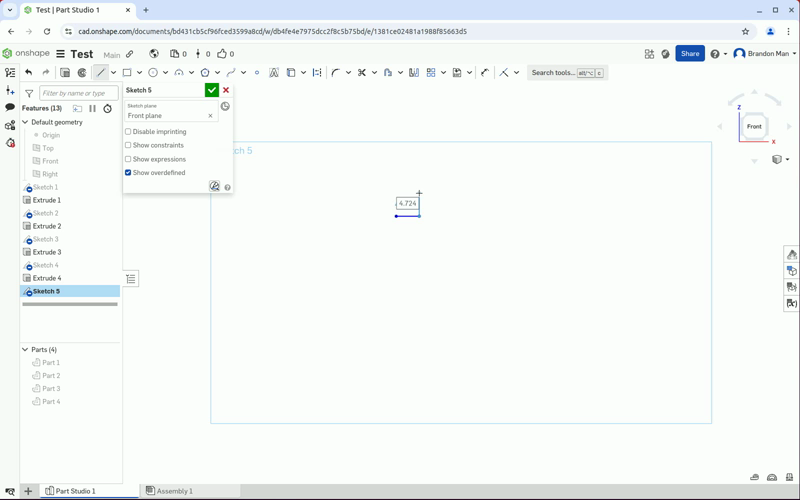
click(419, 192)
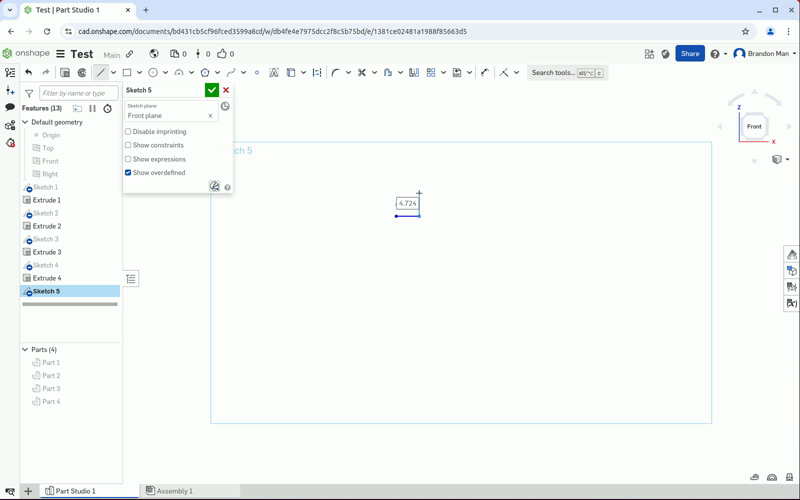
key_up(shift)
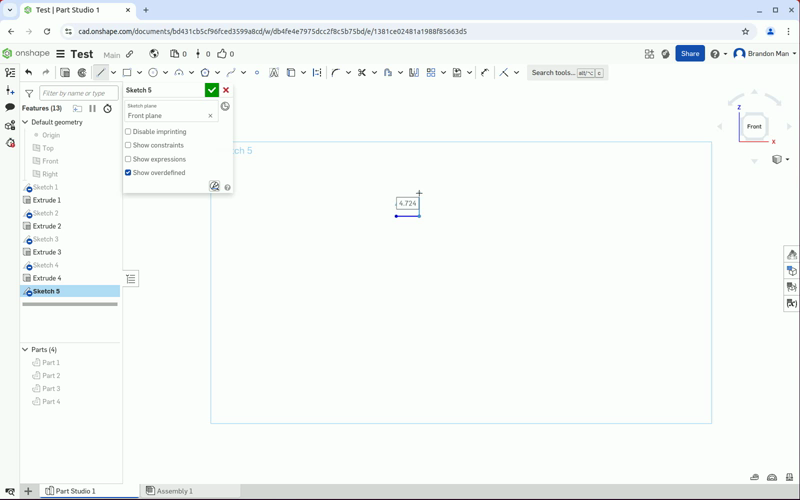
key_down(shift)
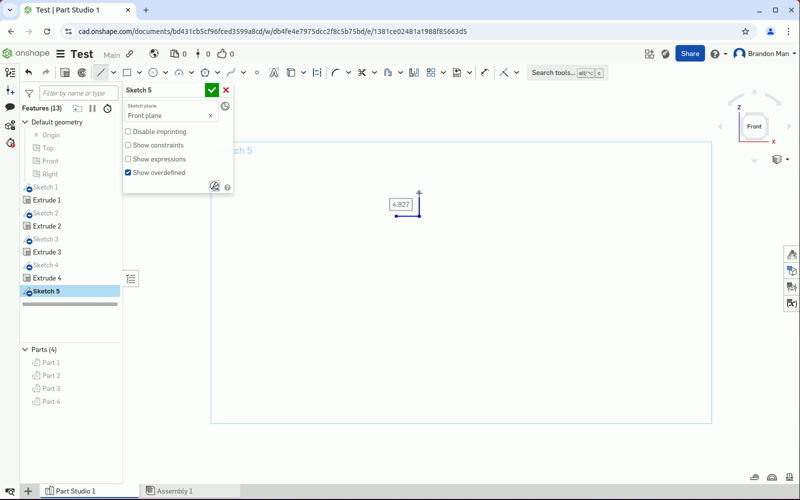
mouse_move(449, 192)
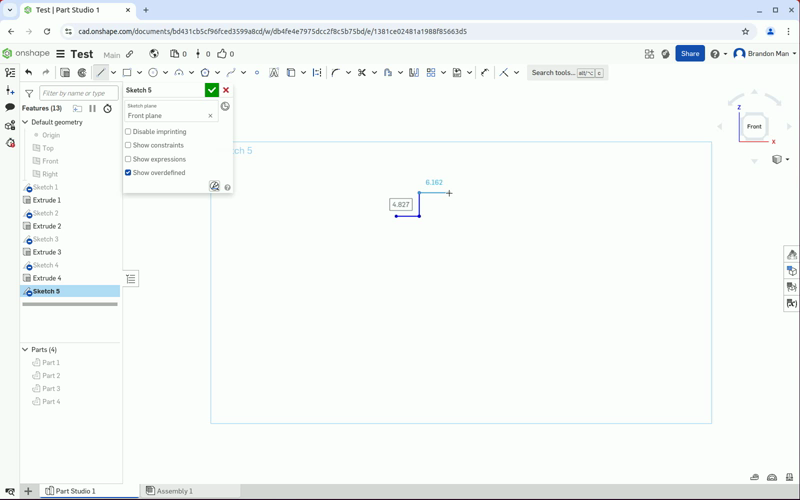
mouse_move(396, 192)
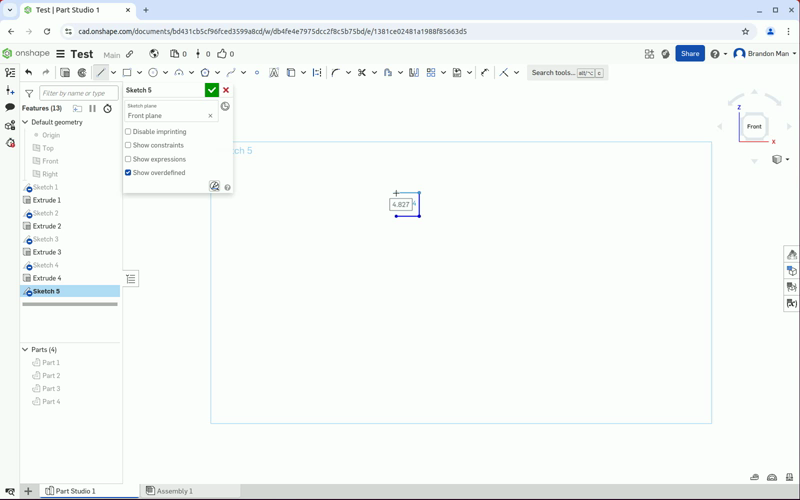
click(396, 192)
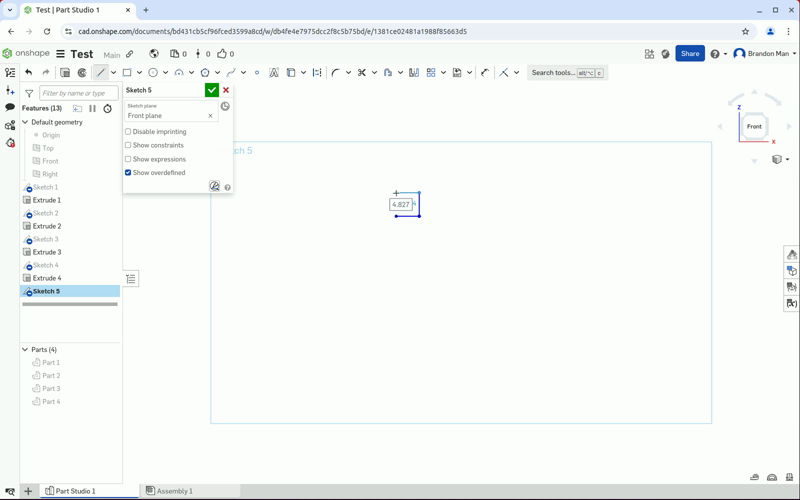
key_up(shift)
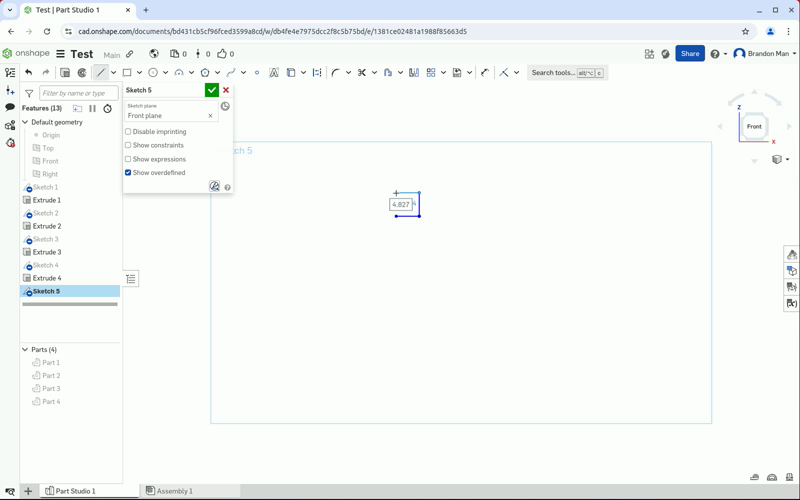
mouse_move(426, 192)
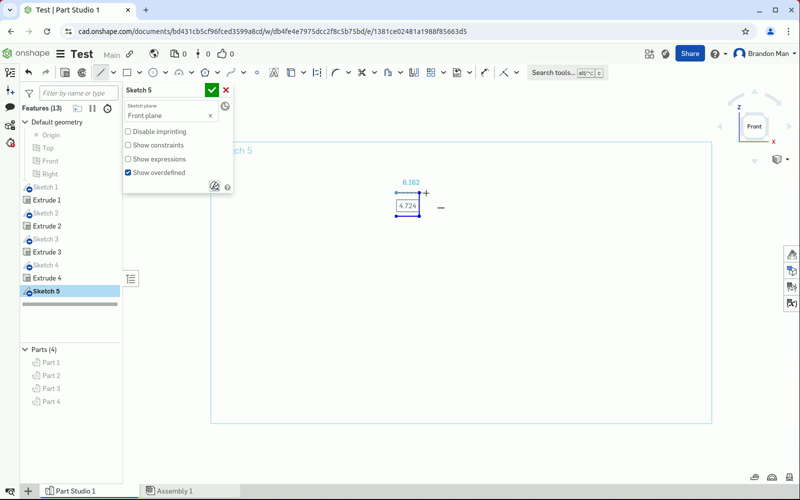
key_down(shift)
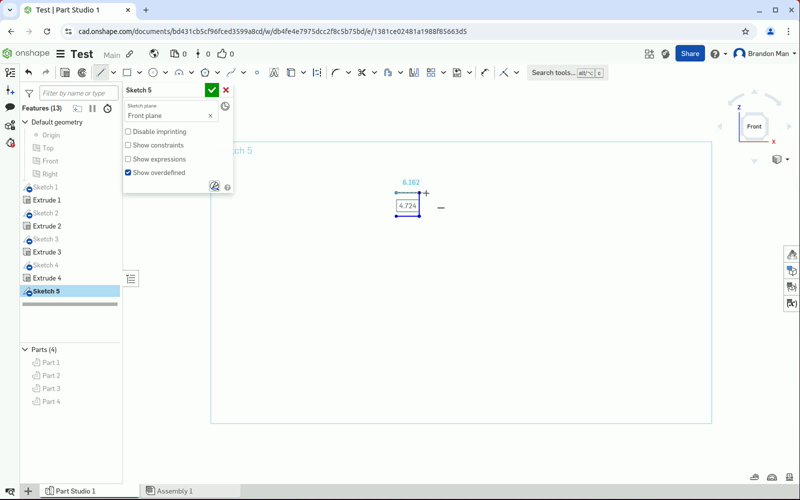
mouse_move(396, 216)
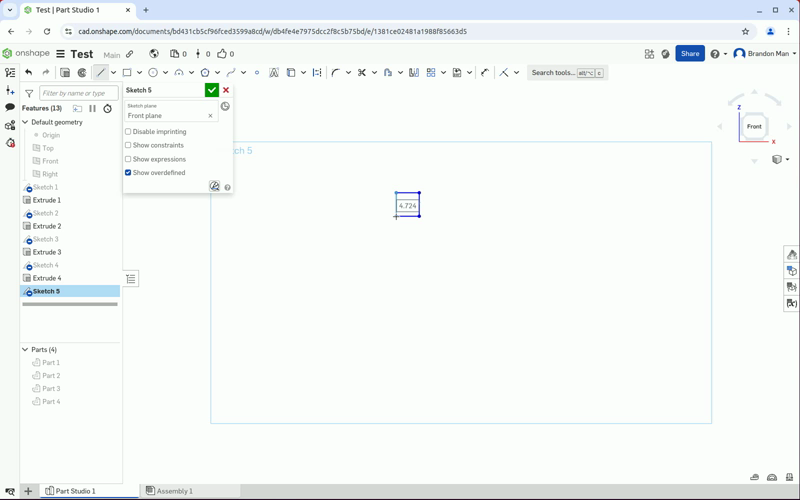
key_up(shift)
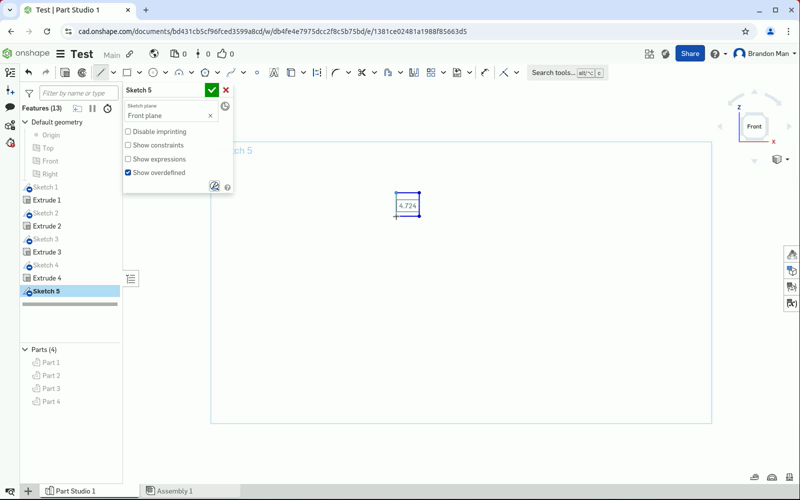
click(396, 216)
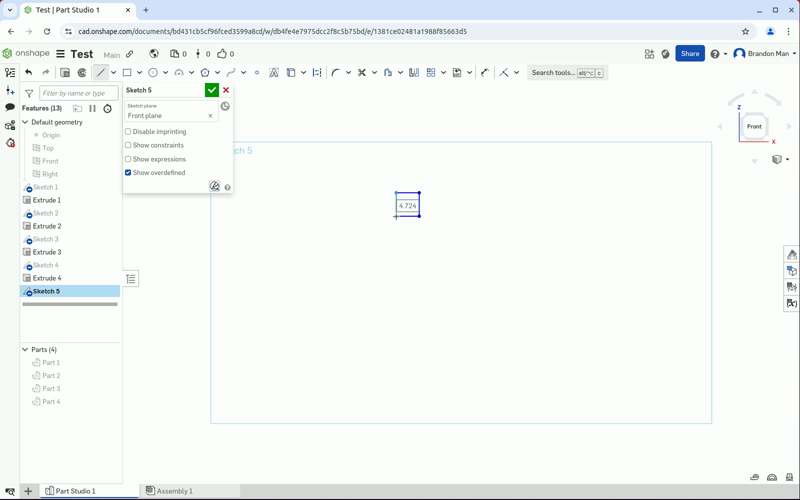
key(esc)
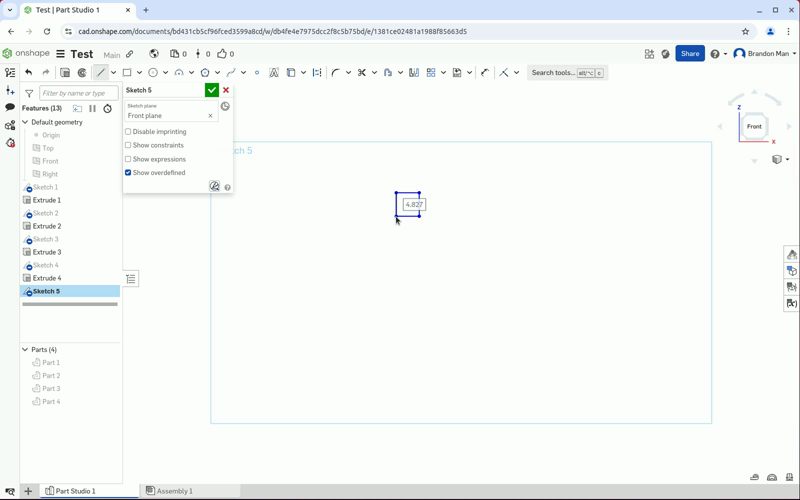
mouse_move(401, 202)
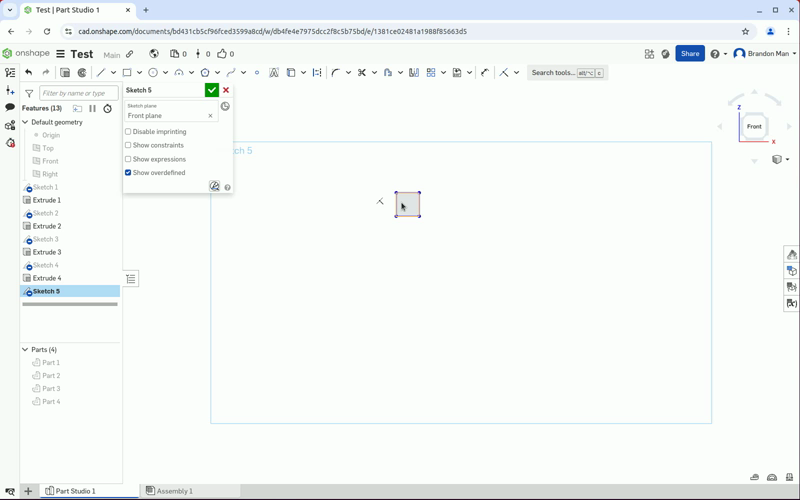
scroll(6)
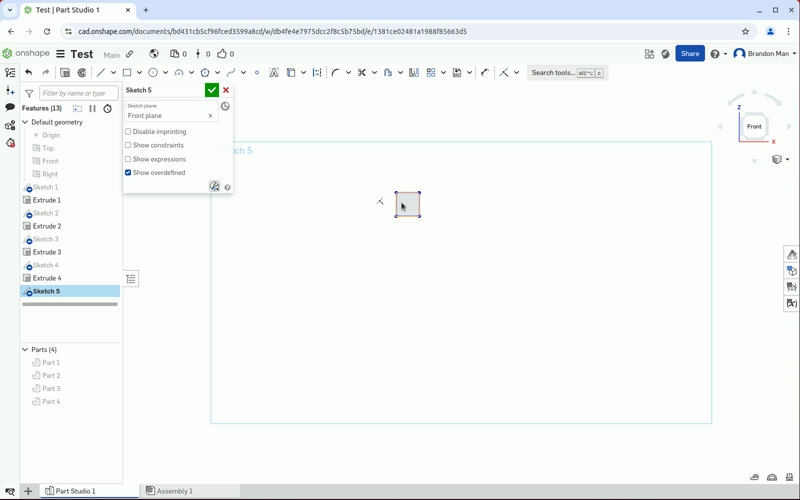
scroll(6)
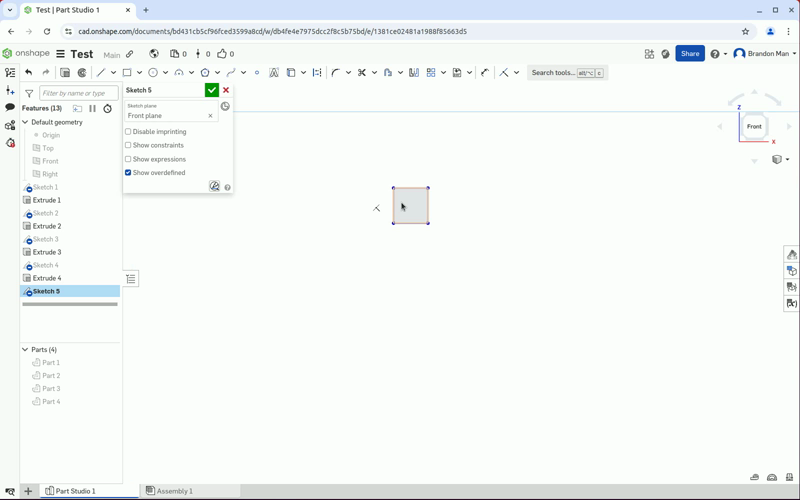
scroll(6)
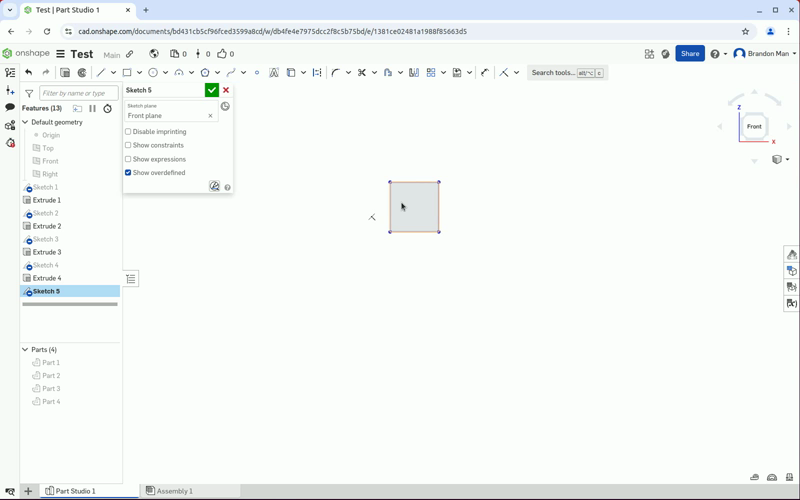
scroll(6)
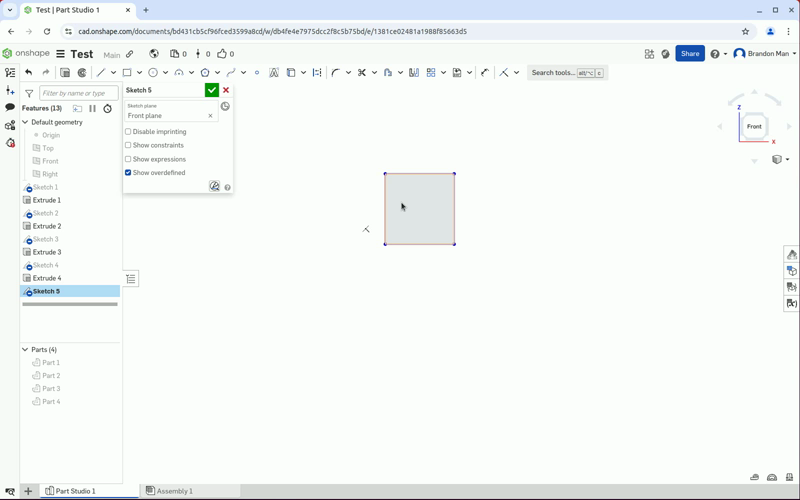
scroll(6)
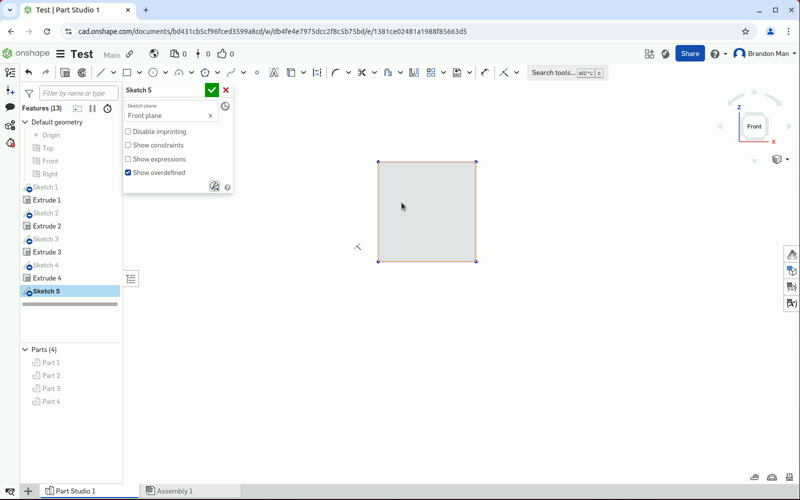
scroll(6)
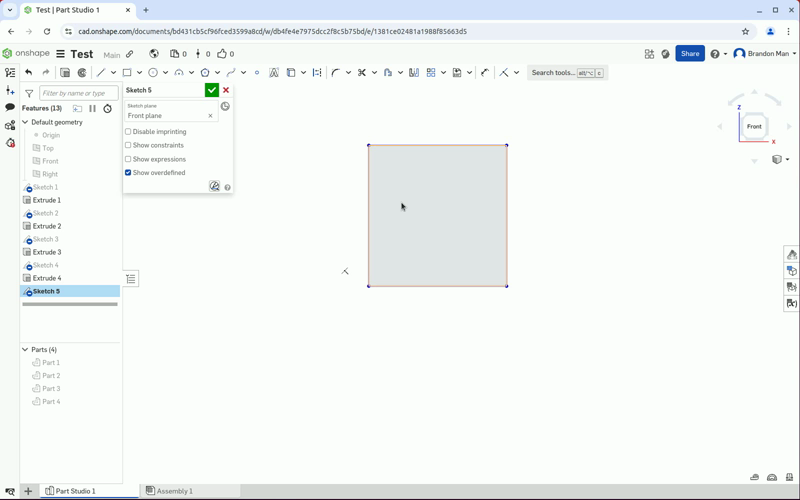
scroll(6)
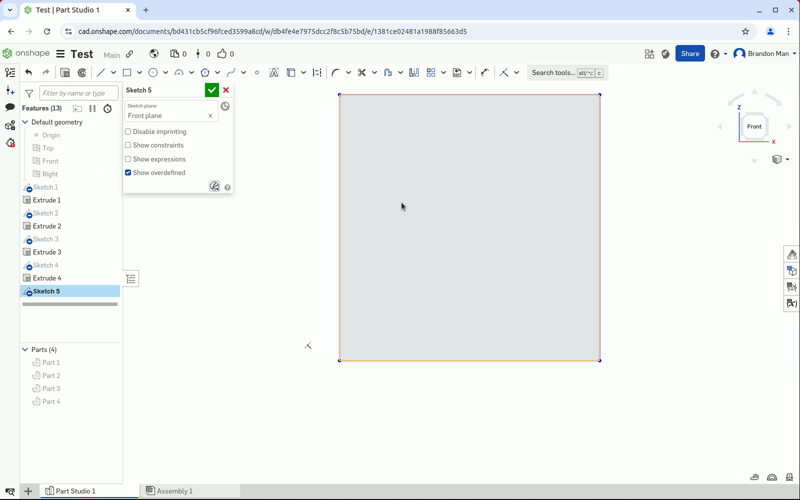
click(401, 202)
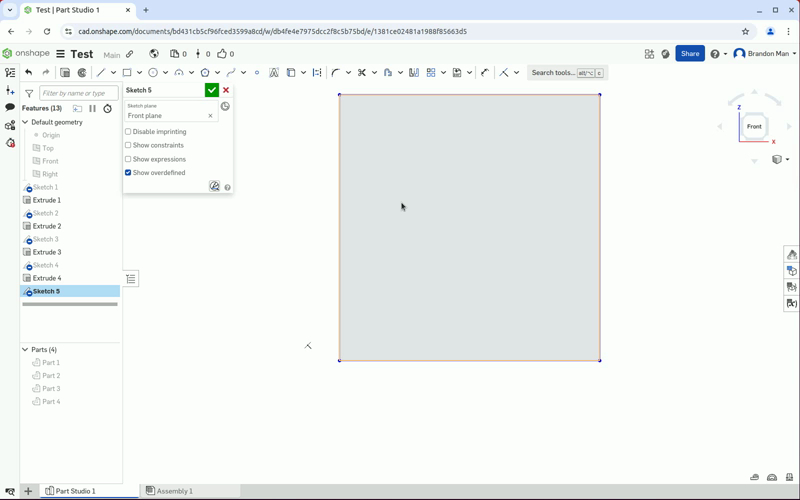
scroll(-6)
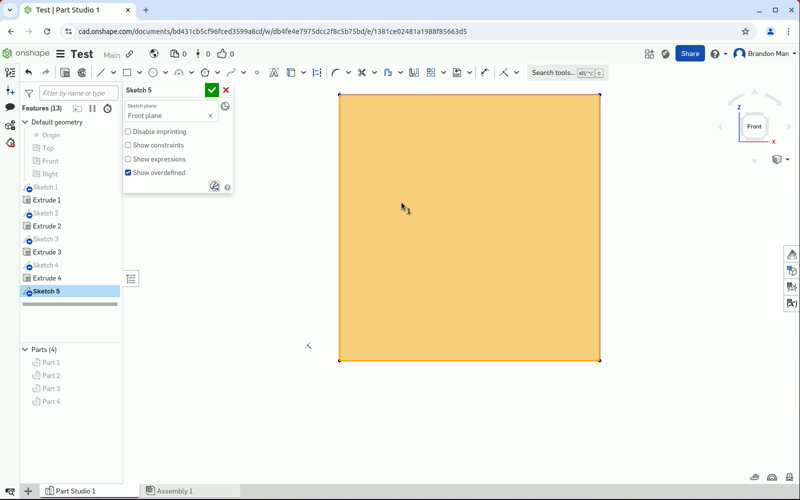
scroll(-6)
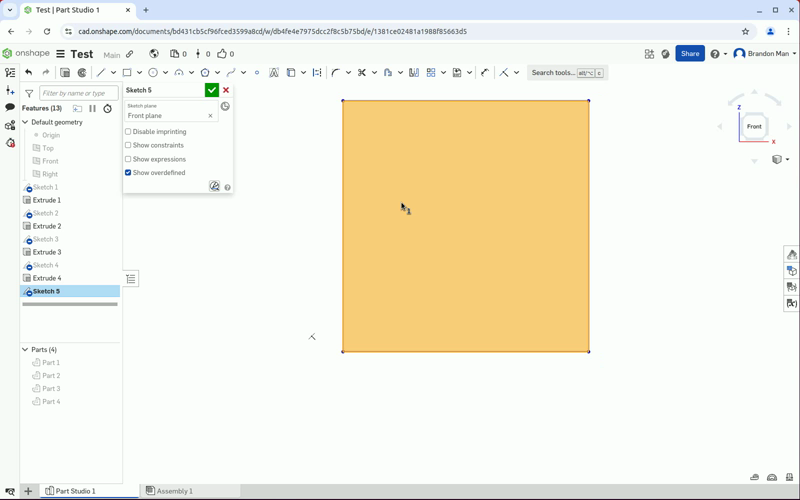
scroll(-6)
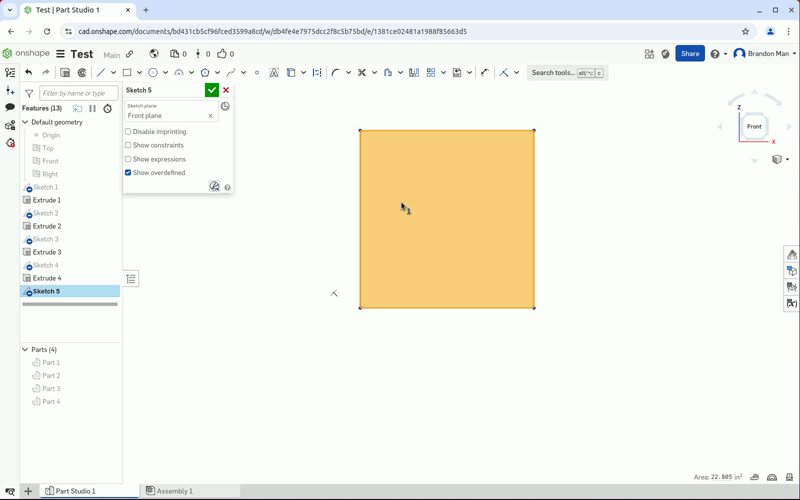
scroll(-6)
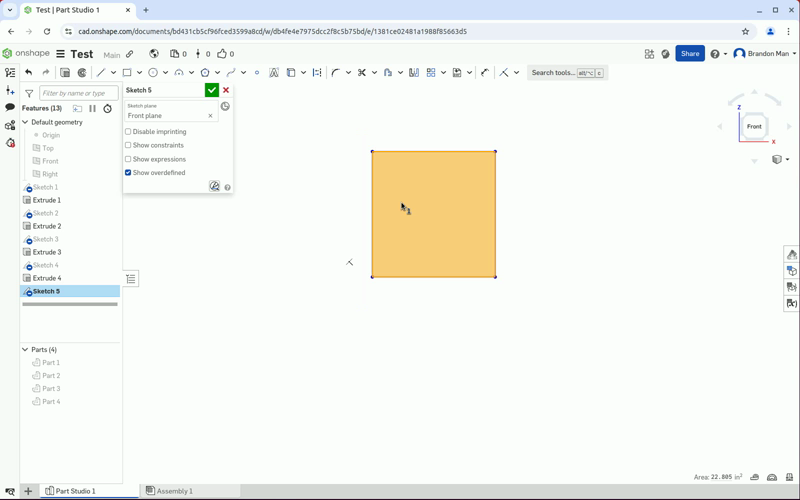
scroll(-6)
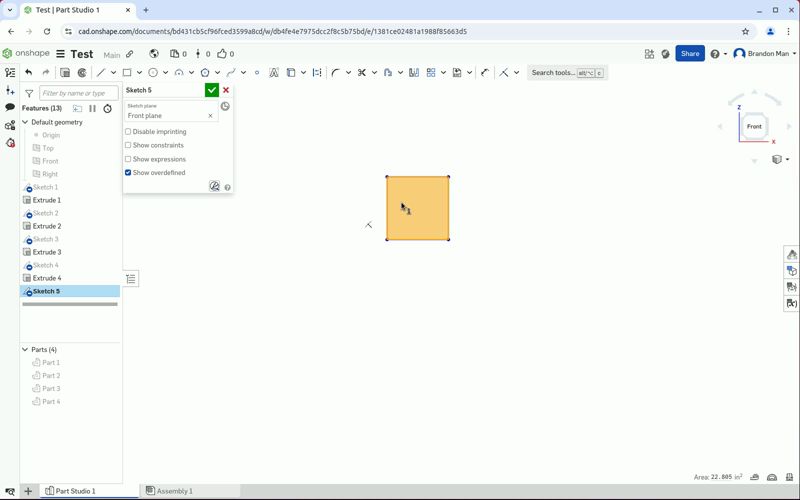
scroll(-6)
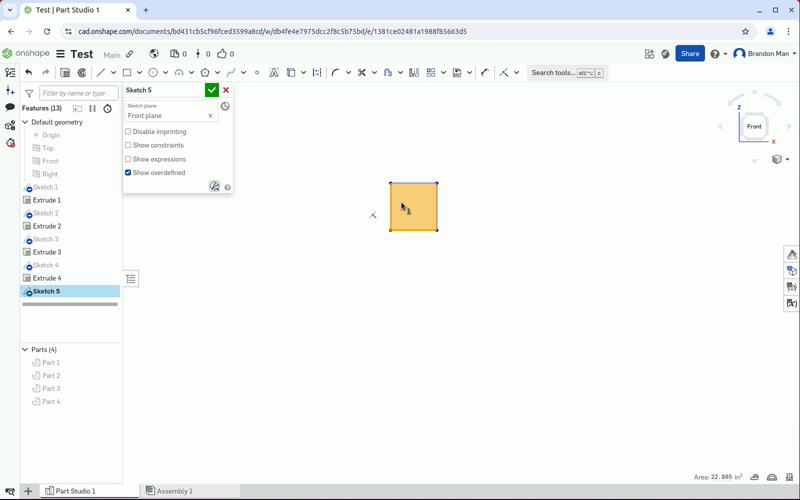
scroll(-6)
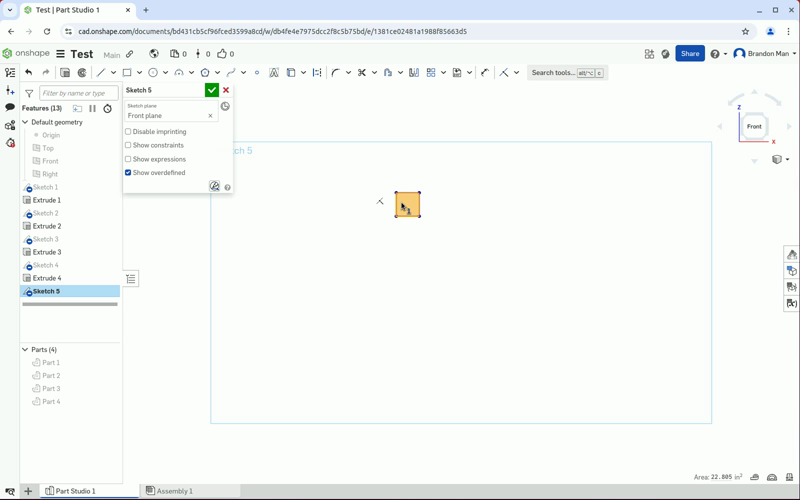
mouse_move(73, 352)
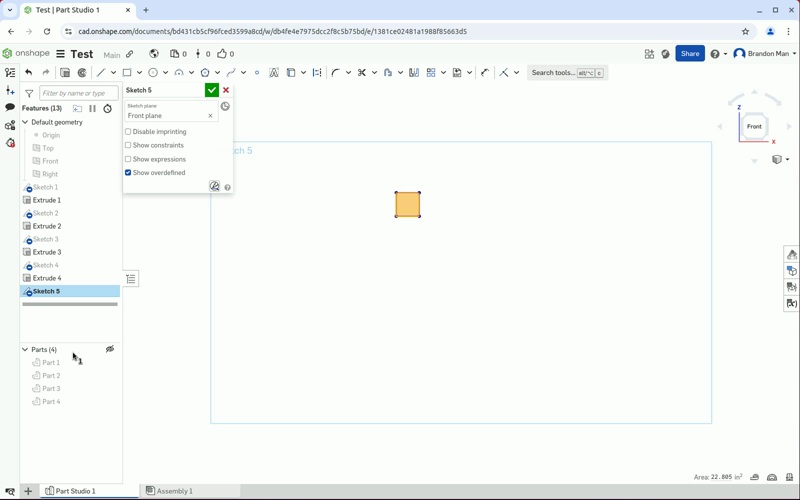
key(shift+y)
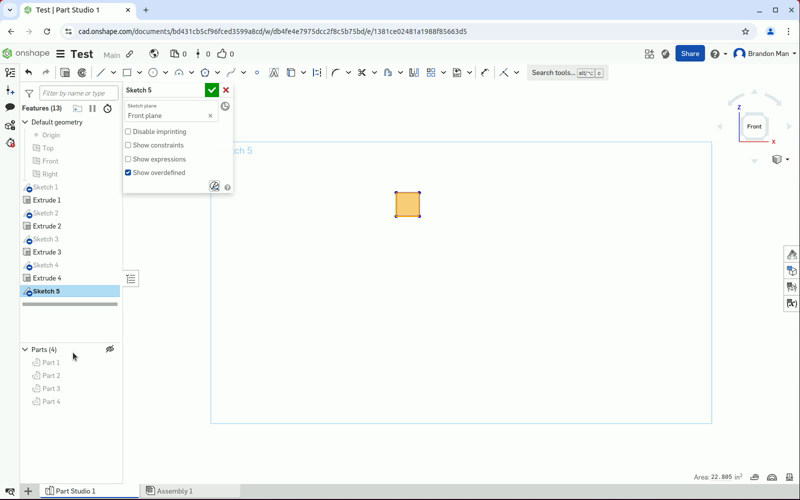
key(shift+e)
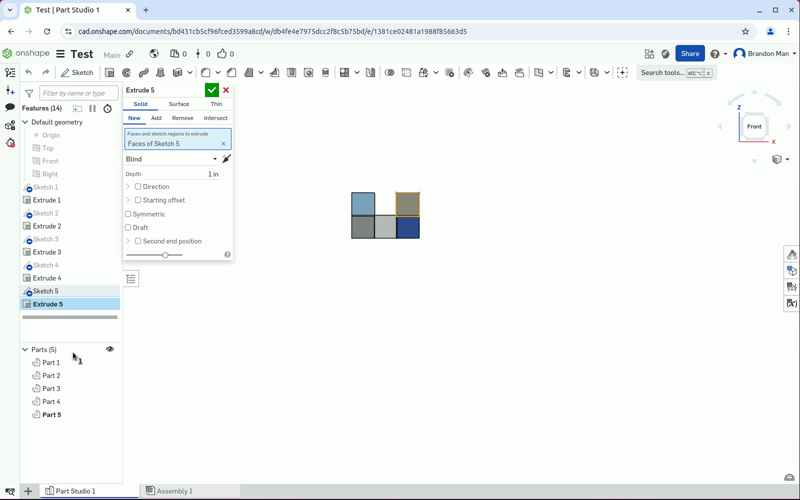
mouse_move(143, 106)
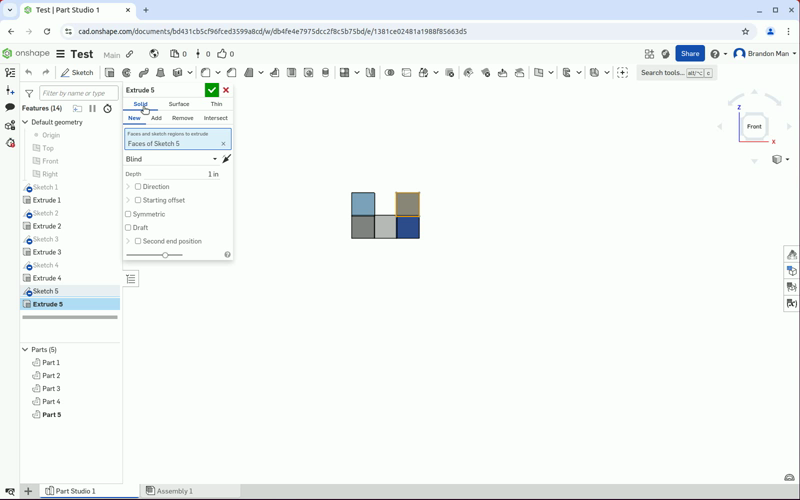
click(143, 106)
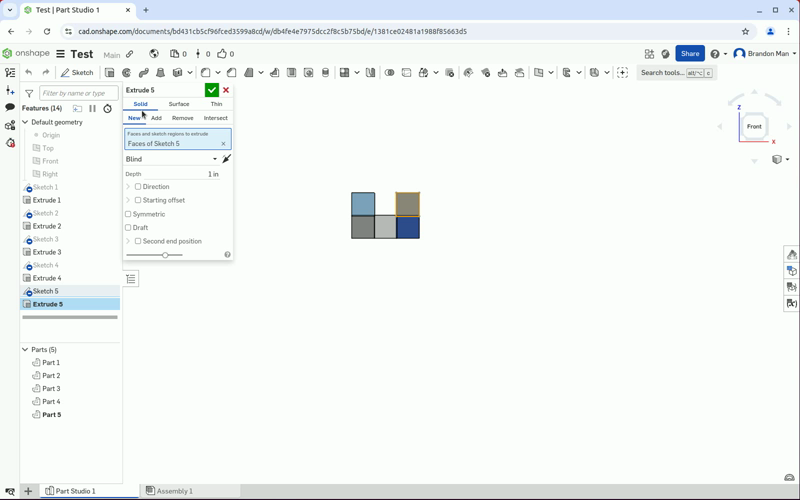
mouse_move(137, 120)
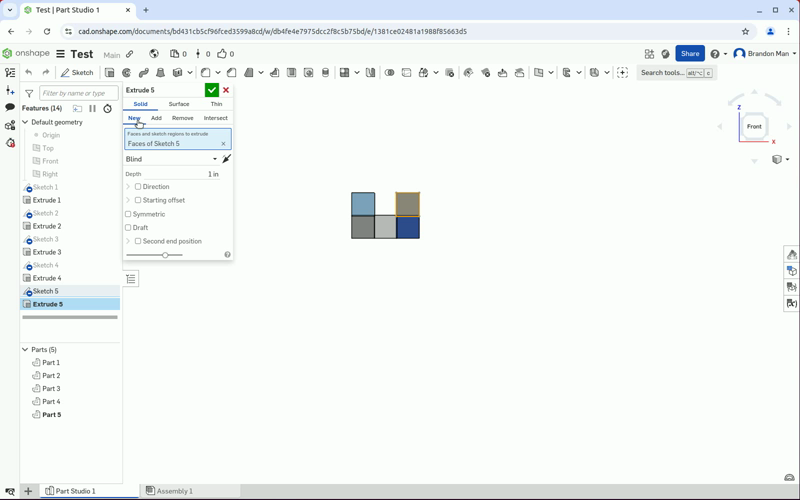
click(137, 120)
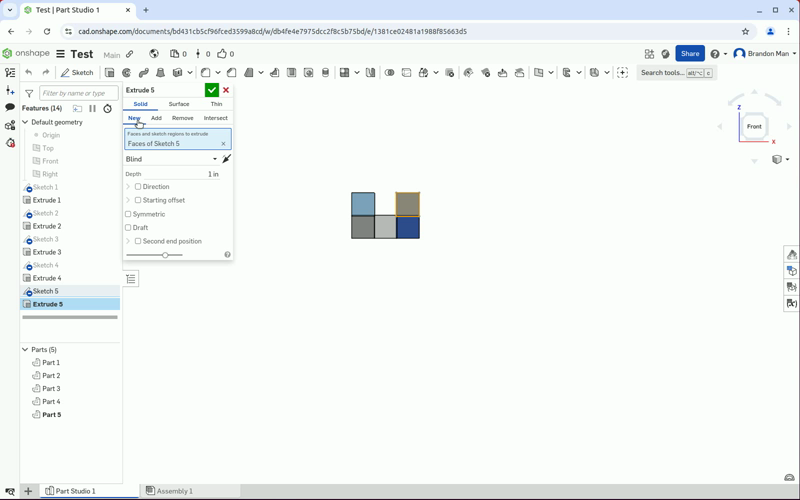
key(tab, 4)
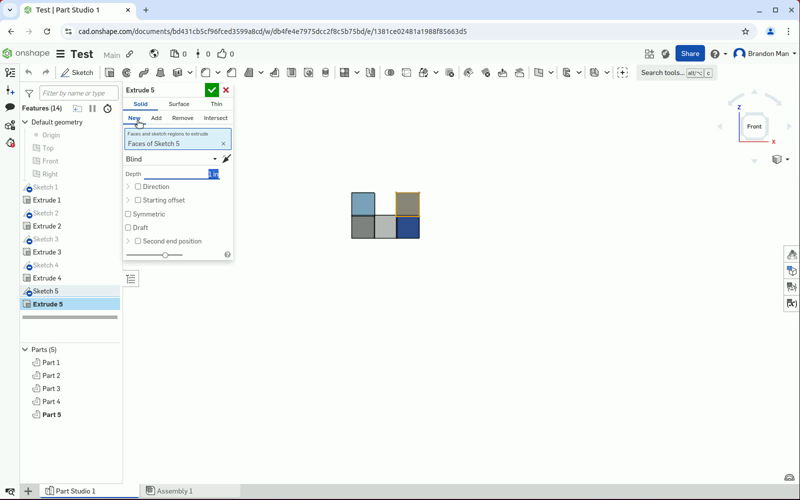
text(4.574)
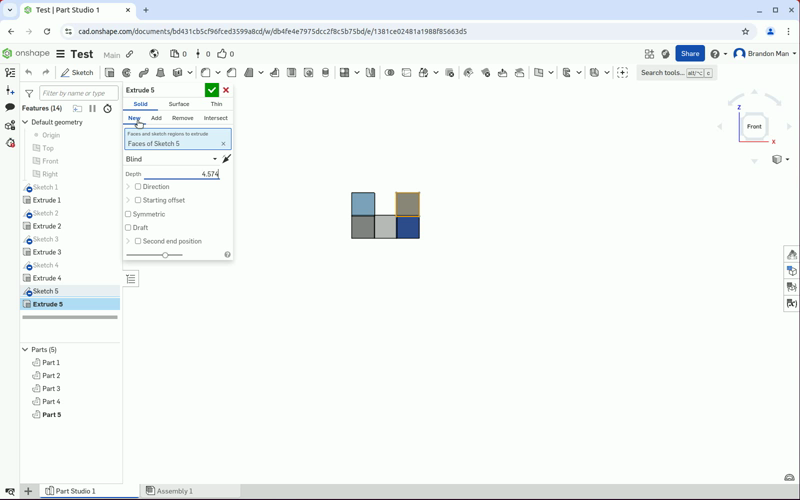
key(enter)
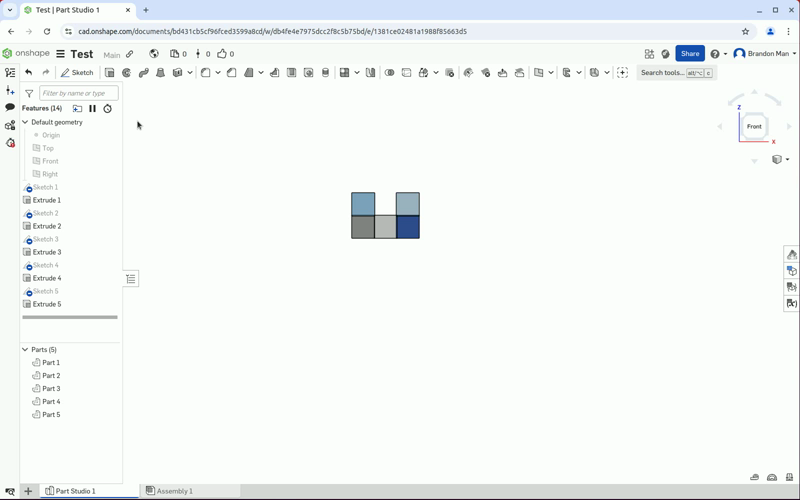
key(shift+h)
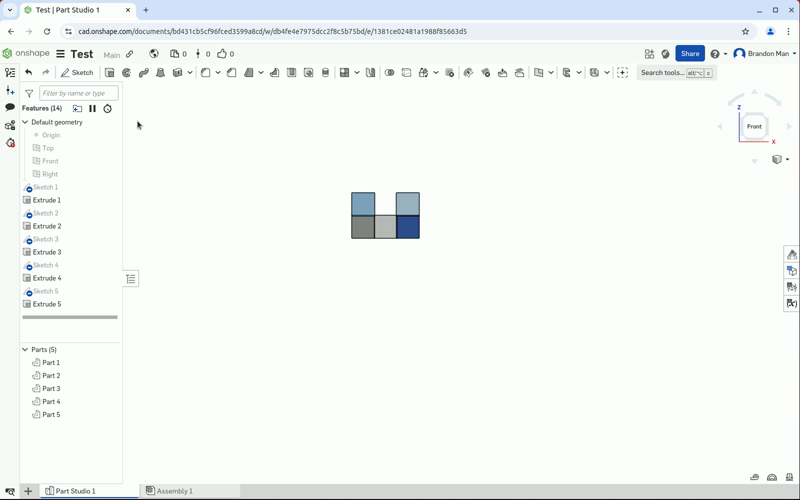
key(shift+h)
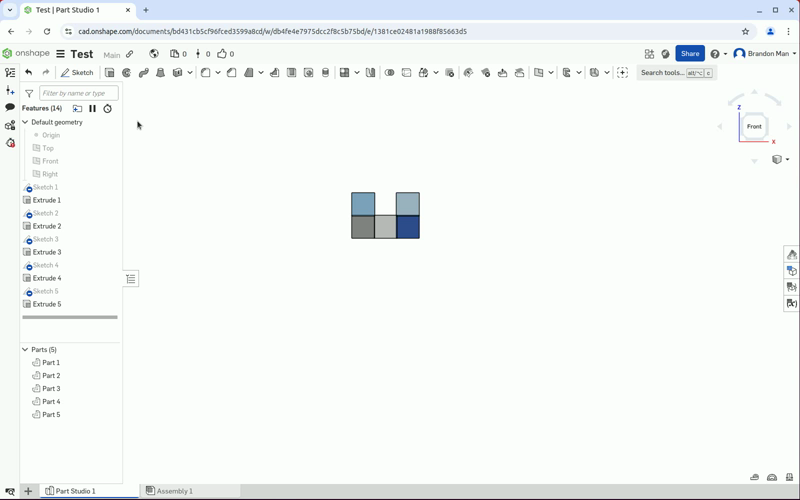
mouse_move(73, 189)
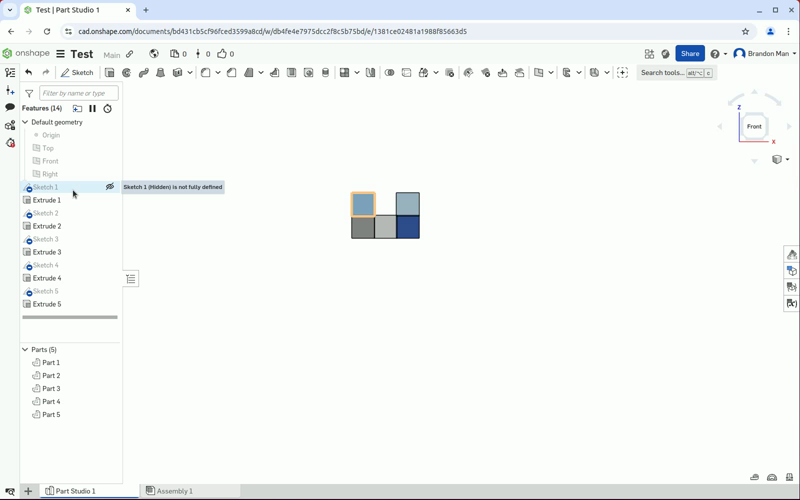
click(73, 189)
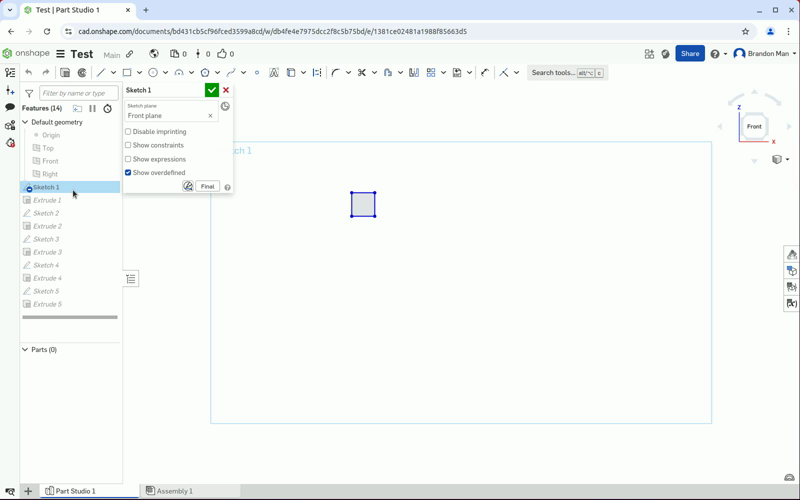
mouse_move(229, 92)
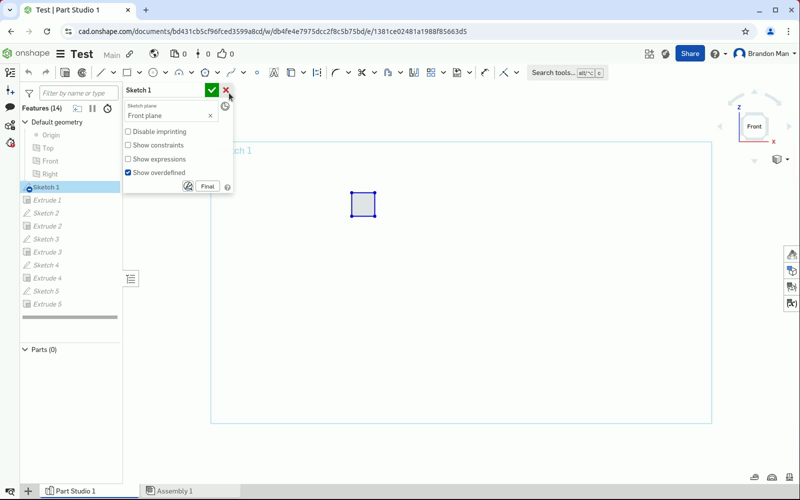
click(229, 92)
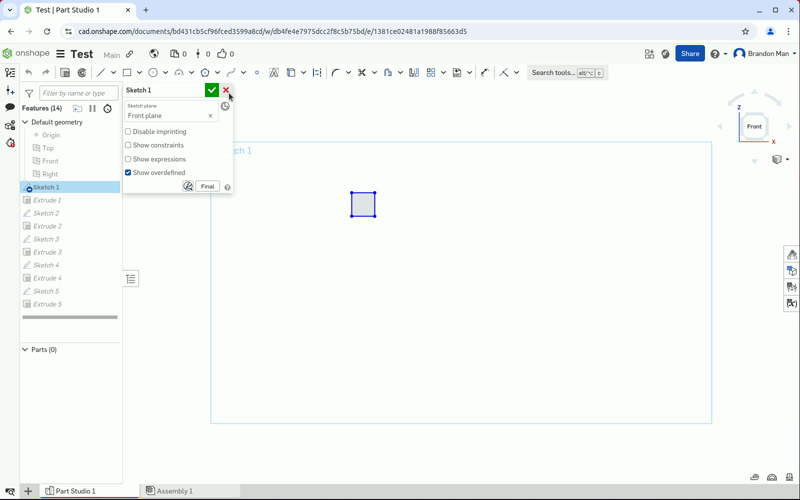
key(shift+s)
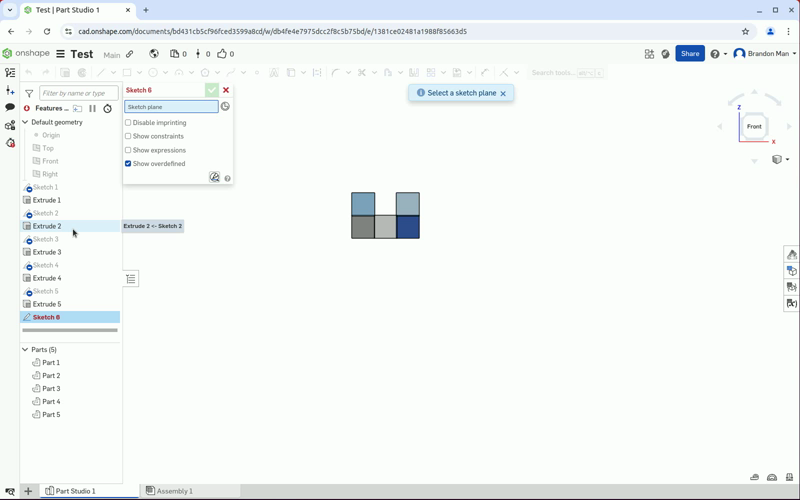
scroll(3)
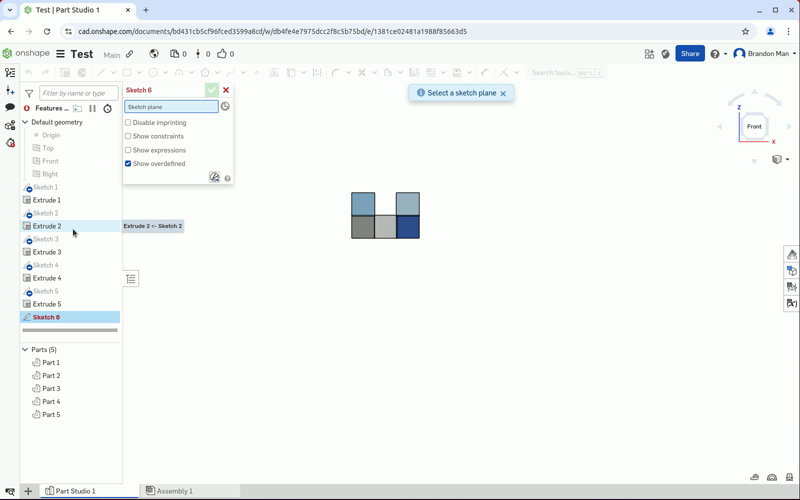
mouse_move(73, 163)
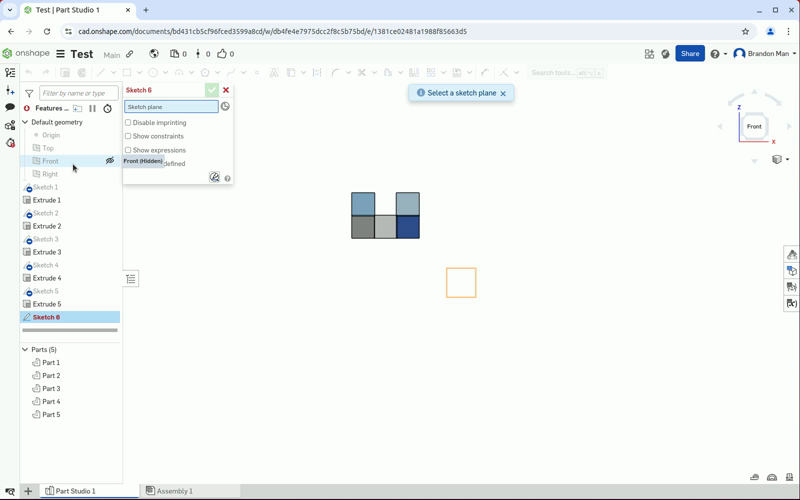
click(73, 163)
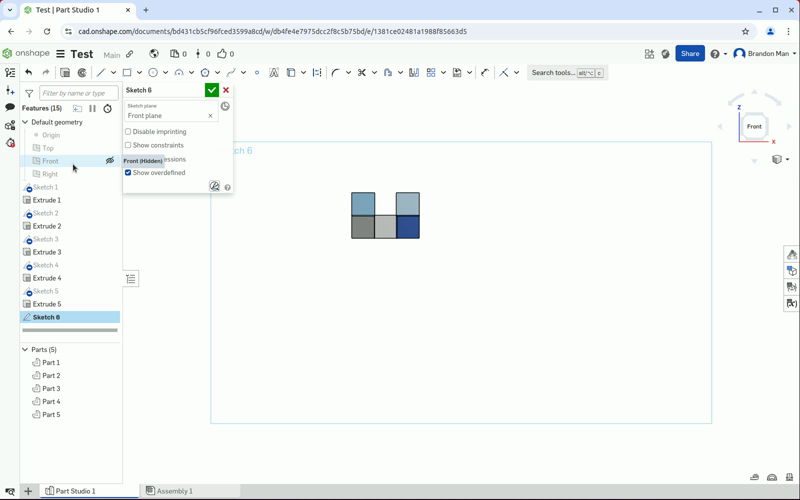
mouse_move(73, 352)
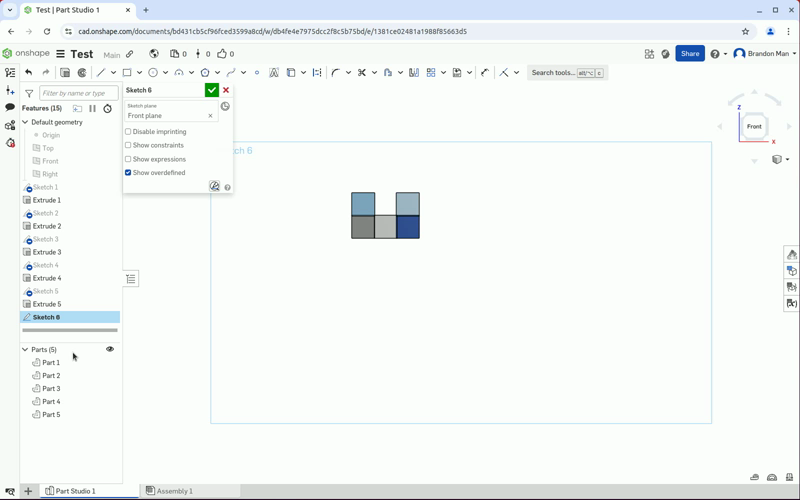
key(y)
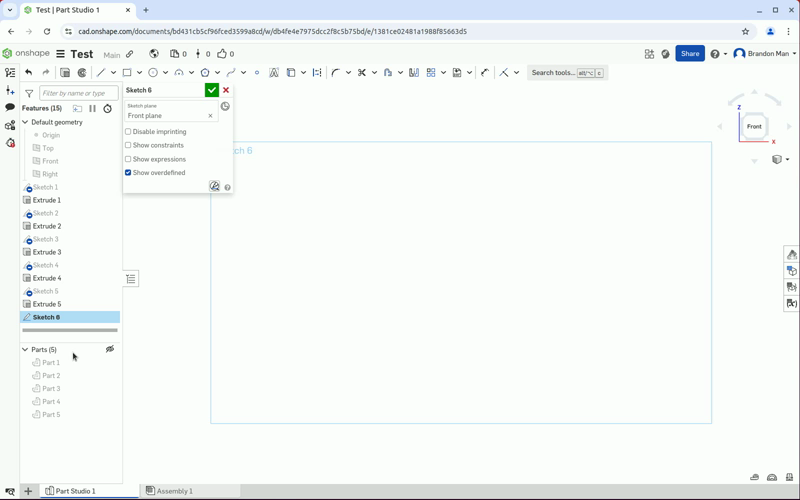
key(l)
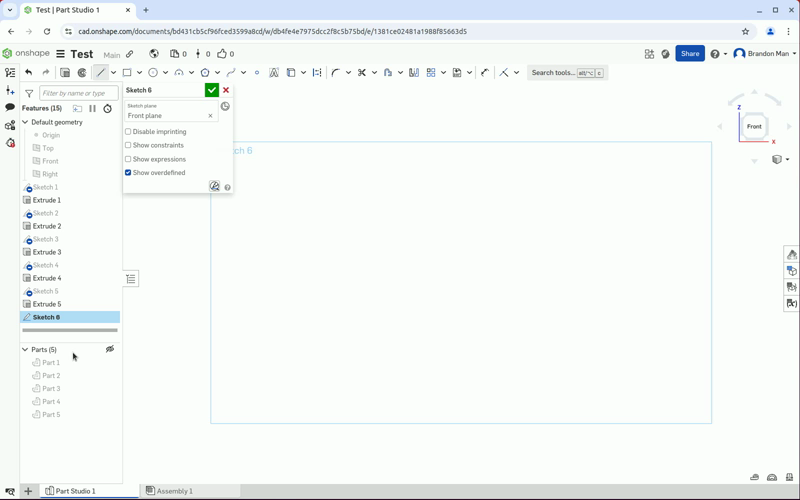
key_down(shift)
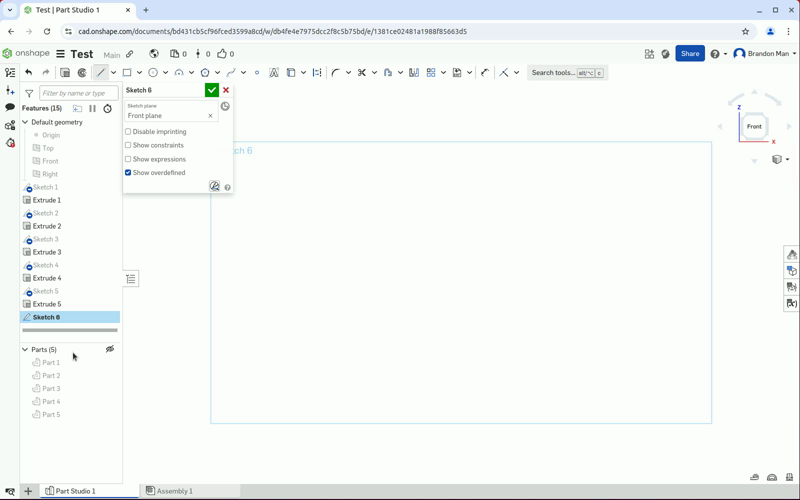
mouse_move(351, 192)
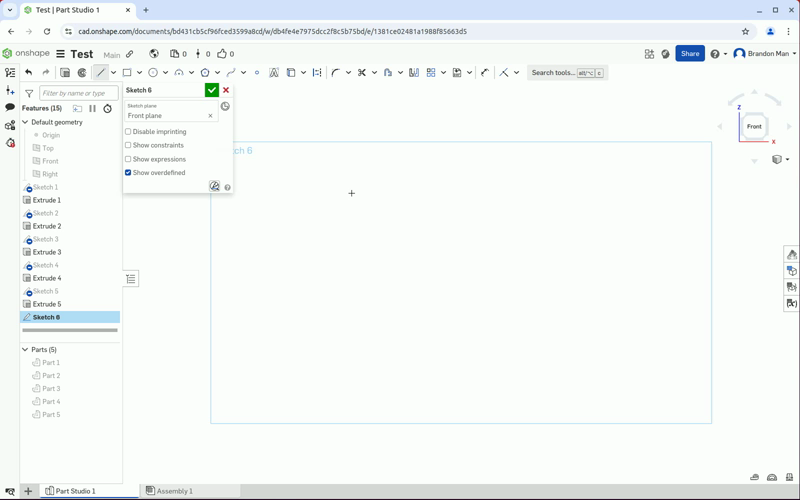
click(351, 192)
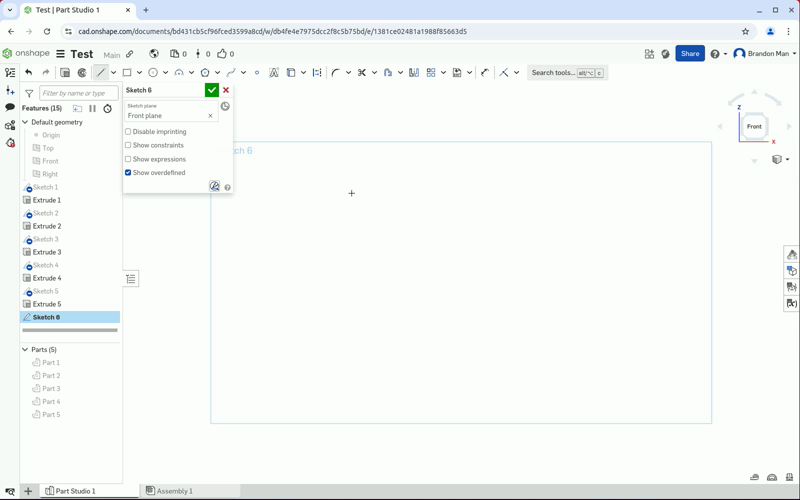
key_up(shift)
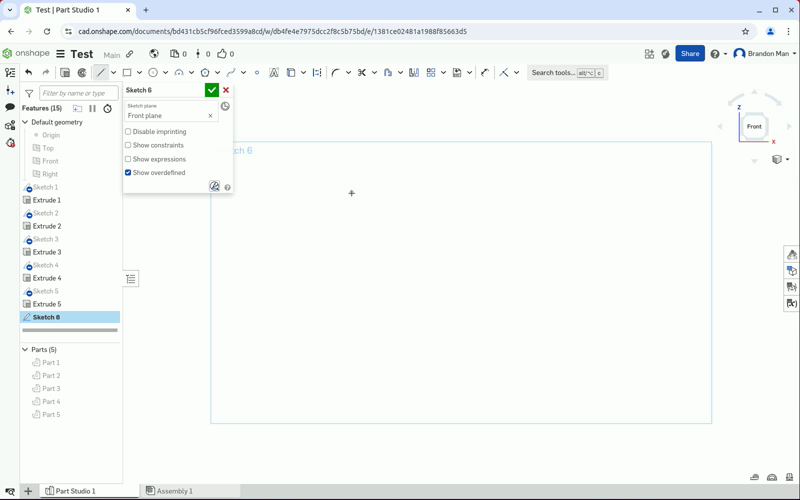
key_down(shift)
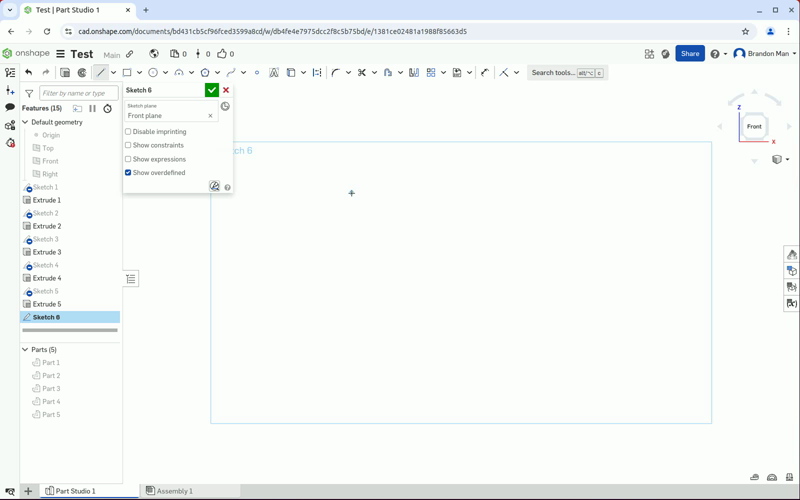
mouse_move(381, 192)
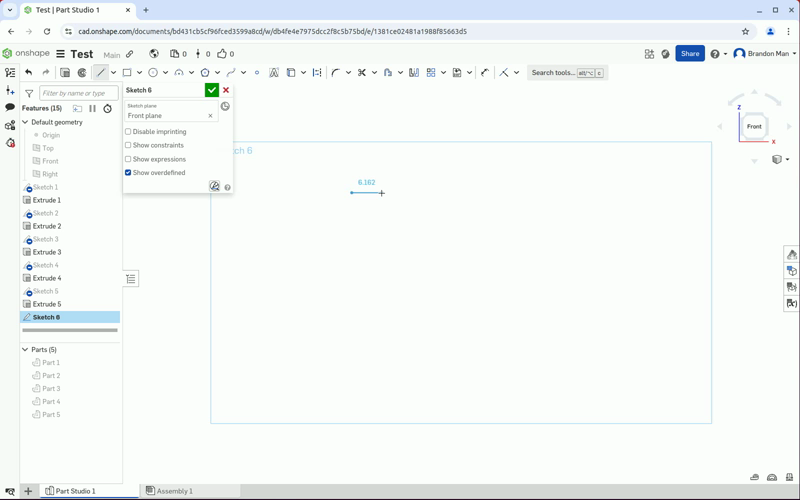
mouse_move(374, 192)
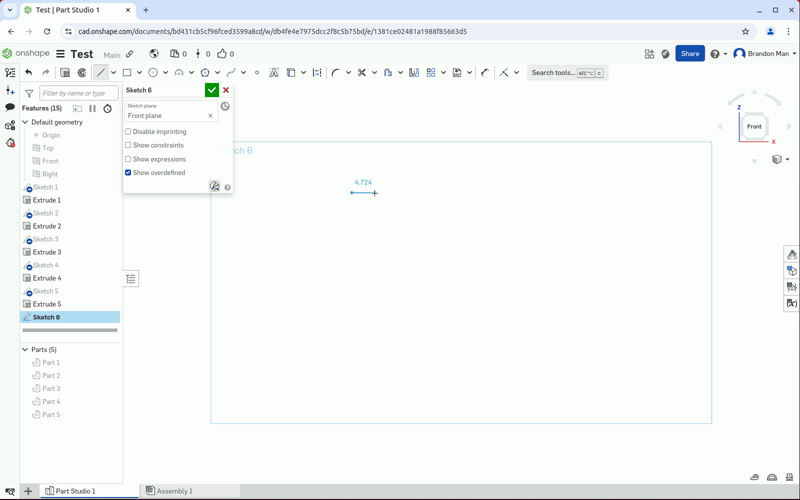
click(374, 192)
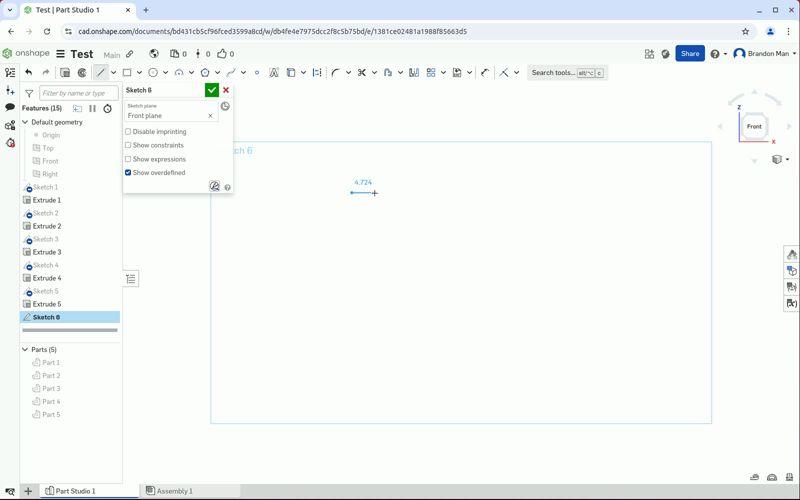
key_up(shift)
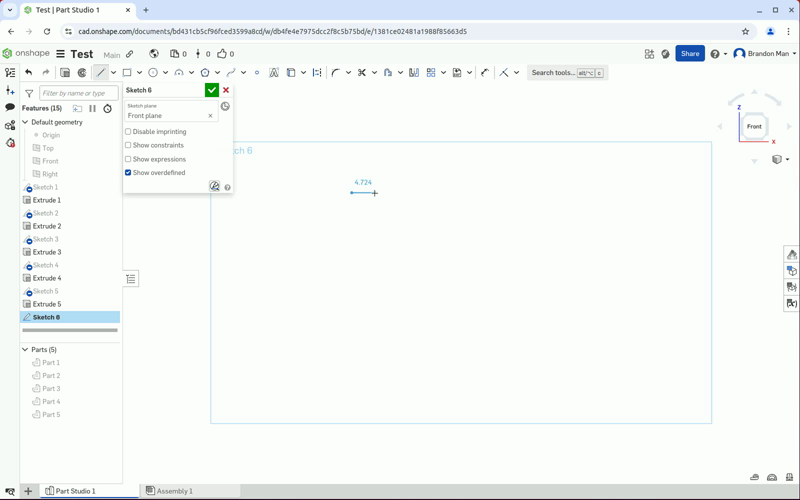
key_down(shift)
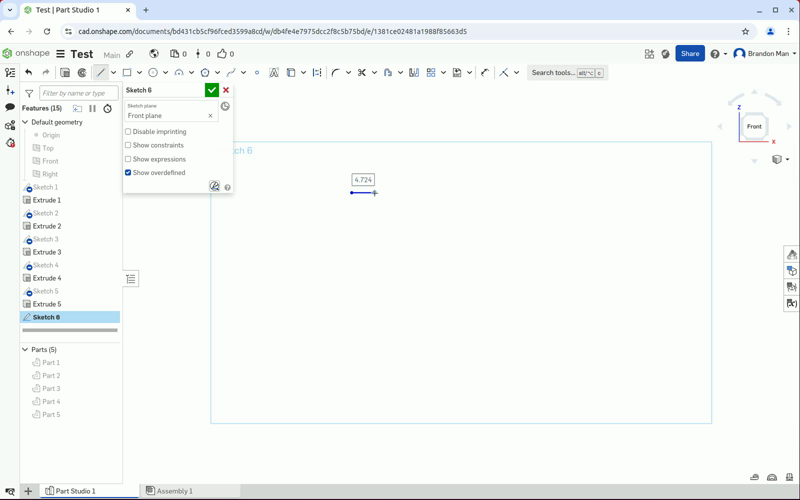
mouse_move(404, 192)
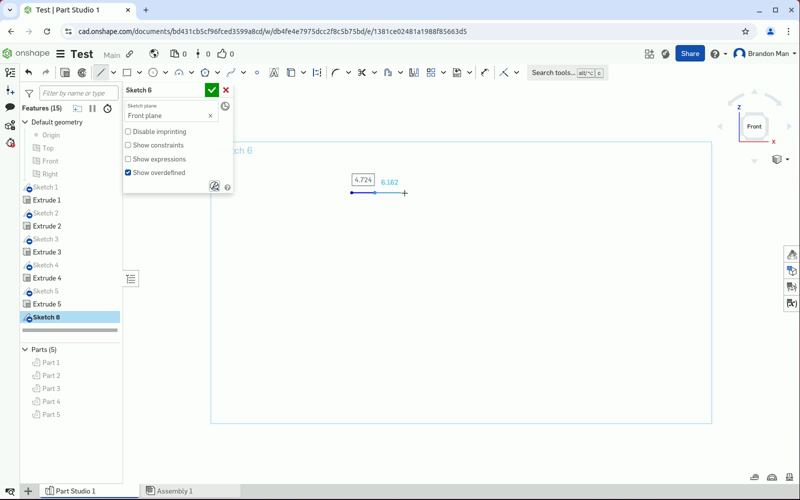
mouse_move(374, 169)
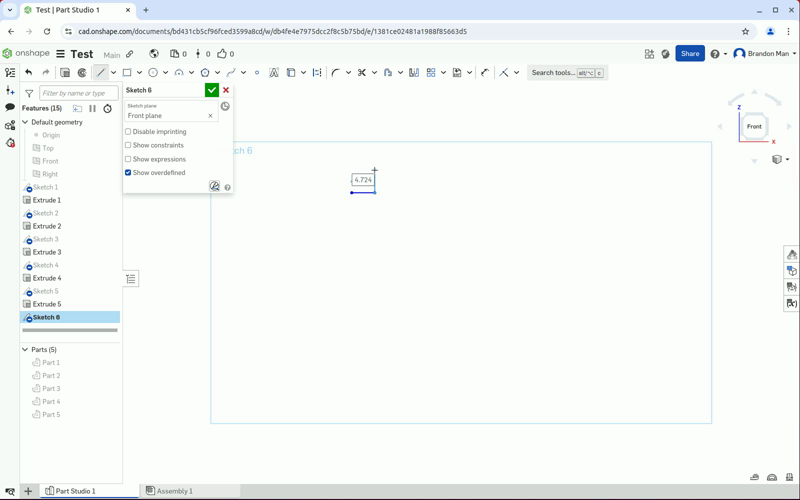
click(374, 169)
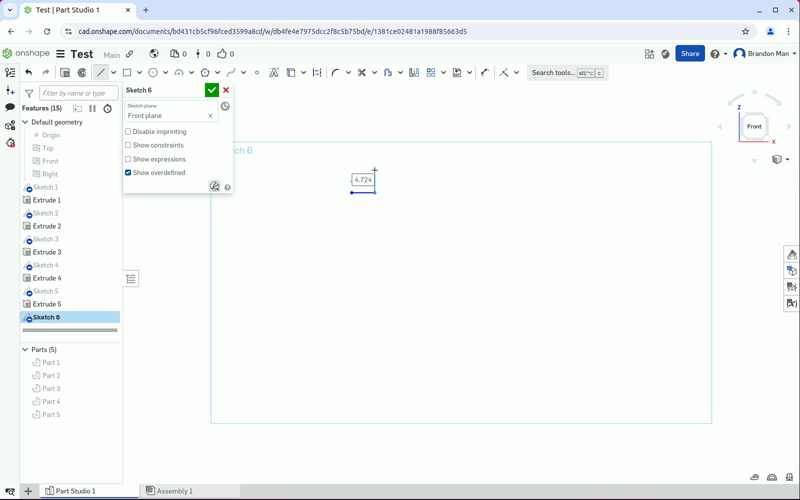
key_up(shift)
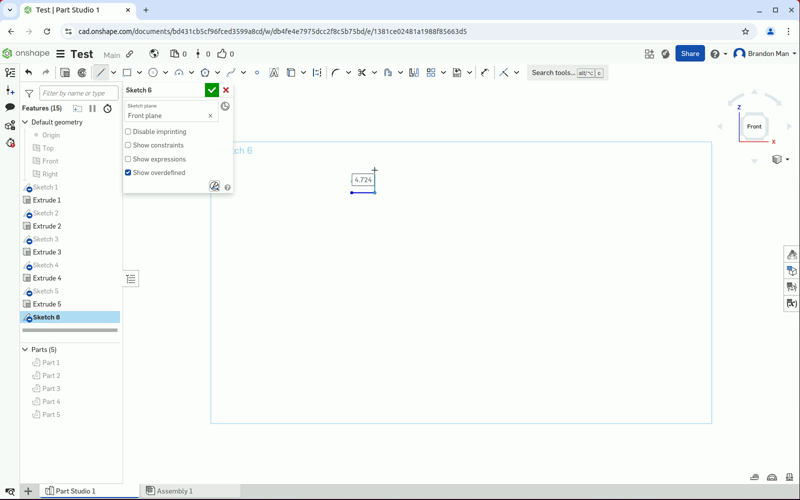
key_down(shift)
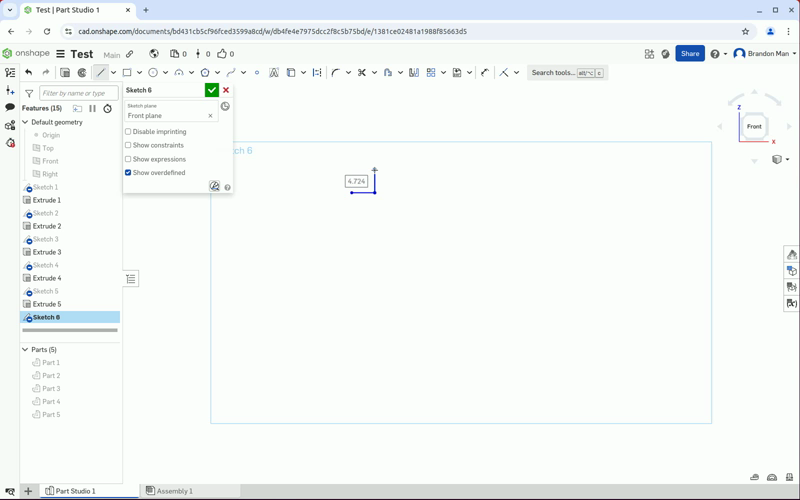
mouse_move(404, 169)
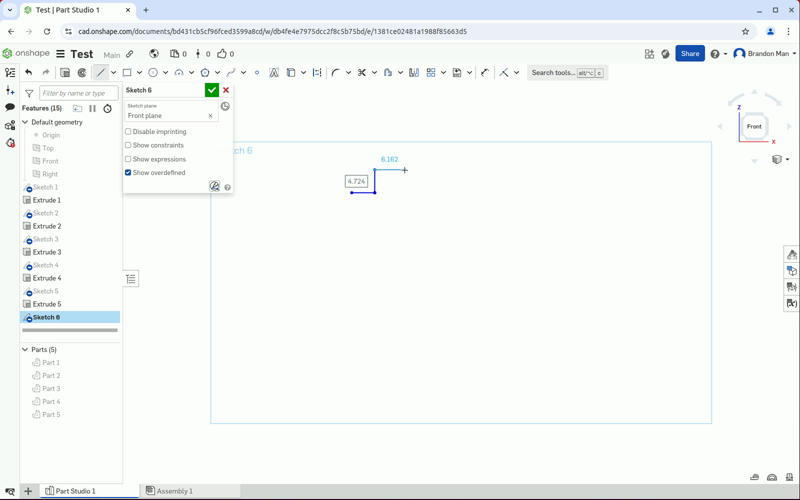
mouse_move(351, 169)
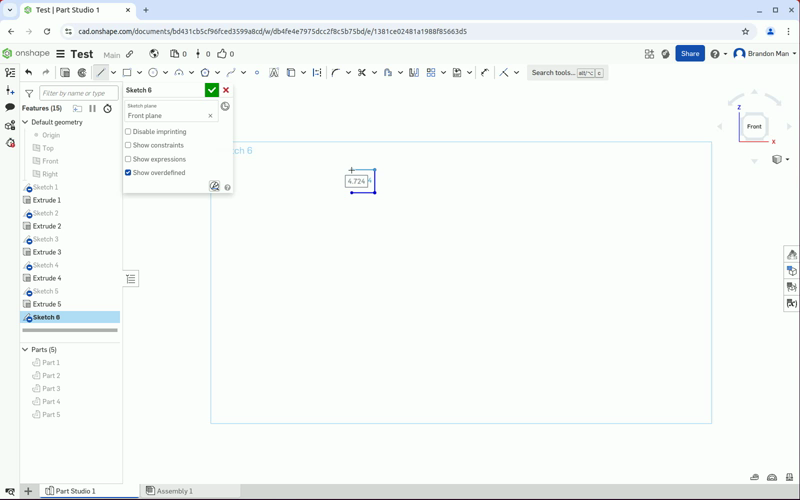
click(351, 169)
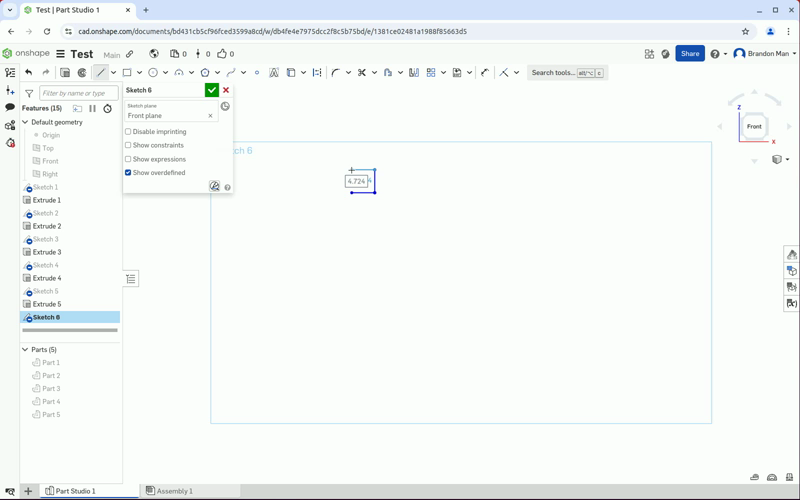
key_up(shift)
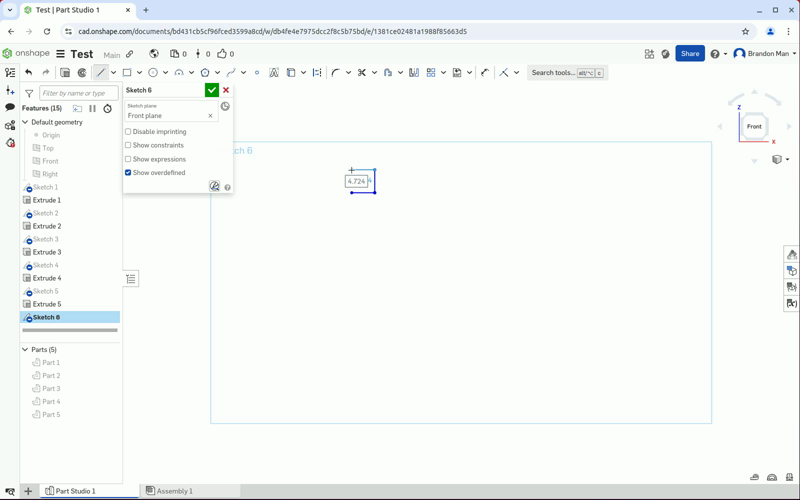
mouse_move(381, 169)
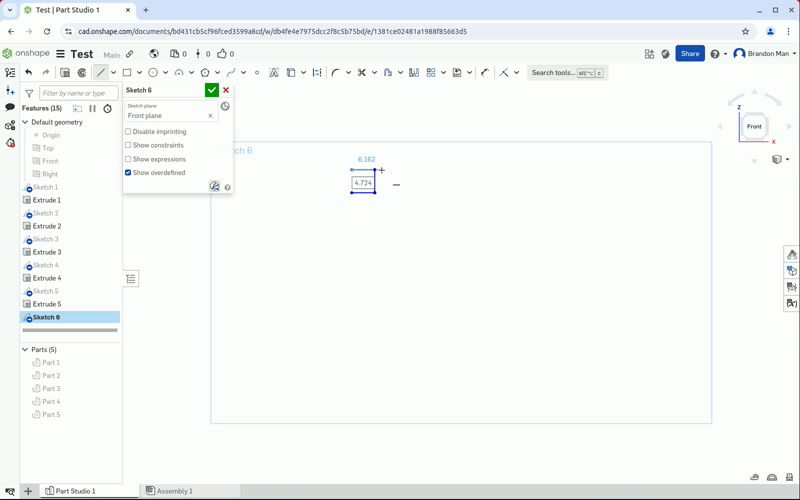
key_down(shift)
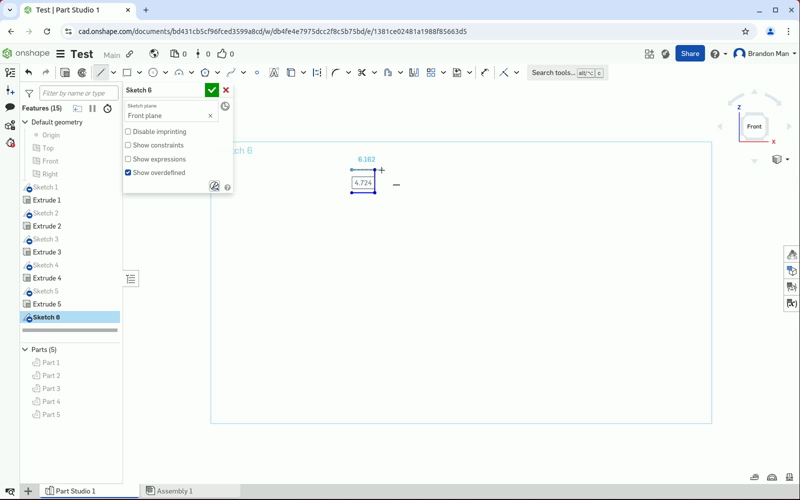
mouse_move(351, 192)
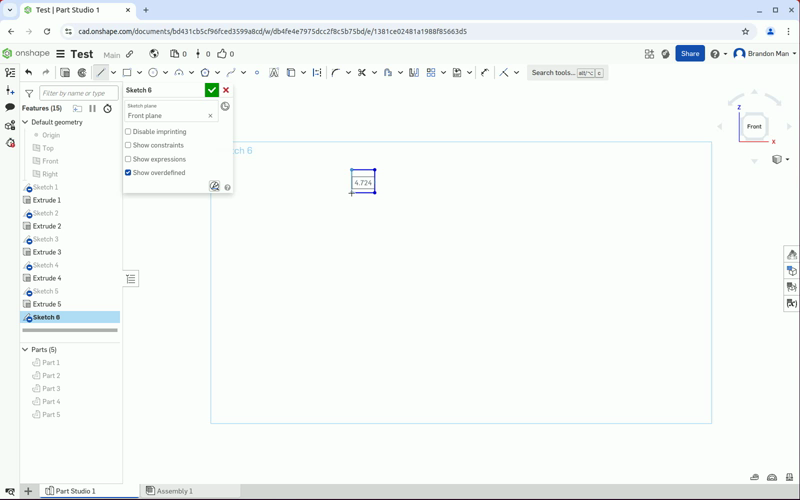
key_up(shift)
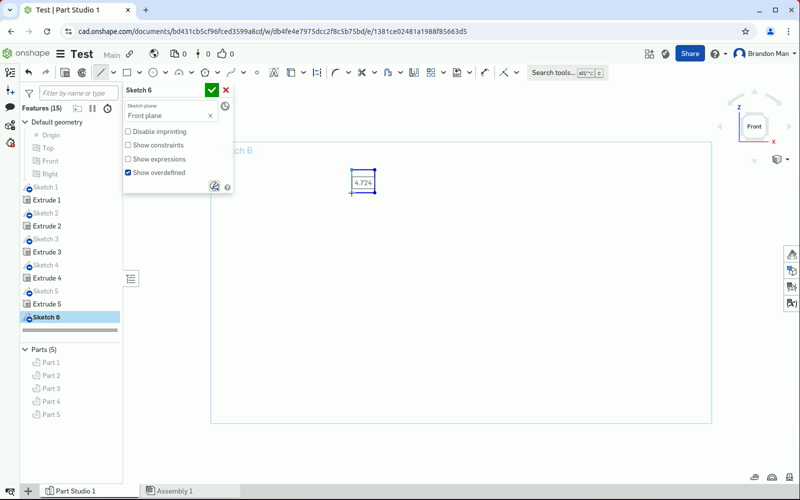
click(351, 192)
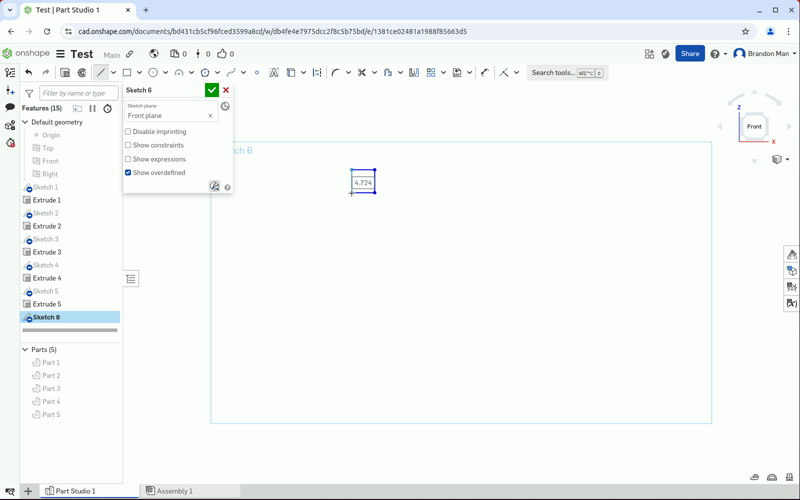
key(esc)
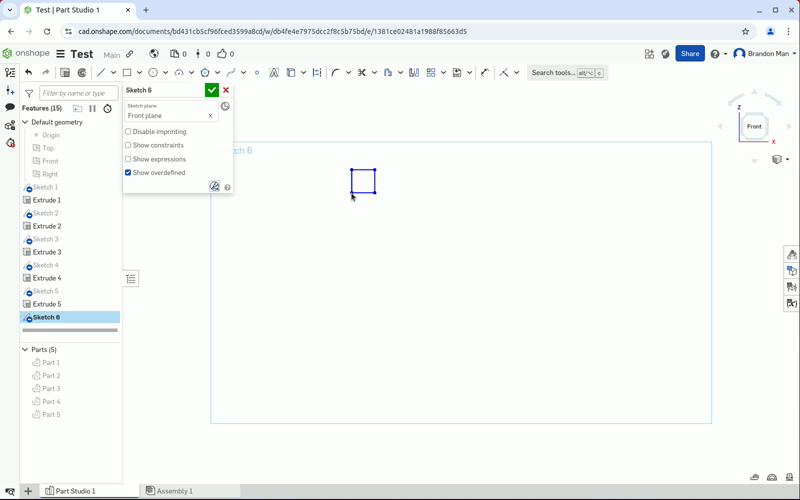
mouse_move(358, 187)
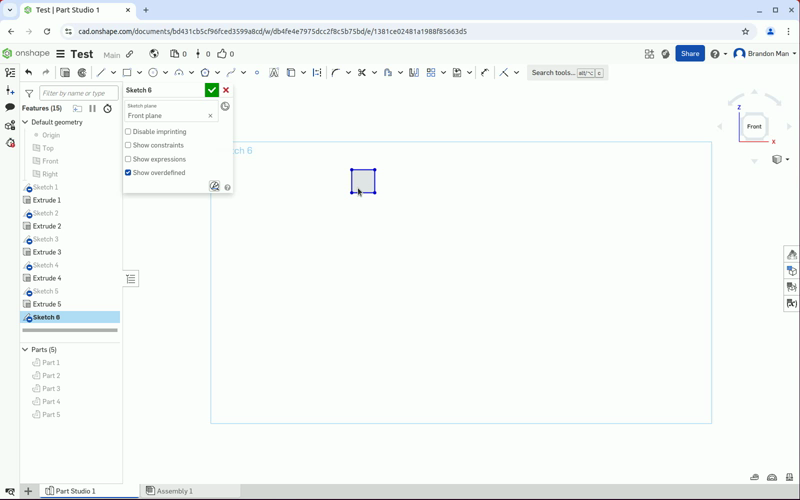
scroll(6)
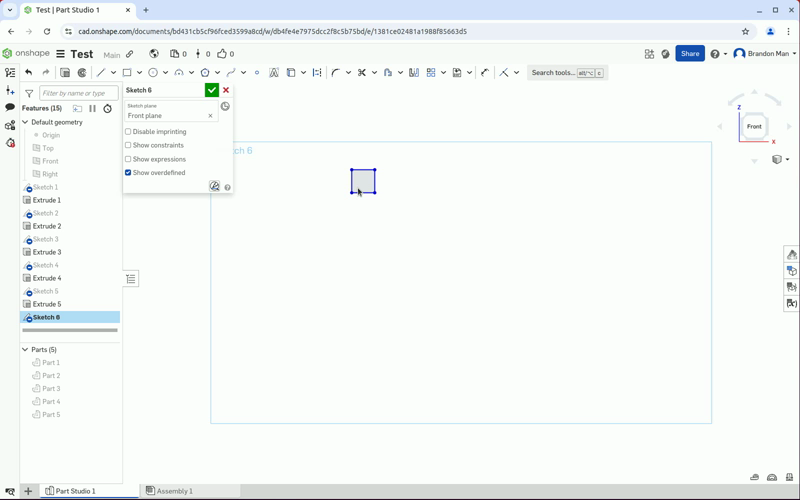
scroll(6)
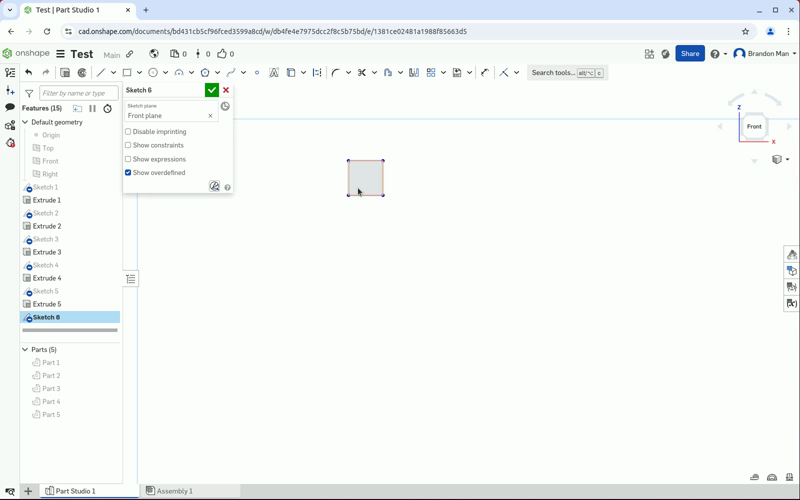
scroll(6)
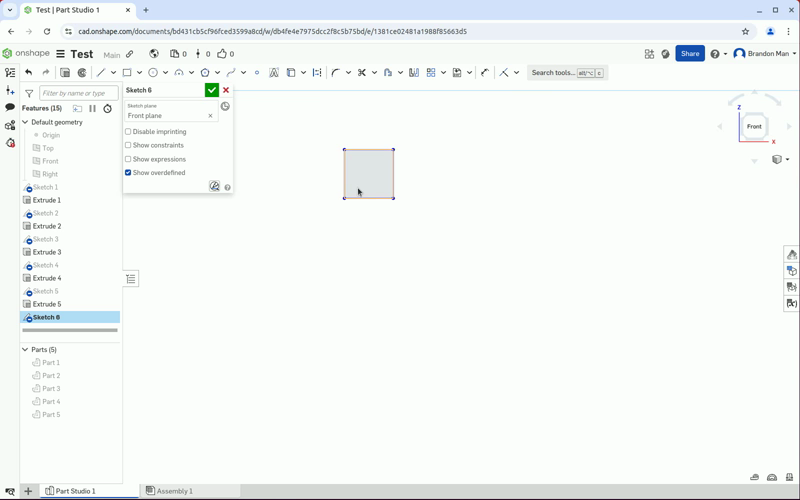
scroll(6)
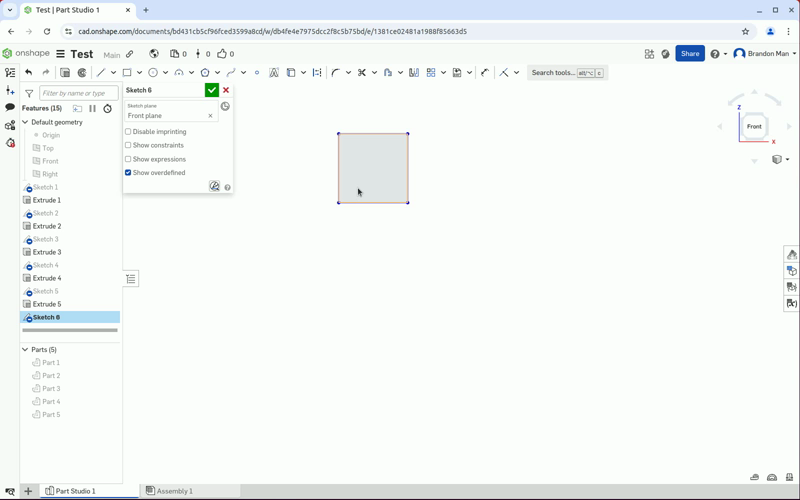
scroll(6)
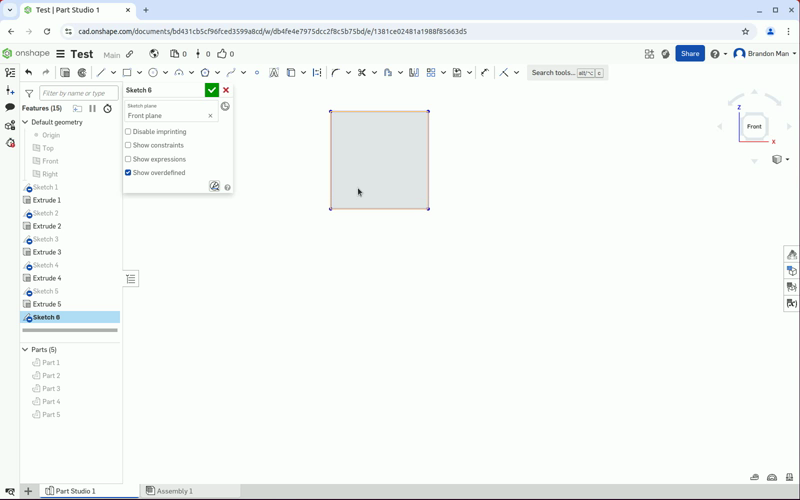
scroll(6)
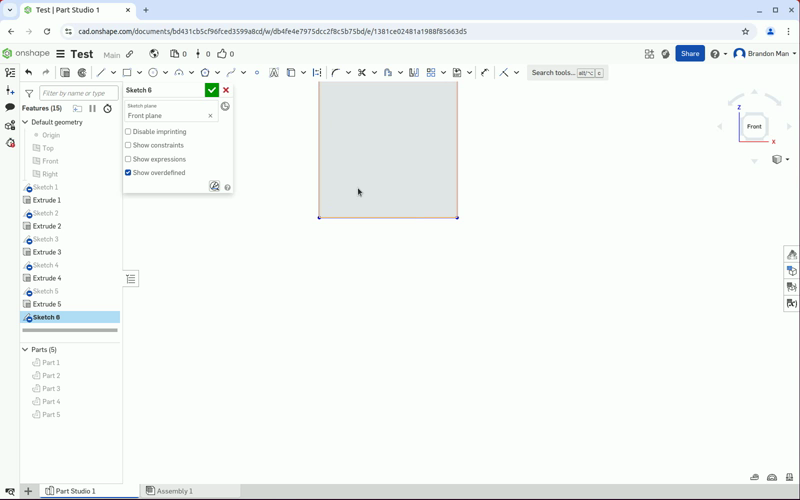
scroll(6)
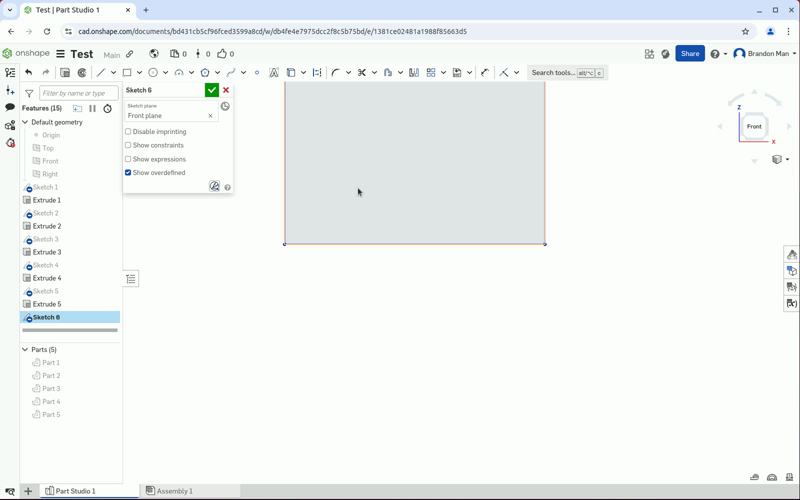
click(358, 187)
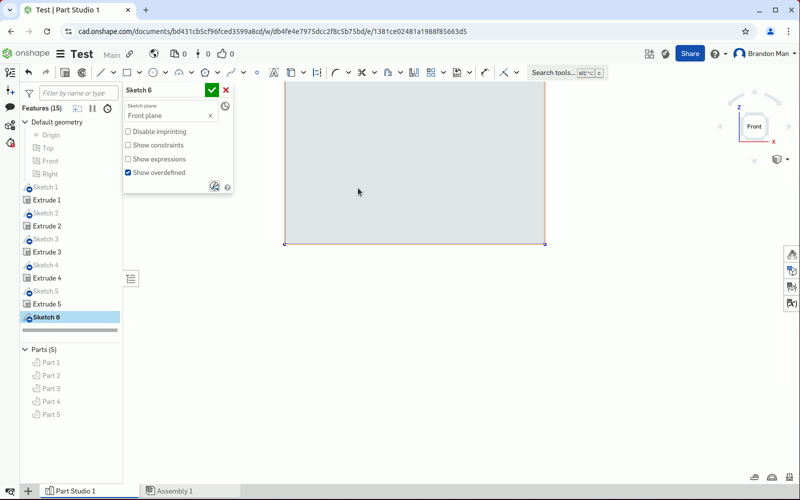
scroll(-6)
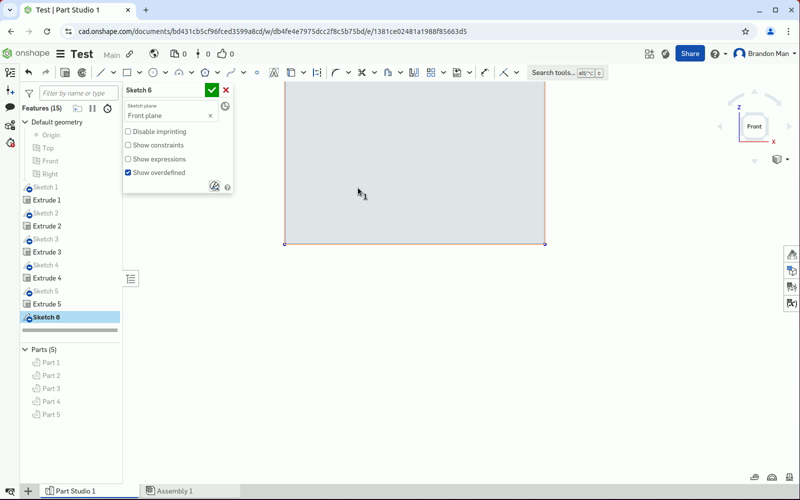
scroll(-6)
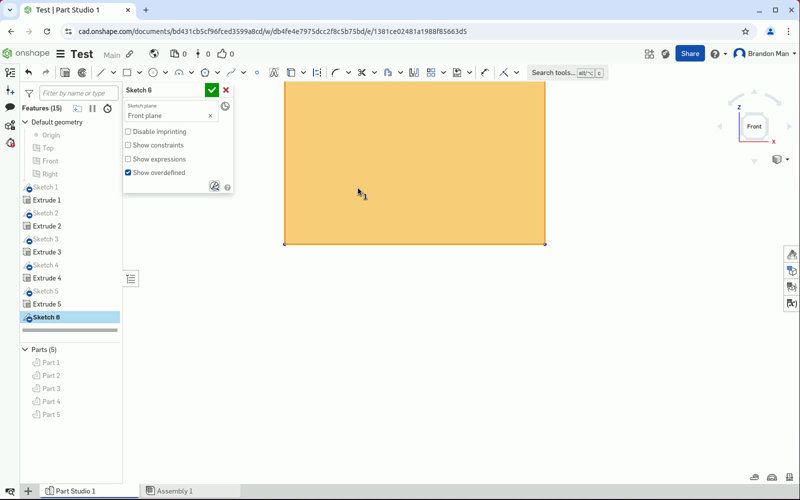
scroll(-6)
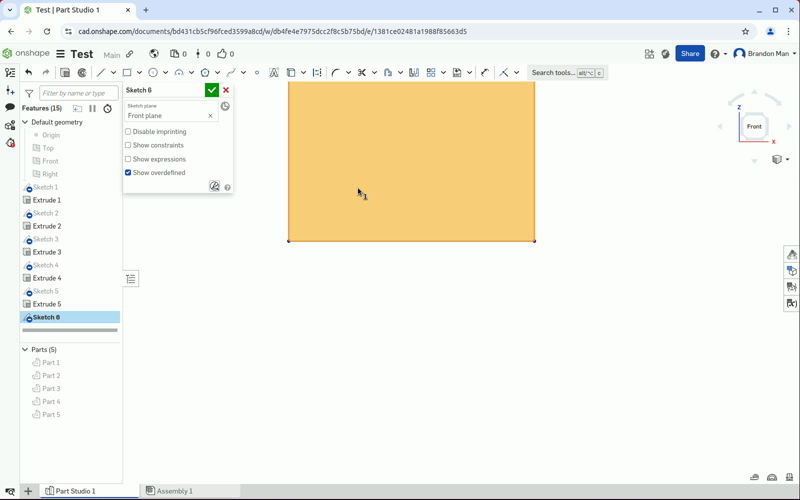
scroll(-6)
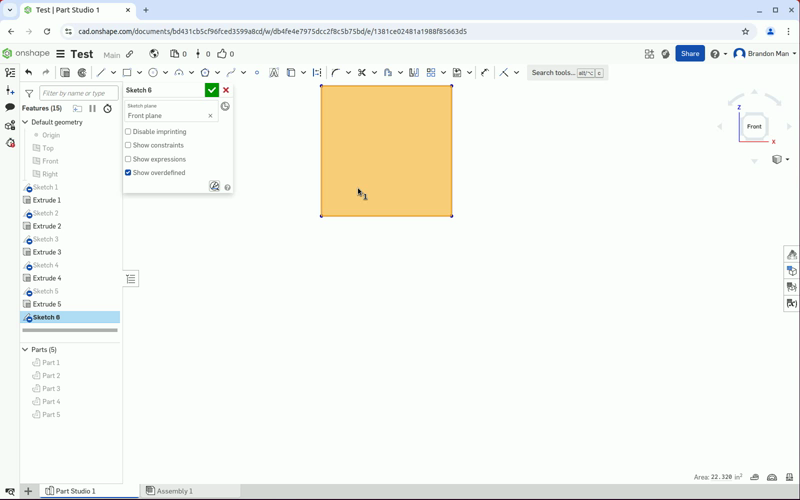
scroll(-6)
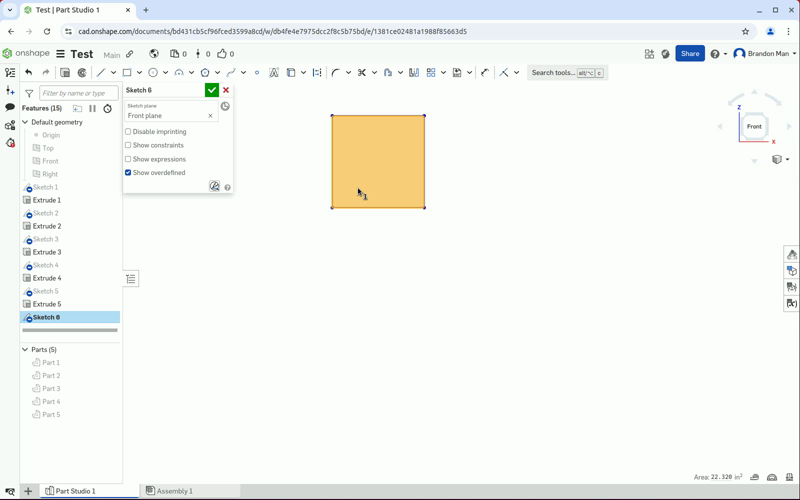
scroll(-6)
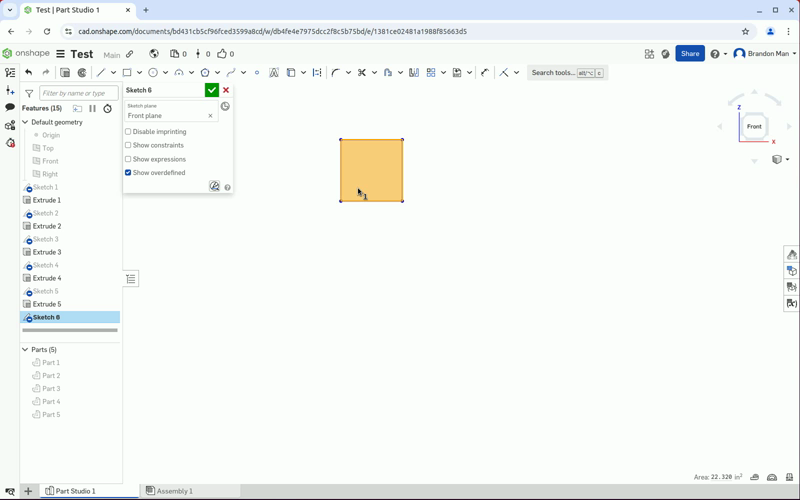
scroll(-6)
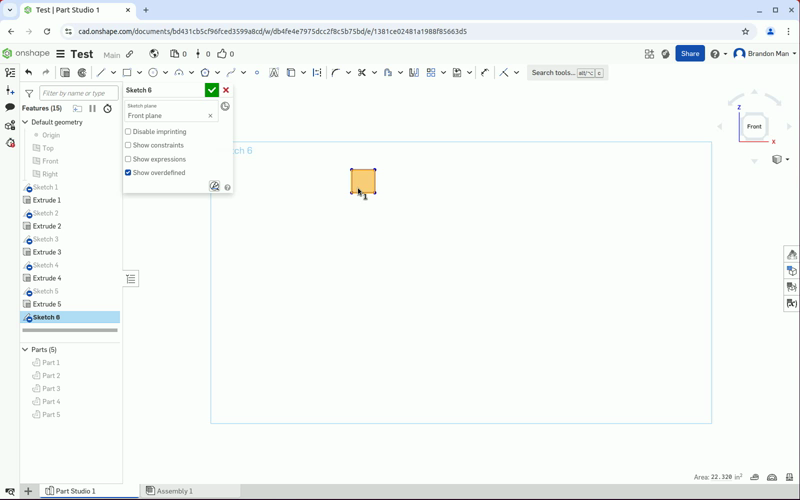
mouse_move(73, 352)
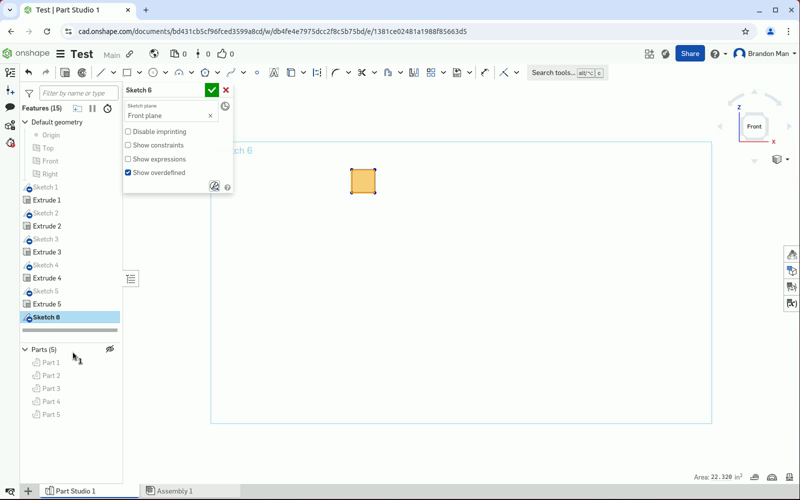
key(shift+y)
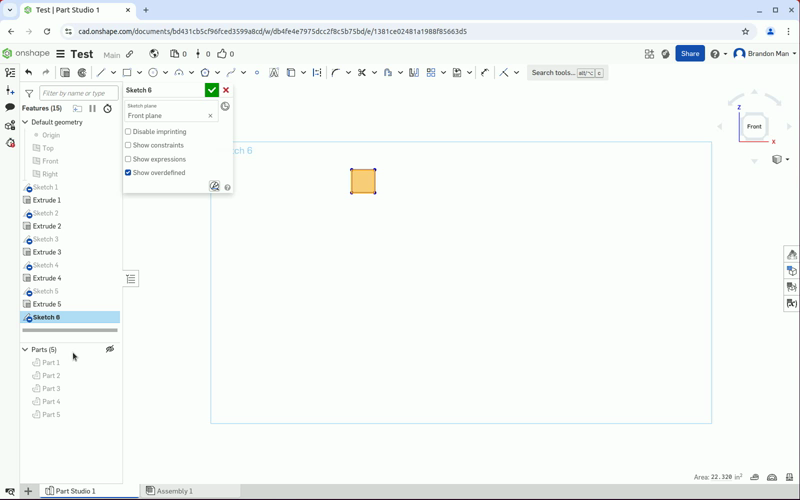
key(shift+e)
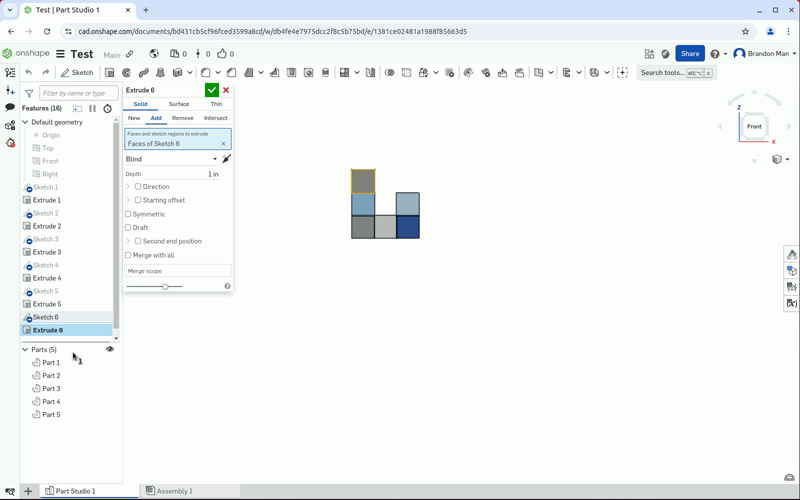
mouse_move(143, 106)
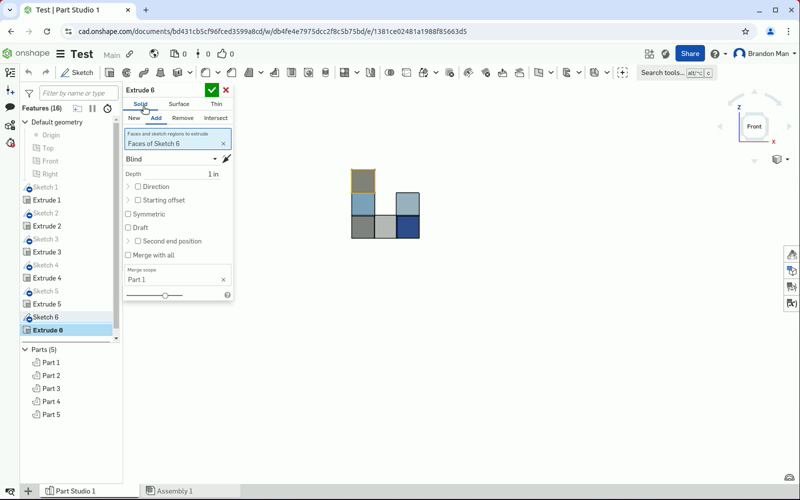
click(143, 106)
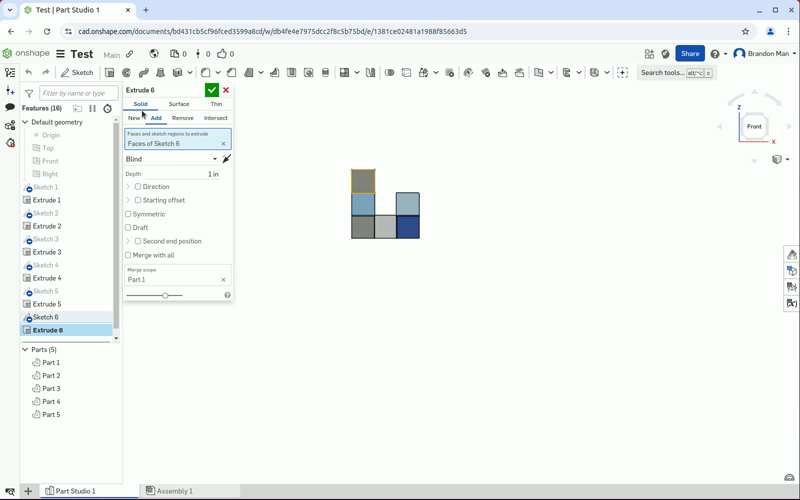
mouse_move(137, 120)
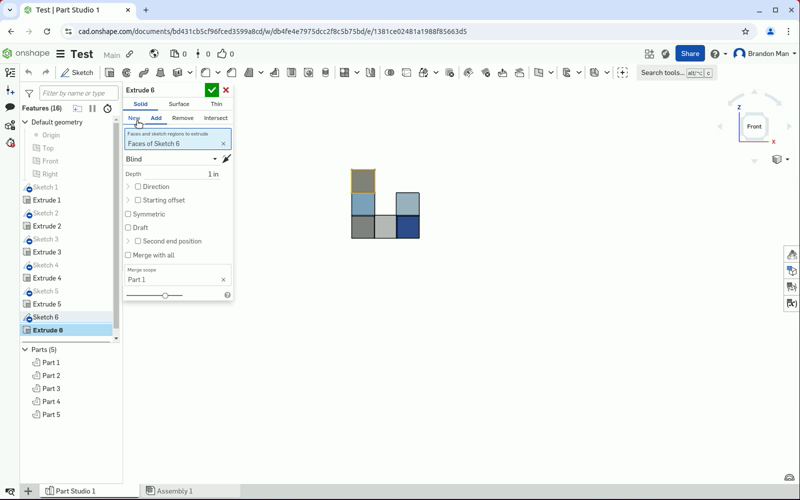
click(137, 120)
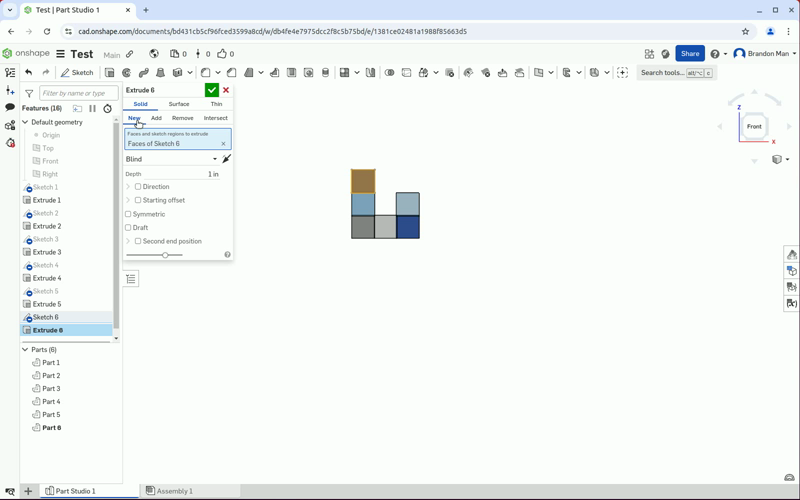
key(tab, 4)
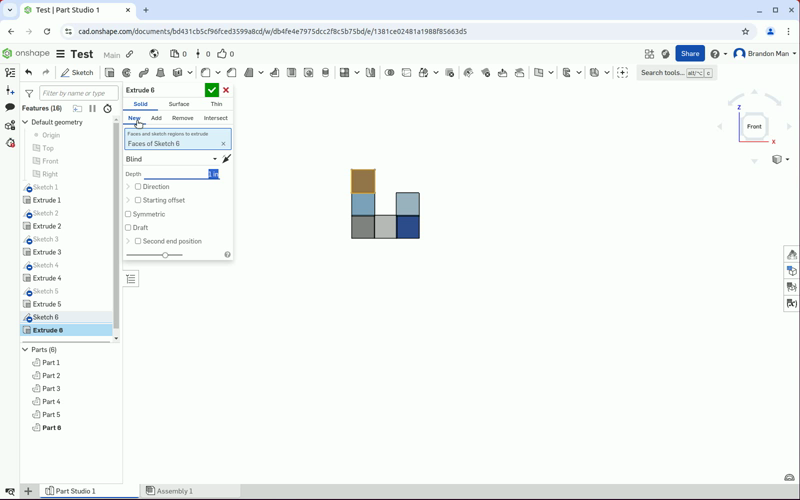
text(9.148)
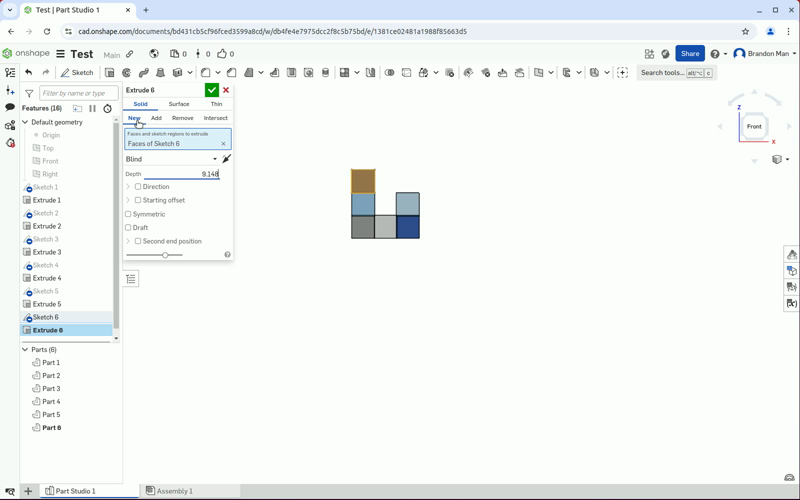
key(tab, 3)
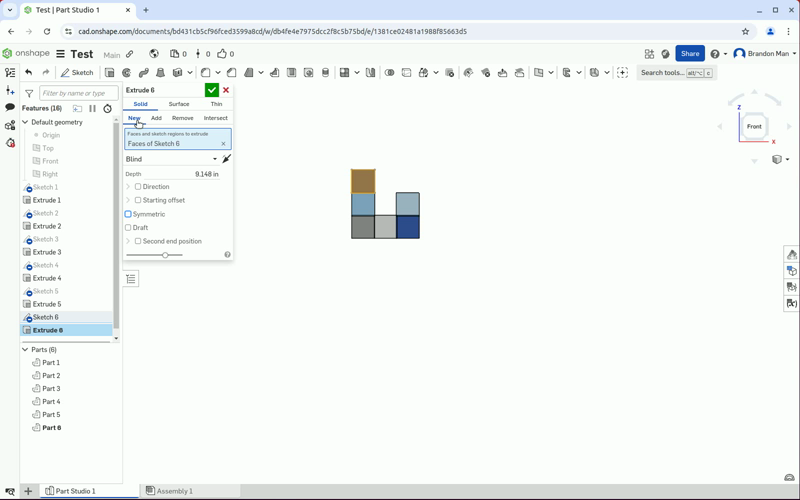
key(space)
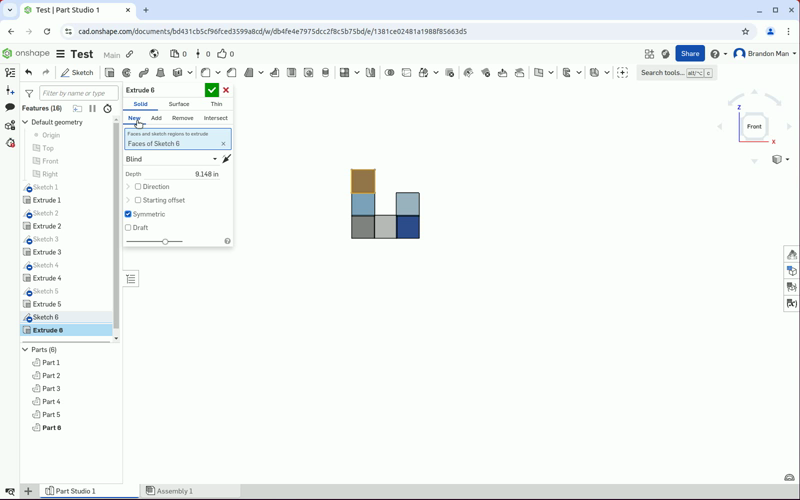
key(enter)
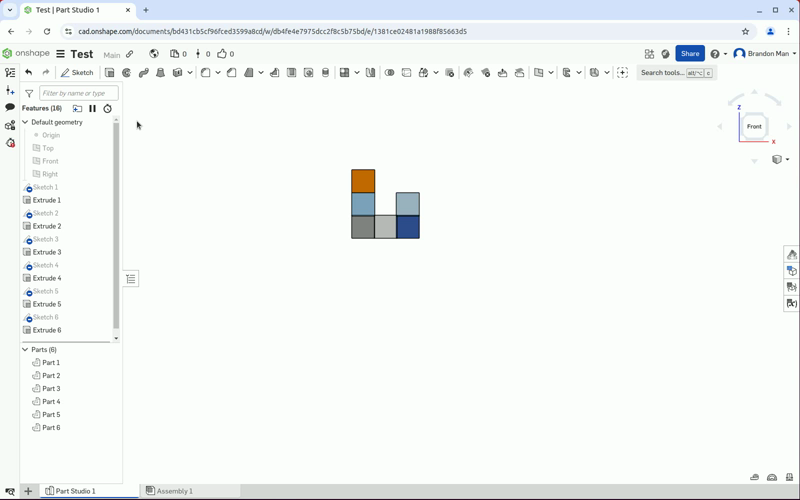
key(shift+h)
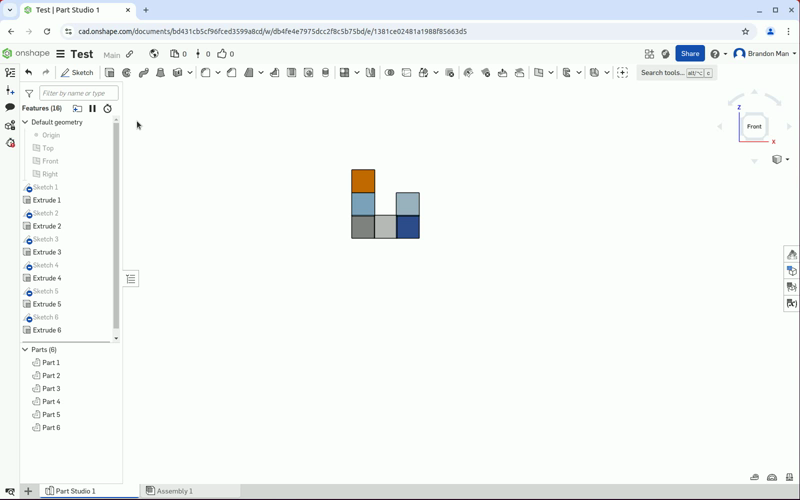
key(shift+h)
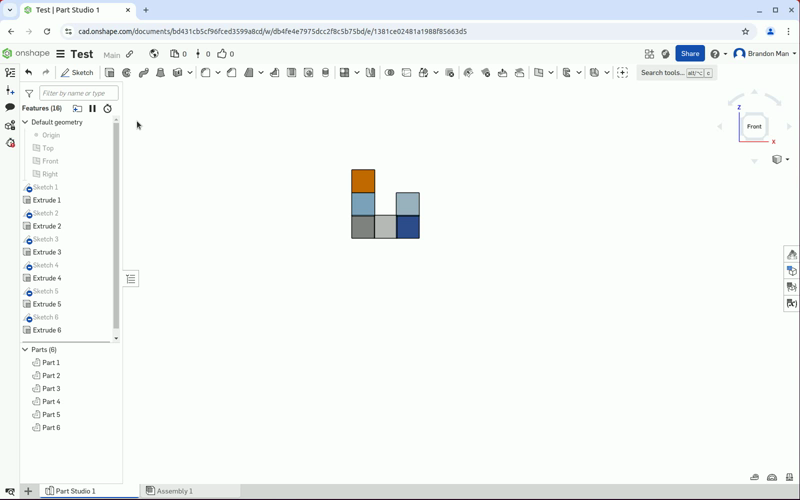
mouse_move(69, 189)
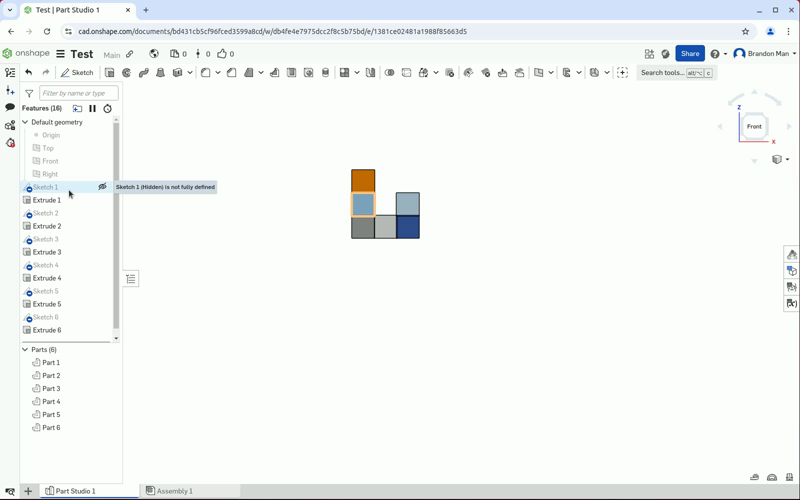
click(69, 189)
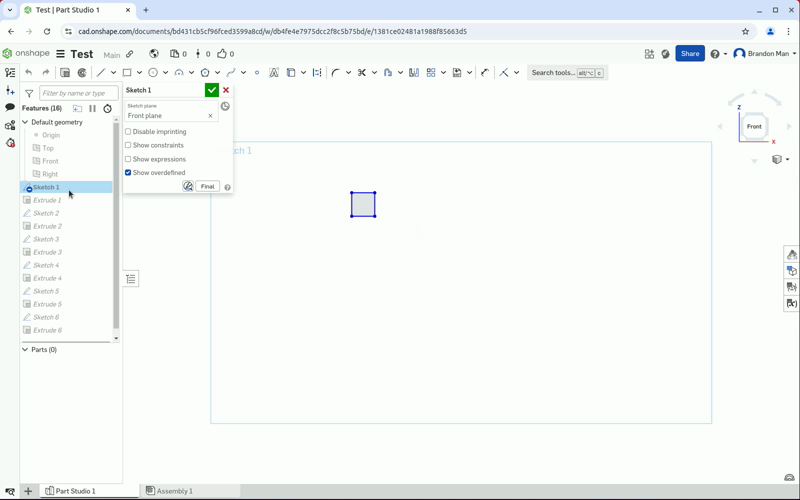
mouse_move(229, 92)
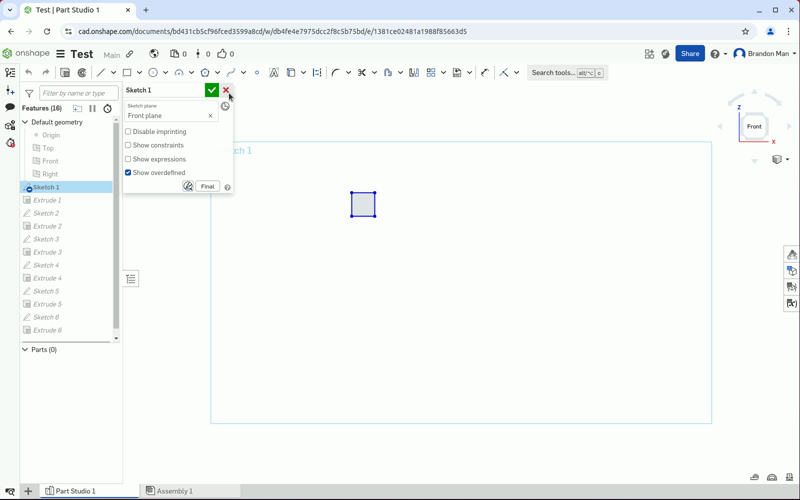
click(229, 92)
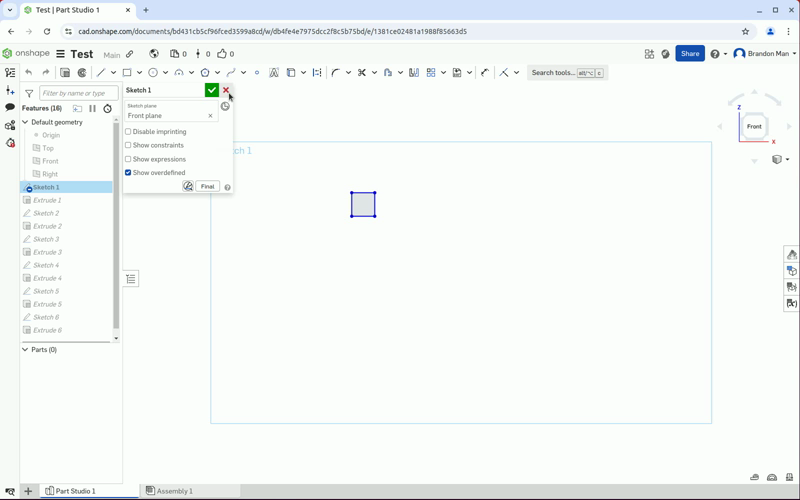
key(shift+s)
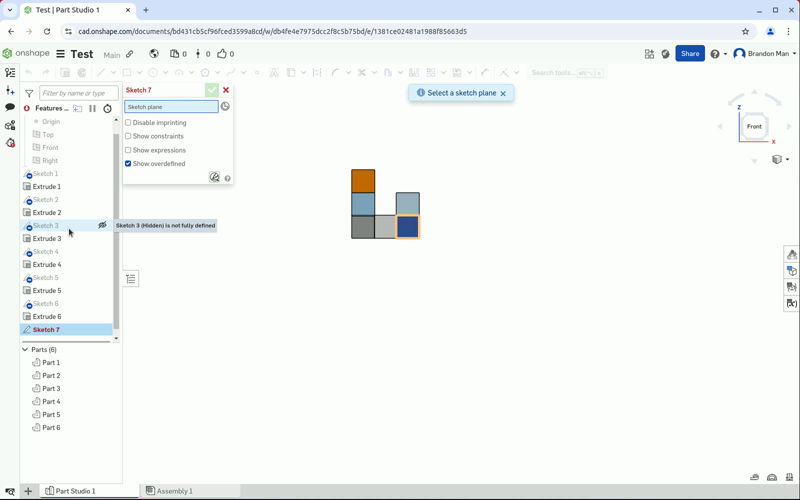
scroll(3)
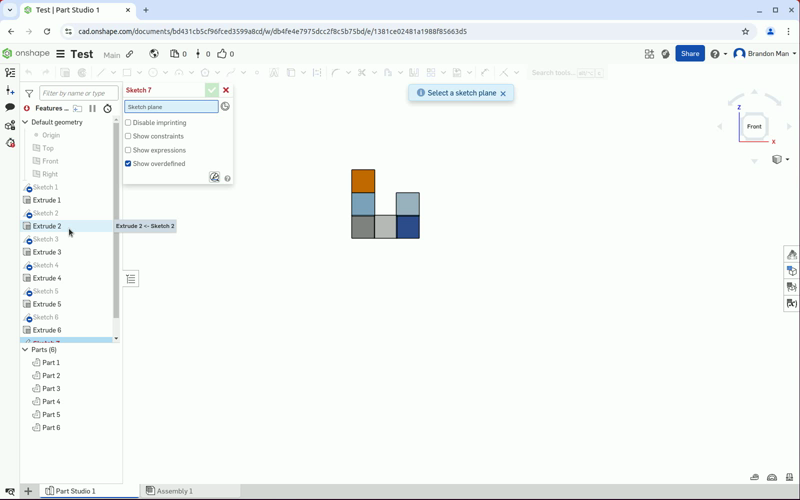
mouse_move(69, 163)
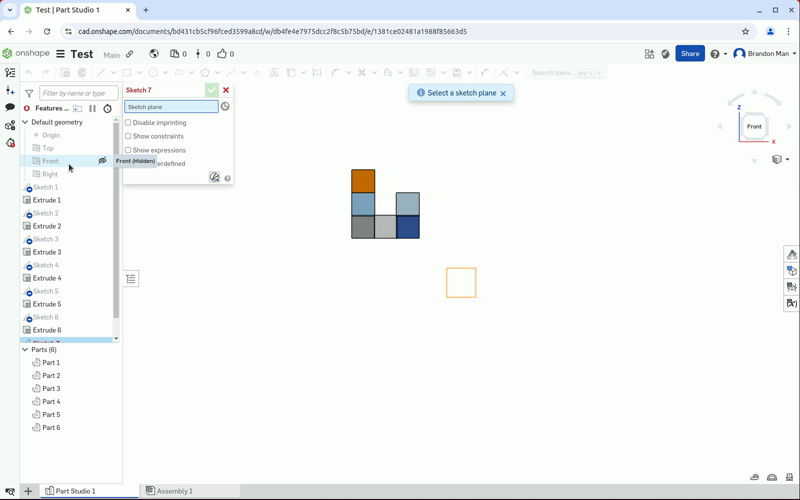
click(69, 163)
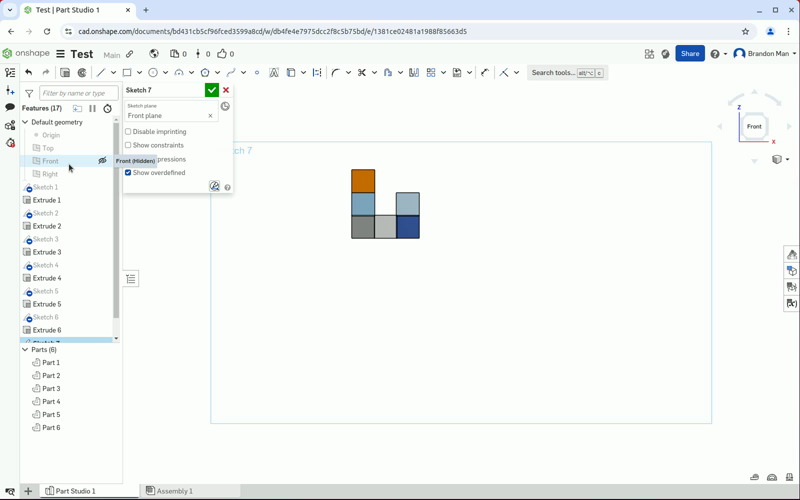
mouse_move(73, 352)
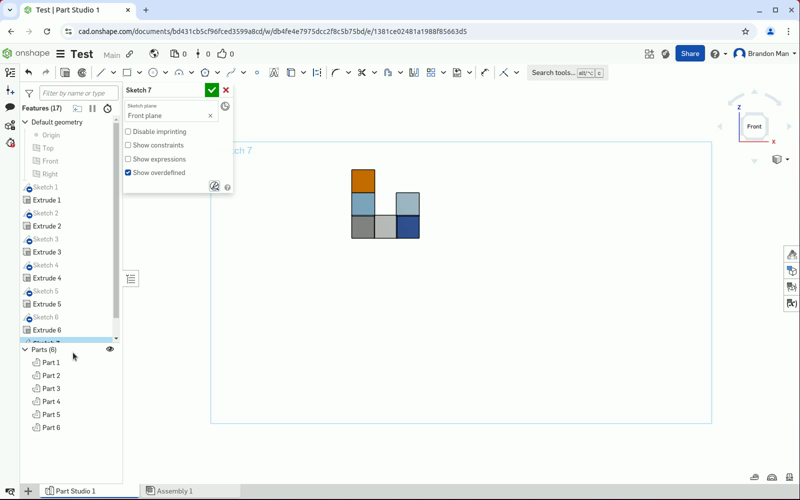
key(y)
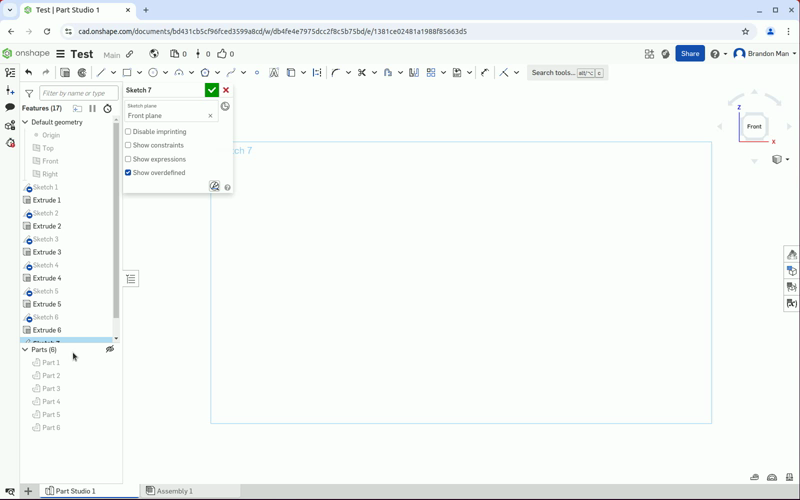
key(l)
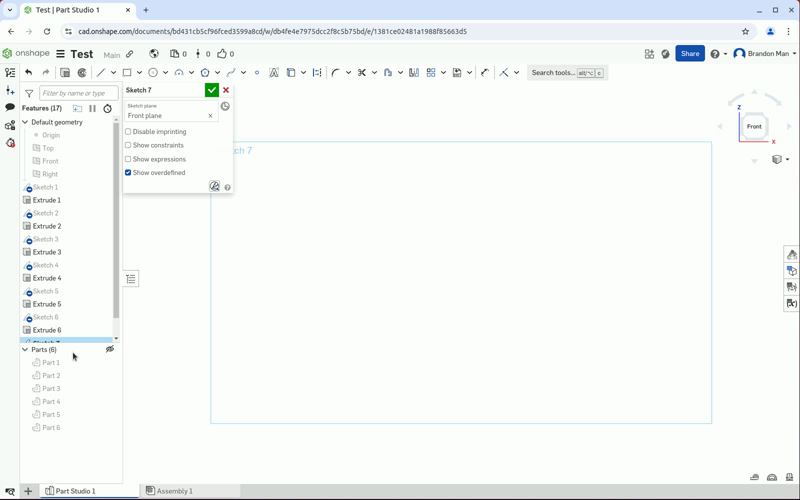
key_down(shift)
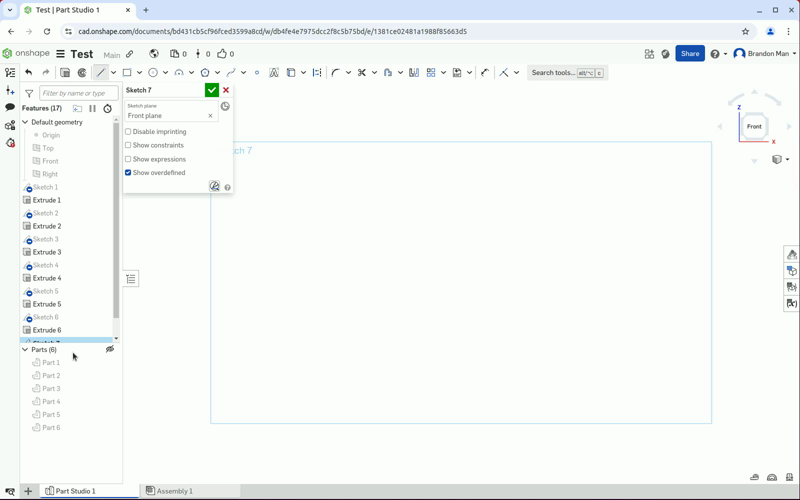
mouse_move(419, 216)
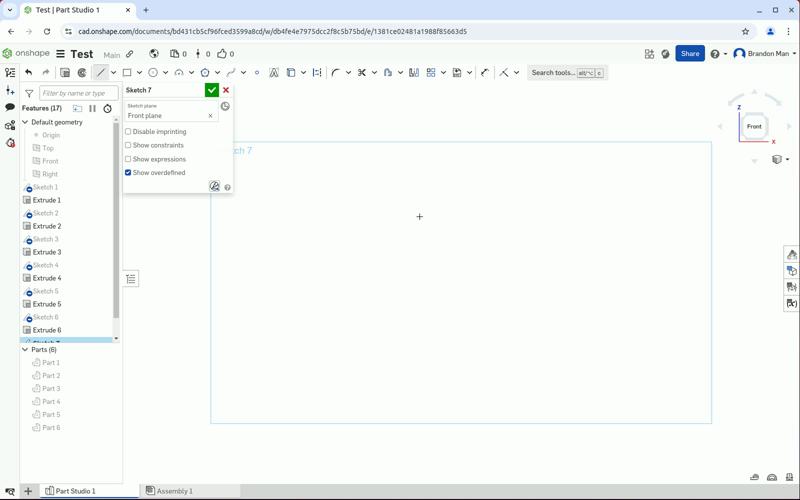
click(419, 216)
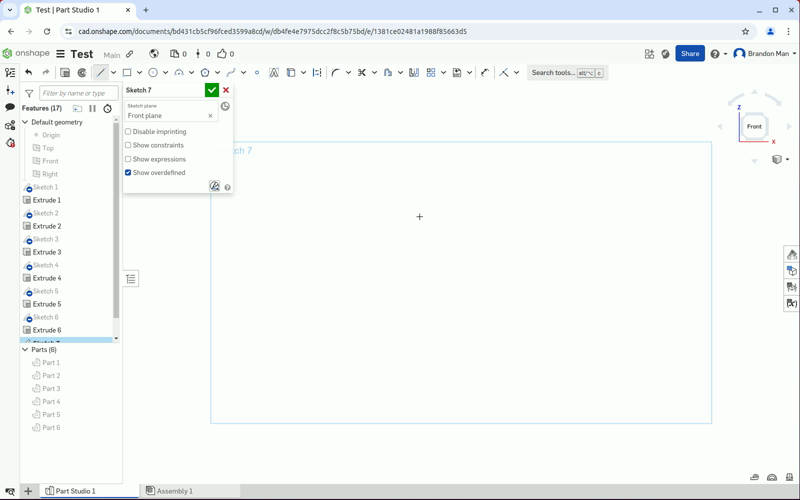
key_up(shift)
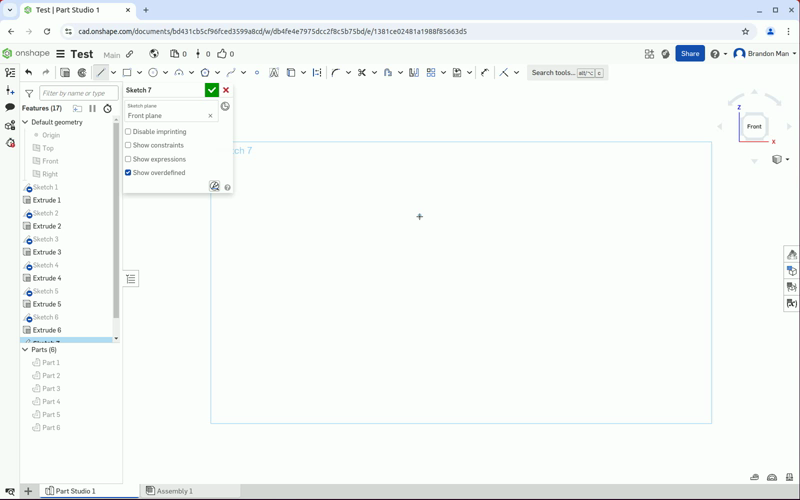
key_down(shift)
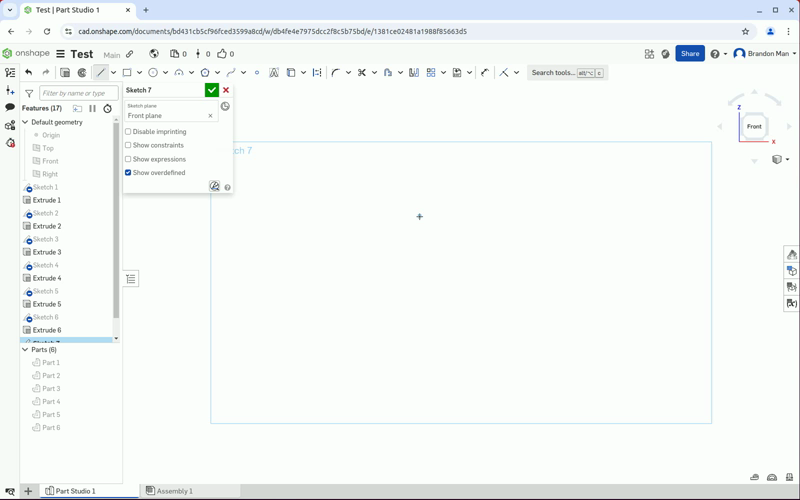
mouse_move(449, 216)
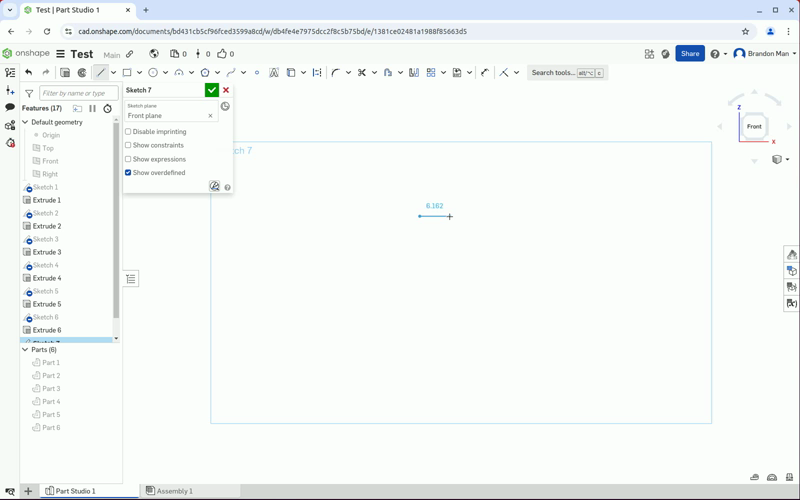
mouse_move(443, 216)
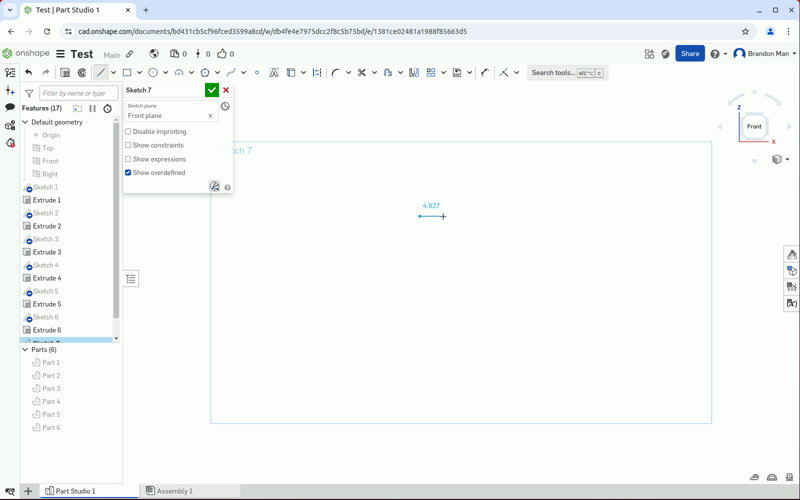
click(443, 216)
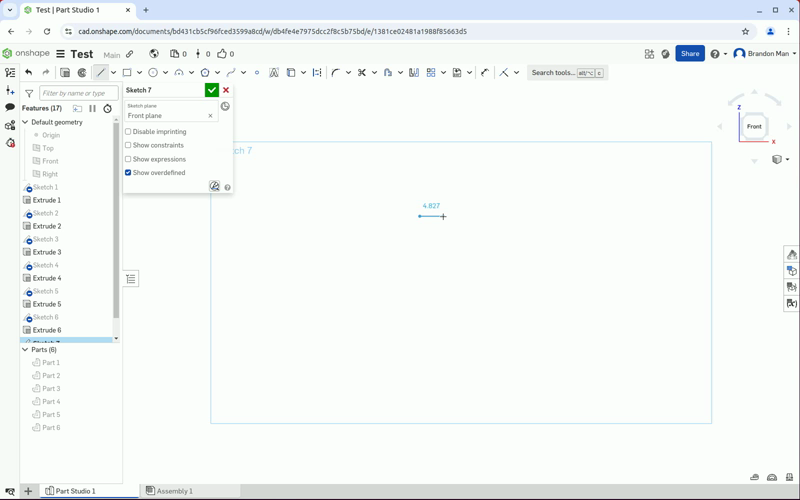
key_up(shift)
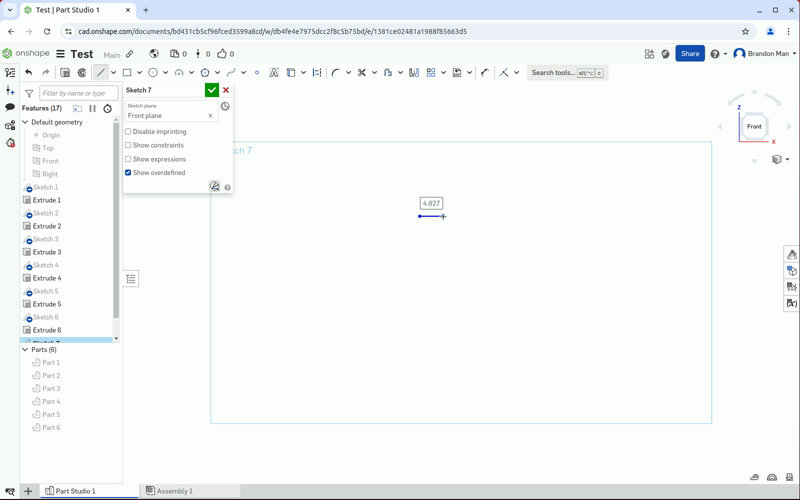
key_down(shift)
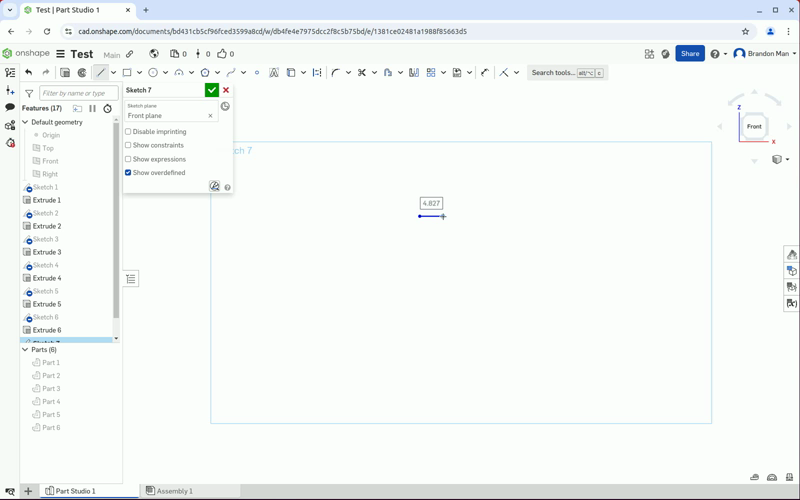
mouse_move(473, 216)
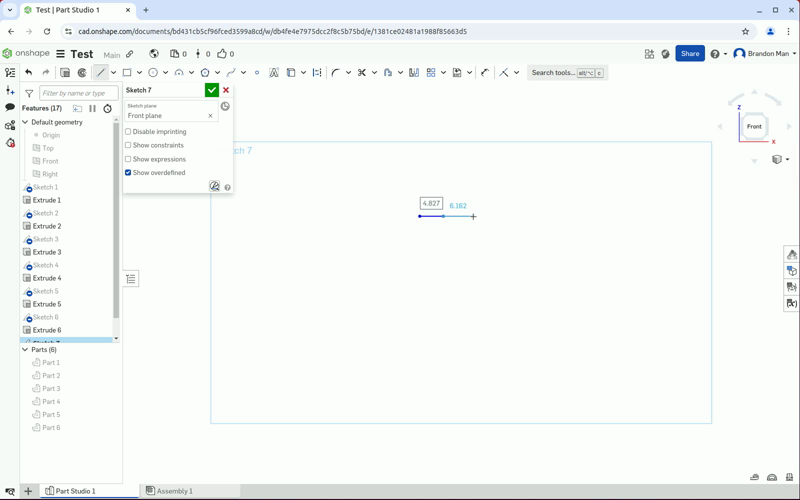
mouse_move(443, 192)
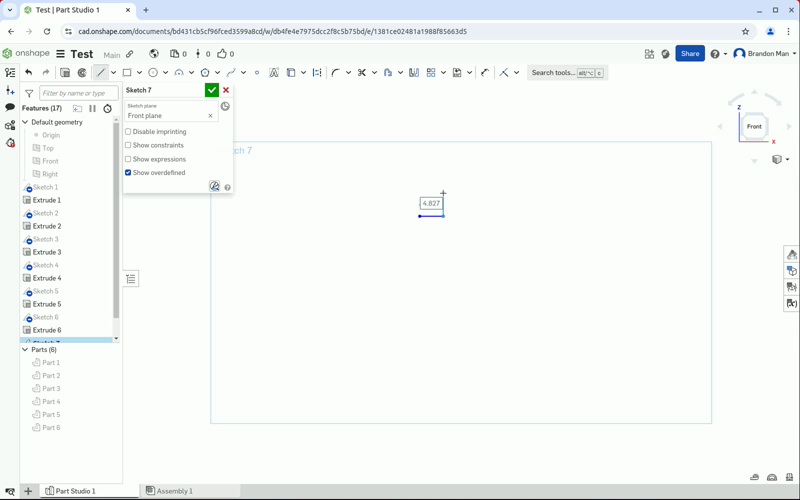
click(443, 192)
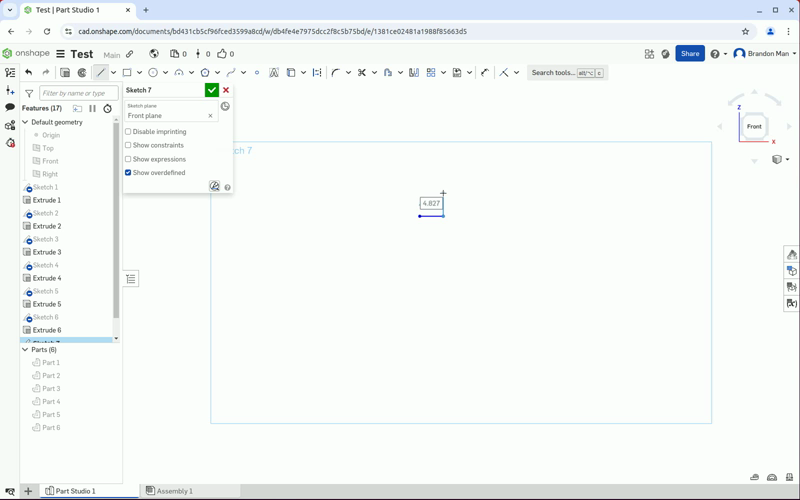
key_up(shift)
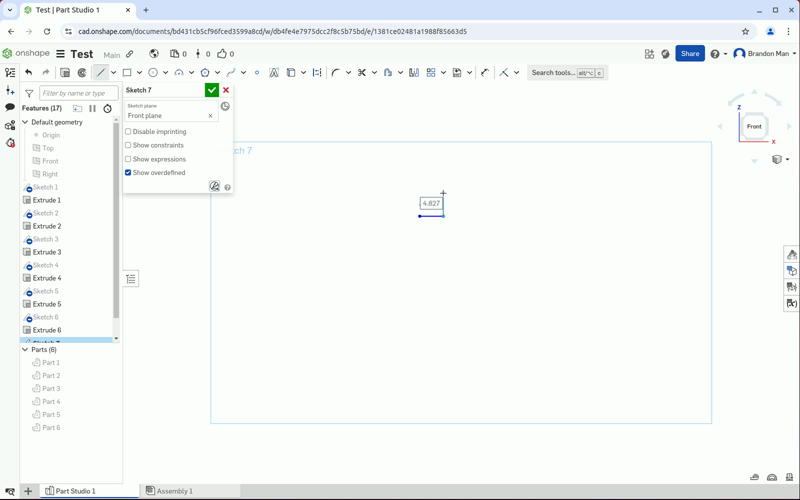
key_down(shift)
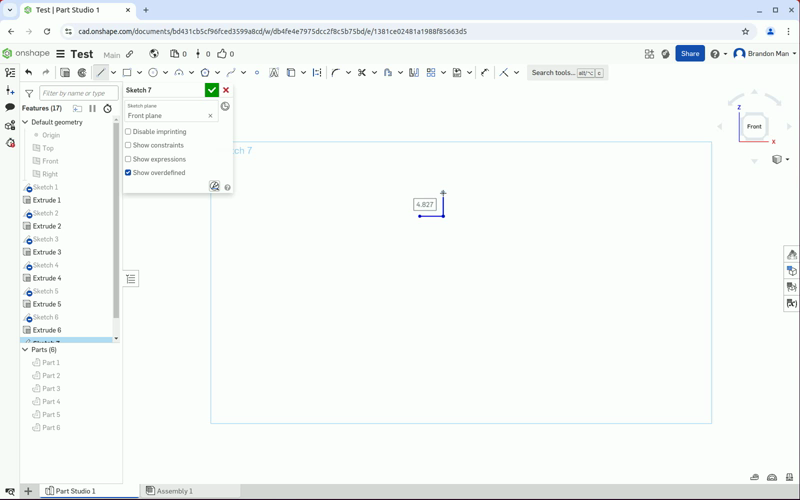
mouse_move(473, 192)
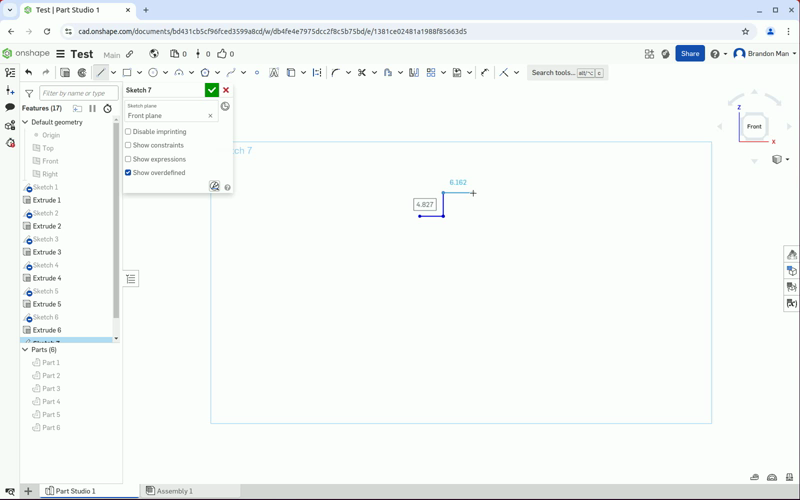
mouse_move(419, 192)
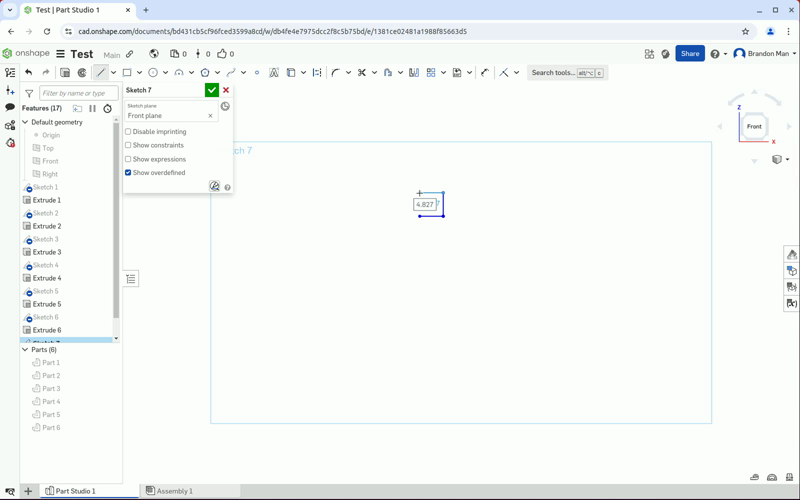
click(419, 192)
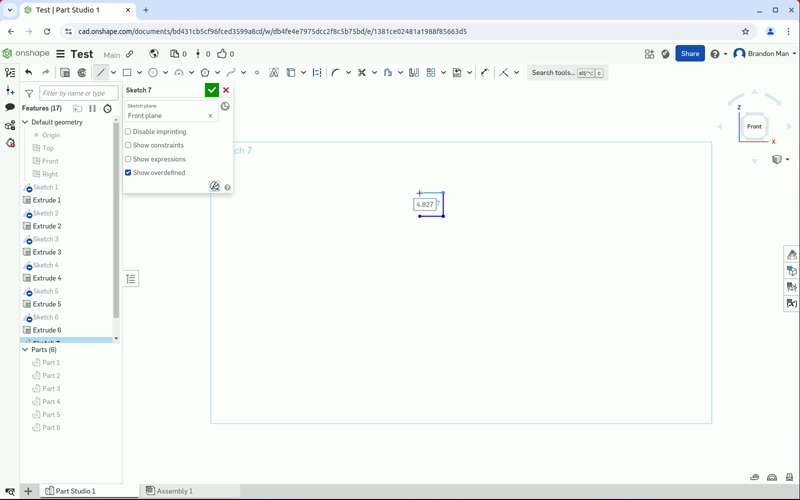
key_up(shift)
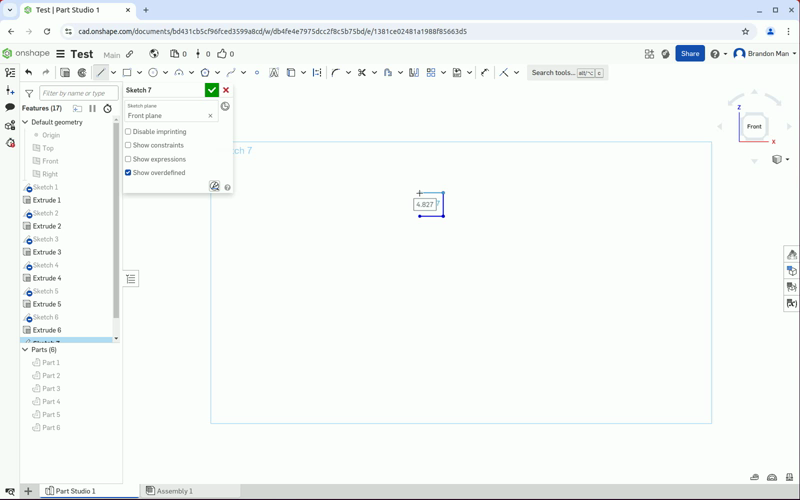
mouse_move(449, 192)
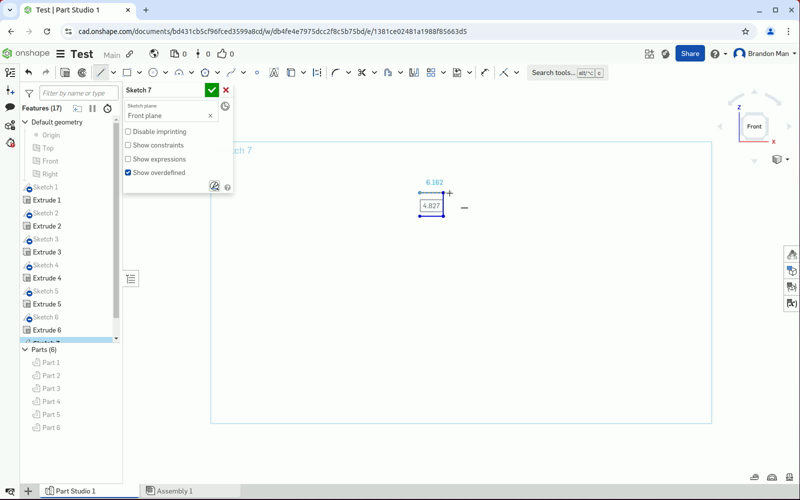
key_down(shift)
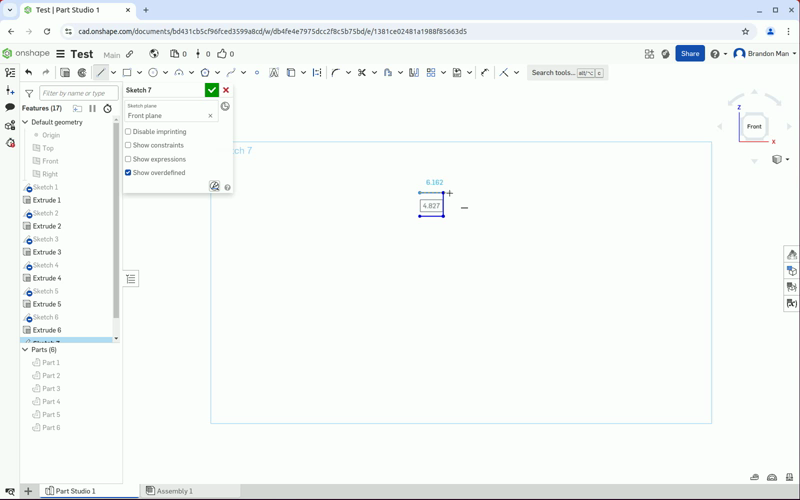
mouse_move(419, 216)
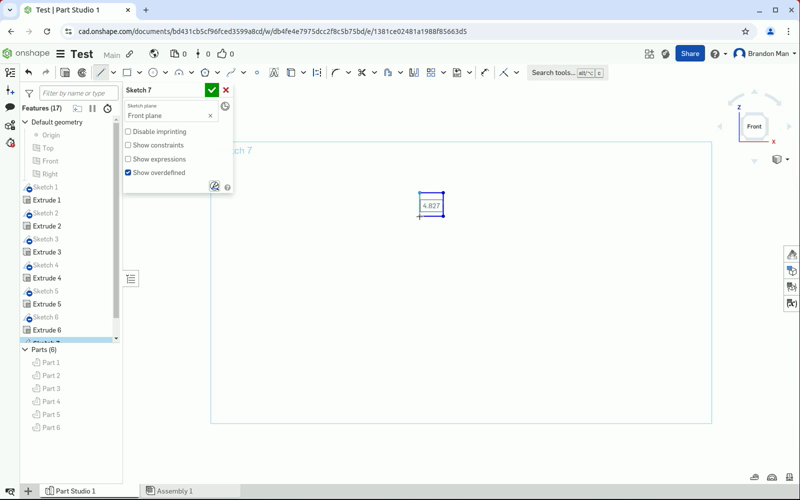
key_up(shift)
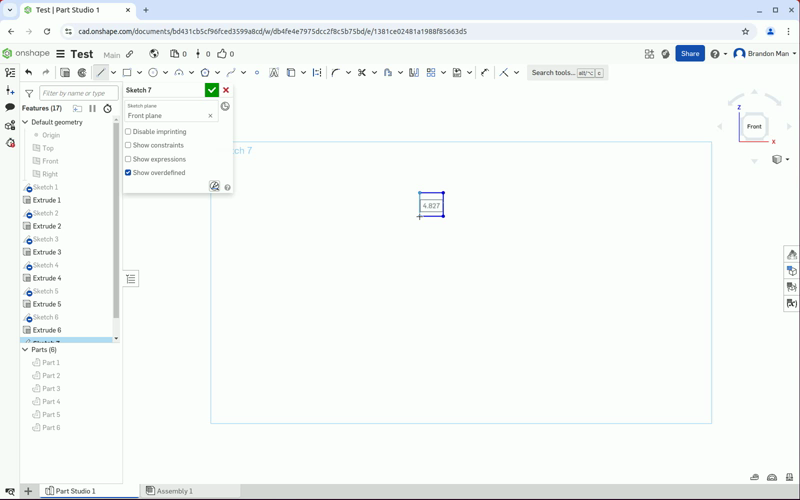
click(419, 216)
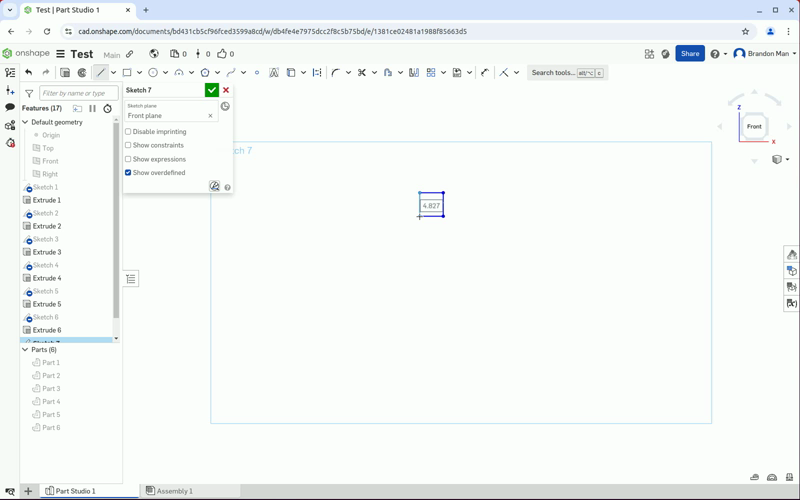
key(esc)
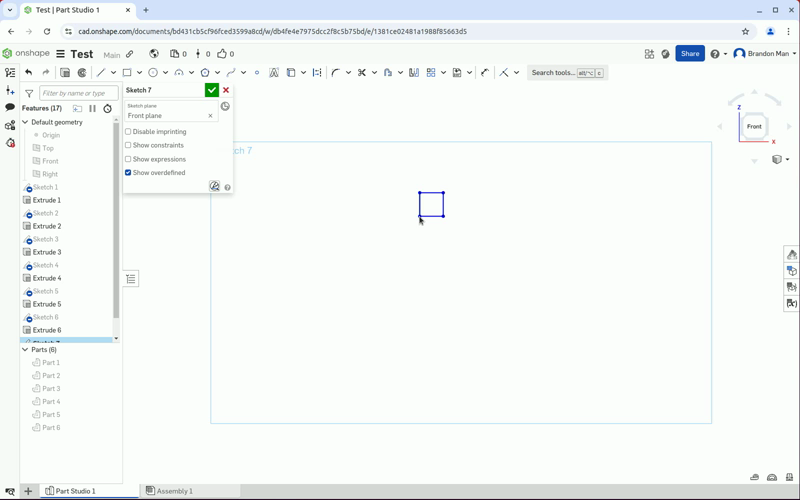
mouse_move(428, 213)
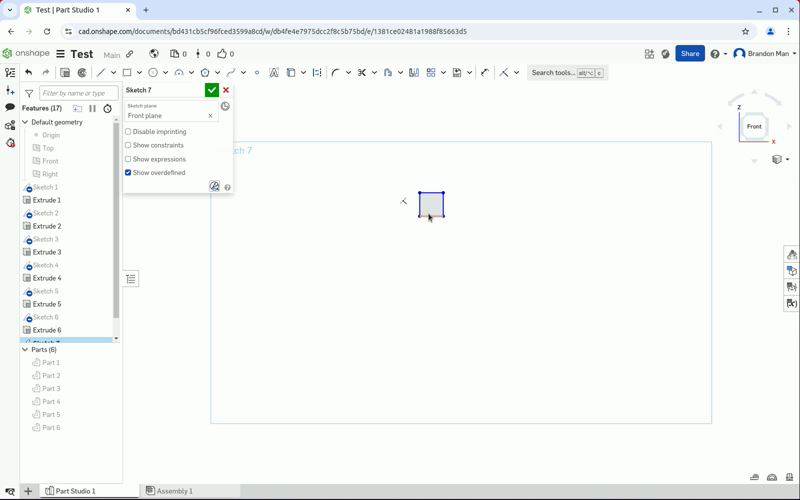
scroll(6)
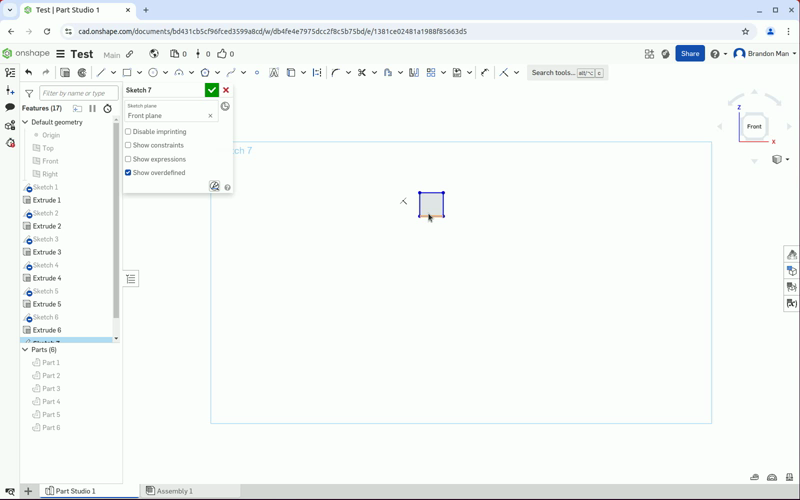
scroll(6)
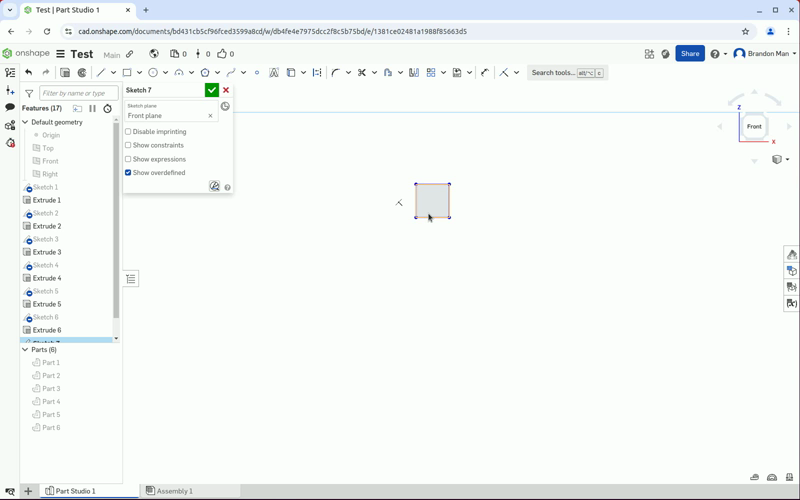
scroll(6)
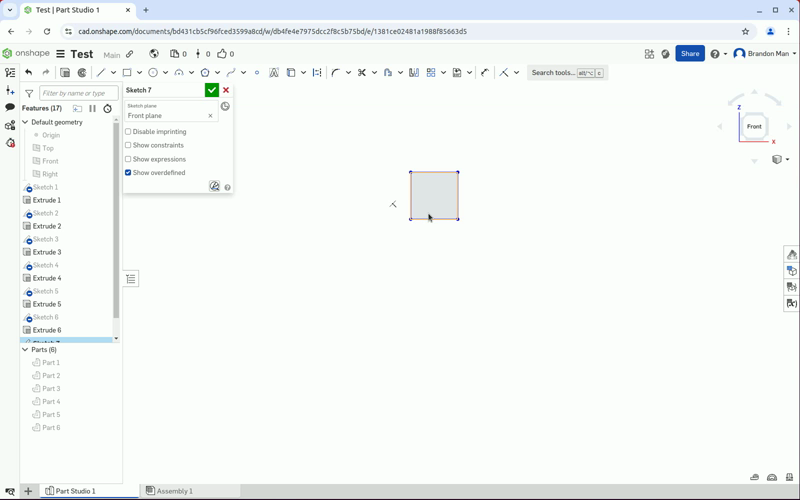
scroll(6)
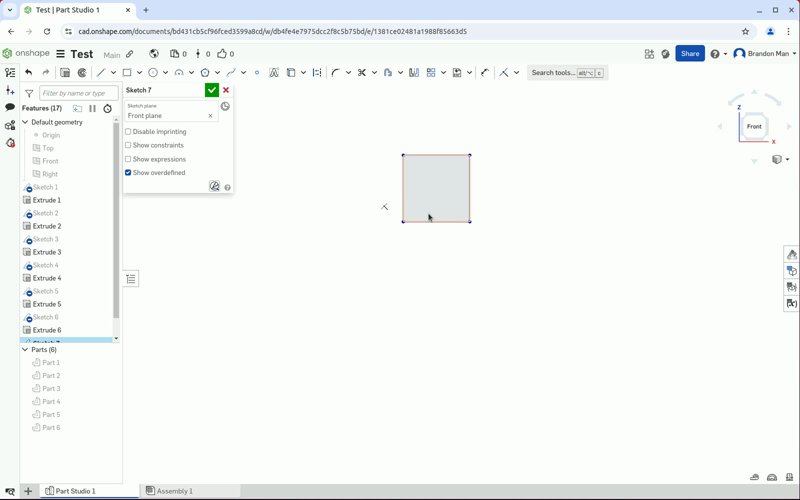
scroll(6)
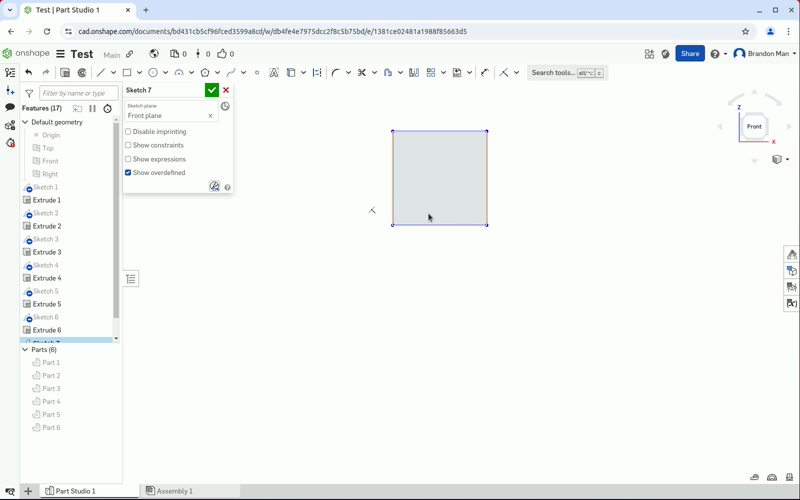
scroll(6)
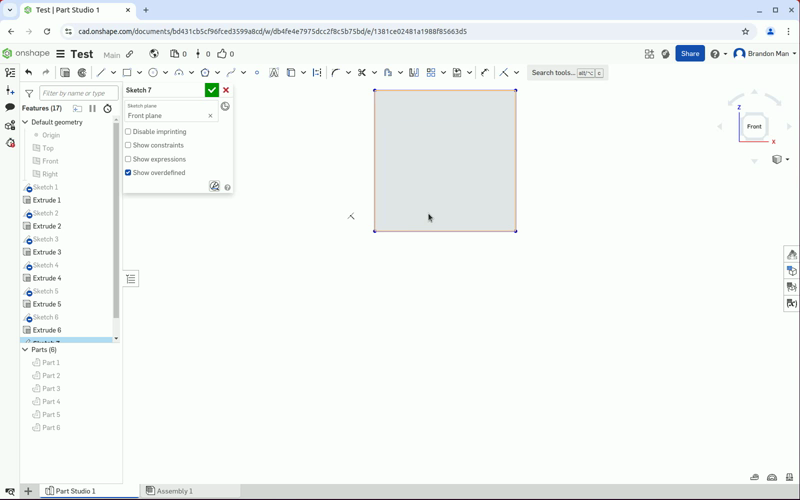
scroll(6)
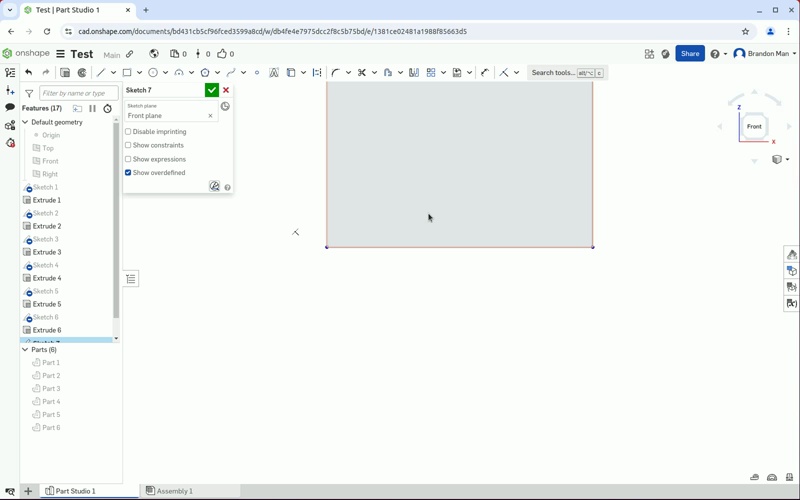
click(428, 213)
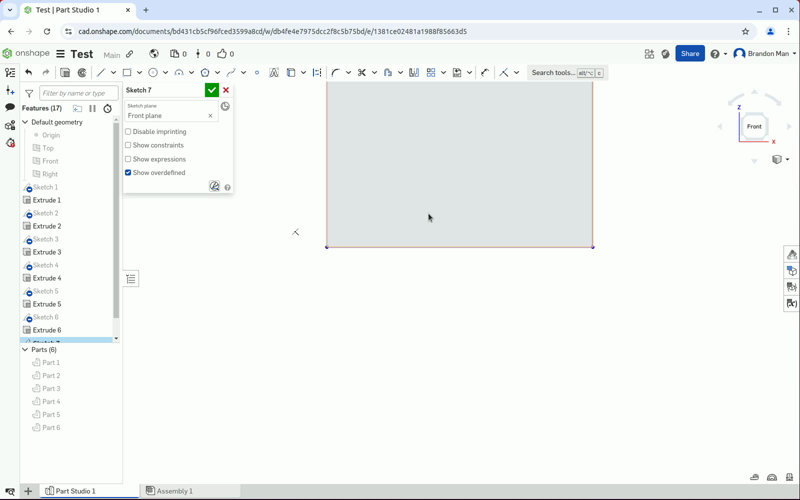
scroll(-6)
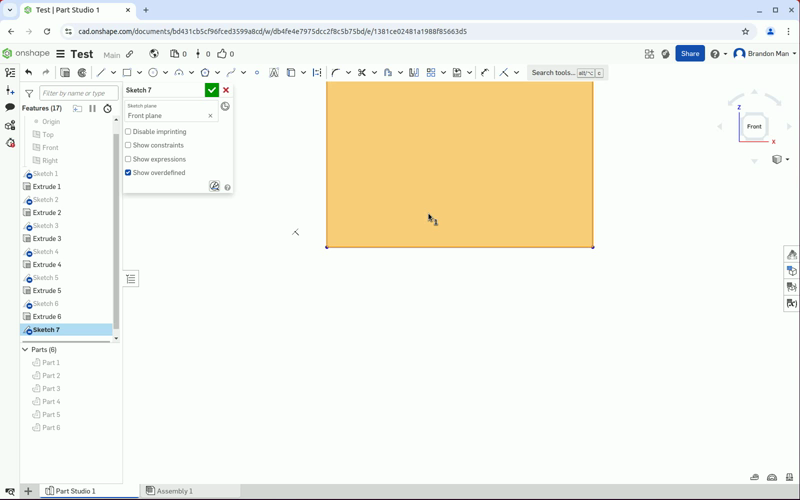
scroll(-6)
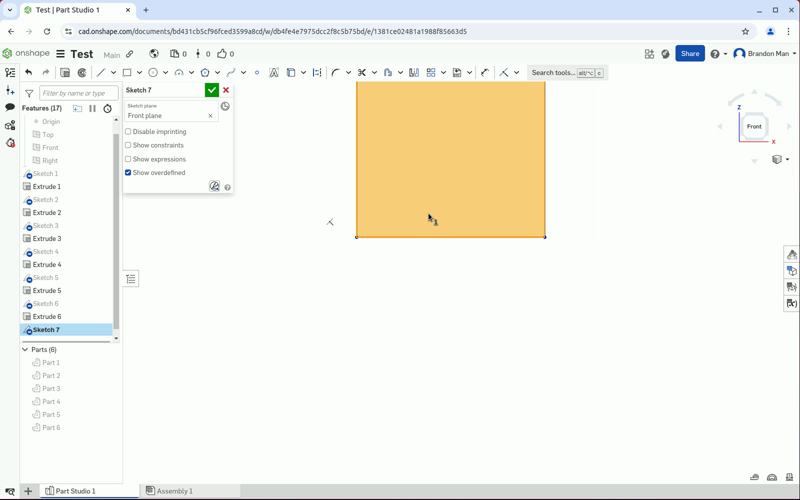
scroll(-6)
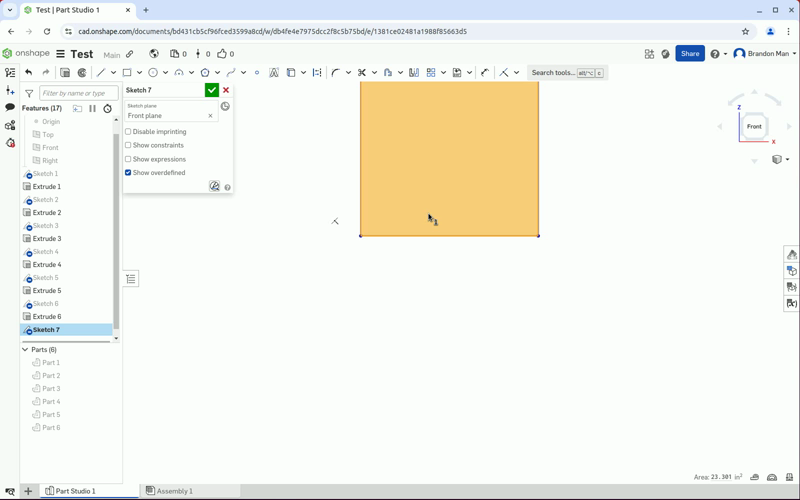
scroll(-6)
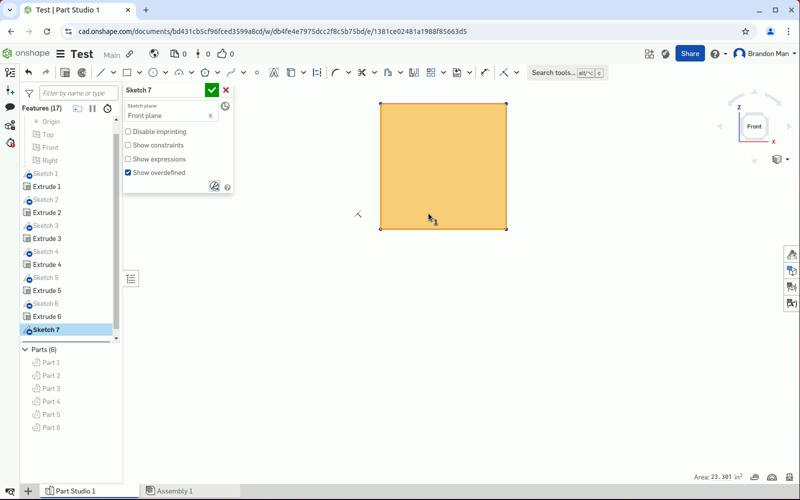
scroll(-6)
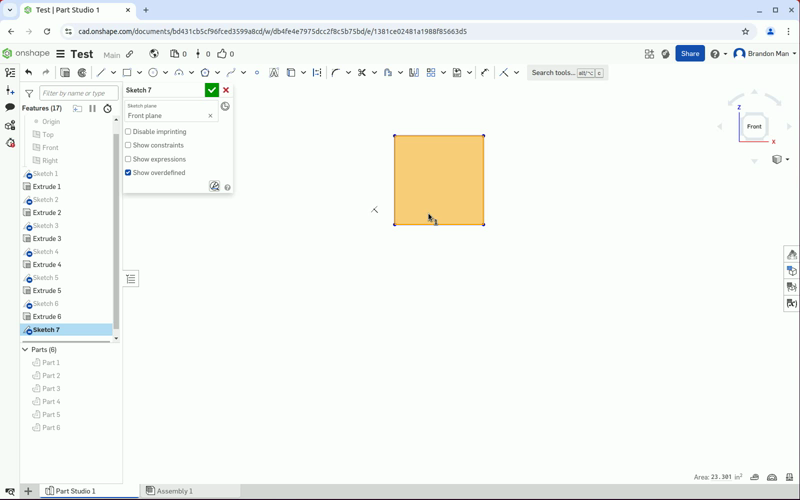
scroll(-6)
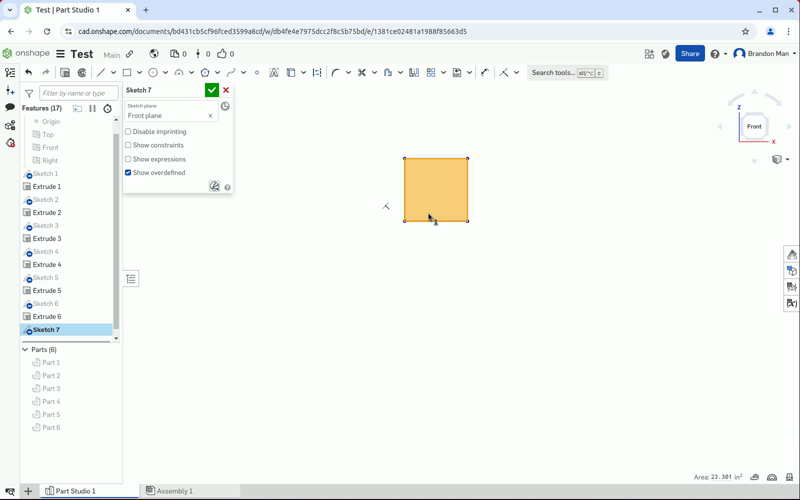
scroll(-6)
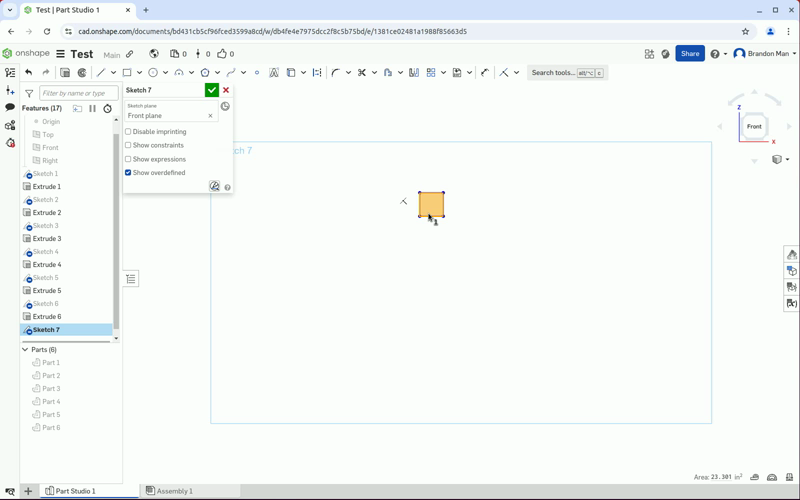
mouse_move(73, 352)
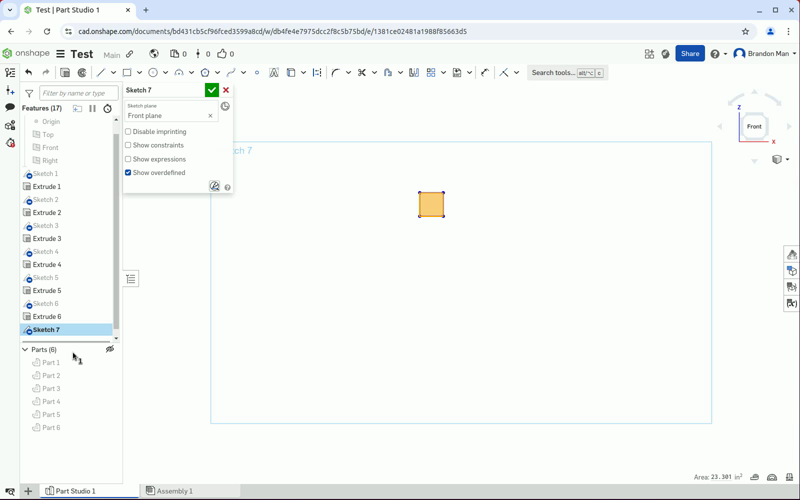
key(shift+y)
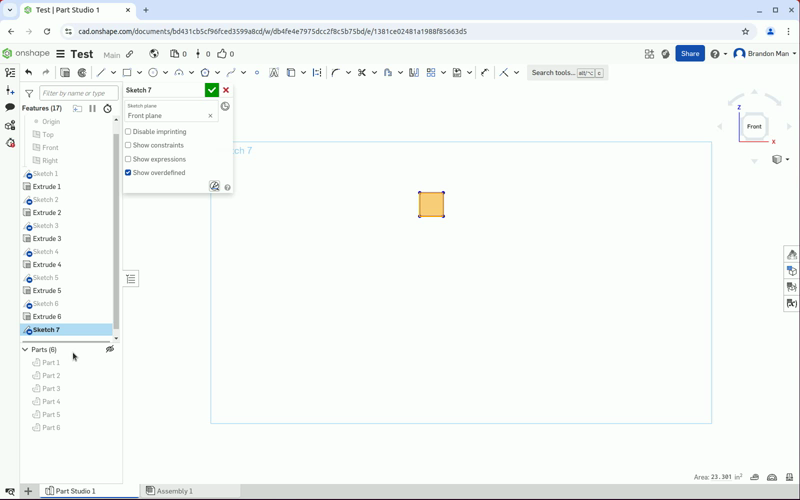
key(shift+e)
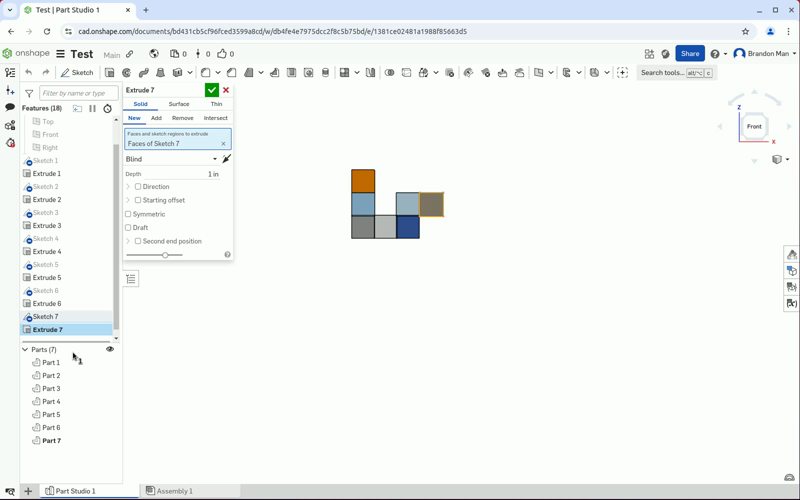
mouse_move(143, 106)
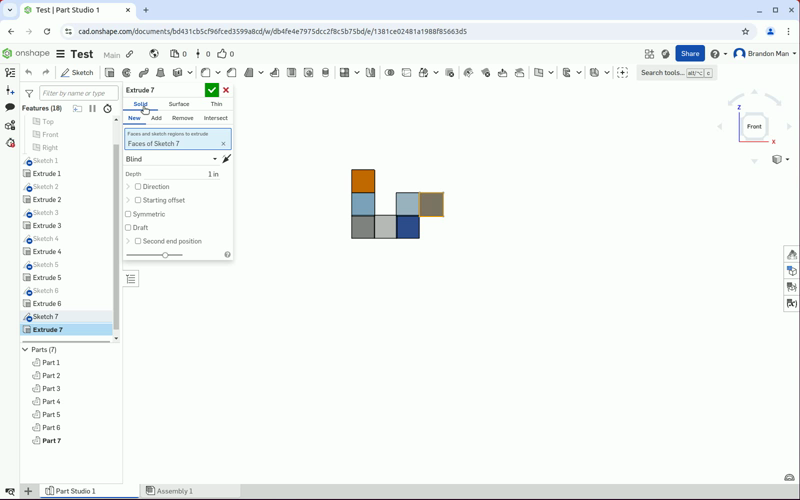
click(143, 106)
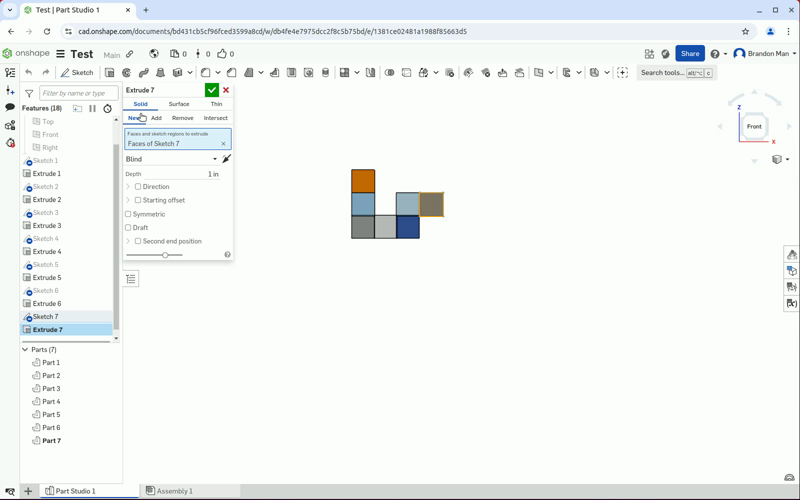
mouse_move(137, 120)
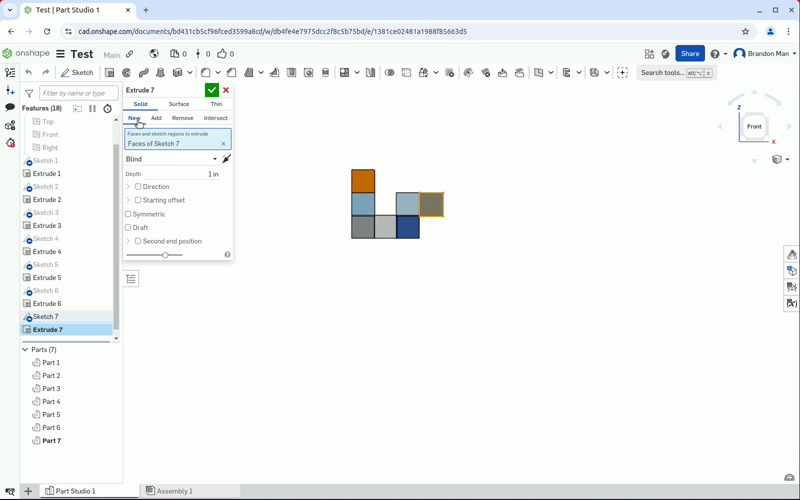
click(137, 120)
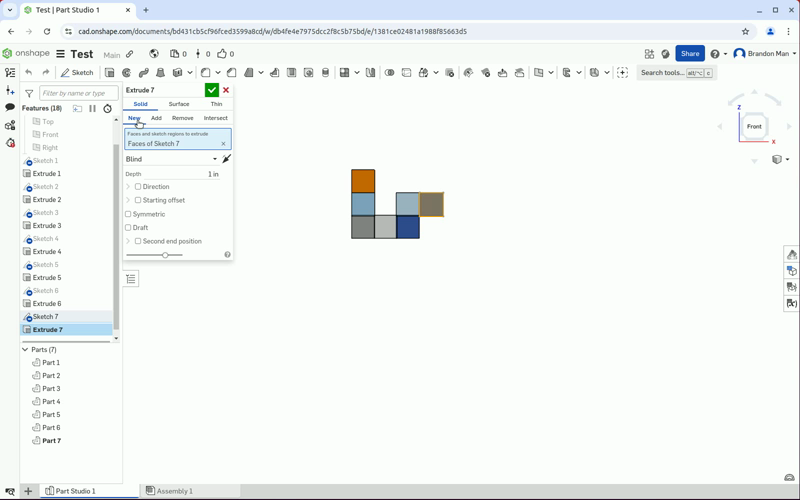
key(tab, 4)
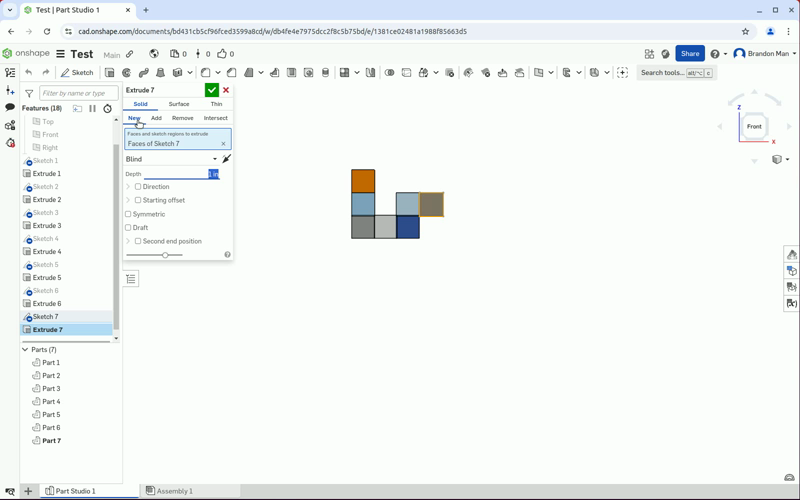
text(9.148)
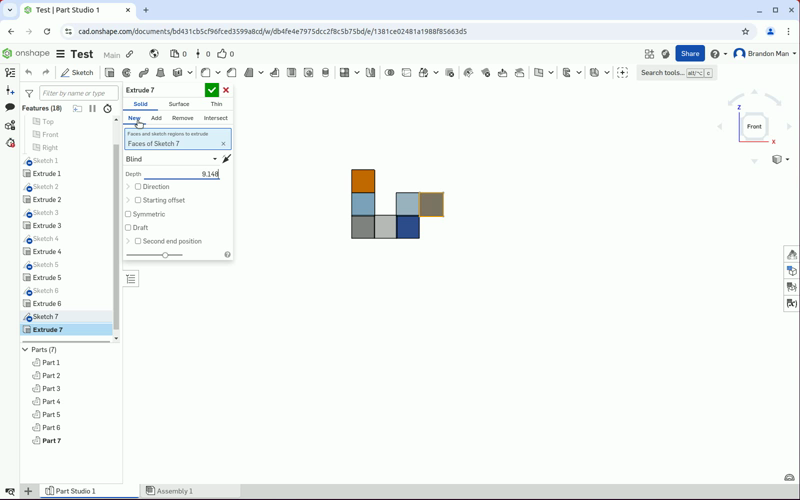
key(tab, 3)
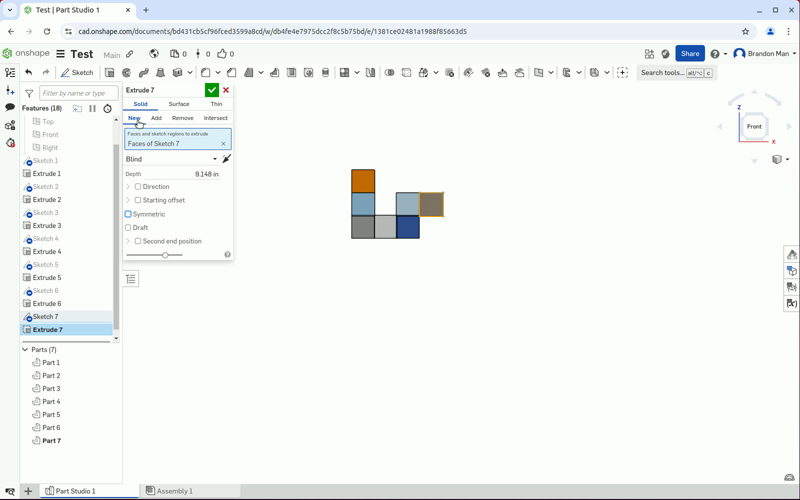
key(space)
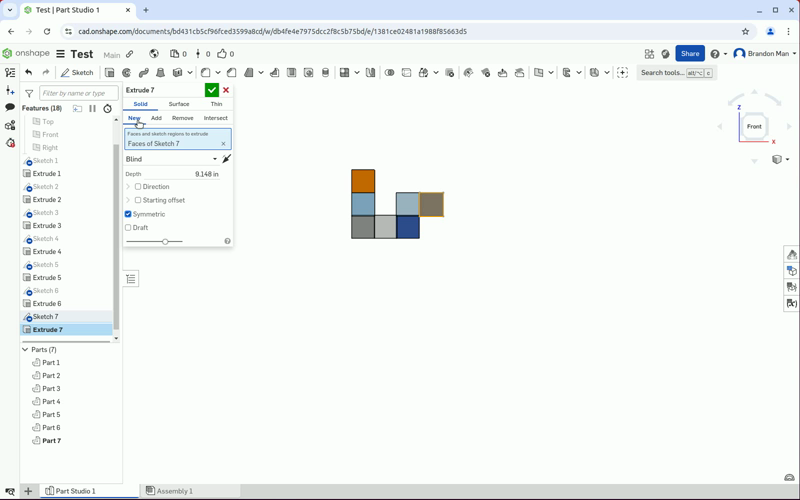
key(enter)
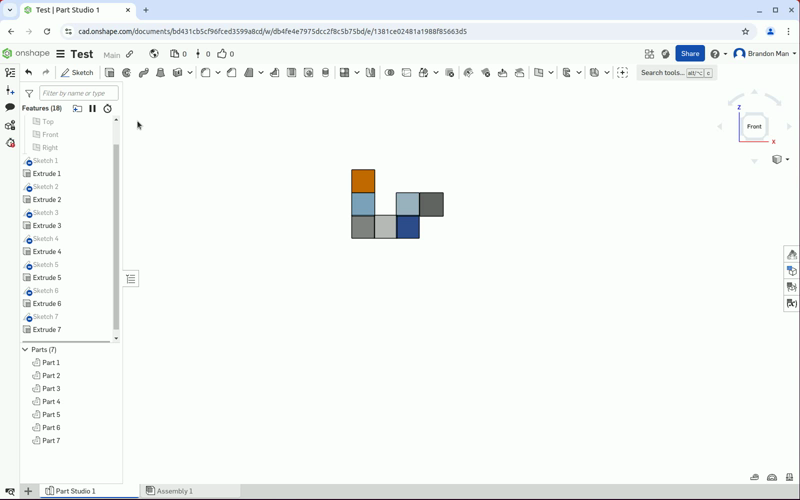
key(shift+h)
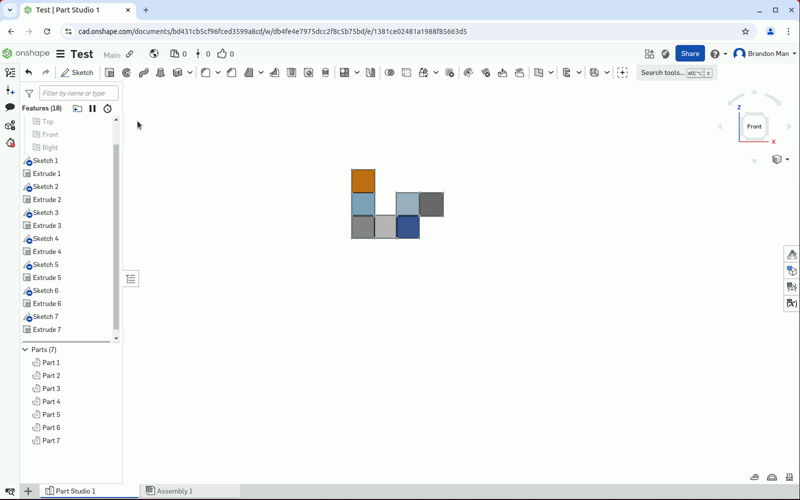
key(shift+h)
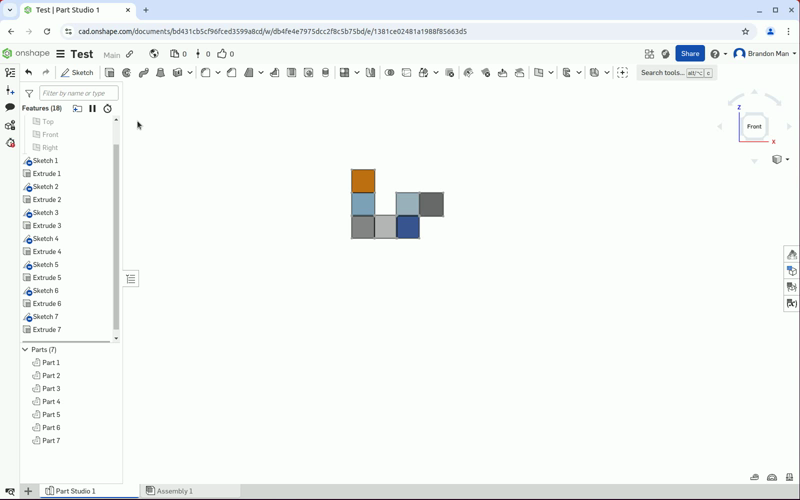
key(shift+7)
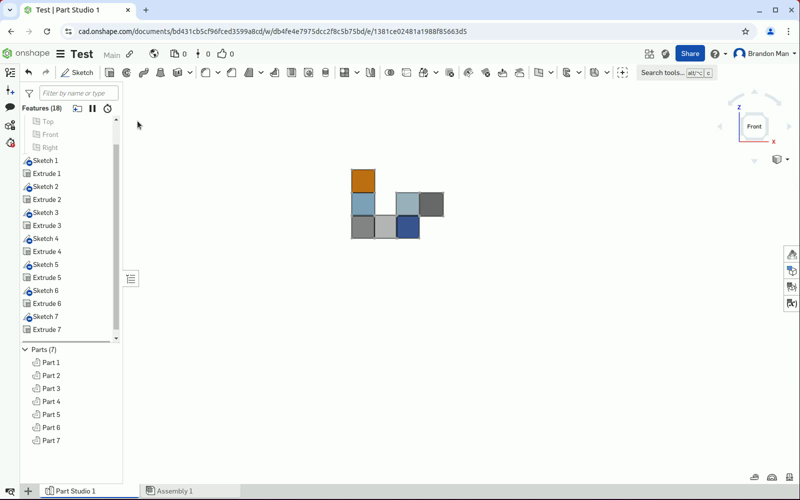
key(left, 2)
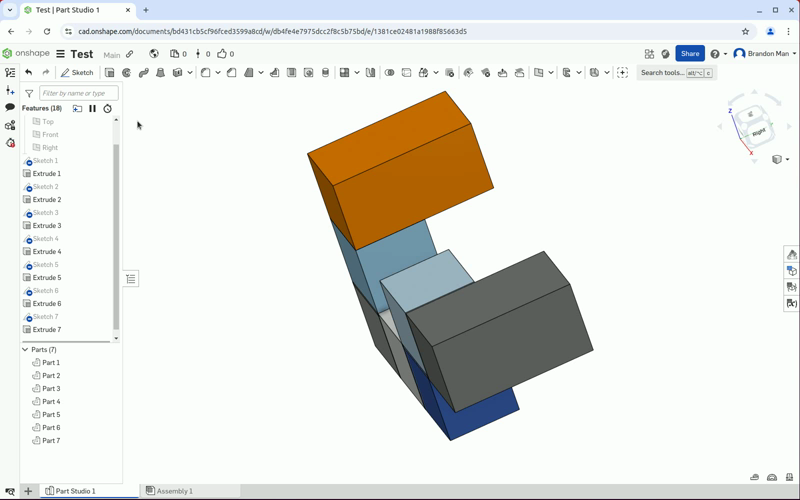
key(down, 2)
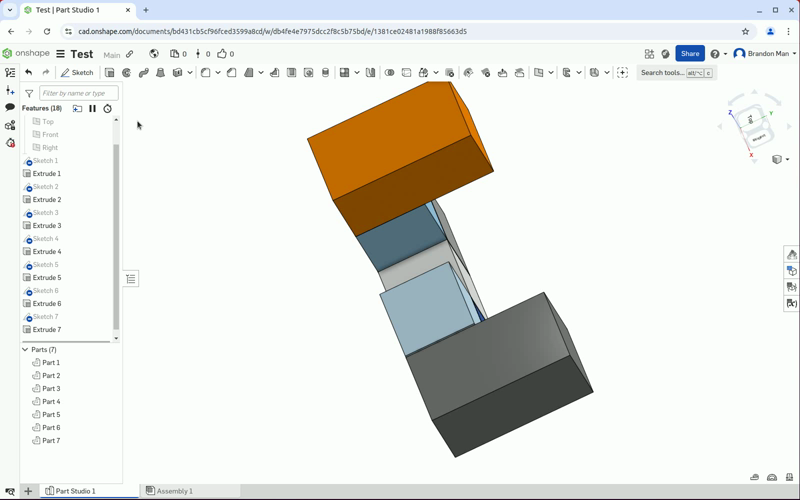
key(up, 2)
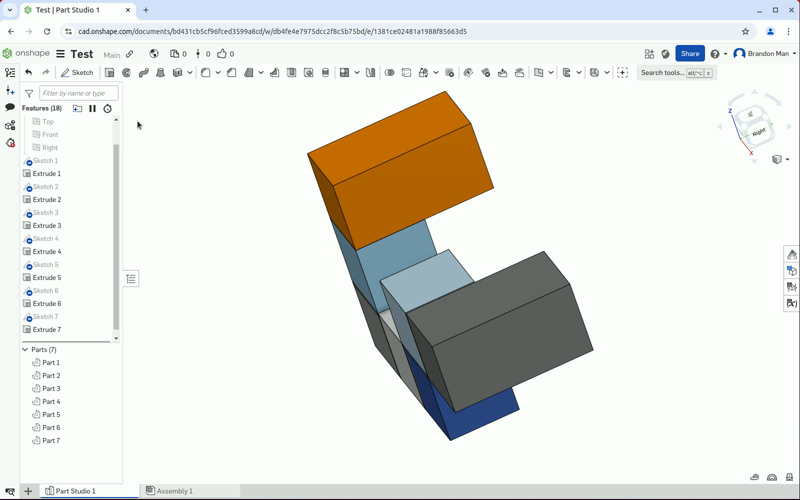
key(right, 2)
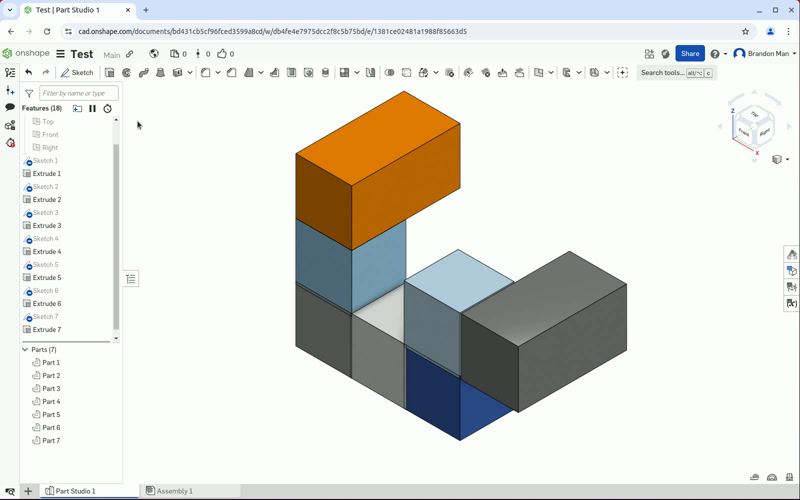
mouse_move(69, 163)
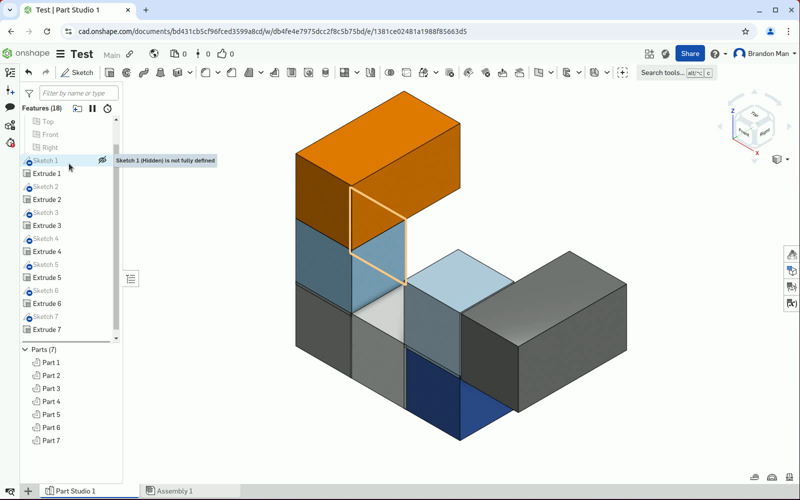
click(69, 163)